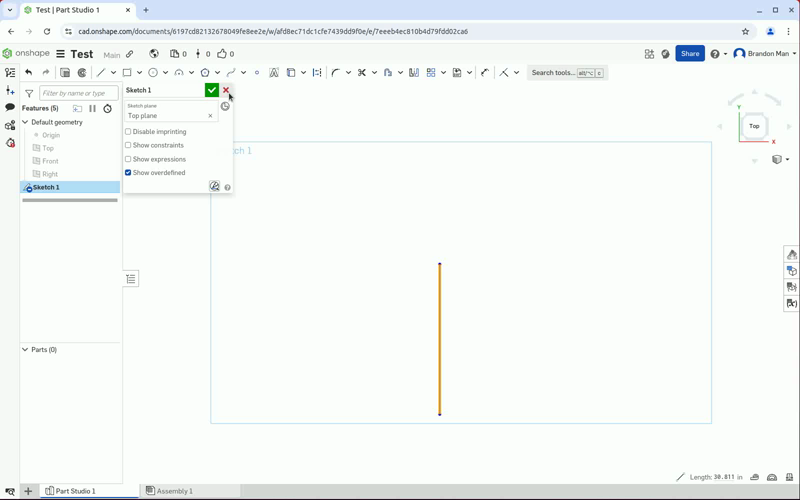
key(shift+h)
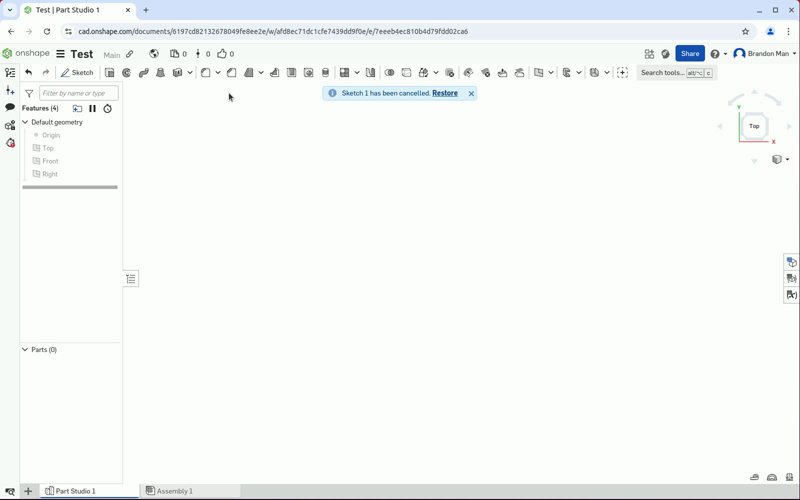
mouse_move(73, 352)
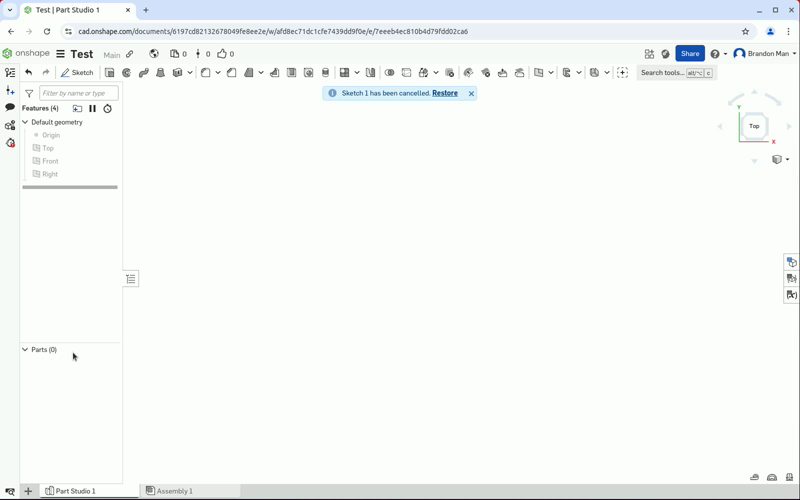
key(y)
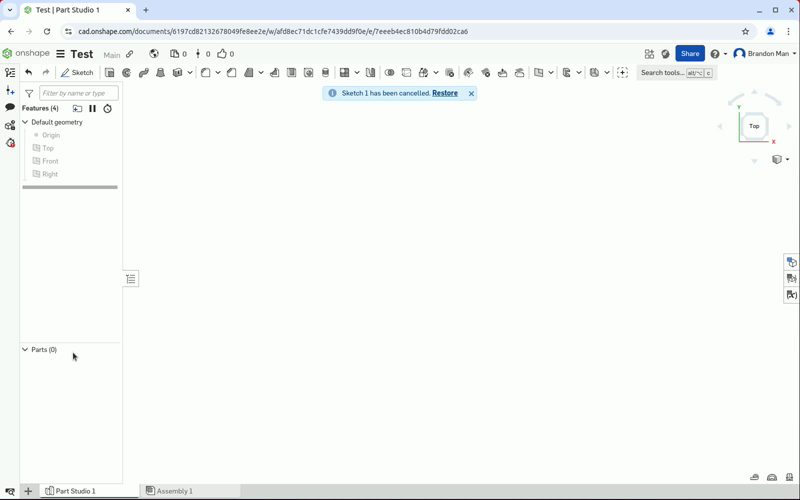
key(shift+p)
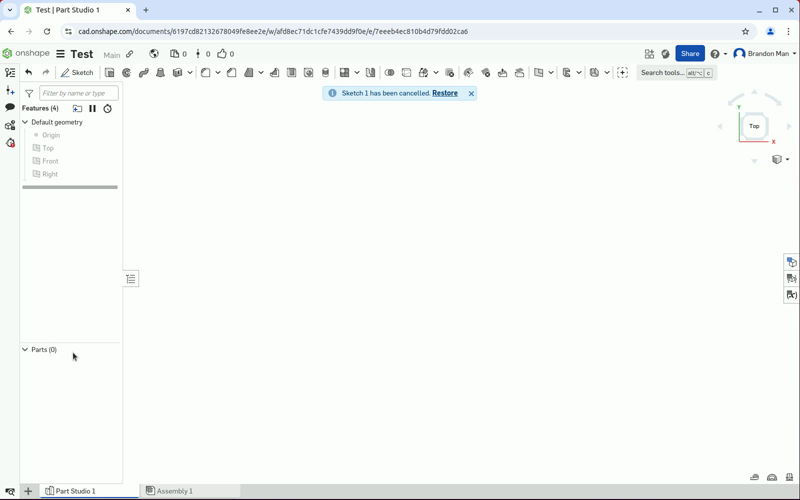
key(space)
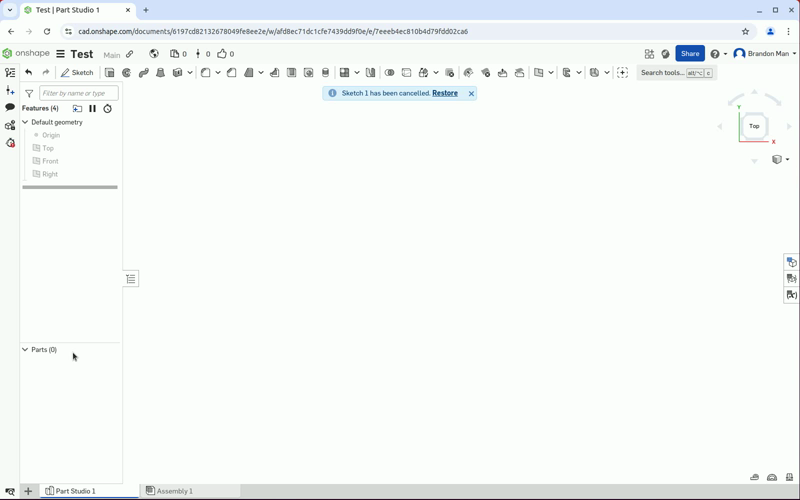
key_down(shift)
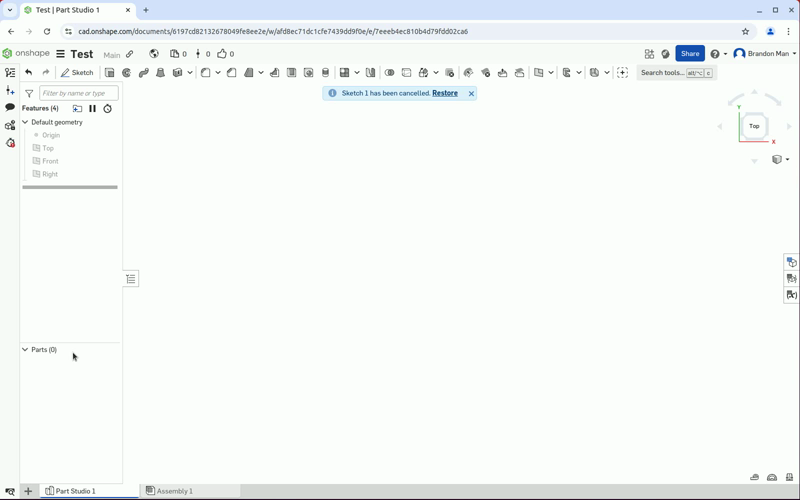
key(up)
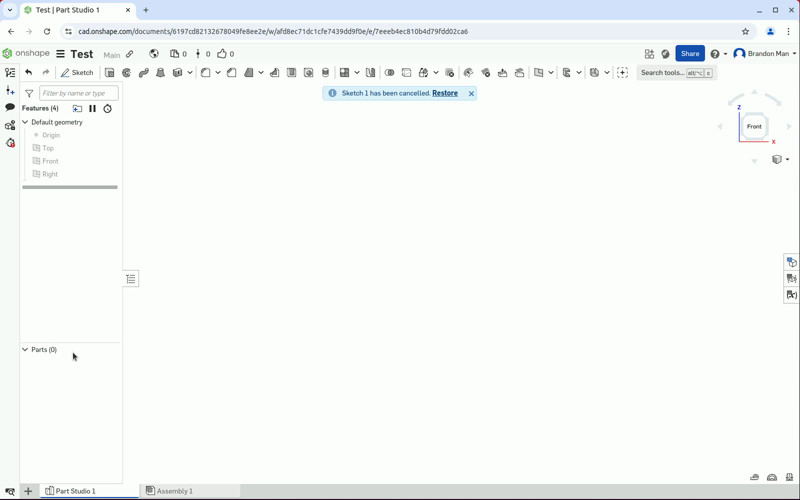
key_up(shift)
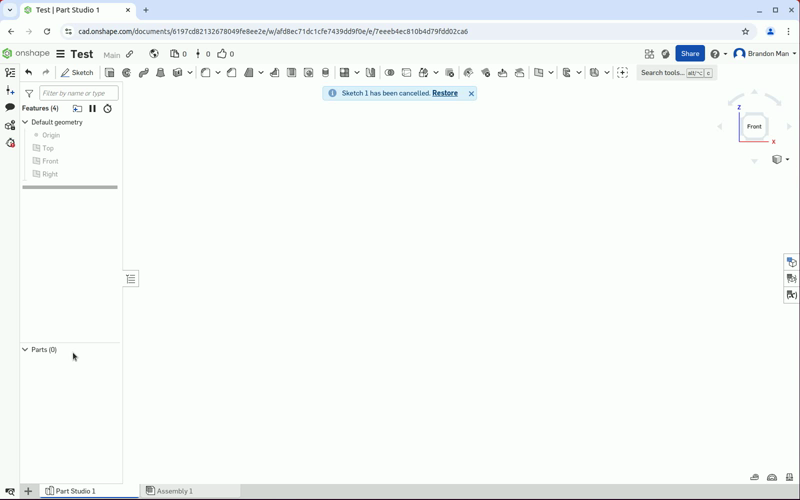
mouse_move(73, 352)
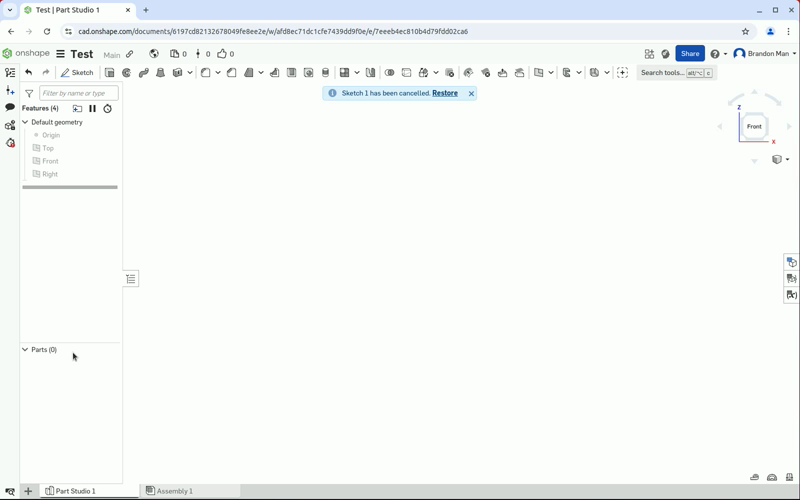
key(shift+y)
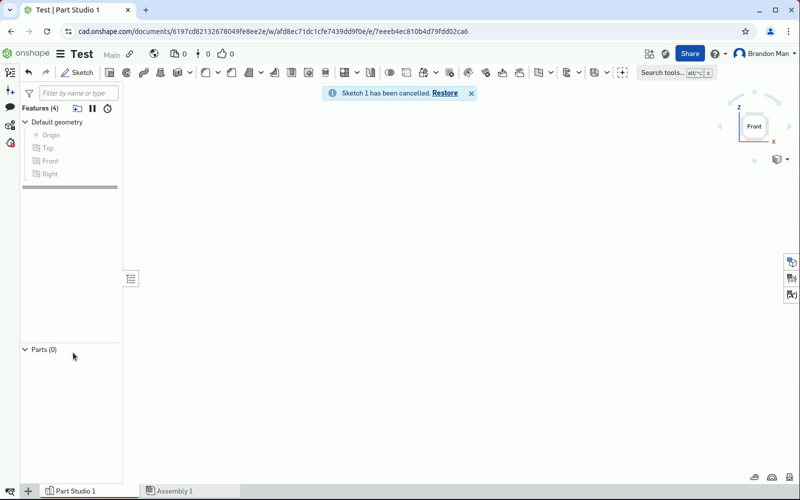
key(shift+s)
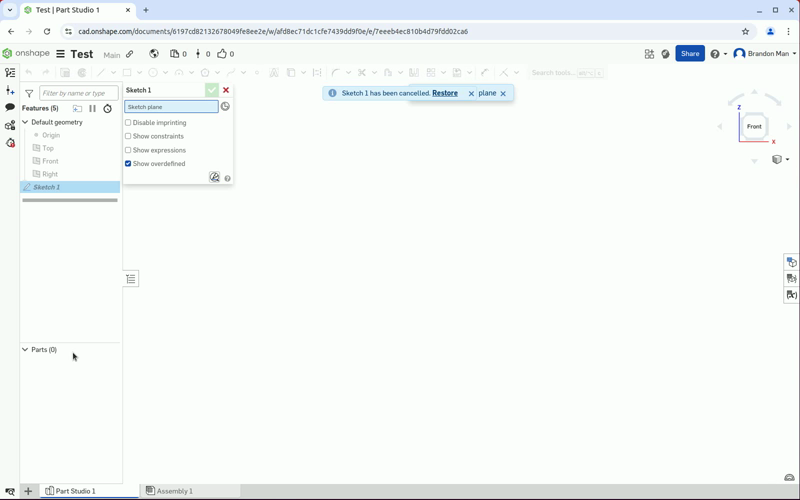
mouse_move(73, 163)
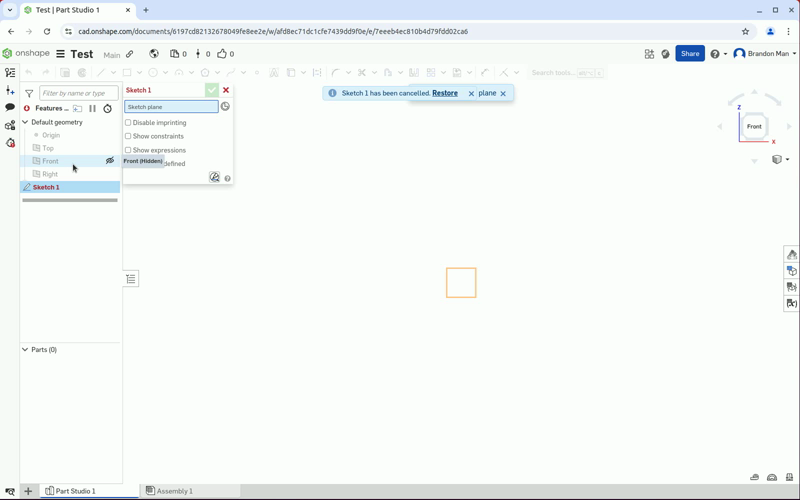
click(73, 163)
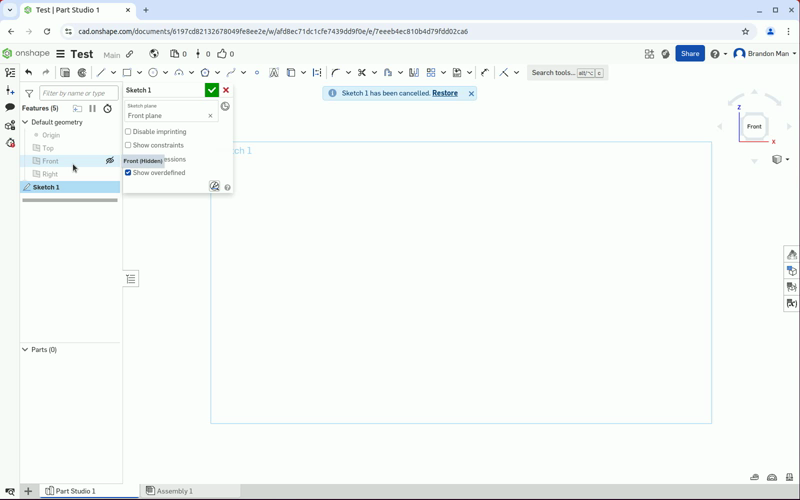
mouse_move(73, 352)
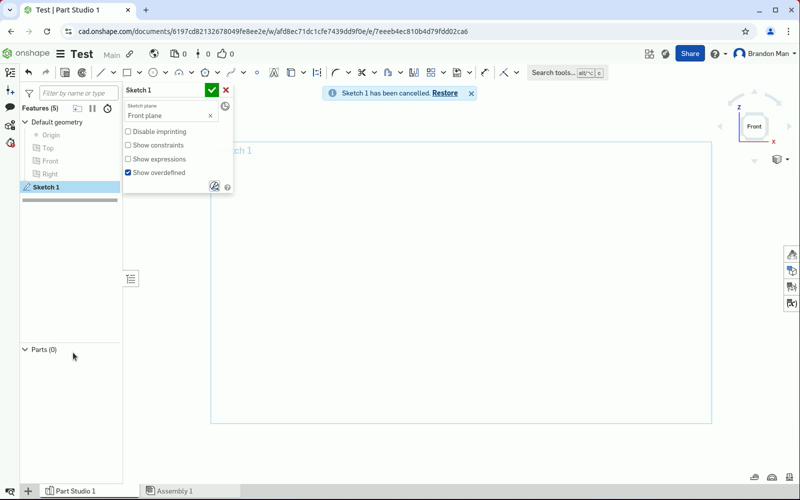
key(y)
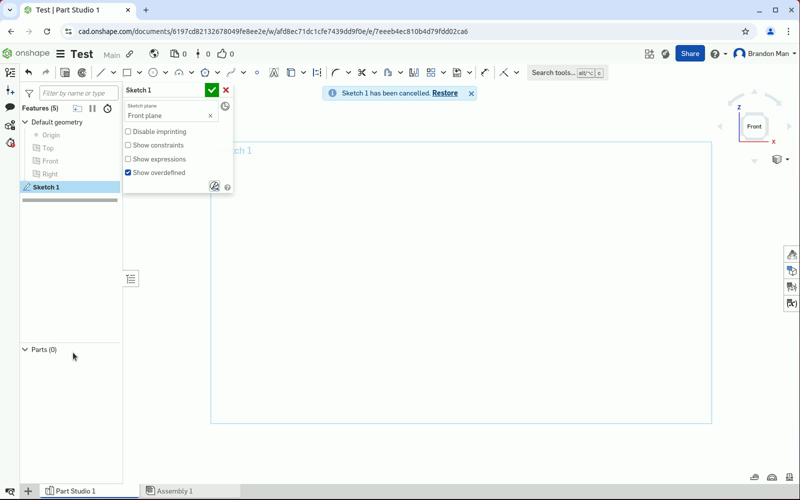
key(a)
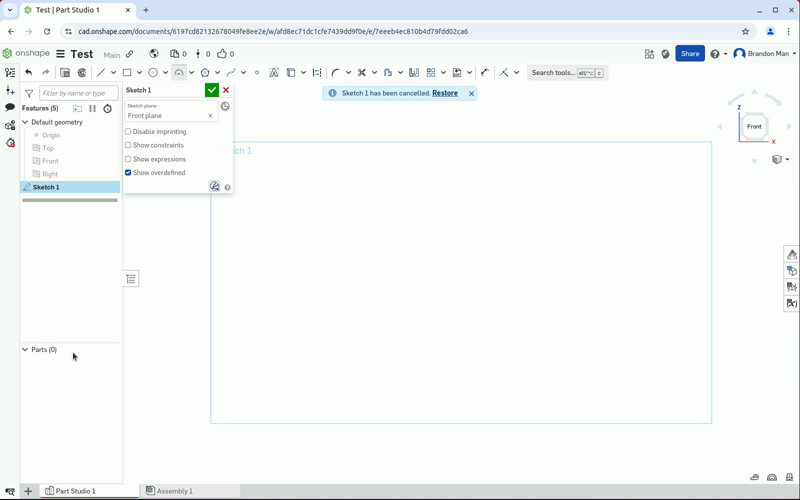
key_down(shift)
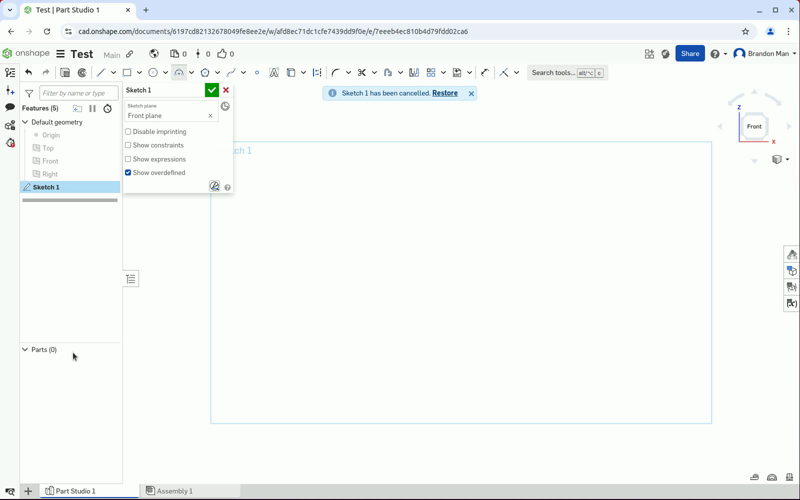
mouse_move(430, 265)
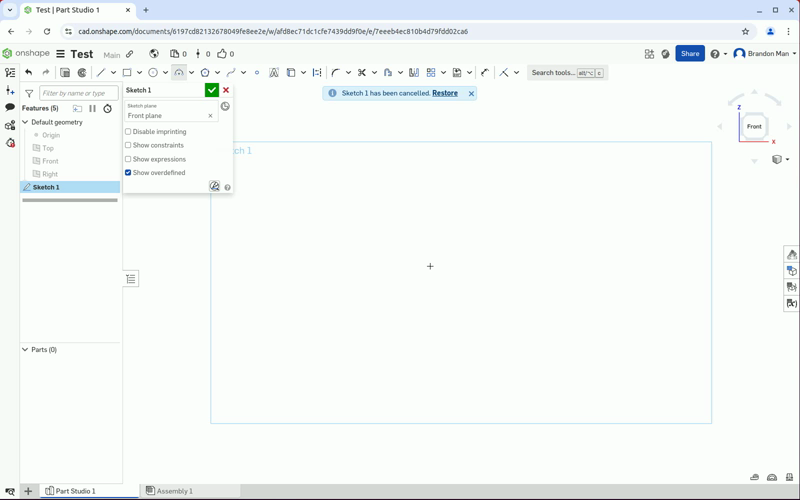
click(430, 265)
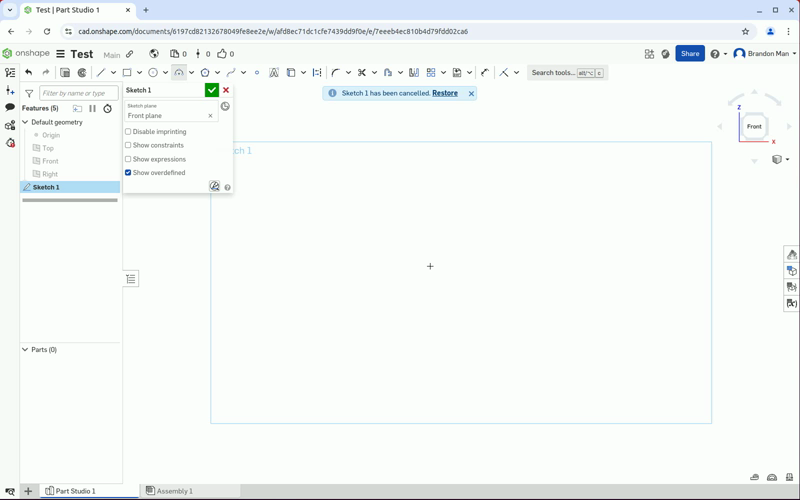
key_up(shift)
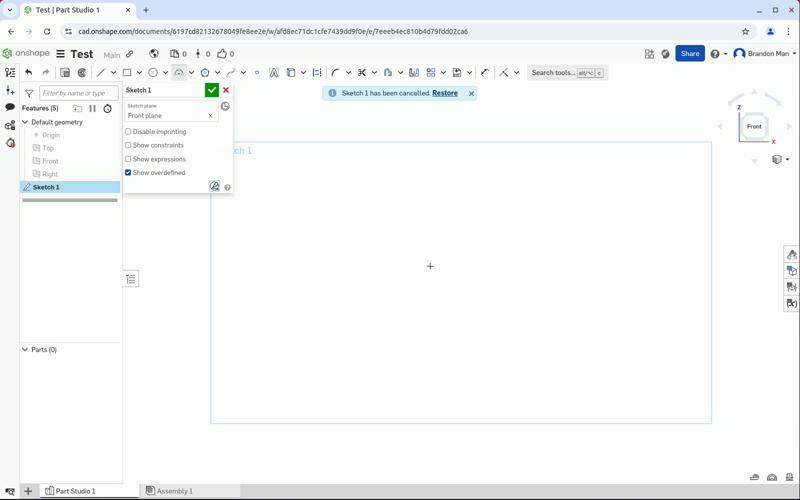
key_down(shift)
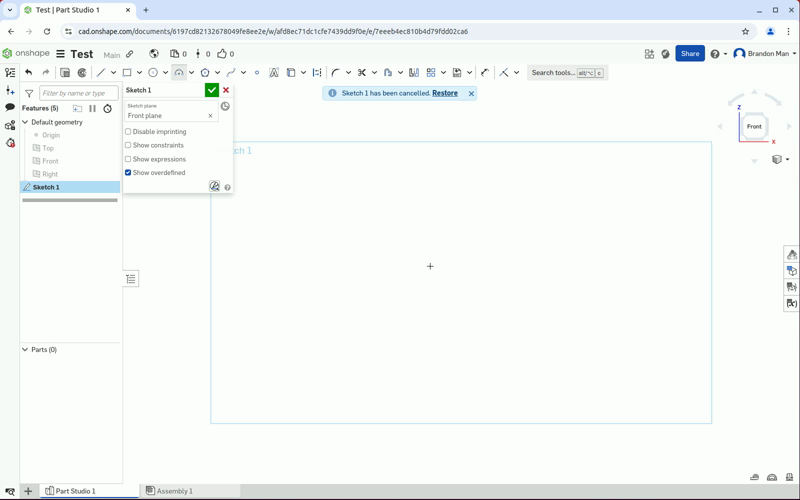
mouse_move(491, 265)
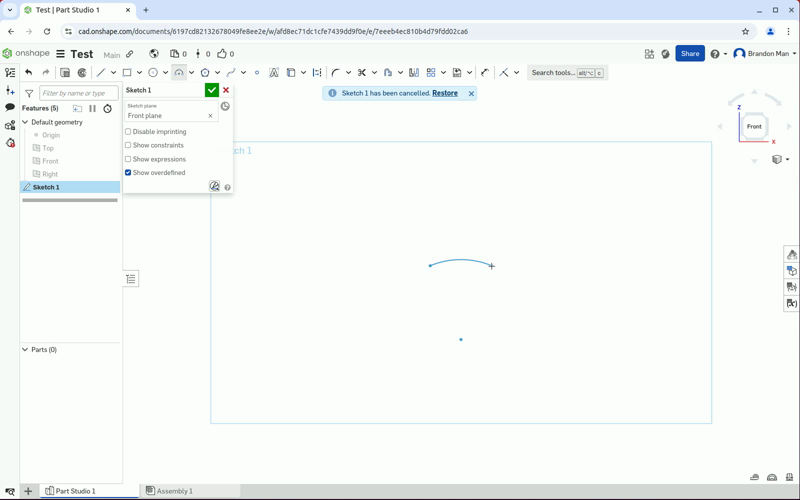
click(491, 265)
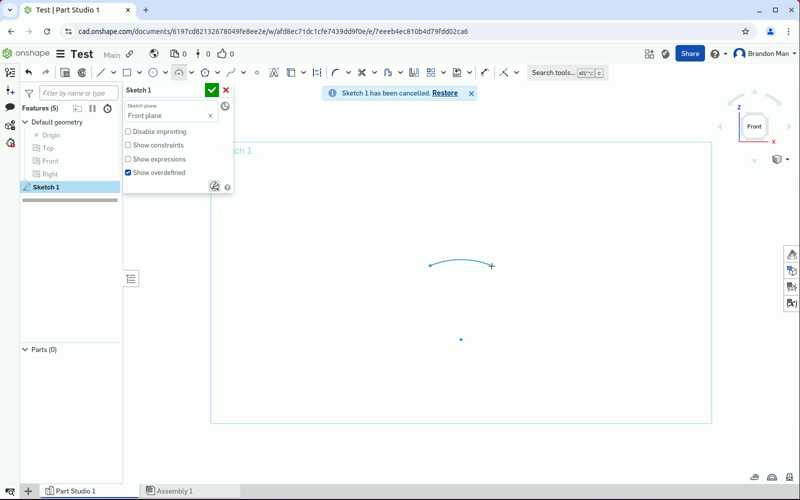
mouse_move(461, 247)
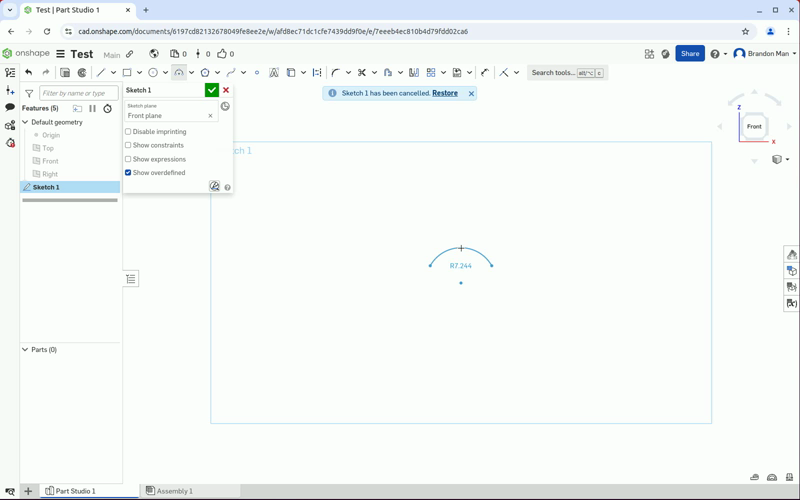
click(461, 247)
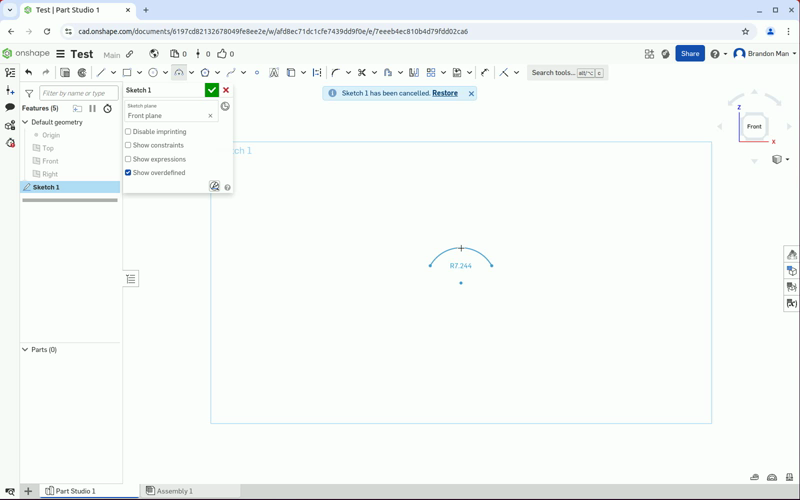
key_up(shift)
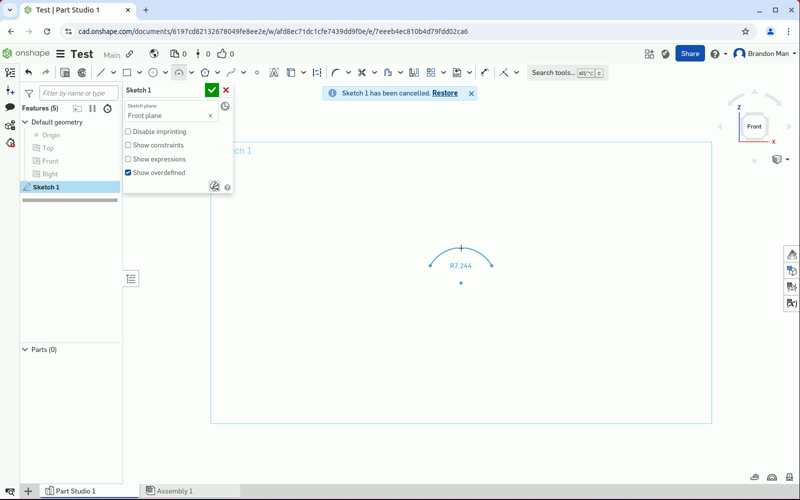
mouse_move(491, 265)
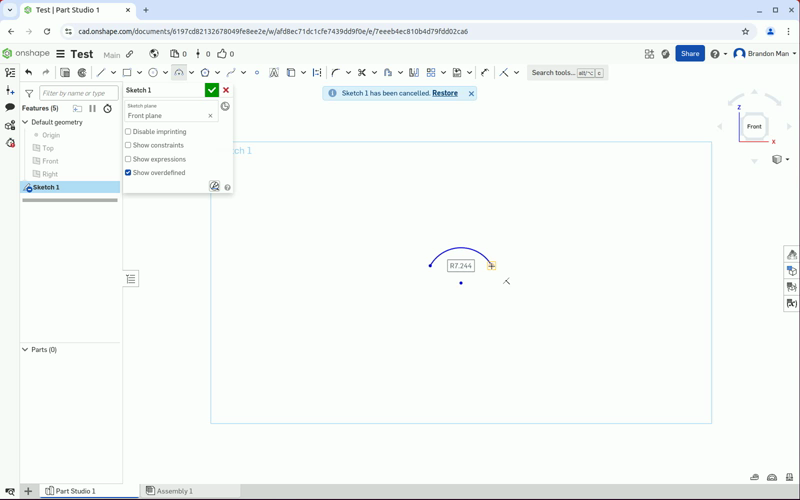
click(491, 265)
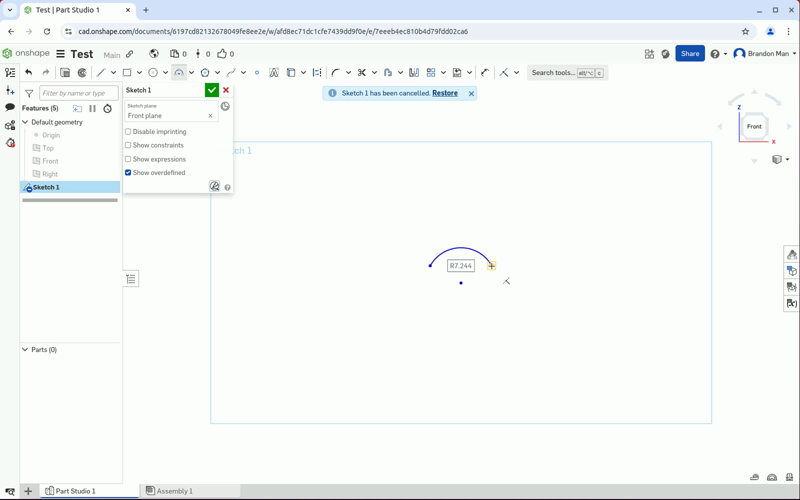
key_down(shift)
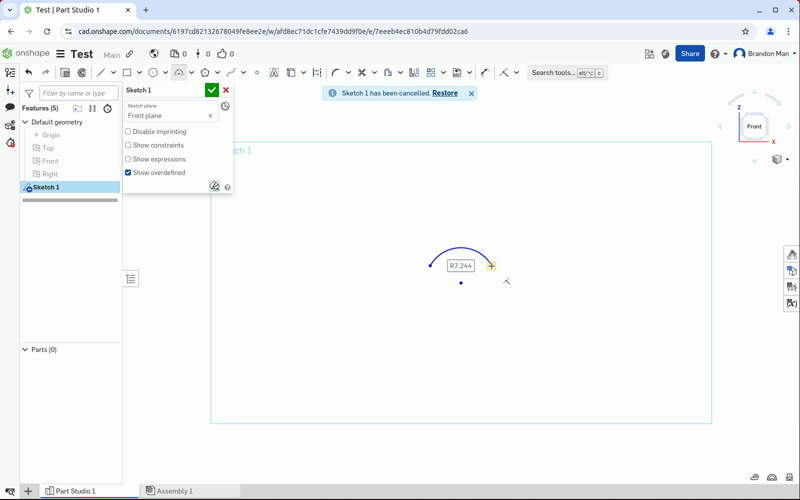
mouse_move(491, 222)
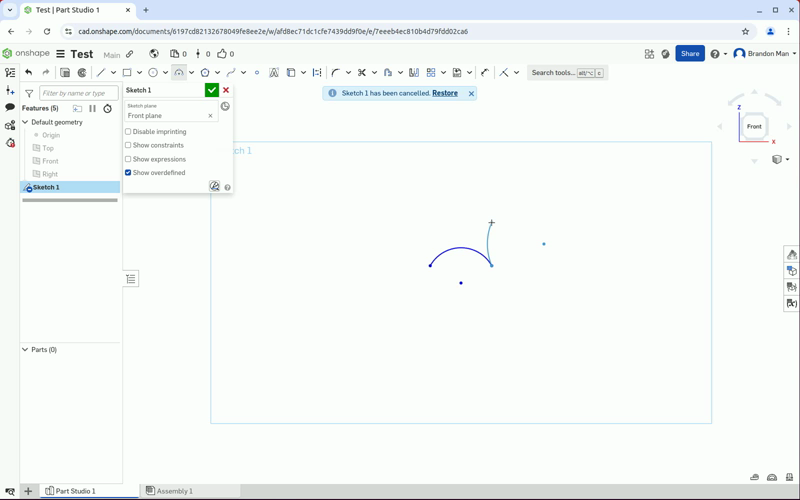
click(491, 222)
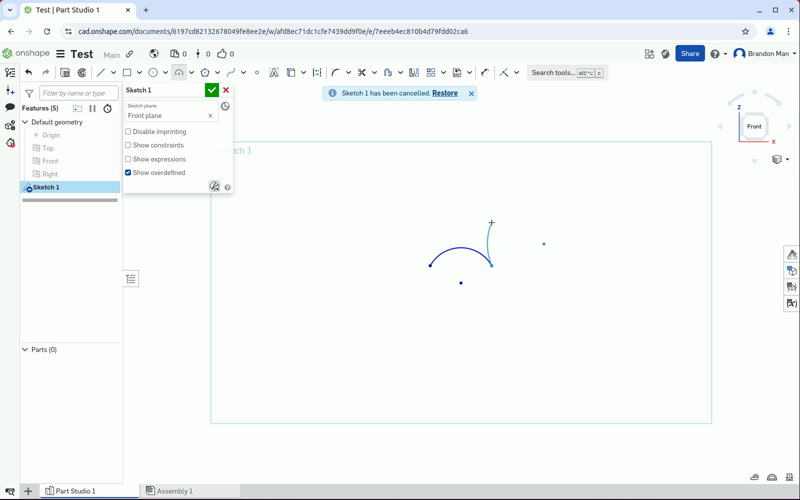
mouse_move(486, 243)
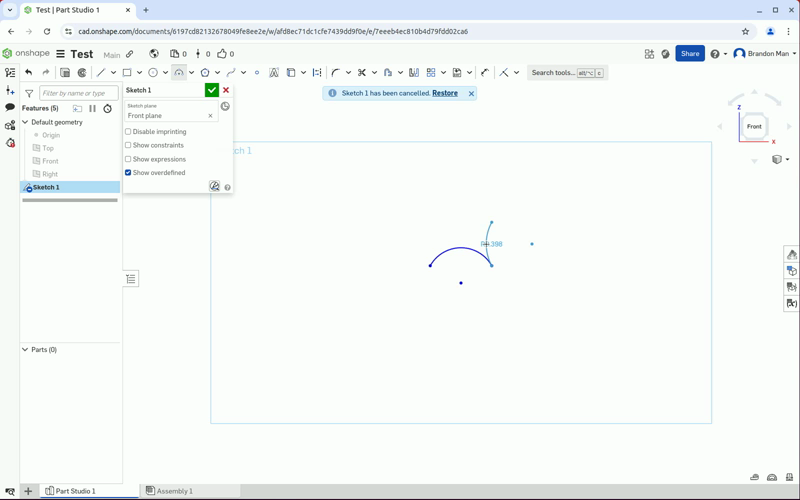
click(486, 243)
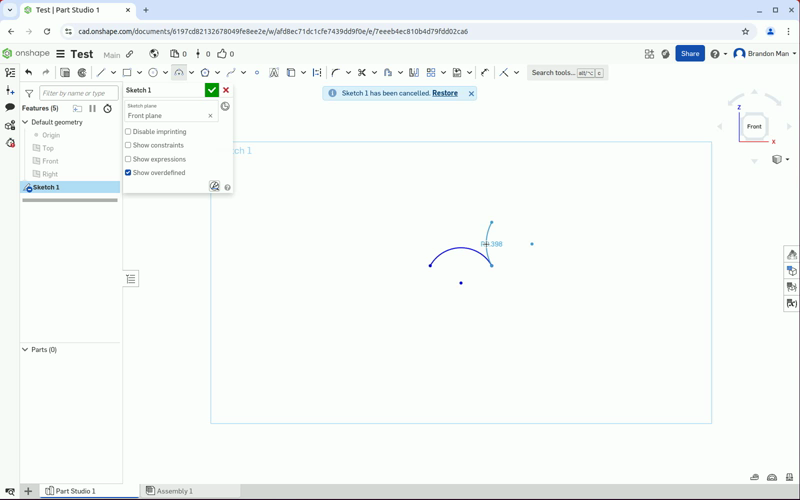
key_up(shift)
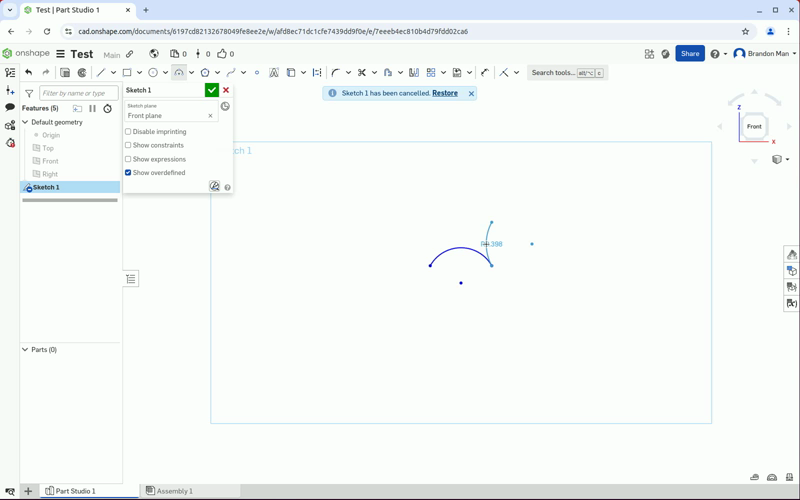
mouse_move(491, 222)
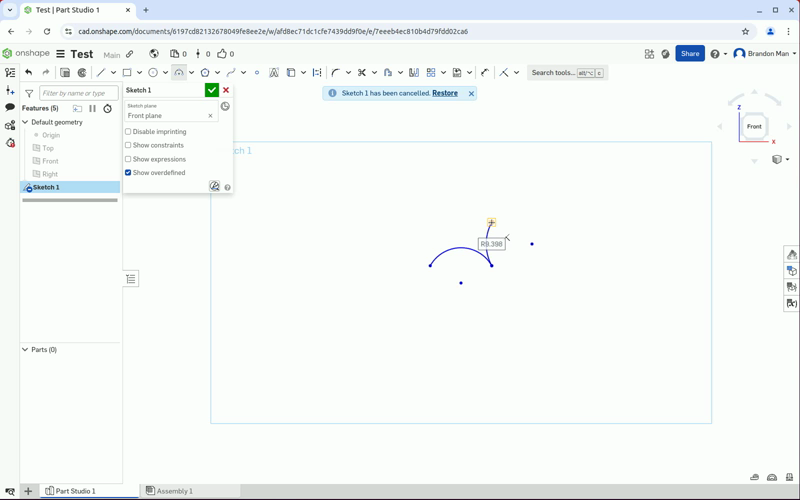
click(491, 222)
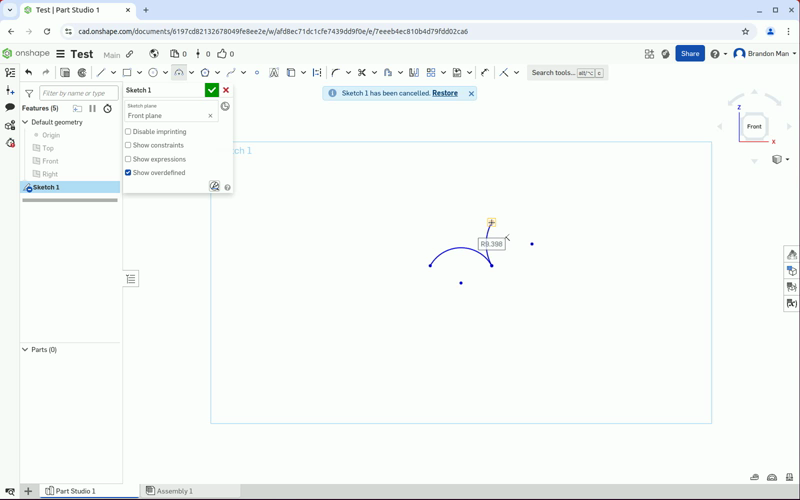
key_down(shift)
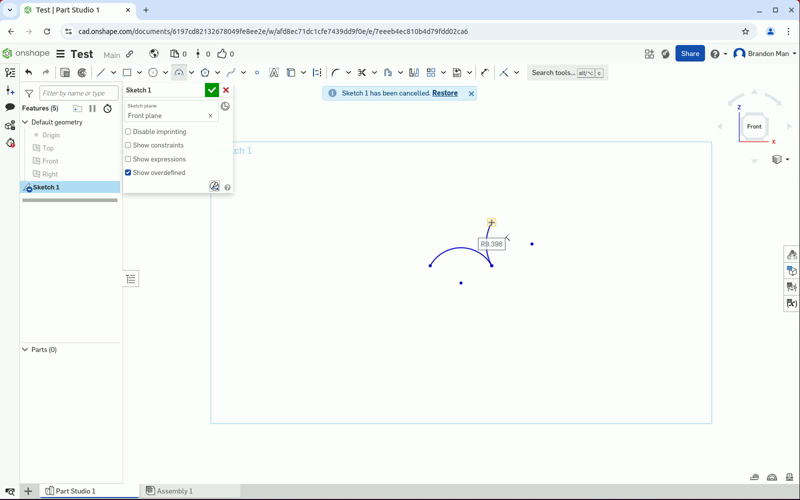
mouse_move(430, 222)
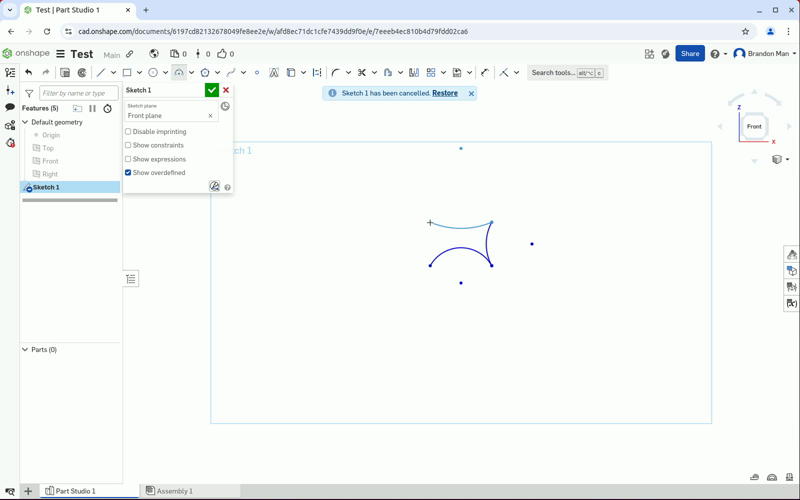
click(430, 222)
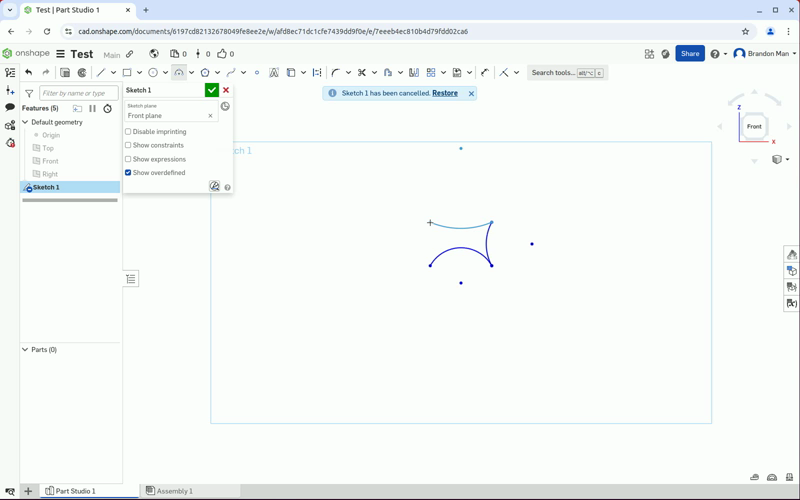
mouse_move(461, 239)
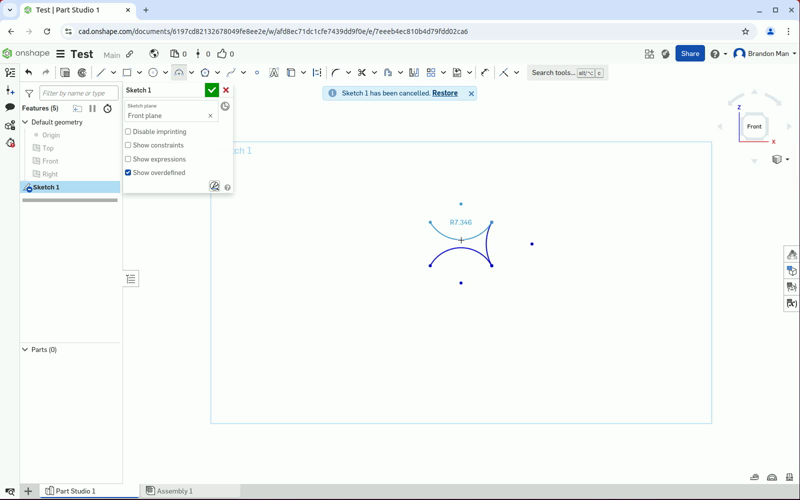
click(461, 239)
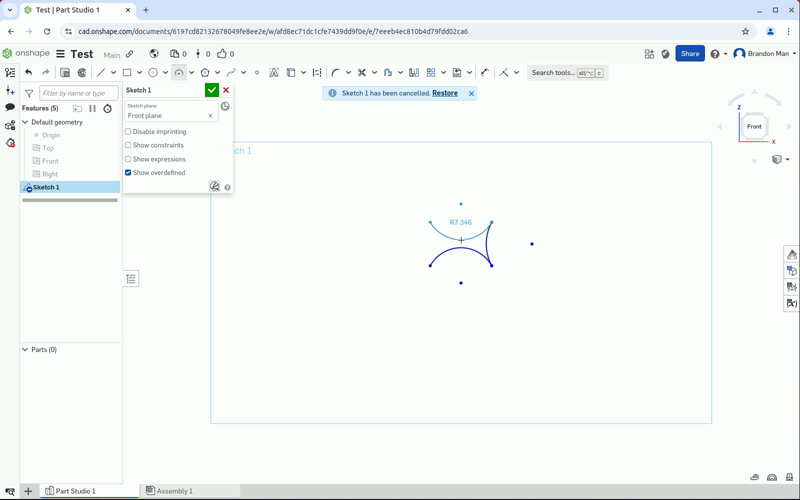
key_up(shift)
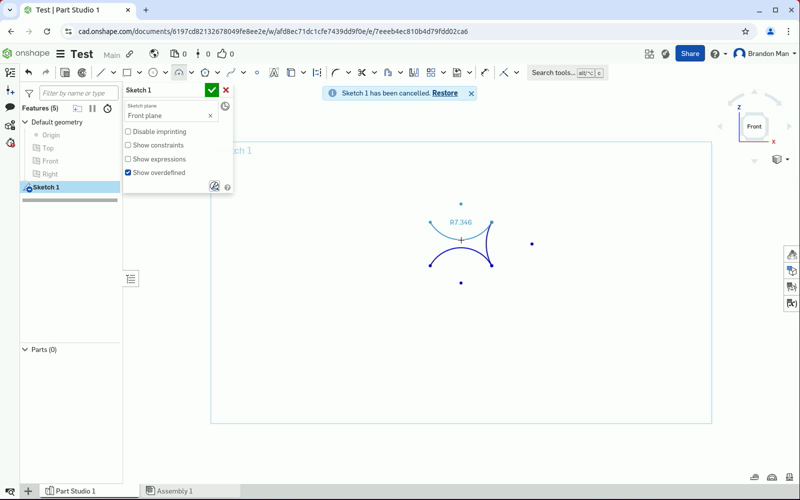
mouse_move(430, 222)
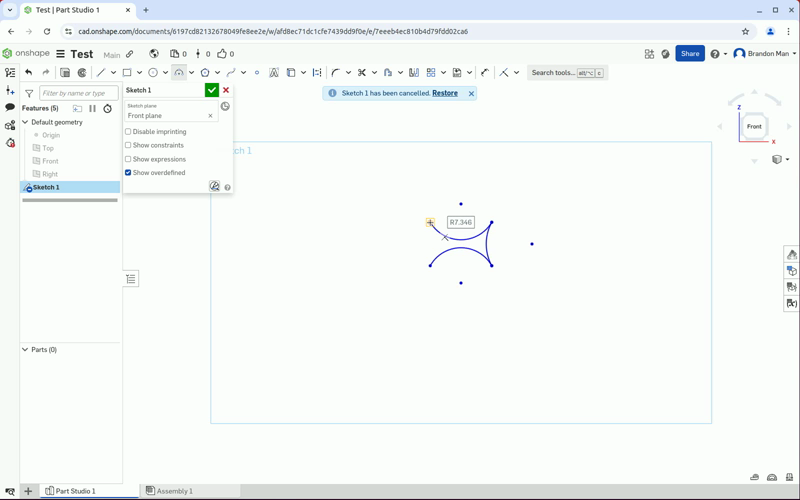
click(430, 222)
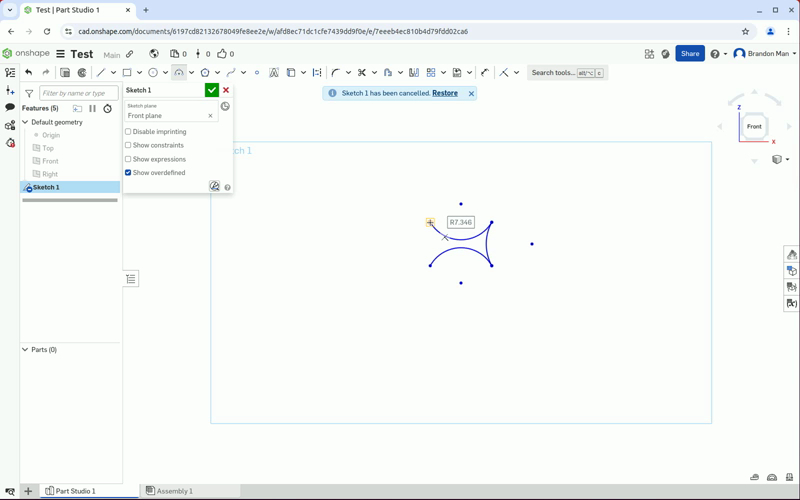
mouse_move(430, 265)
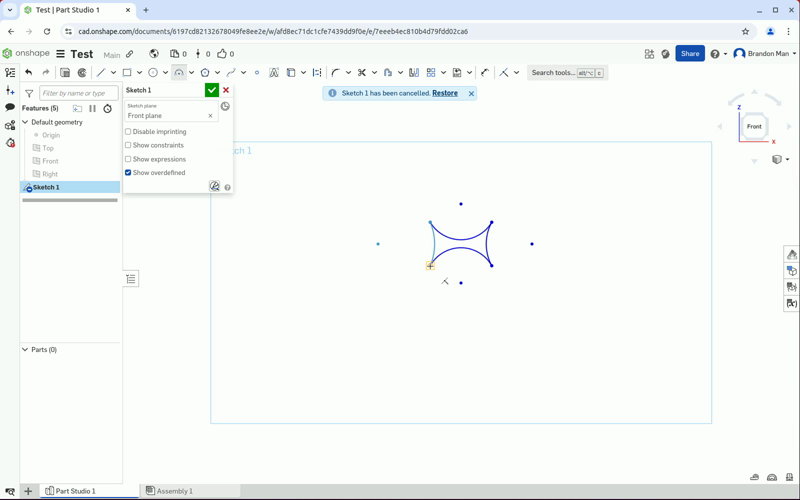
click(430, 265)
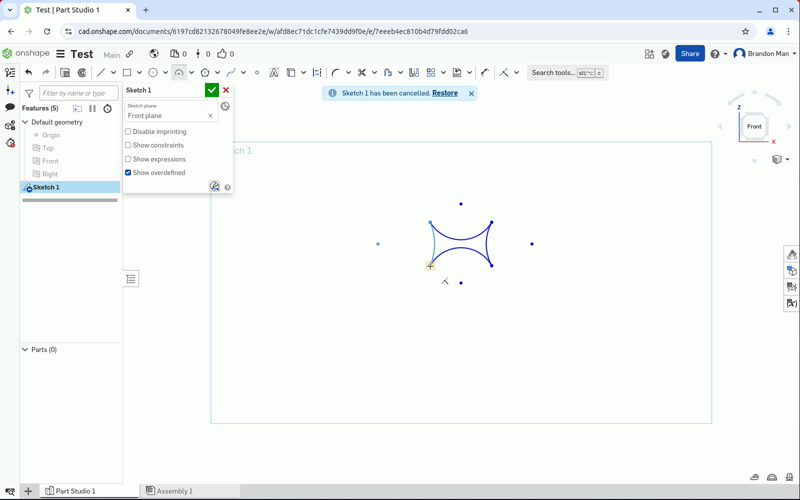
key_down(shift)
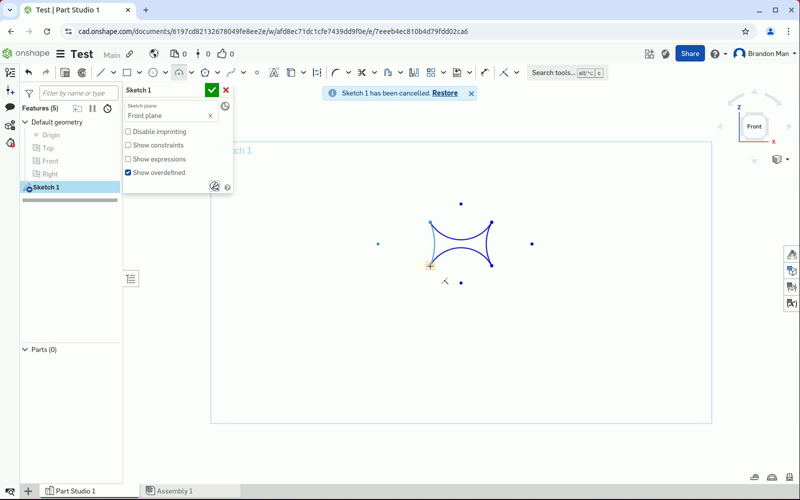
mouse_move(436, 243)
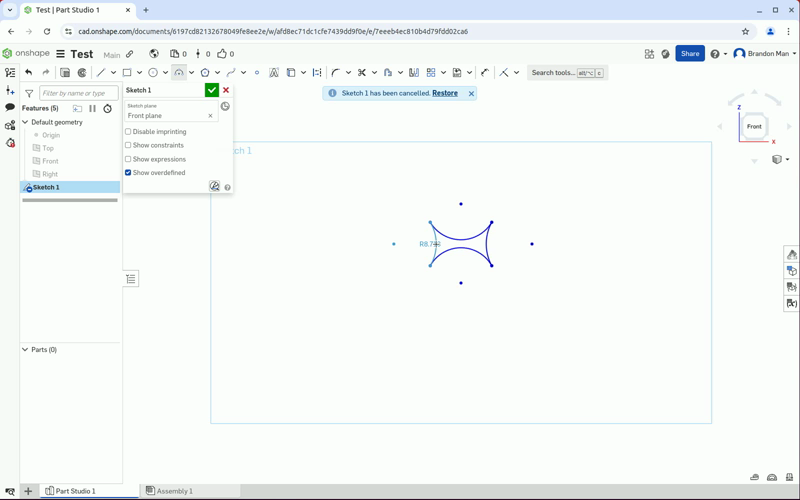
click(436, 243)
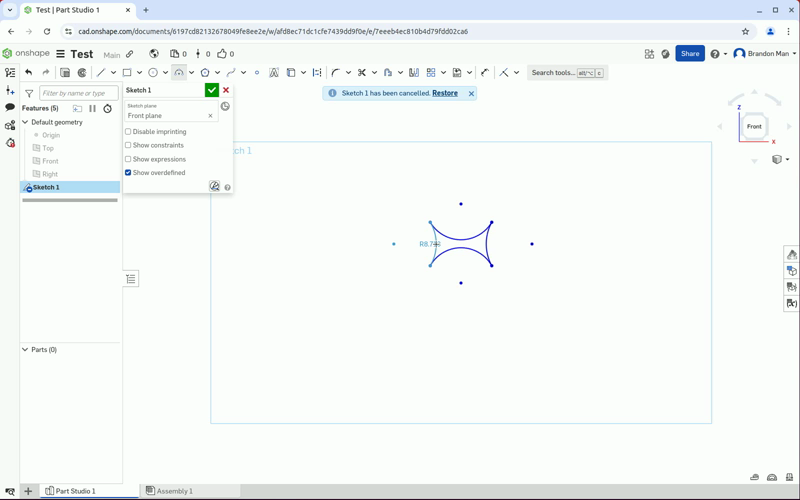
key_up(shift)
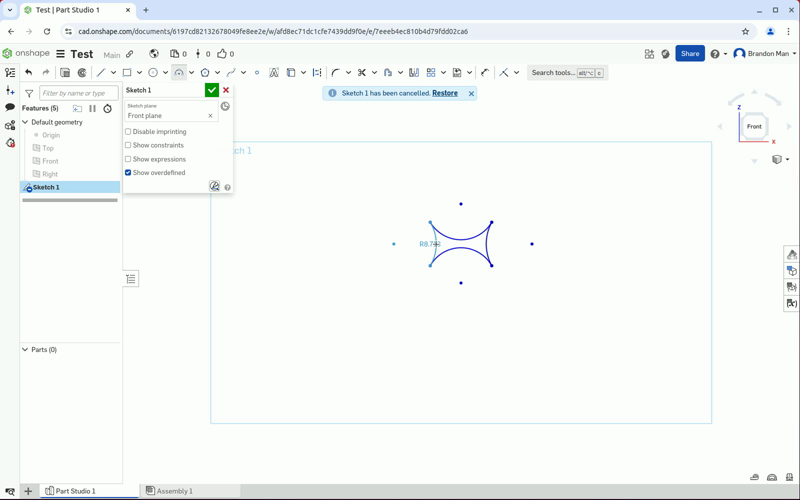
key(esc)
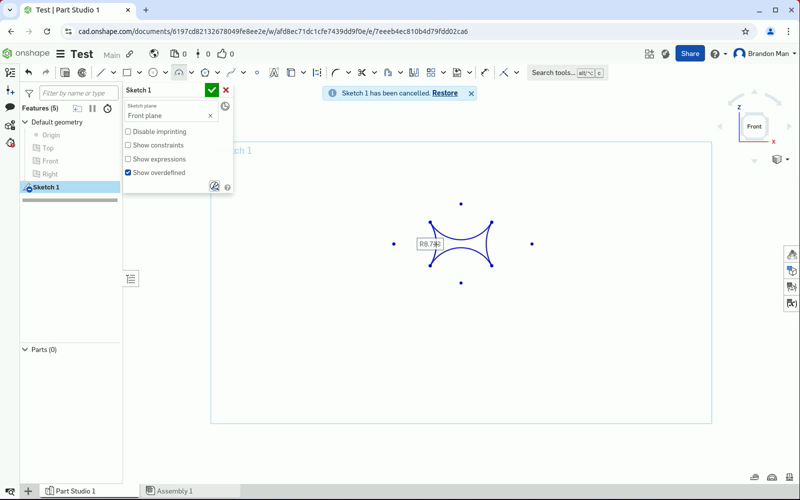
mouse_move(445, 240)
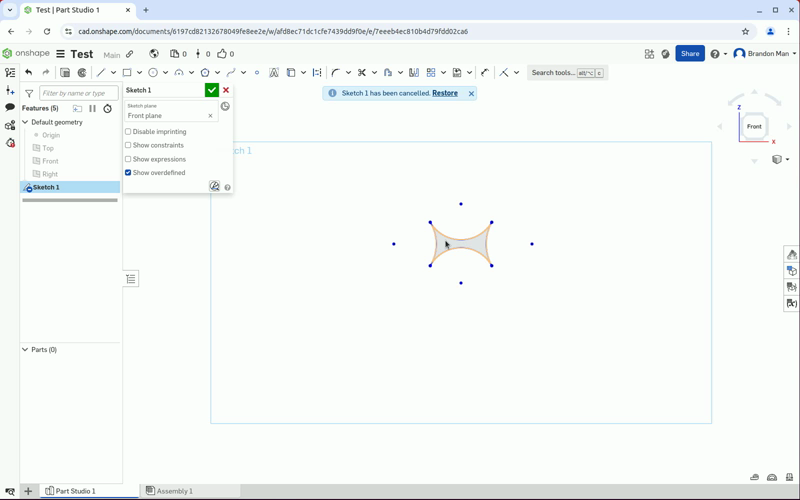
scroll(6)
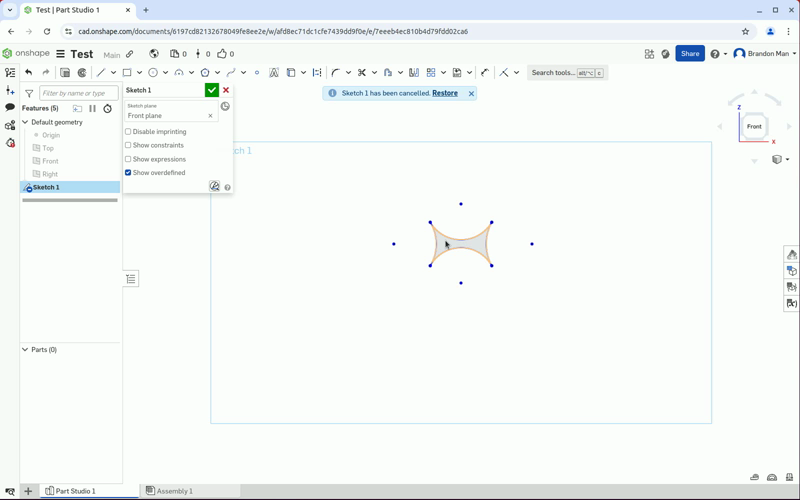
scroll(6)
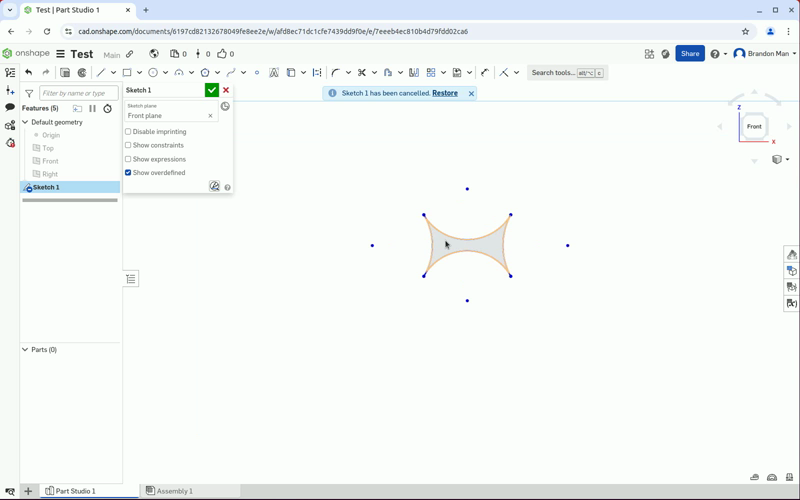
scroll(6)
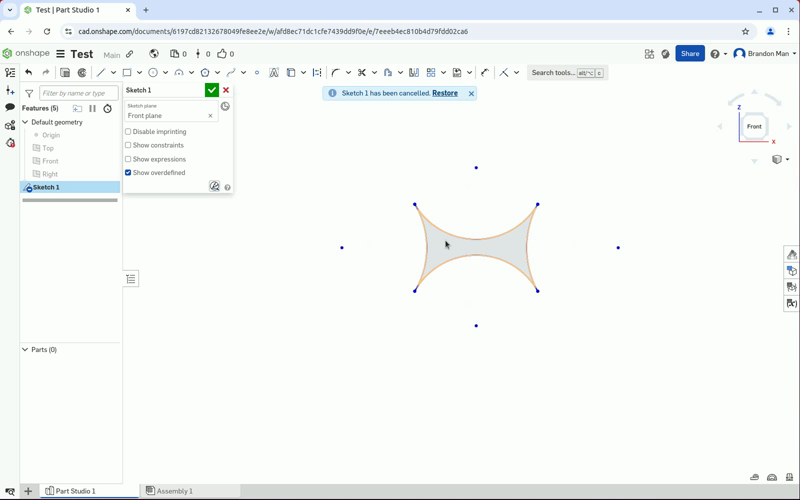
scroll(6)
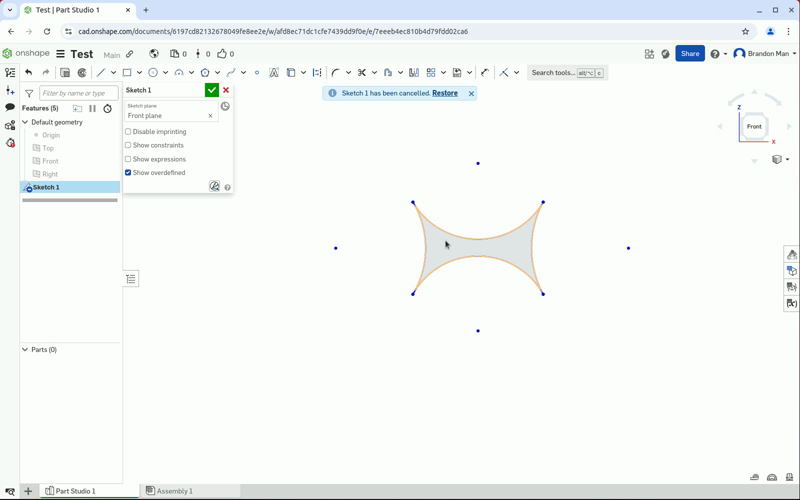
scroll(6)
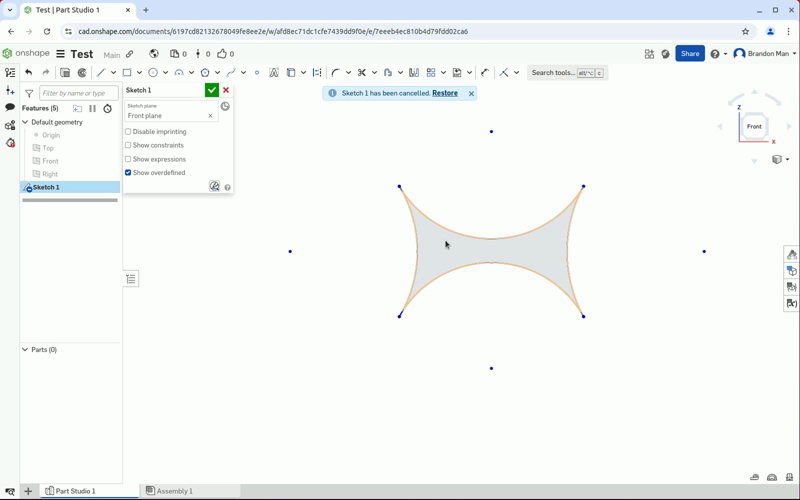
scroll(6)
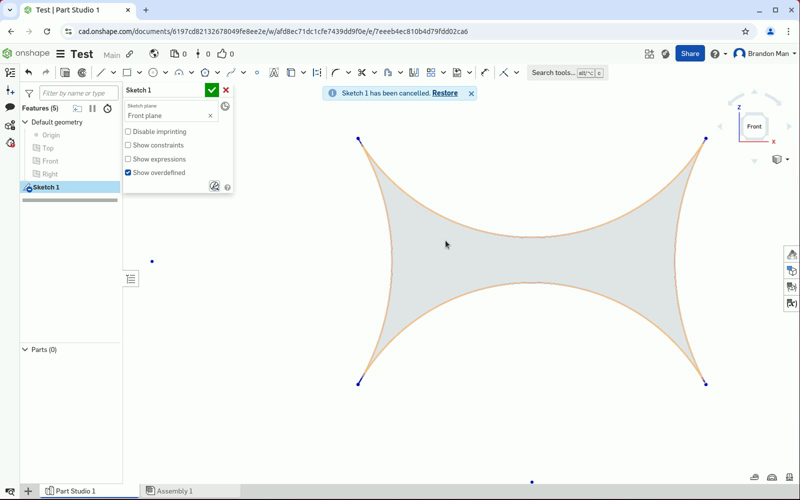
scroll(6)
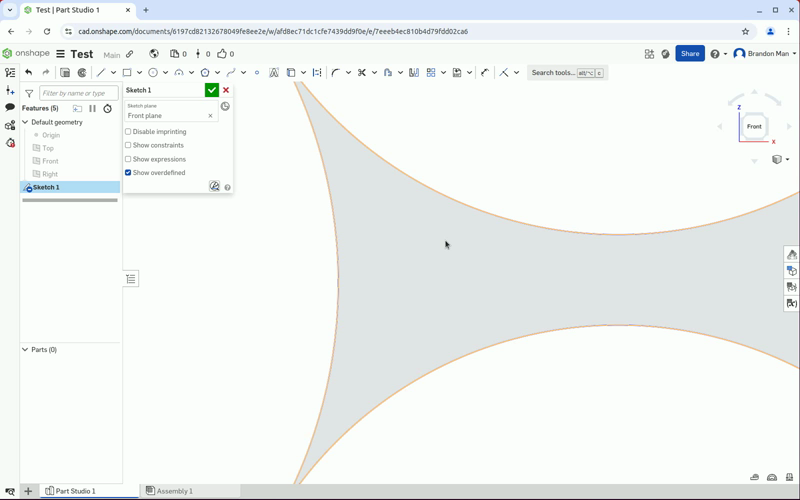
click(445, 240)
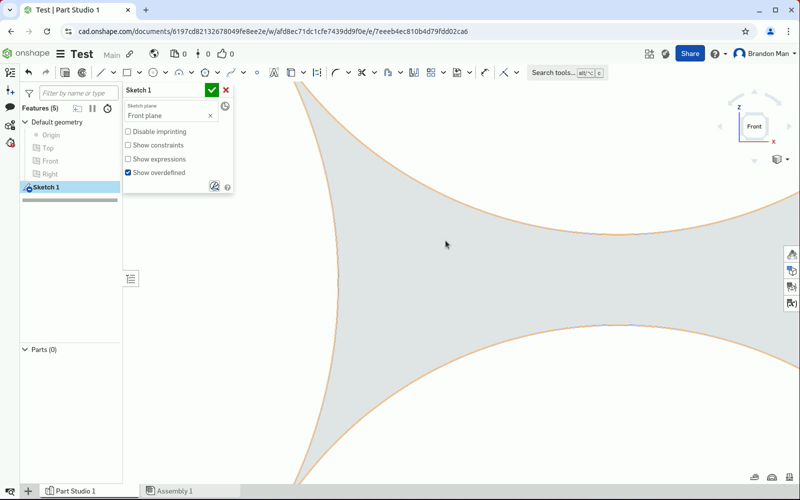
scroll(-6)
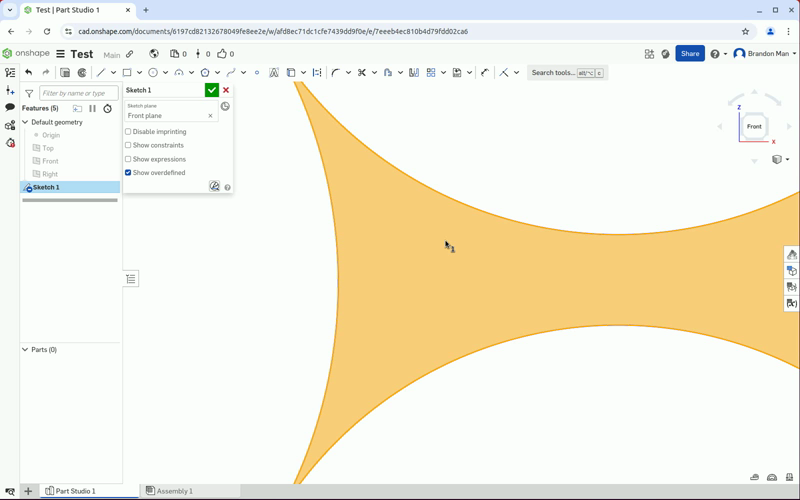
scroll(-6)
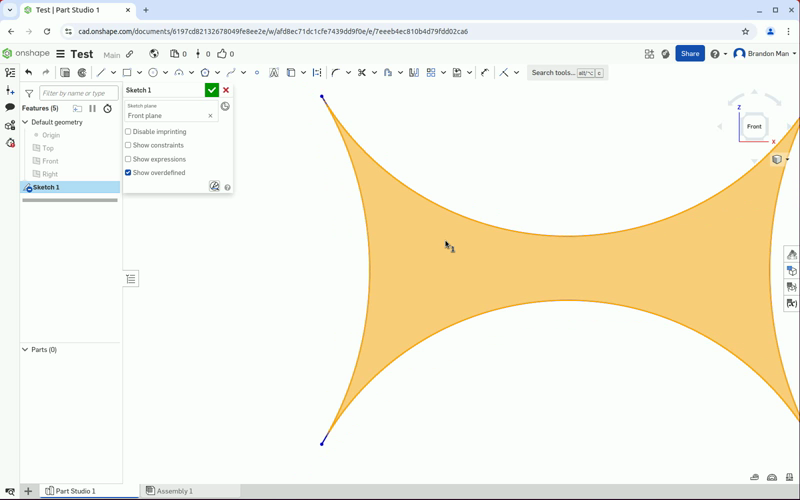
scroll(-6)
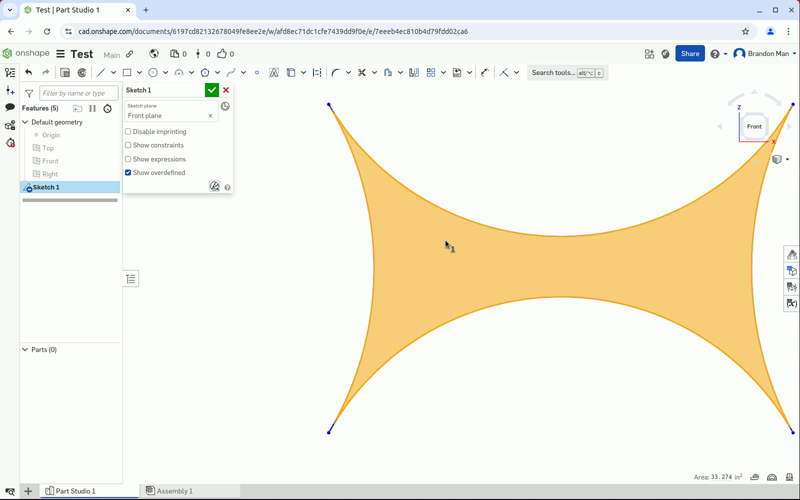
scroll(-6)
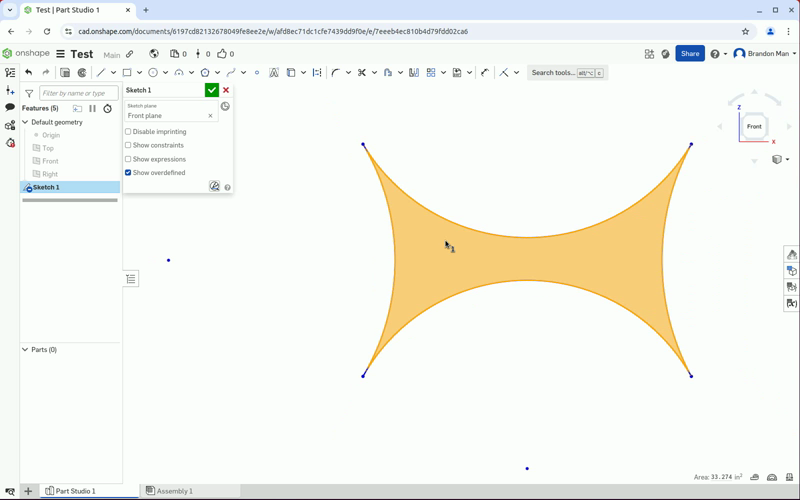
scroll(-6)
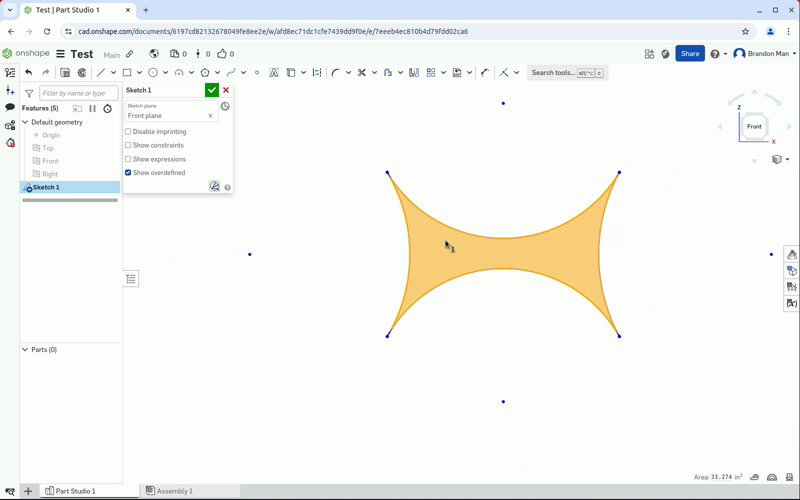
scroll(-6)
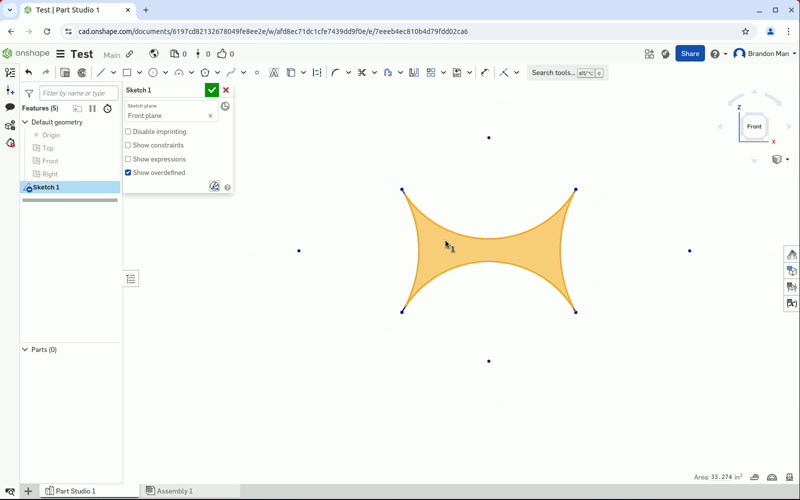
scroll(-6)
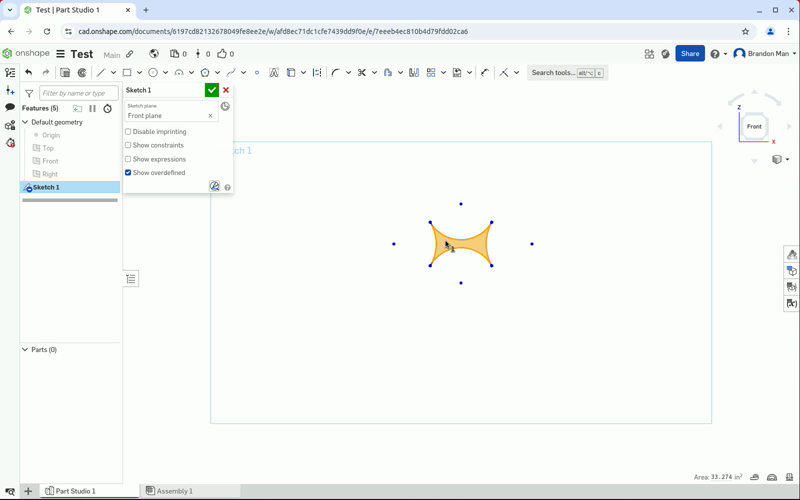
mouse_move(73, 352)
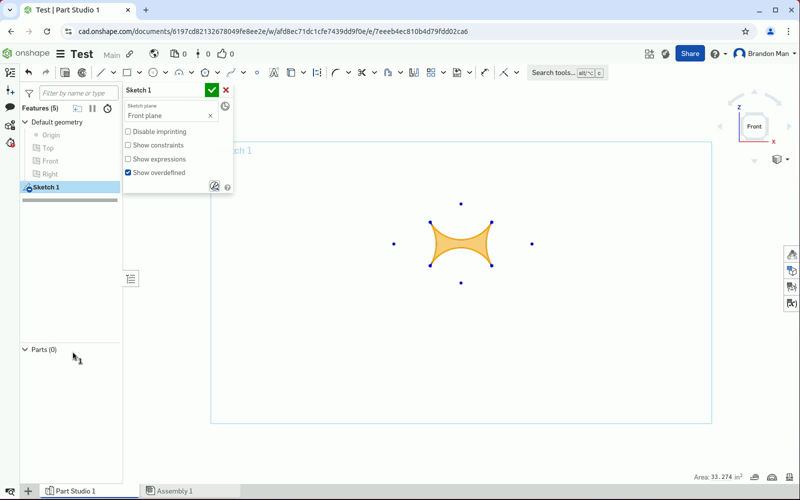
key(shift+y)
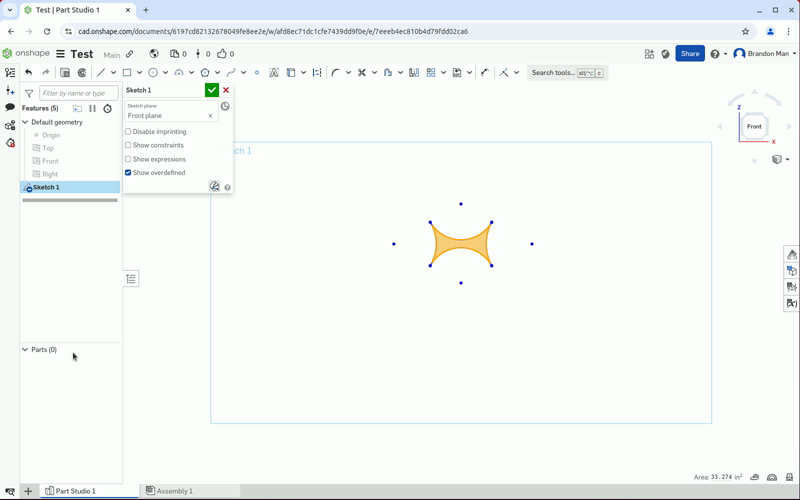
key(shift+e)
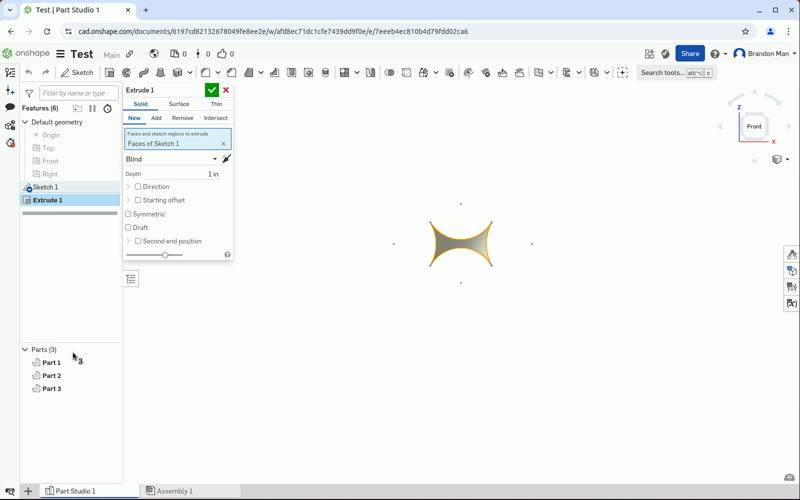
mouse_move(143, 106)
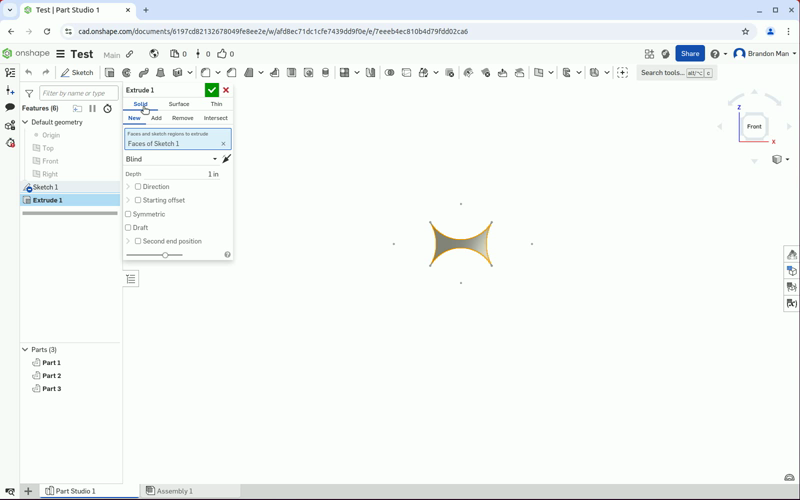
click(143, 106)
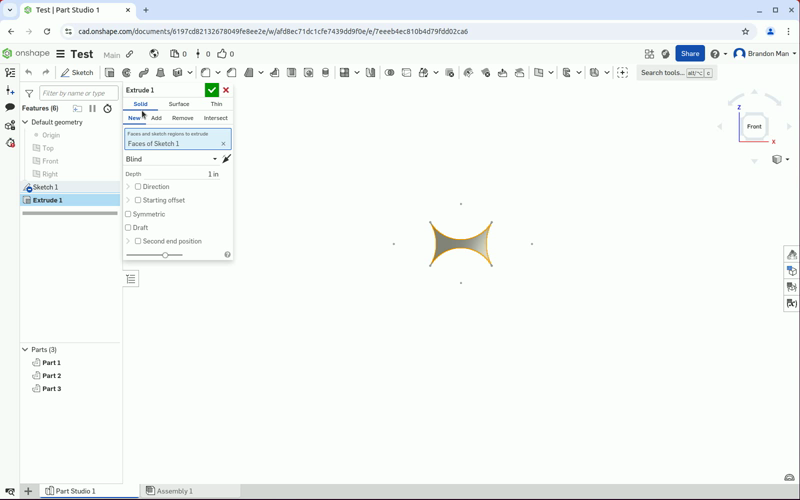
mouse_move(137, 120)
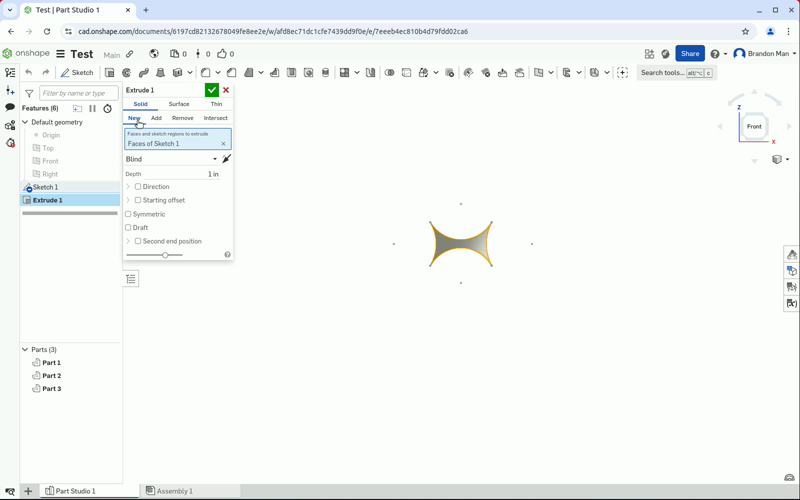
click(137, 120)
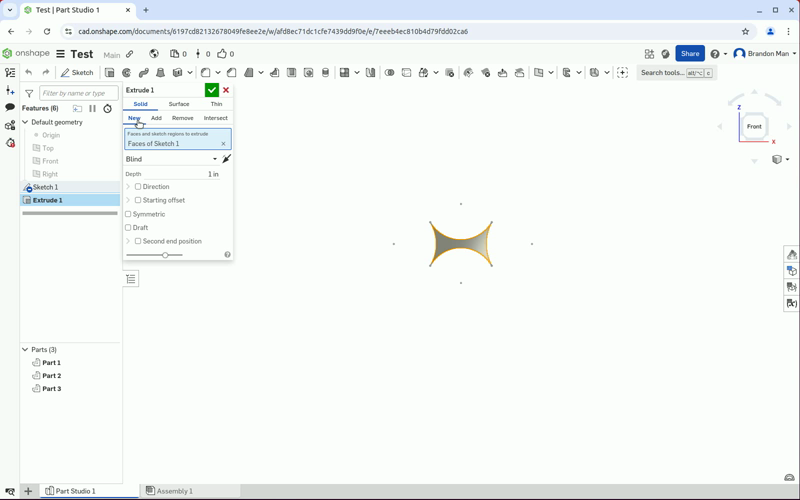
key(tab, 4)
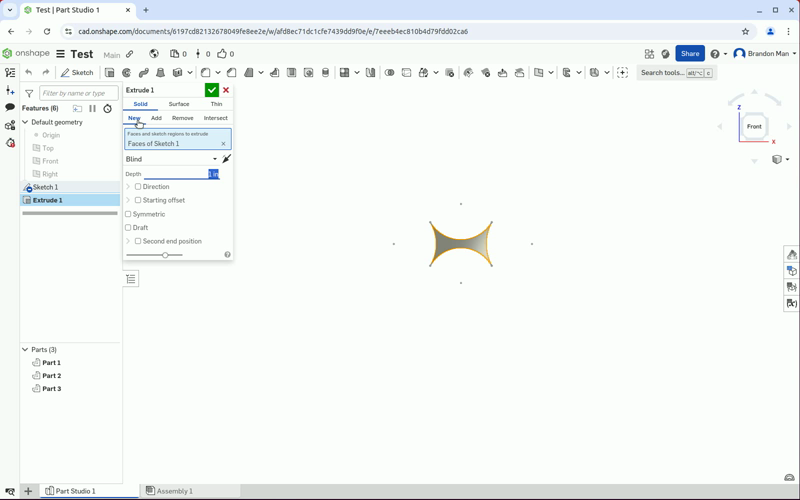
text(3.129)
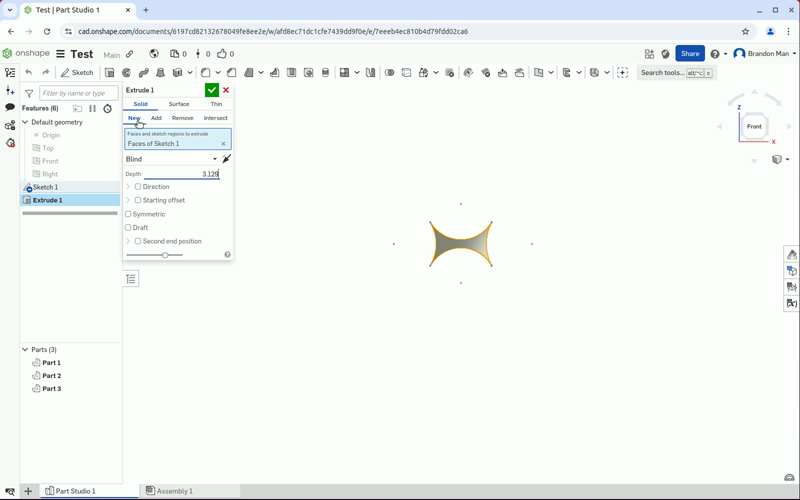
key(enter)
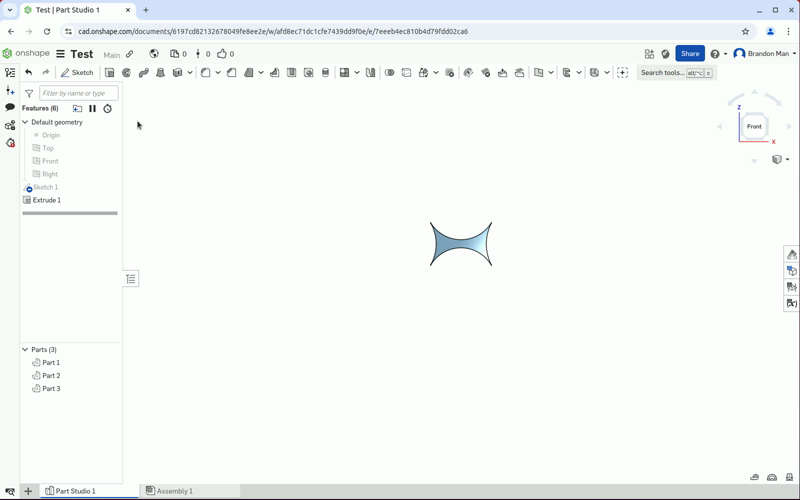
key(shift+h)
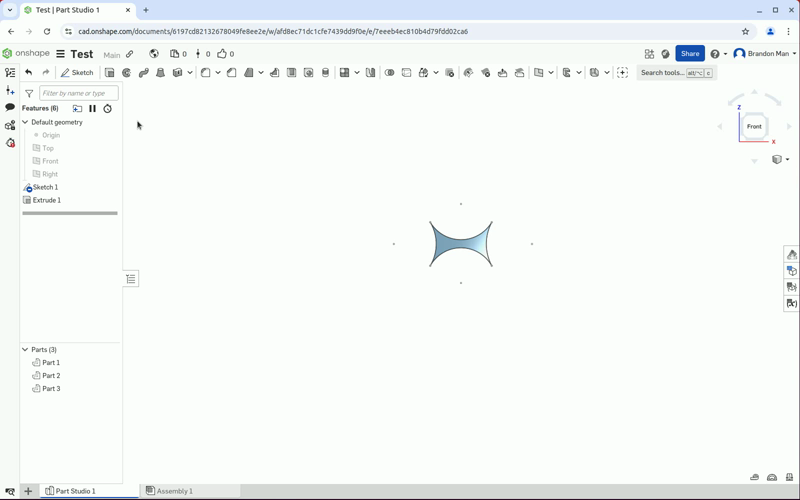
key(shift+h)
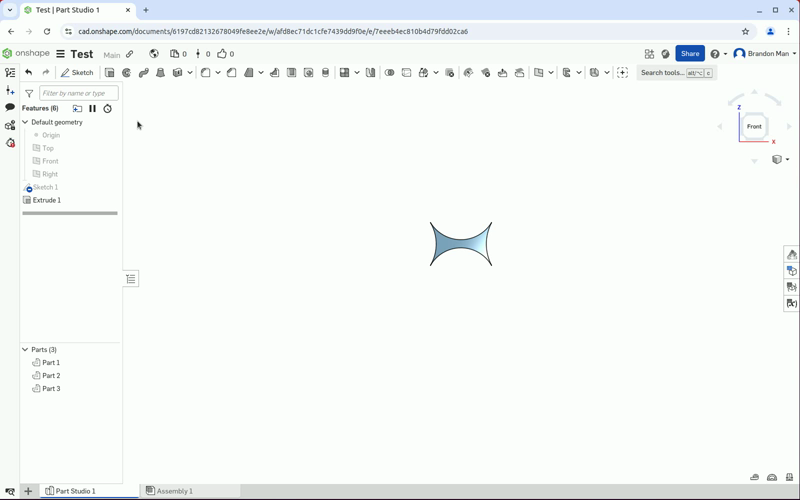
mouse_move(73, 189)
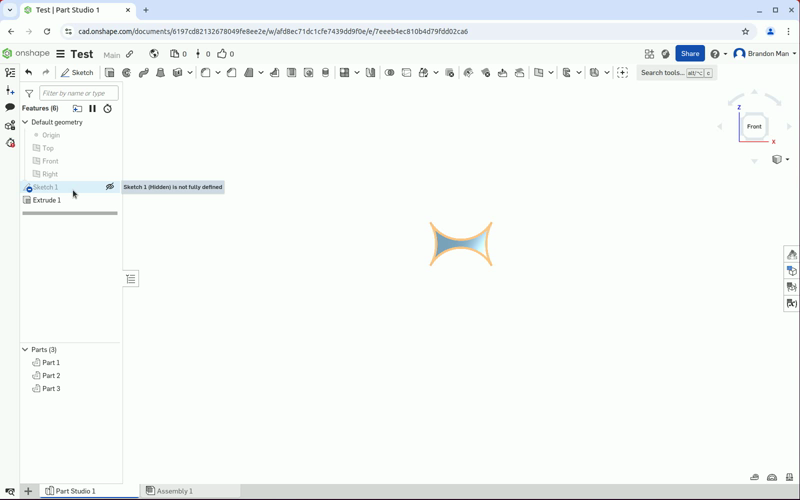
click(73, 189)
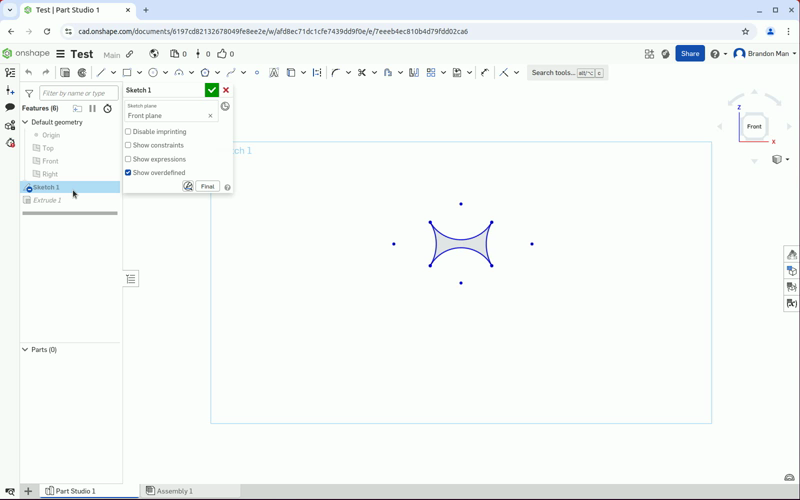
mouse_move(229, 92)
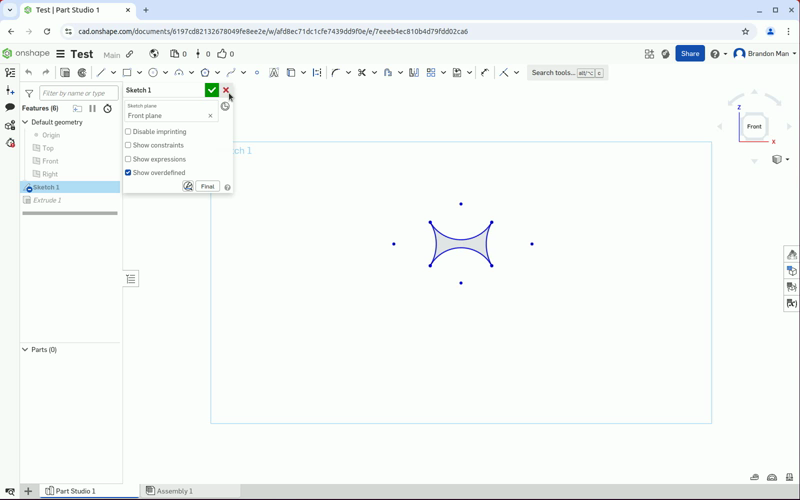
click(229, 92)
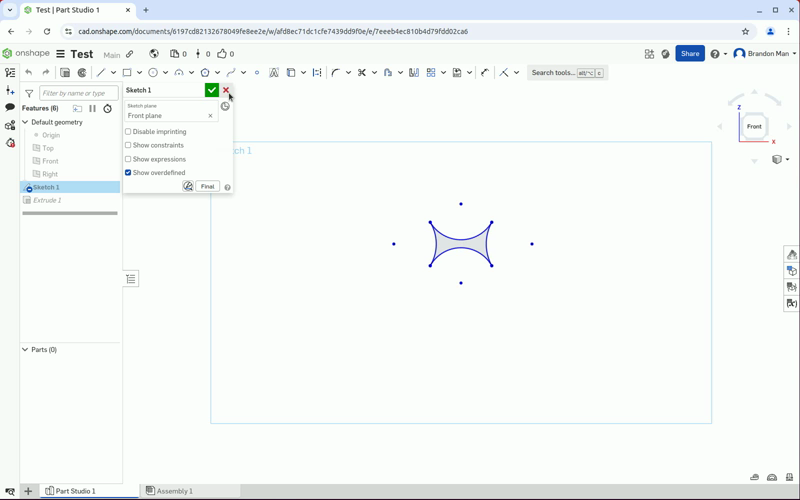
key(shift+s)
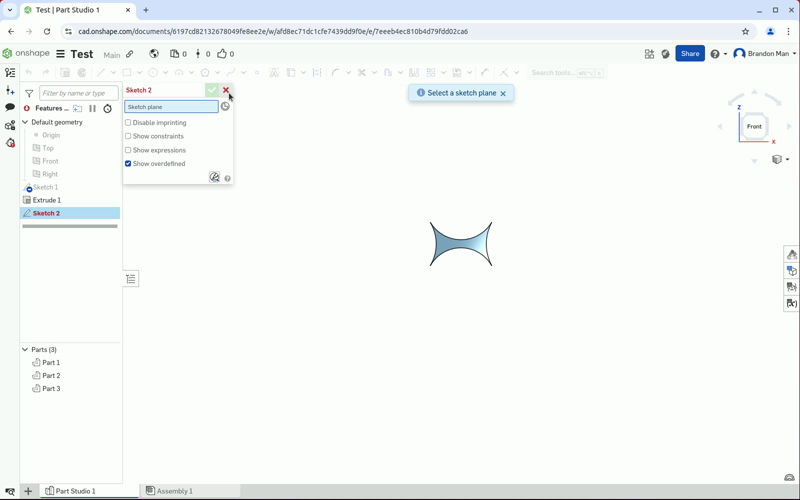
mouse_move(73, 163)
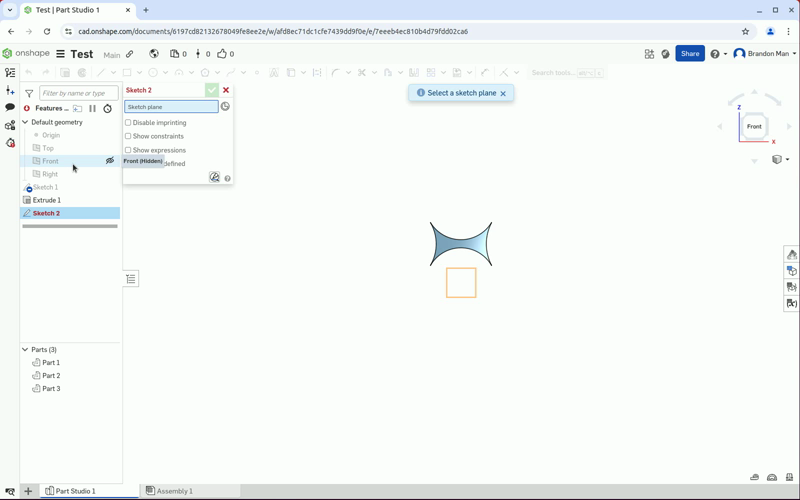
click(73, 163)
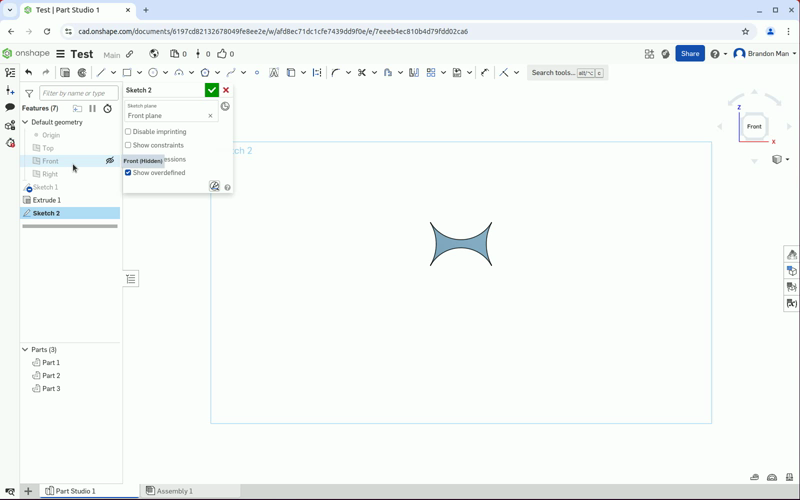
mouse_move(73, 352)
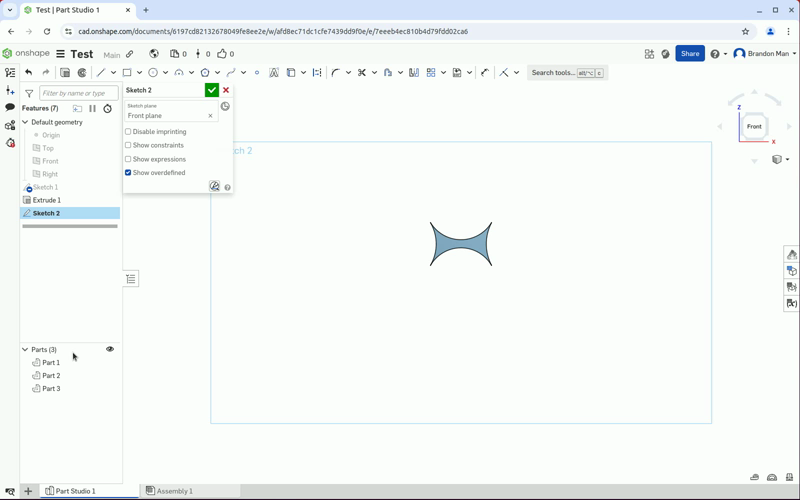
key(y)
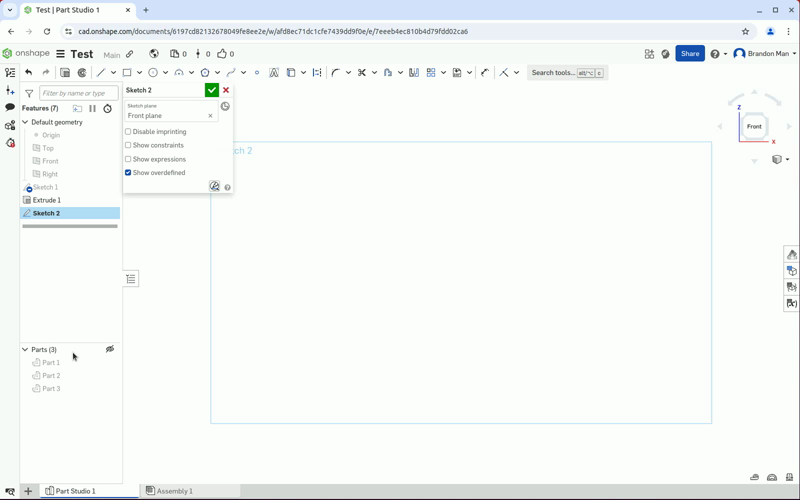
key(a)
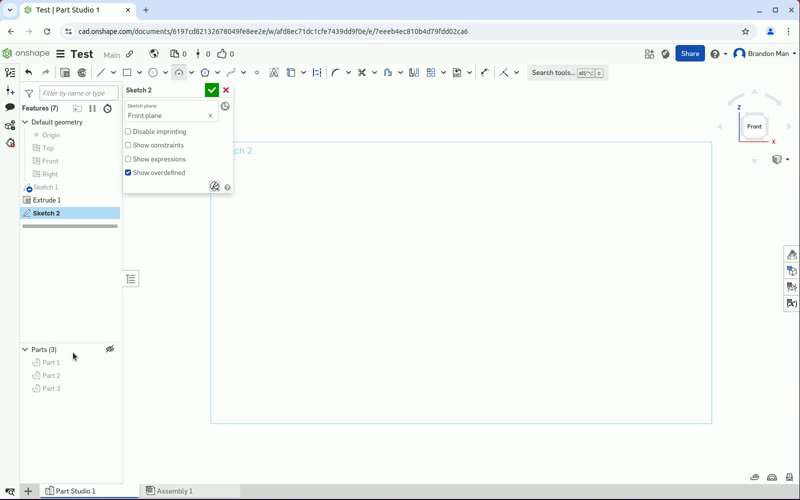
key_down(shift)
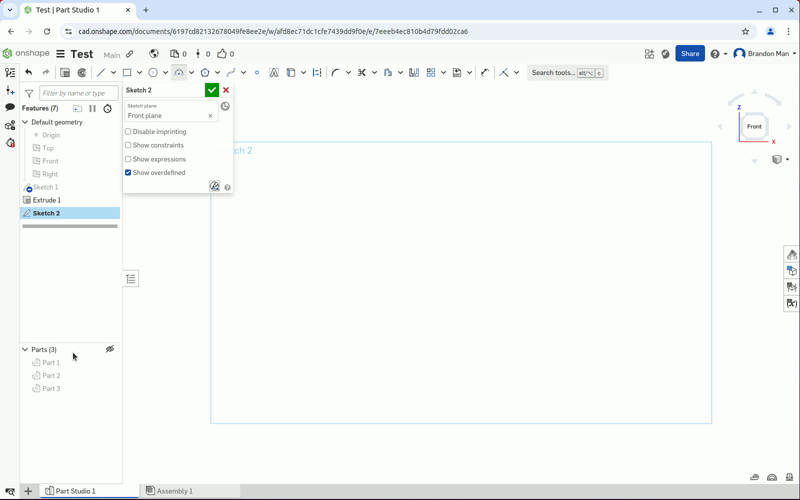
mouse_move(460, 318)
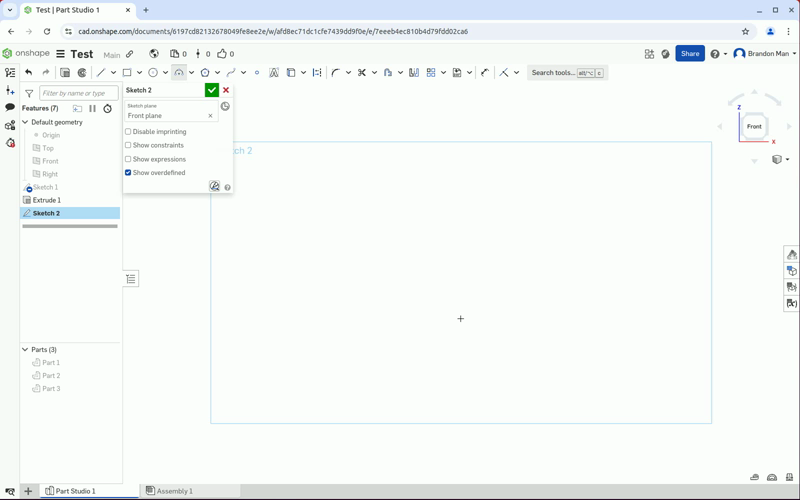
click(460, 318)
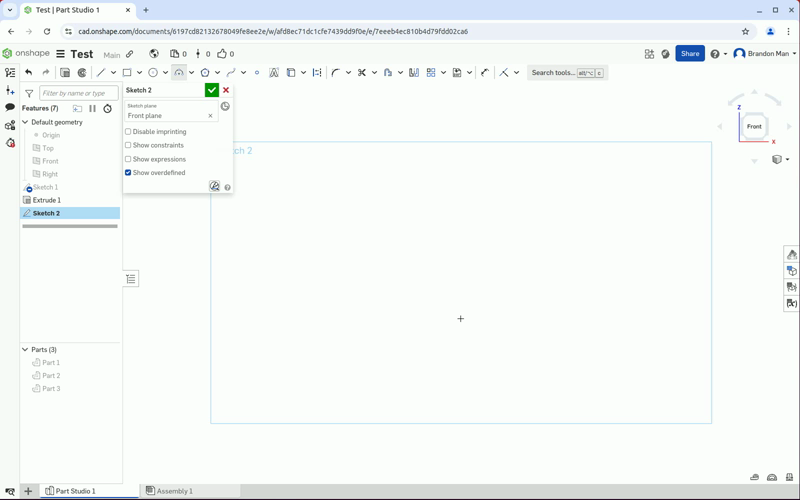
key_up(shift)
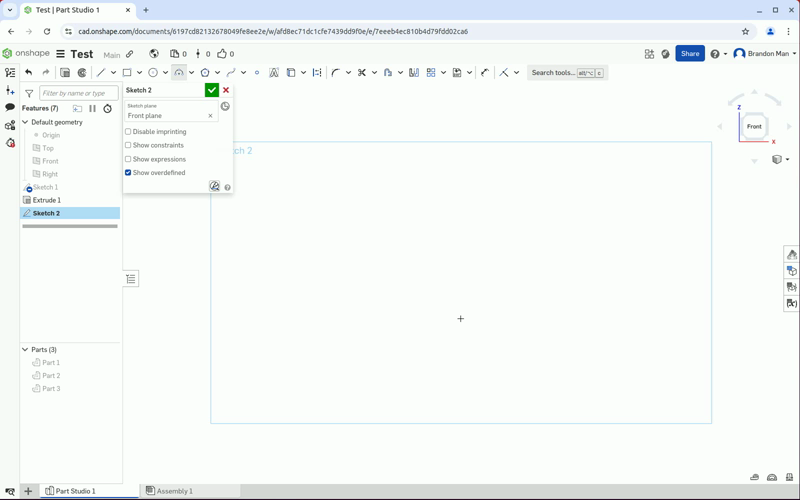
key_down(shift)
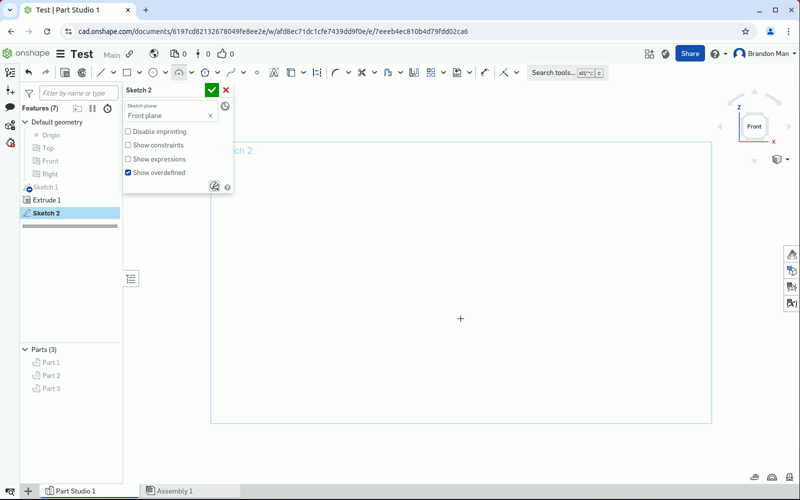
mouse_move(497, 339)
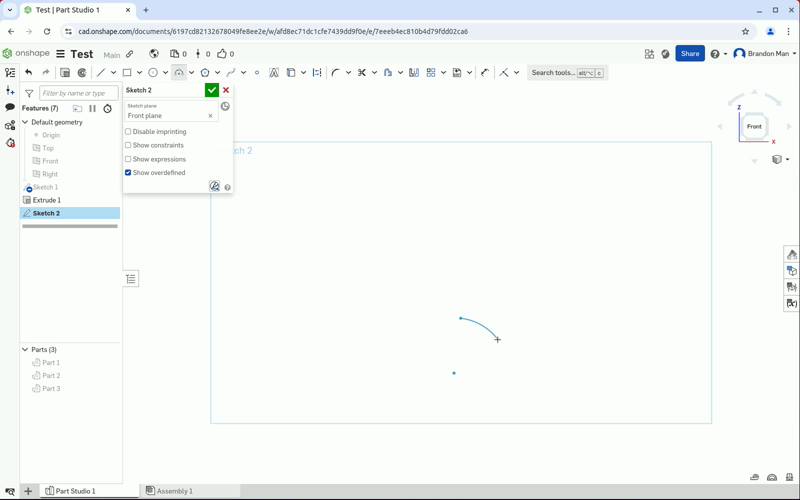
click(497, 339)
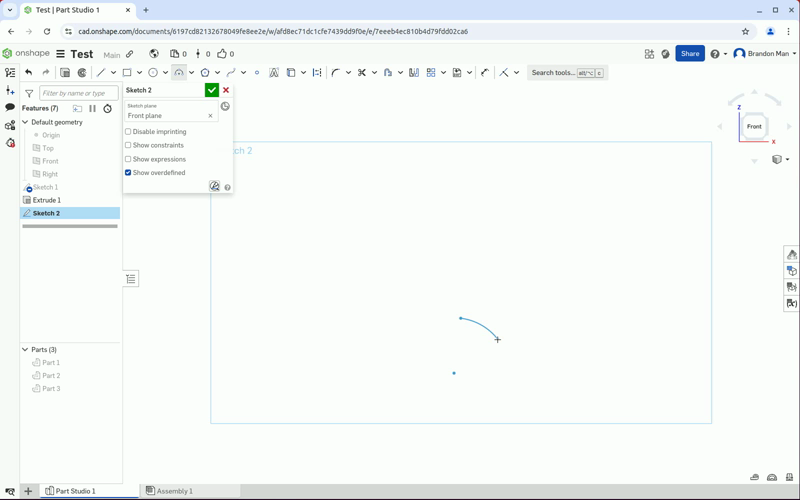
mouse_move(482, 323)
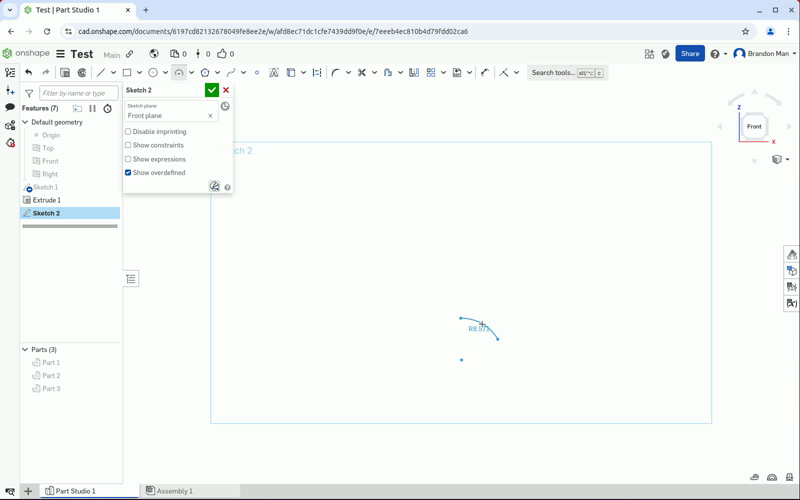
click(482, 323)
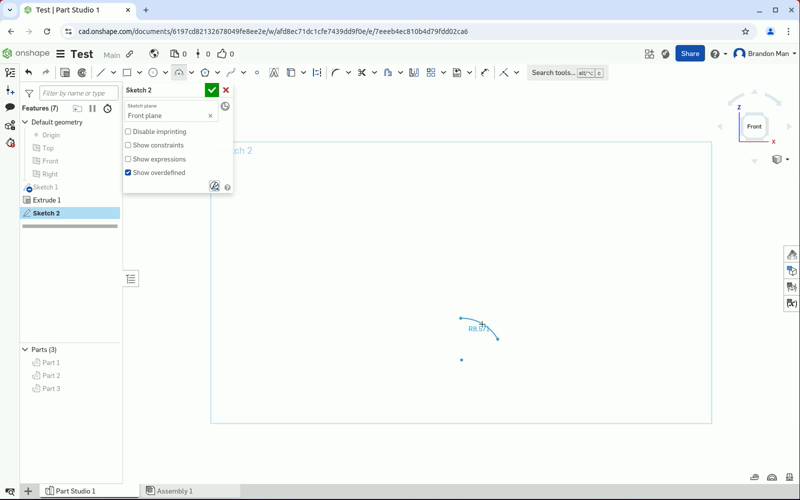
key_up(shift)
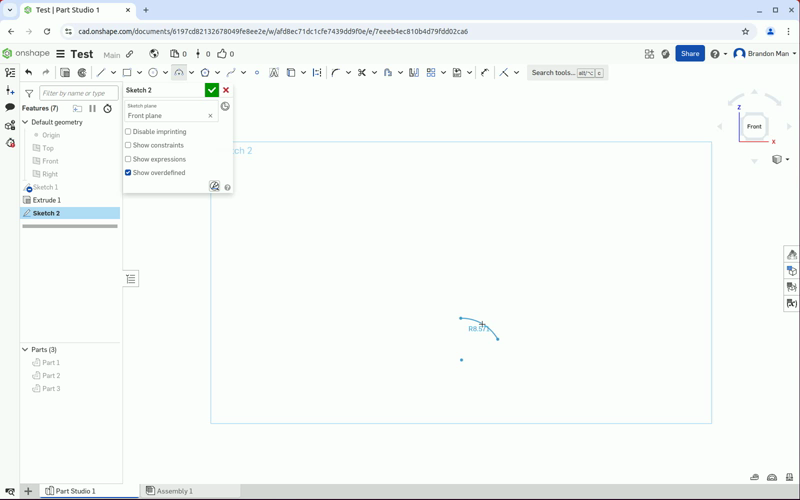
mouse_move(497, 339)
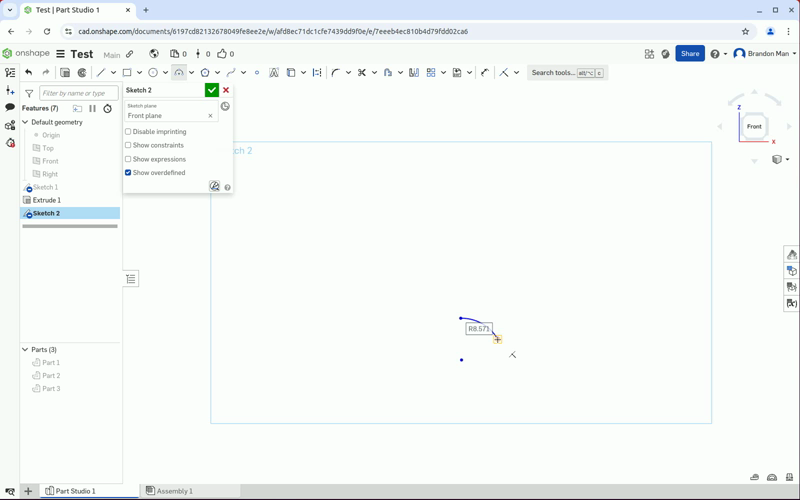
click(497, 339)
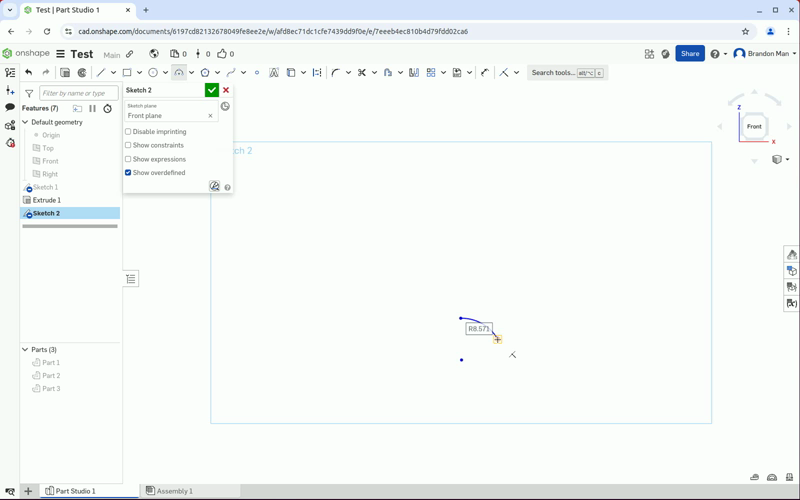
key_down(shift)
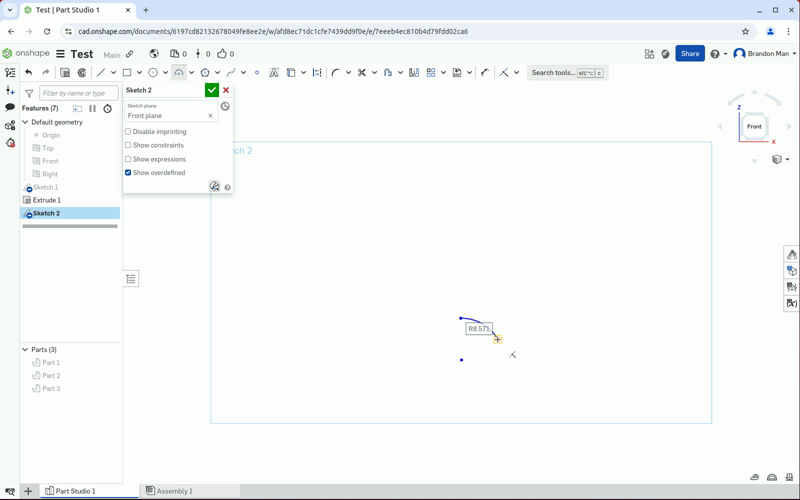
mouse_move(528, 286)
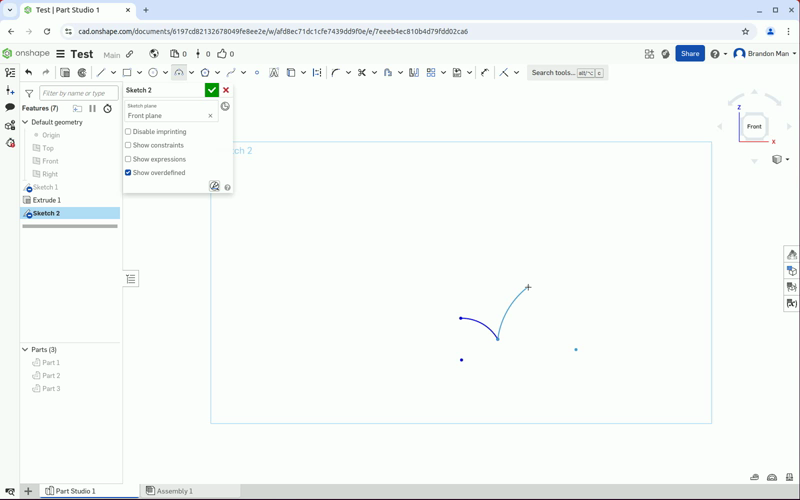
click(528, 286)
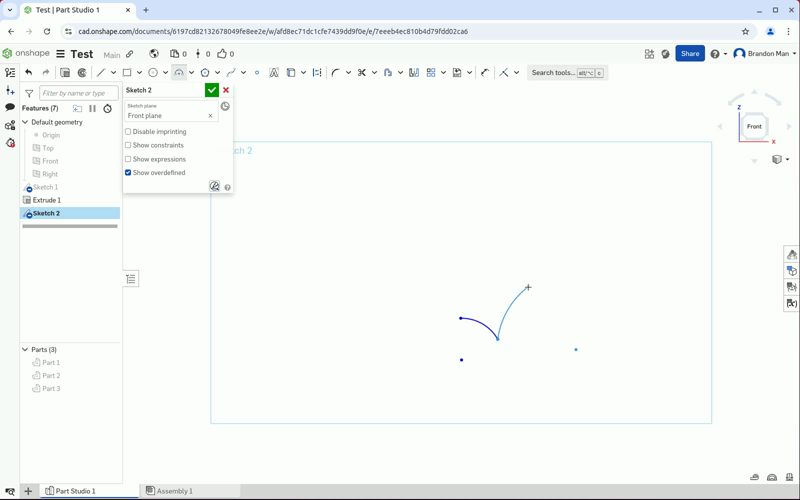
mouse_move(497, 304)
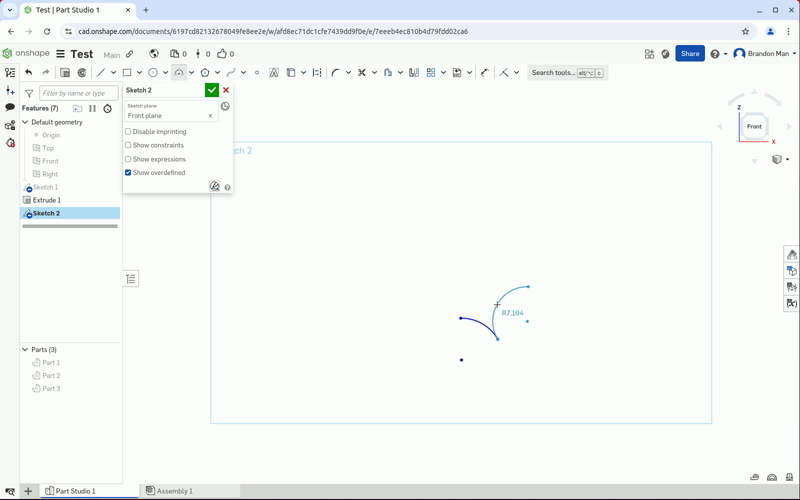
click(497, 304)
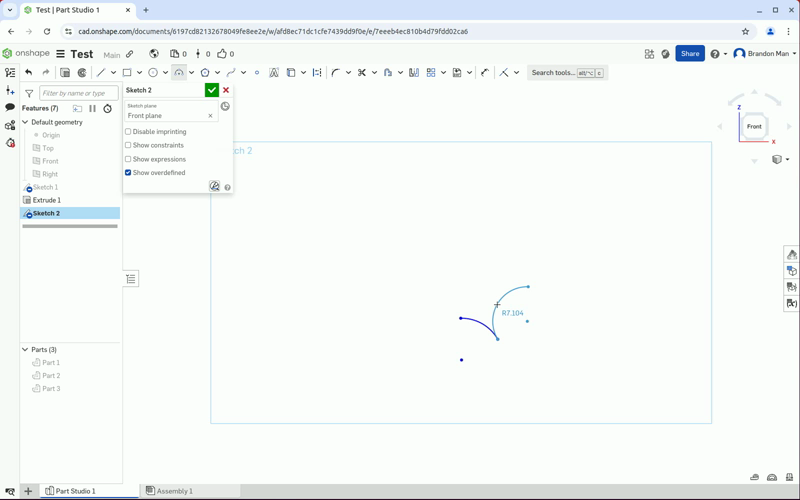
key_up(shift)
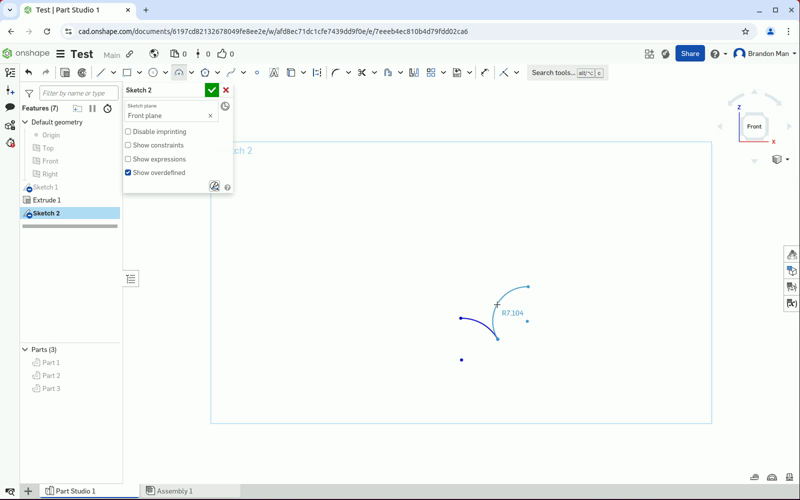
mouse_move(528, 286)
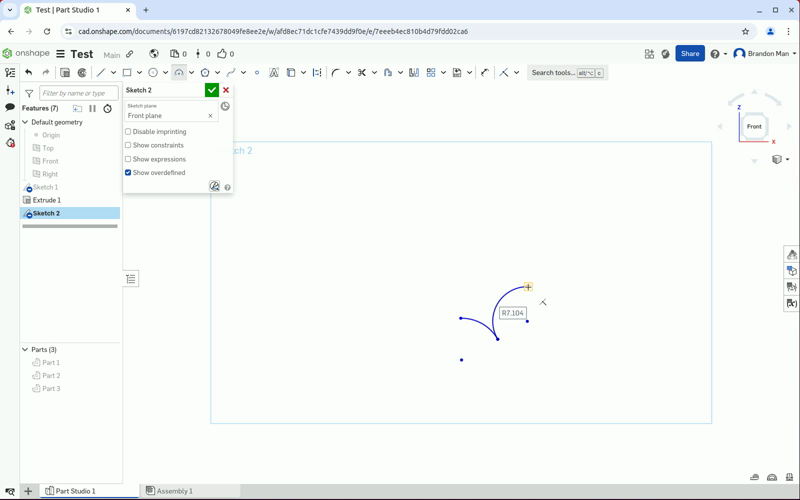
click(528, 286)
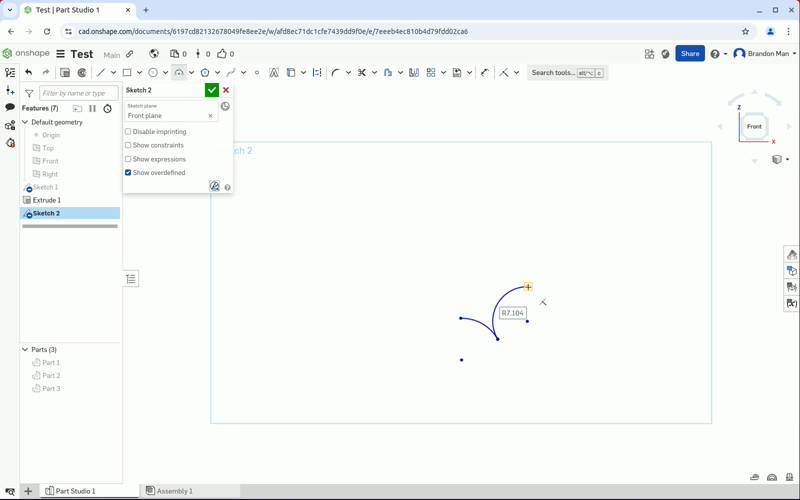
key_down(shift)
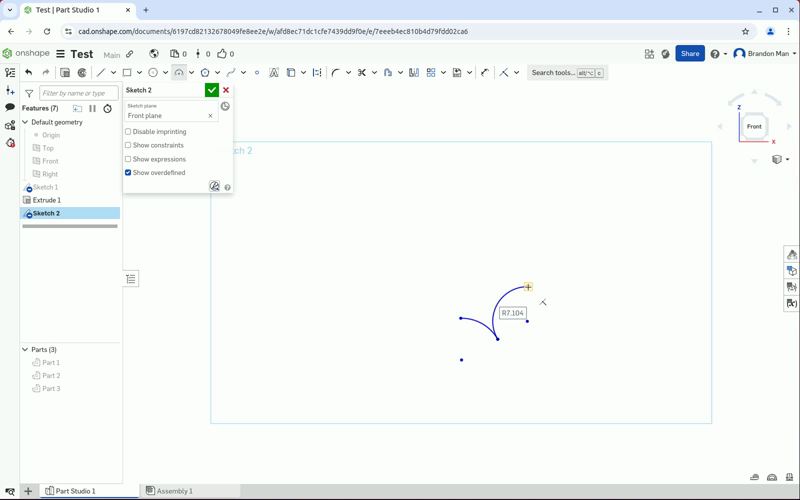
mouse_move(491, 265)
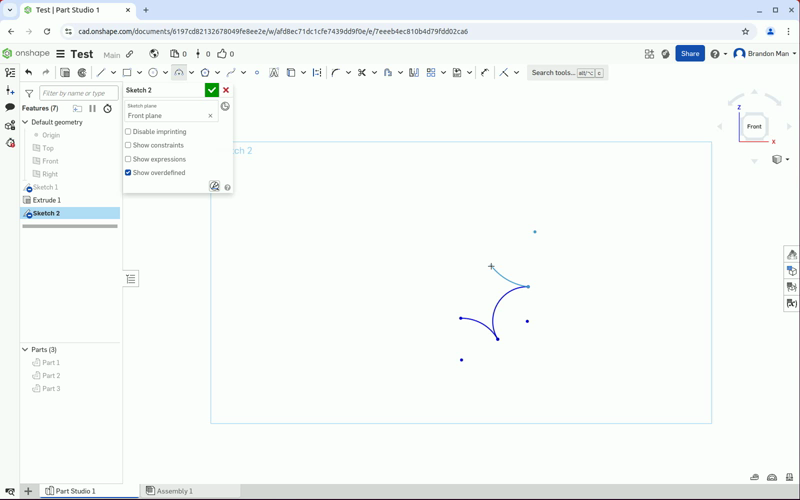
click(491, 265)
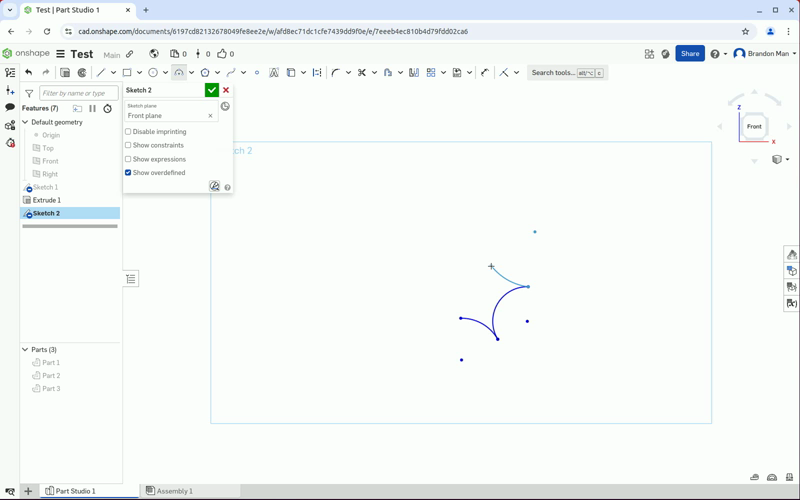
mouse_move(506, 281)
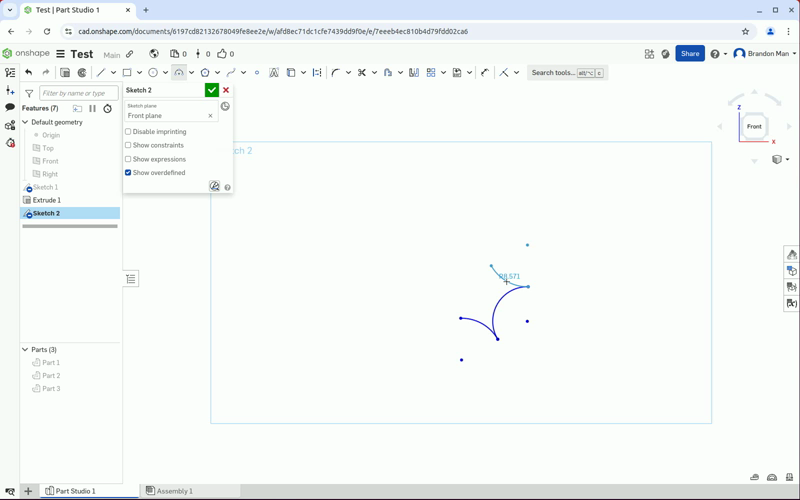
click(506, 281)
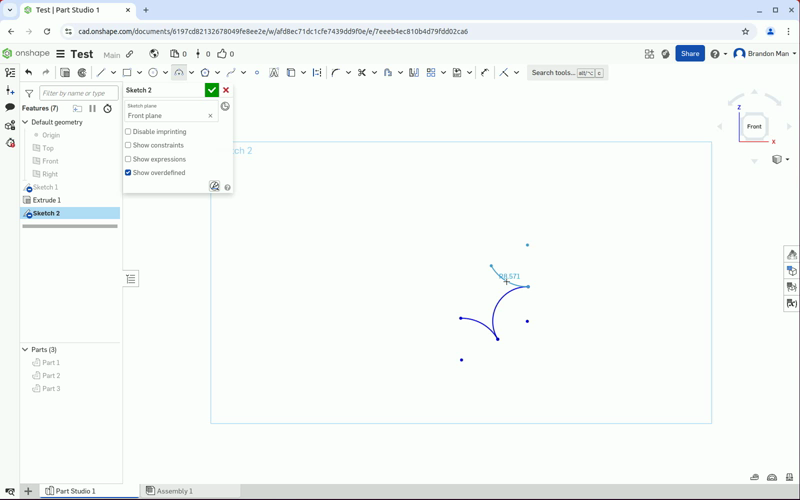
key_up(shift)
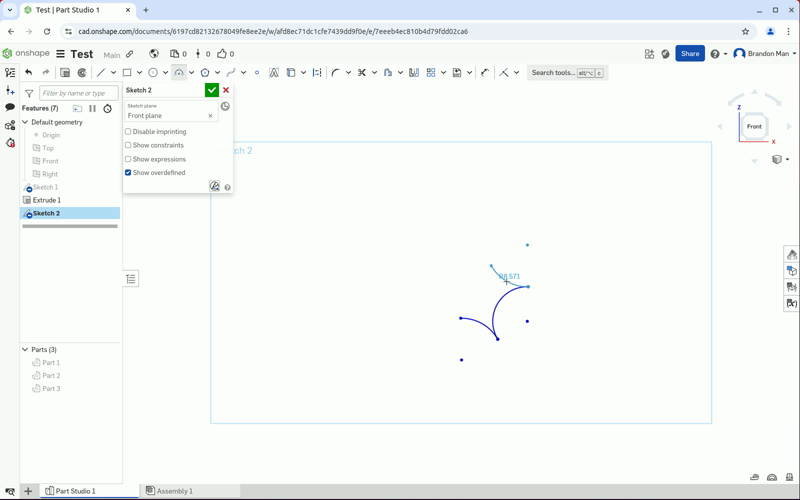
mouse_move(491, 265)
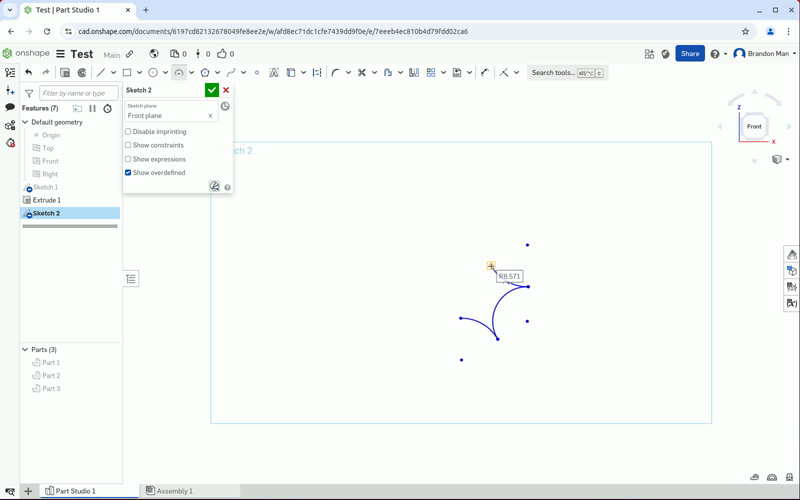
click(491, 265)
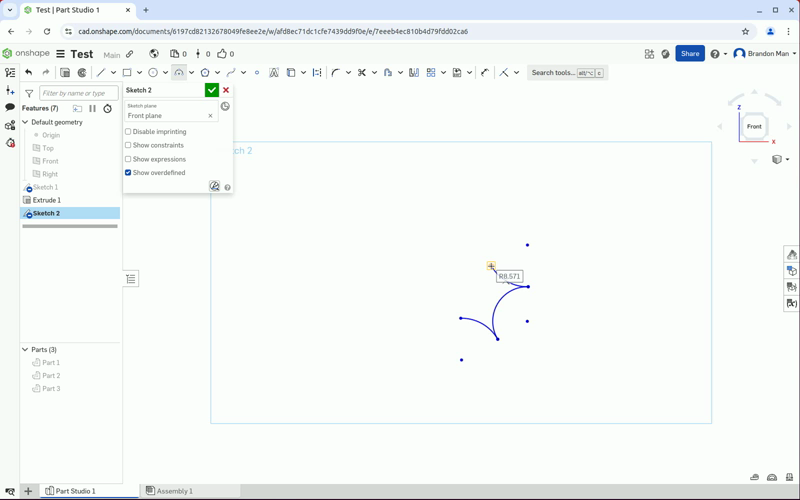
mouse_move(460, 318)
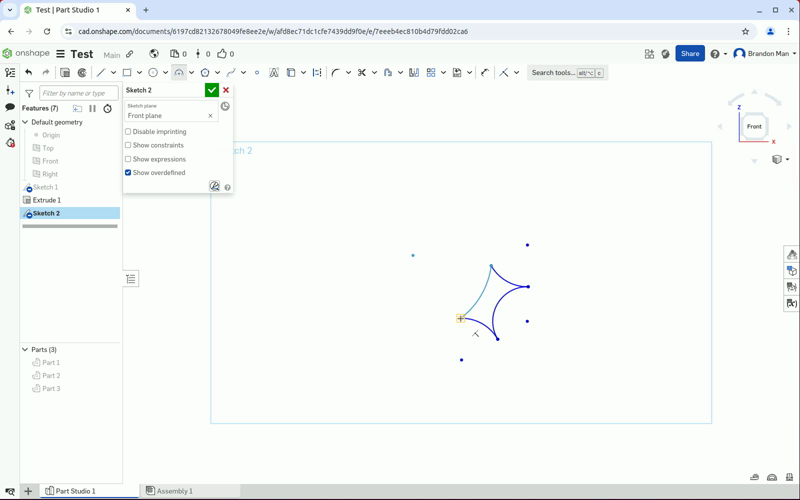
click(460, 318)
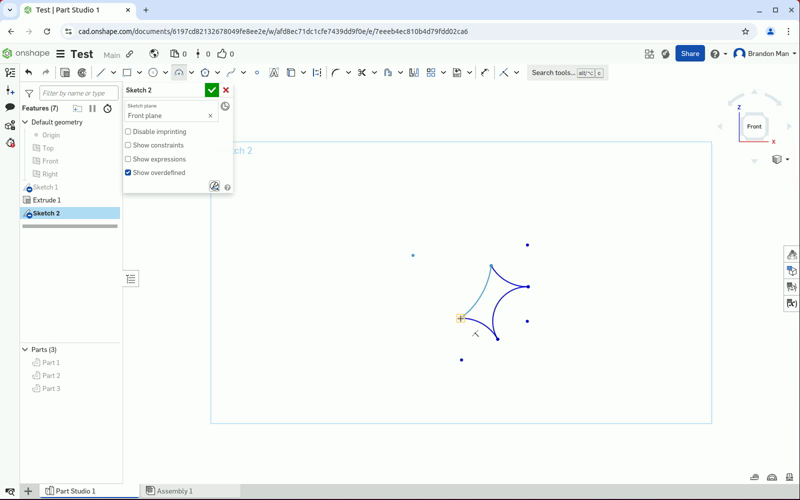
key_down(shift)
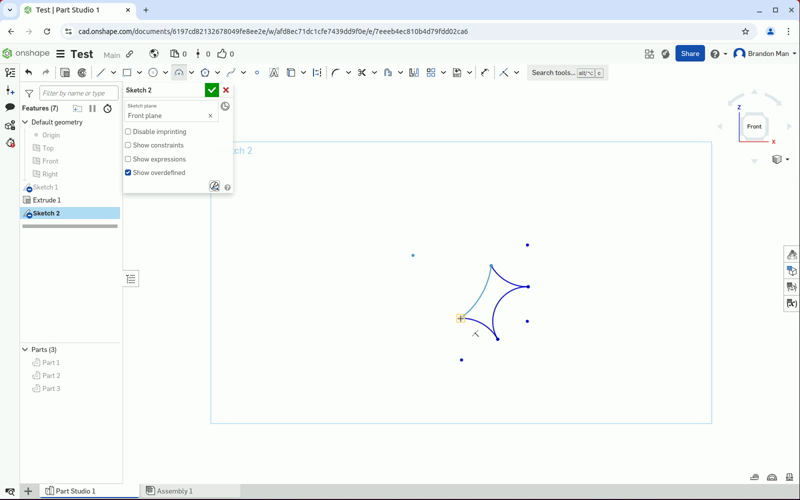
mouse_move(491, 300)
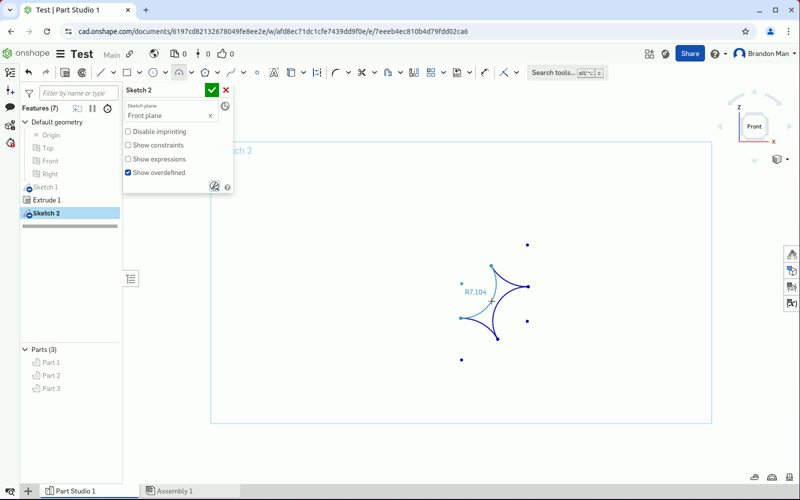
click(491, 300)
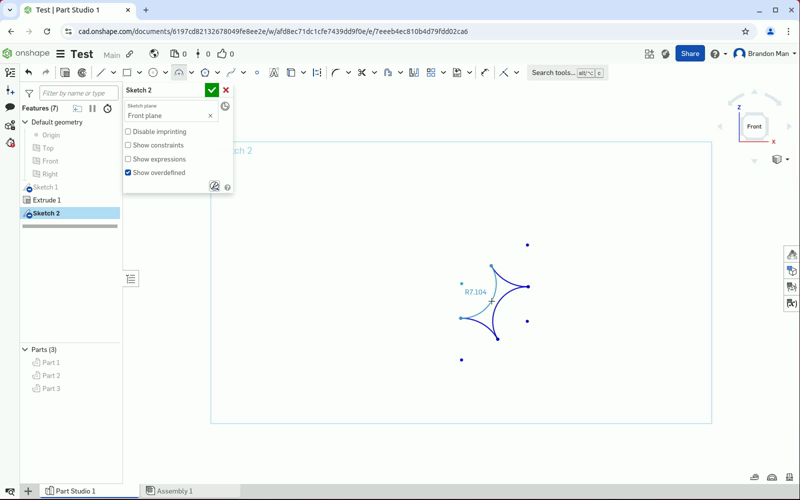
key_up(shift)
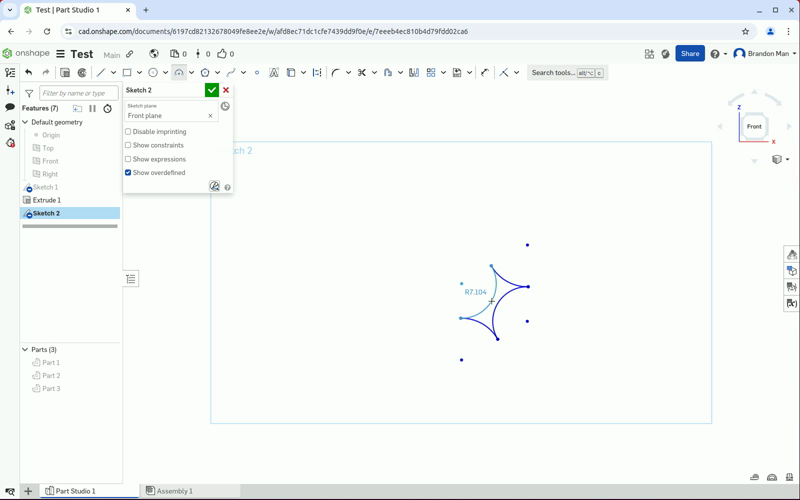
key(esc)
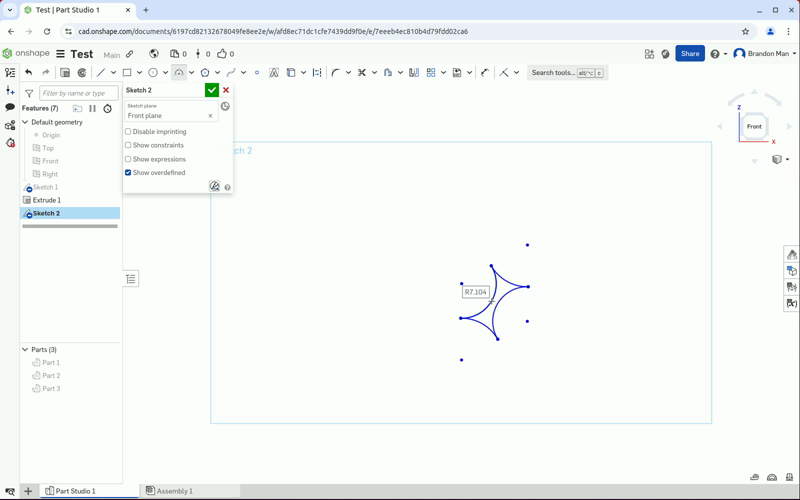
mouse_move(488, 307)
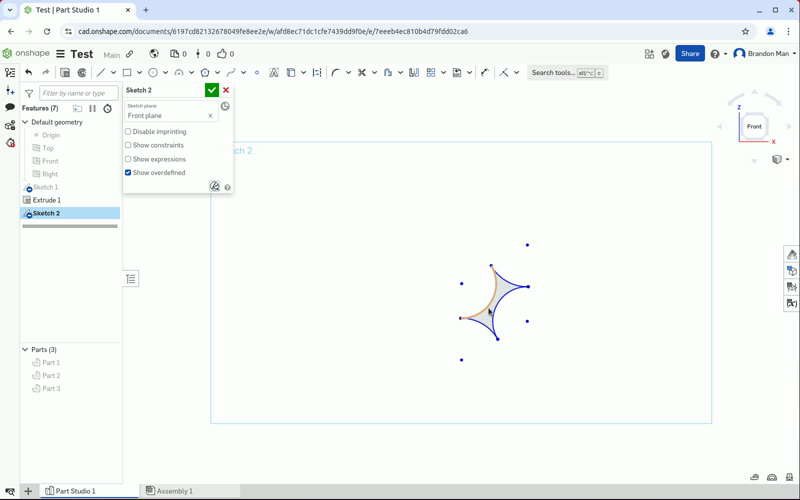
scroll(6)
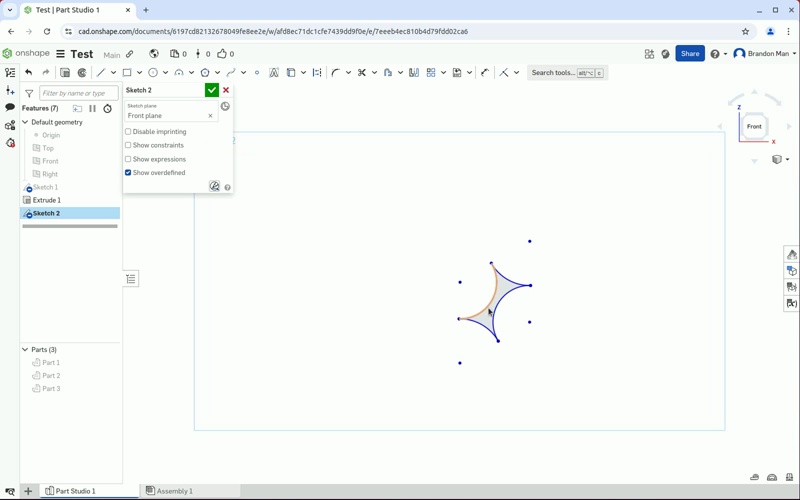
scroll(6)
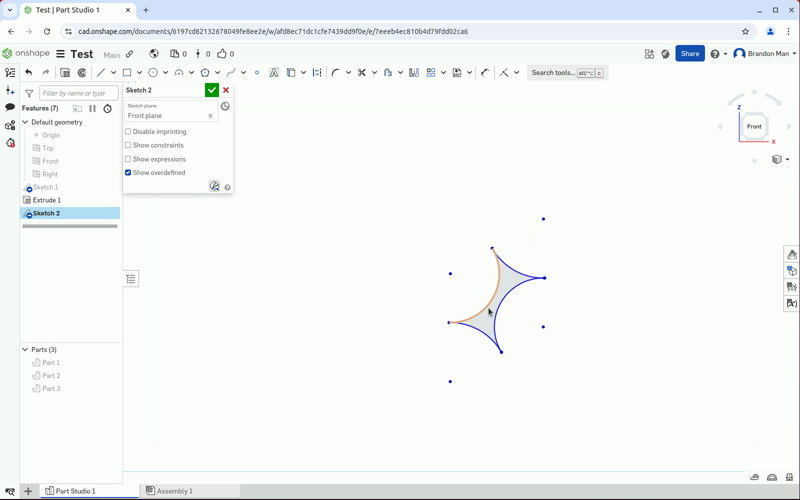
scroll(6)
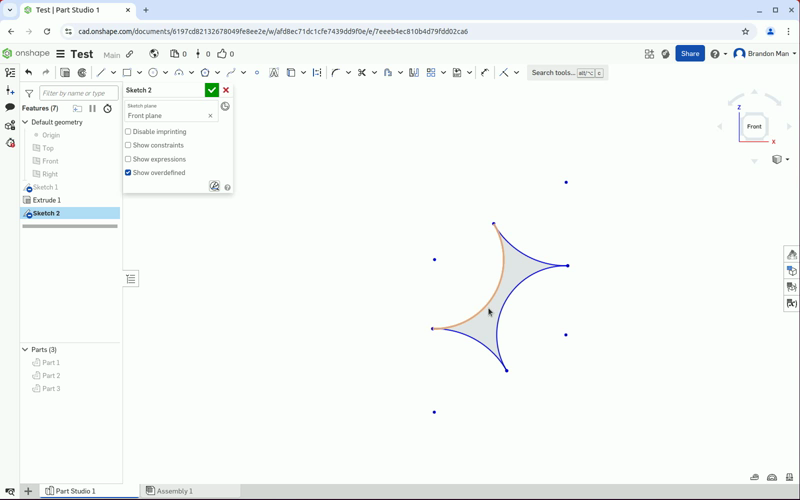
scroll(6)
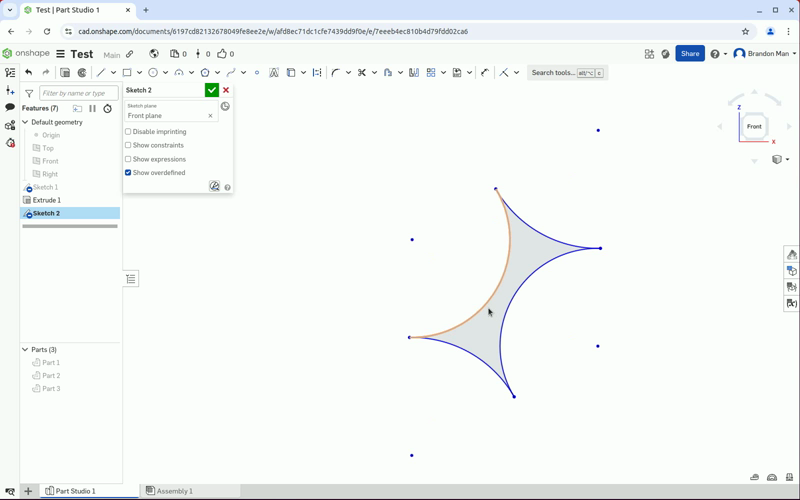
scroll(6)
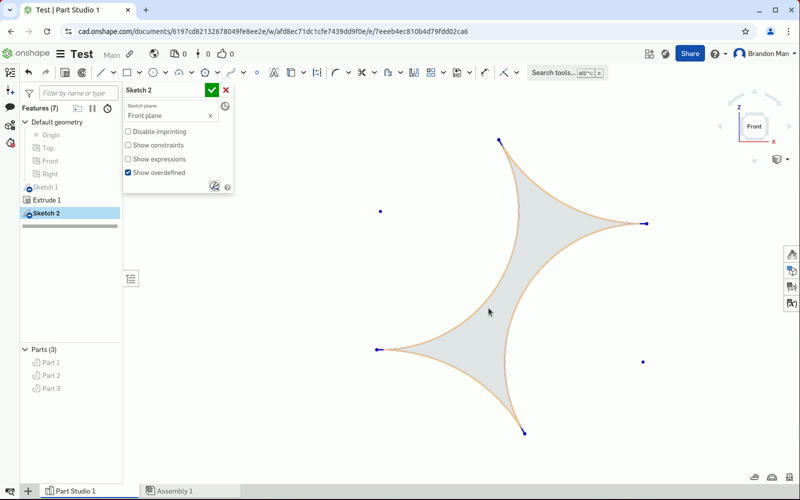
scroll(6)
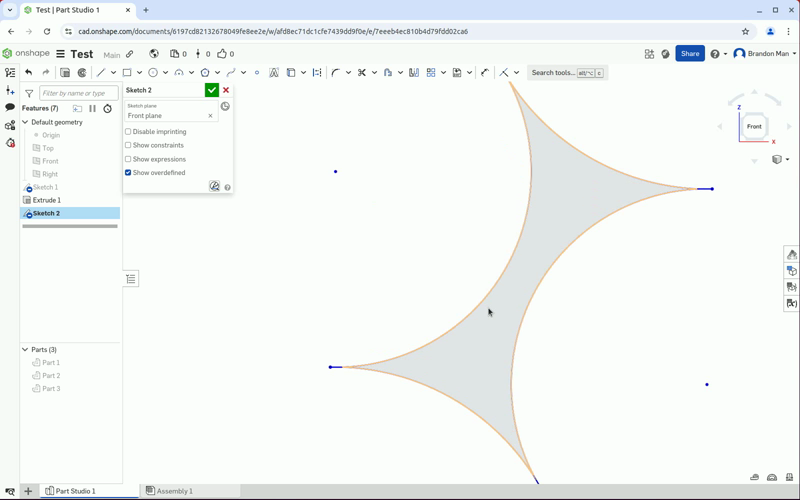
scroll(6)
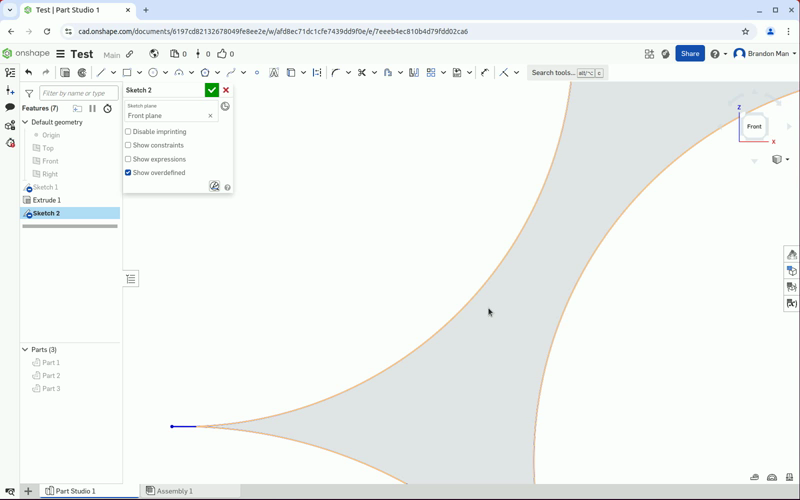
click(488, 307)
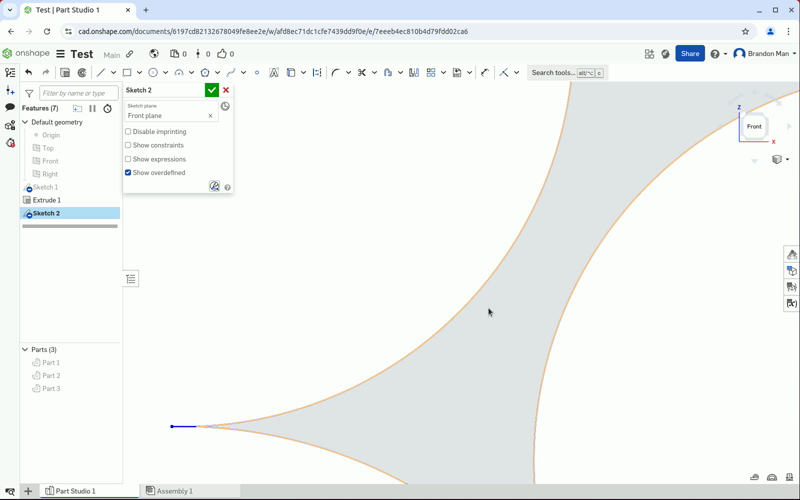
scroll(-6)
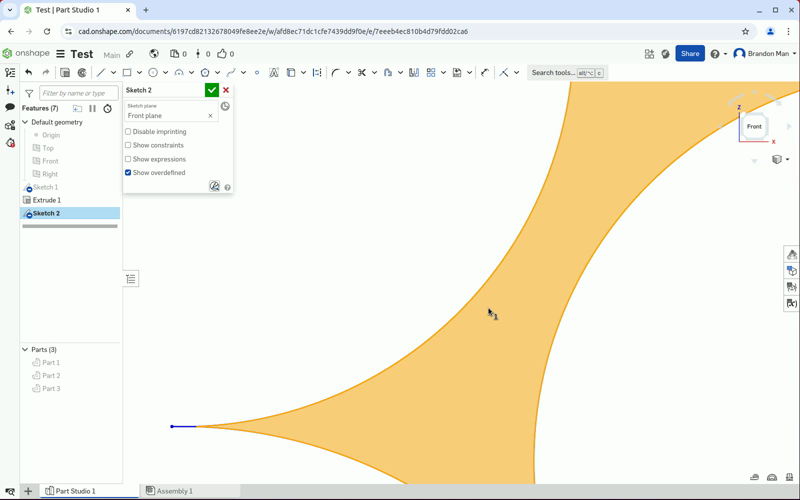
scroll(-6)
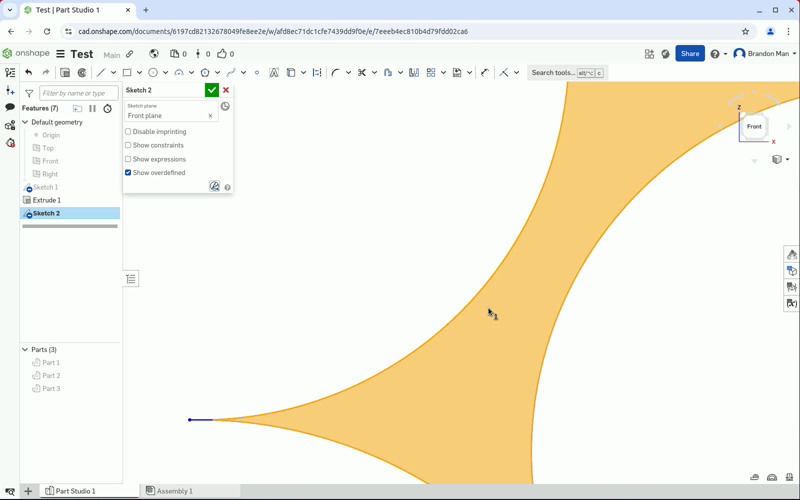
scroll(-6)
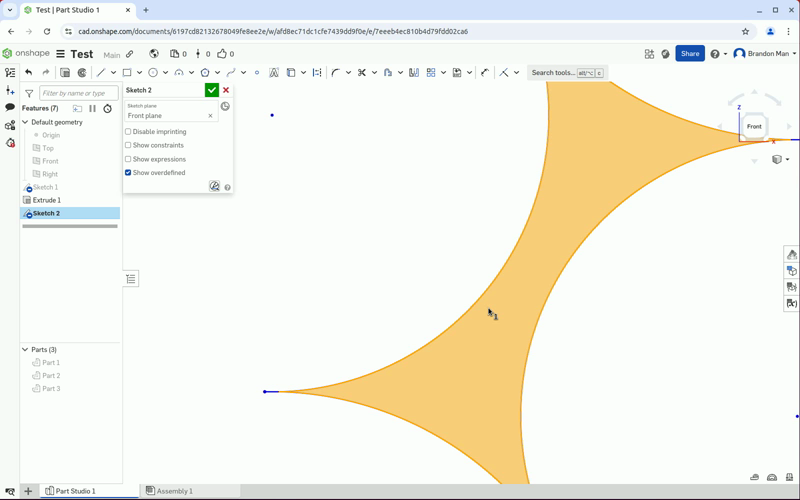
scroll(-6)
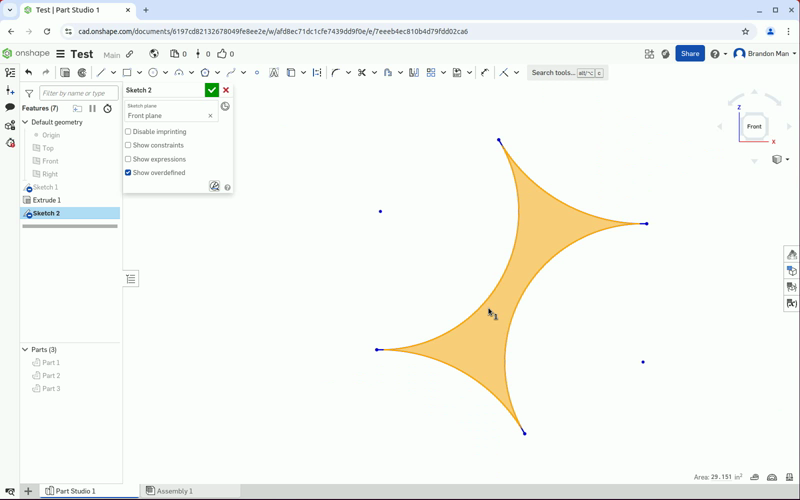
scroll(-6)
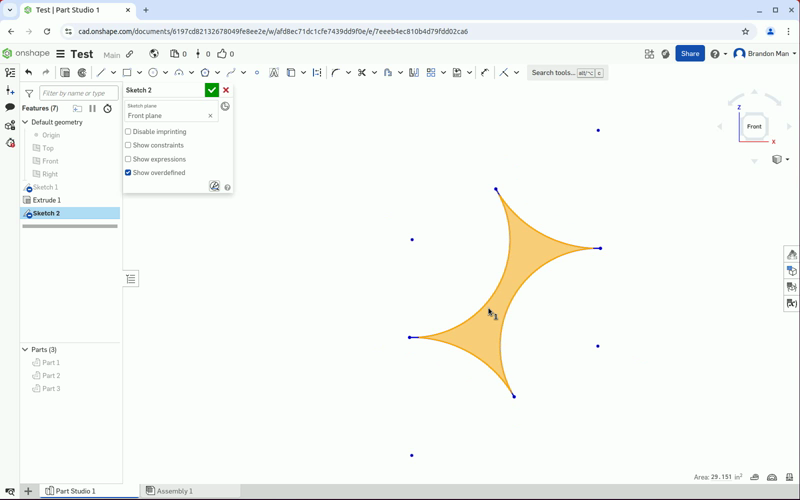
scroll(-6)
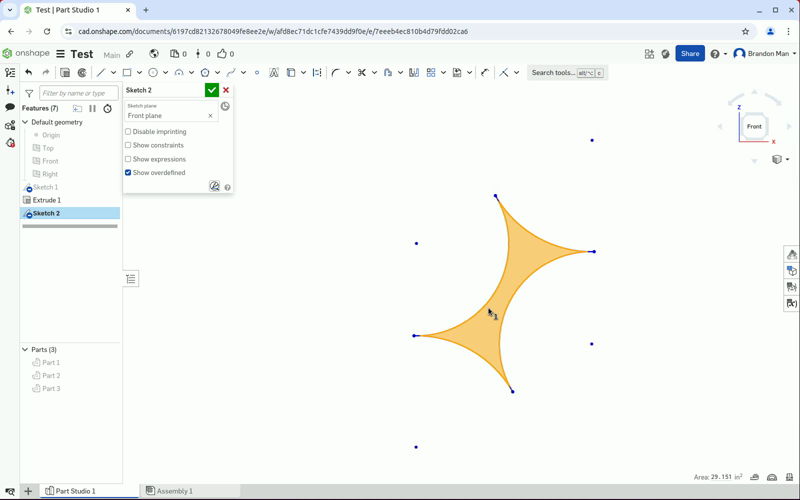
scroll(-6)
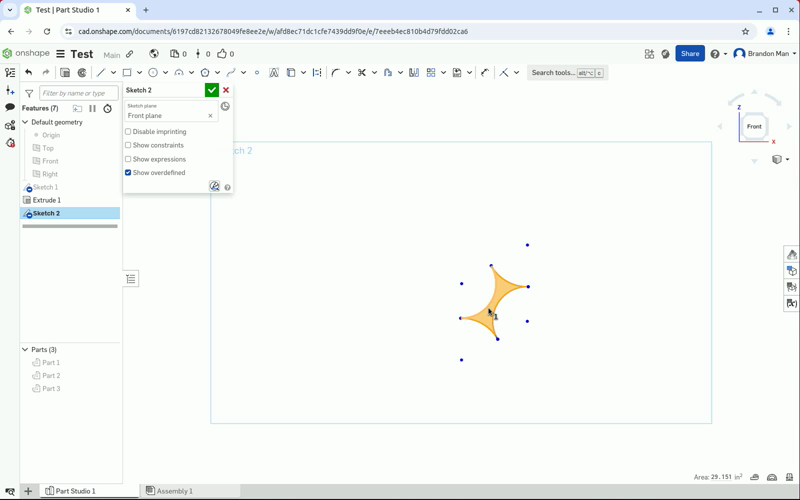
mouse_move(73, 352)
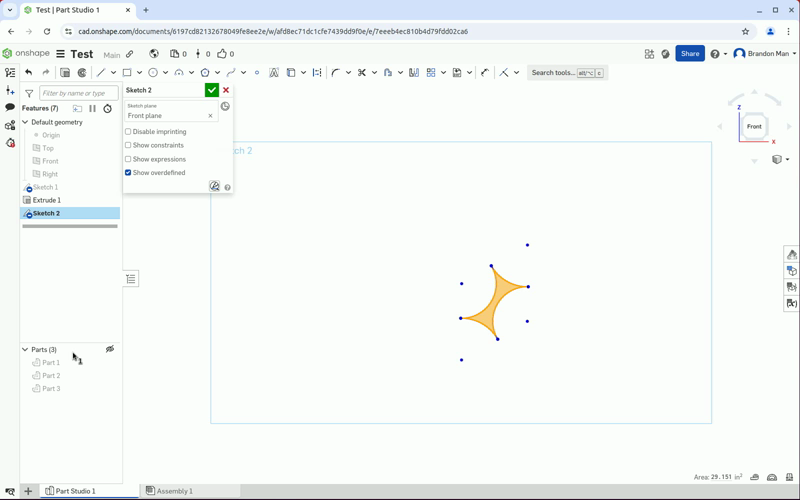
key(shift+y)
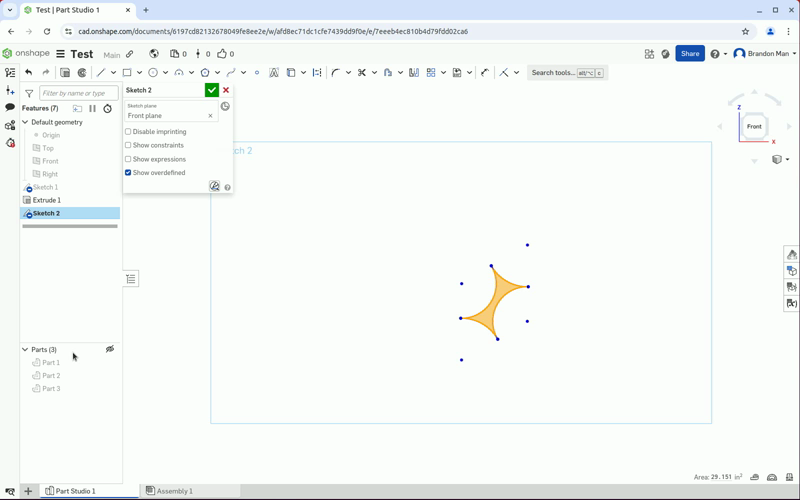
key(shift+e)
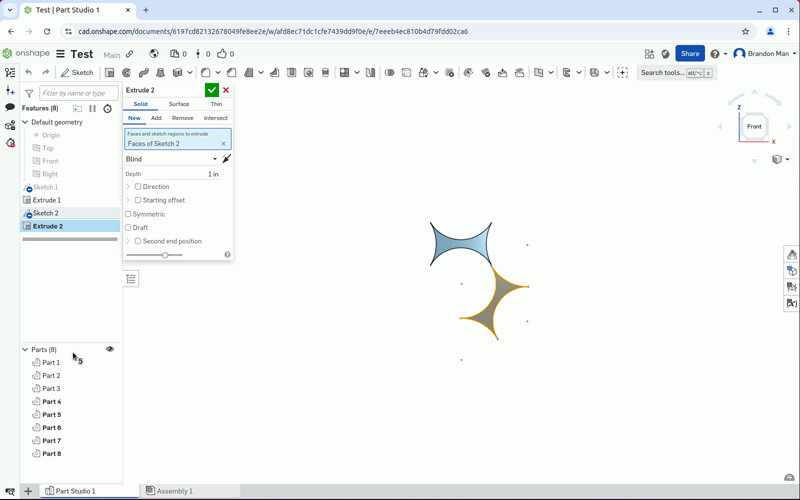
mouse_move(143, 106)
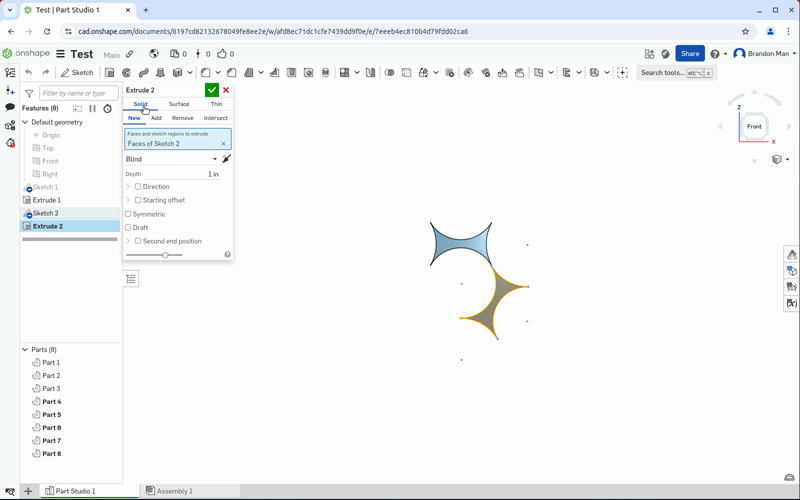
click(143, 106)
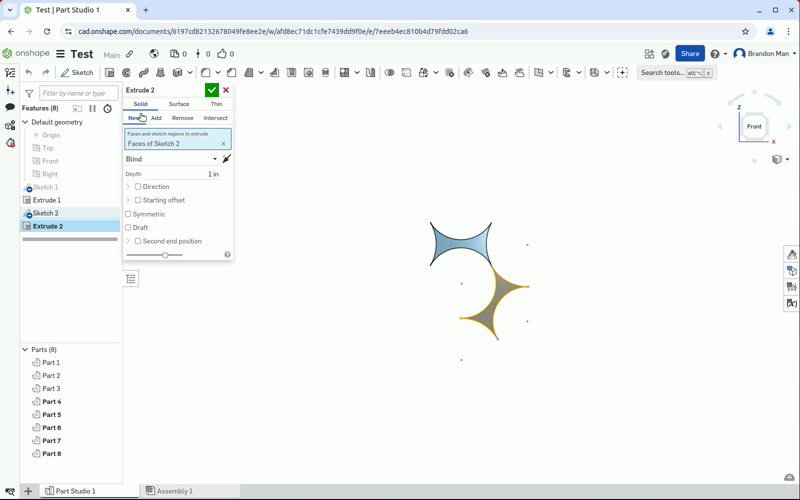
mouse_move(137, 120)
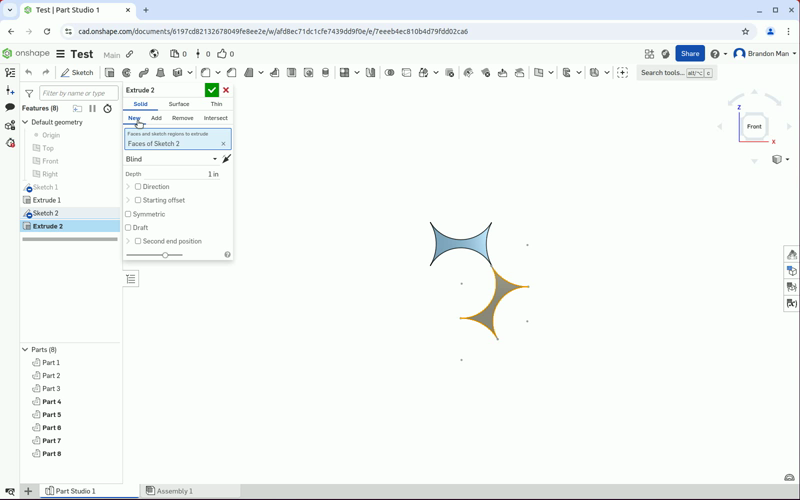
click(137, 120)
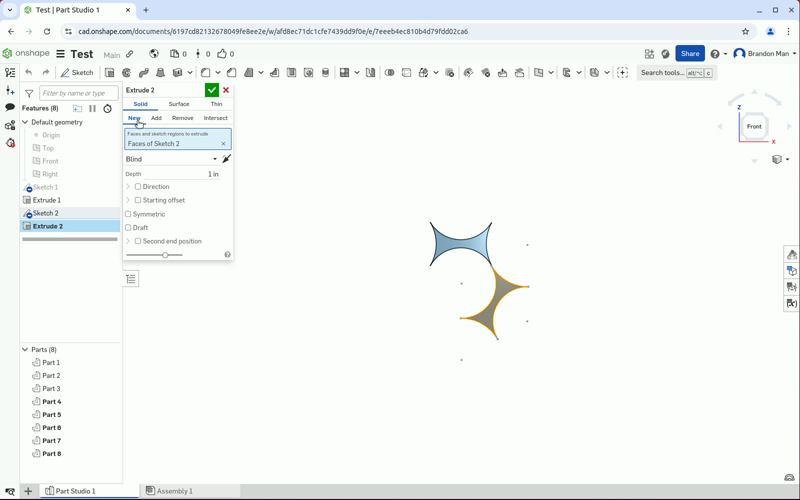
key(tab, 4)
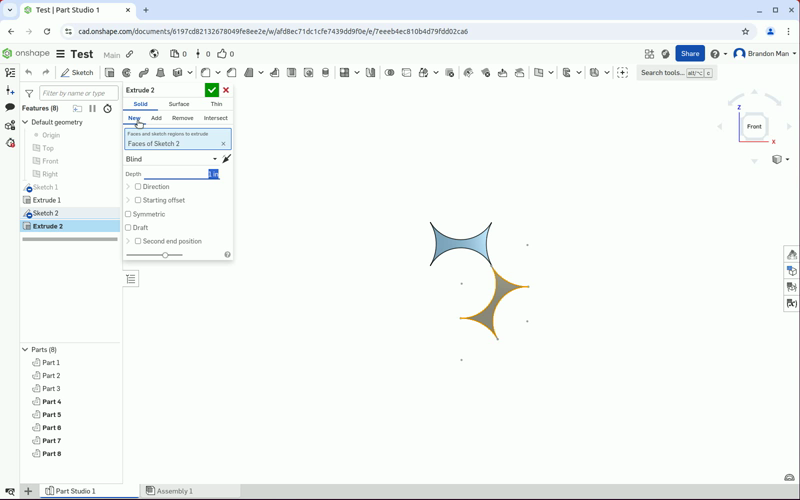
text(3.129)
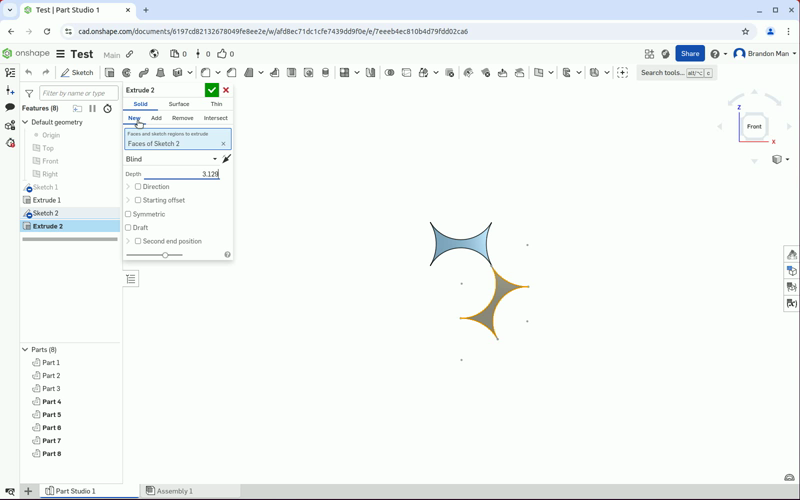
key(enter)
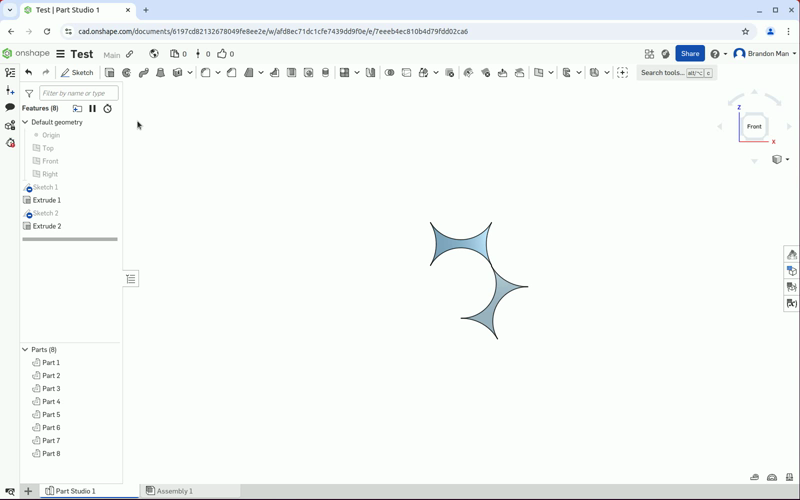
key(shift+h)
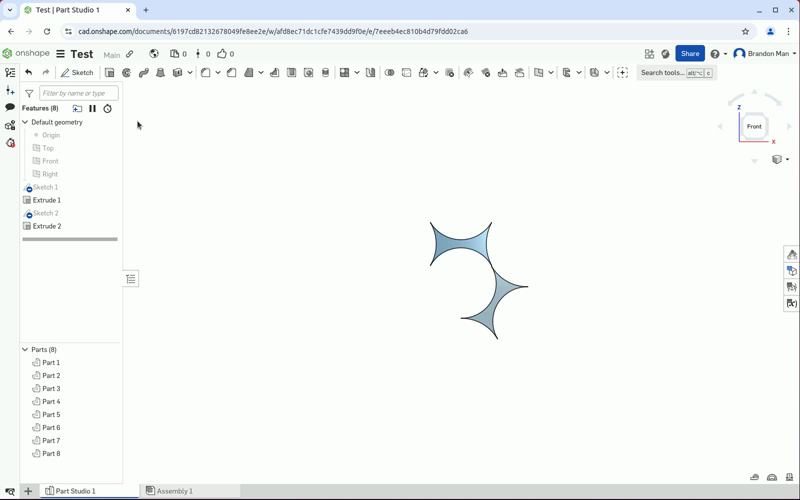
key(shift+h)
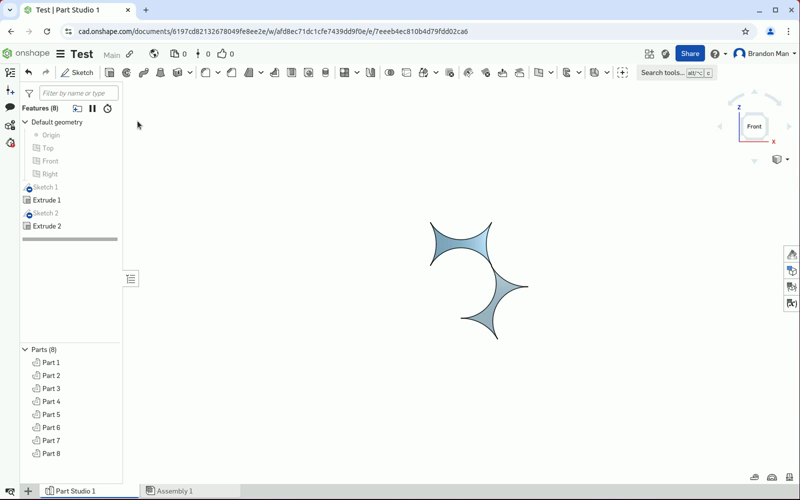
mouse_move(73, 189)
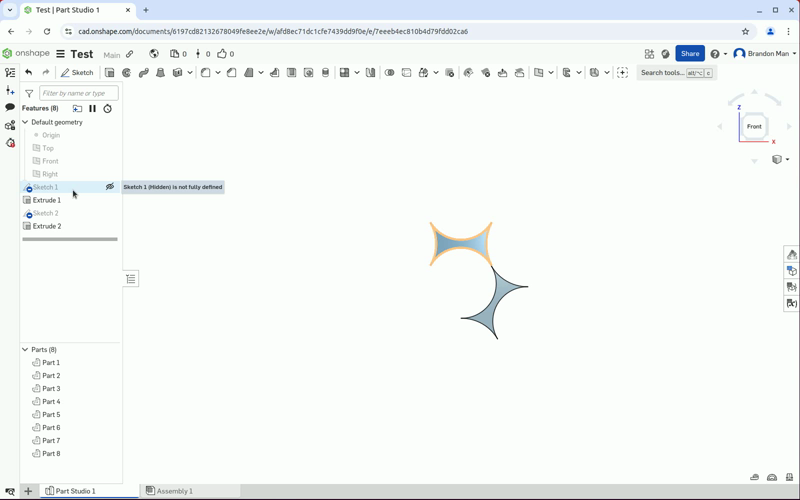
click(73, 189)
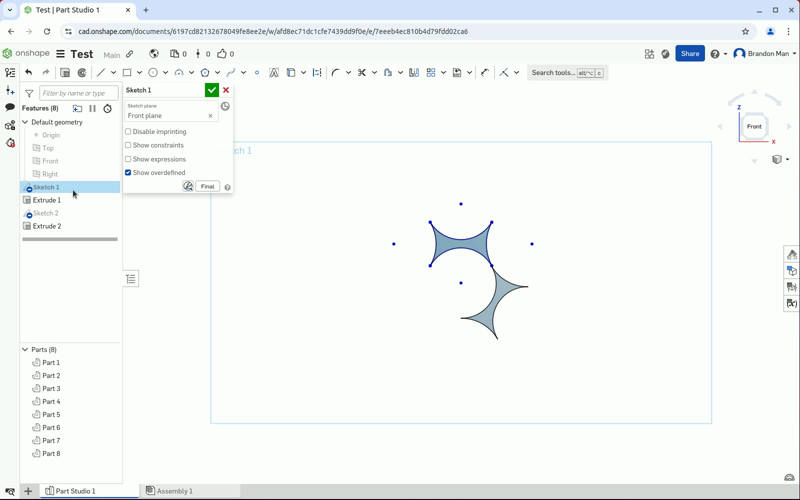
mouse_move(229, 92)
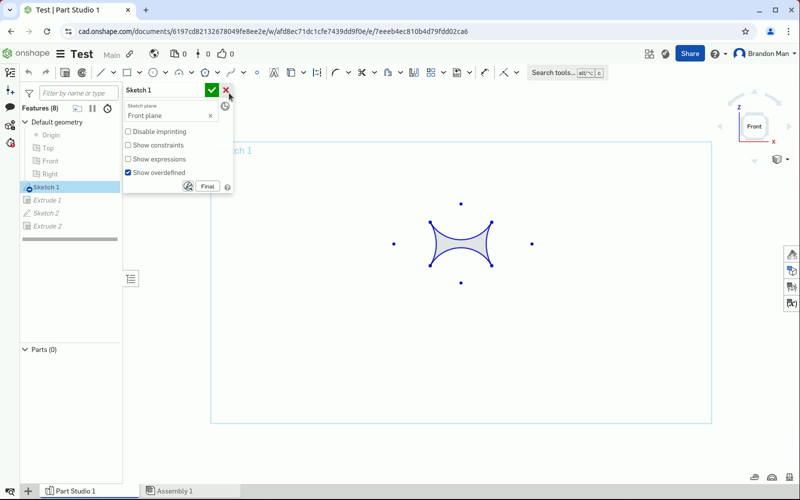
click(229, 92)
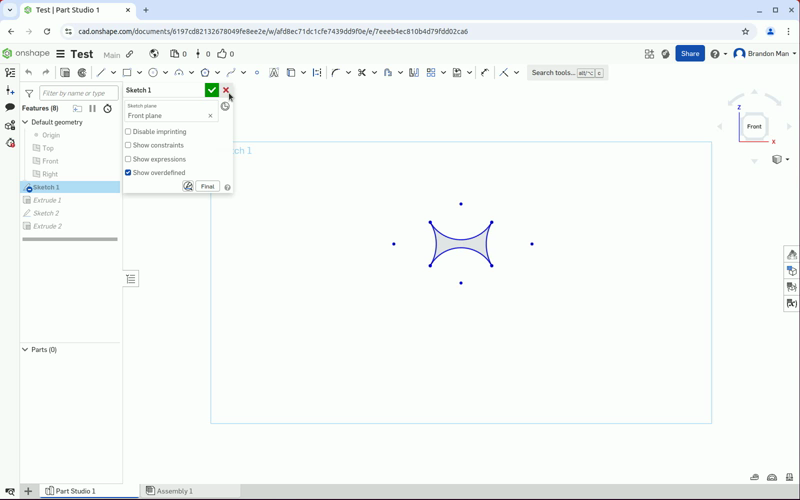
key(shift+s)
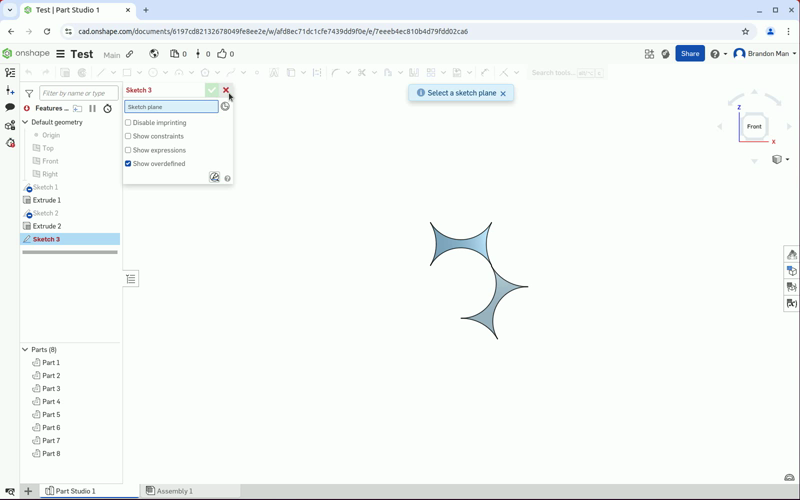
mouse_move(73, 163)
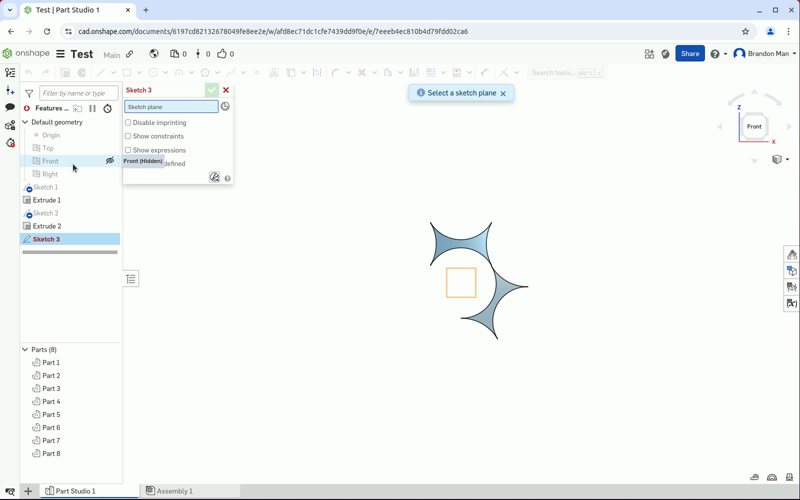
click(73, 163)
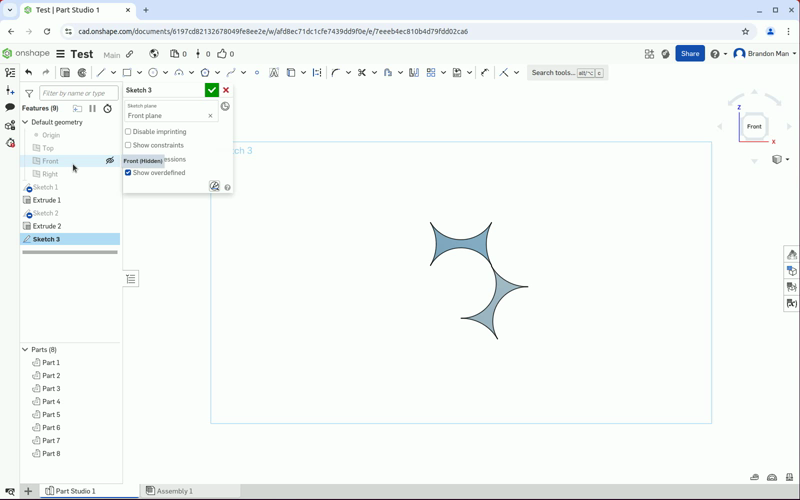
mouse_move(73, 352)
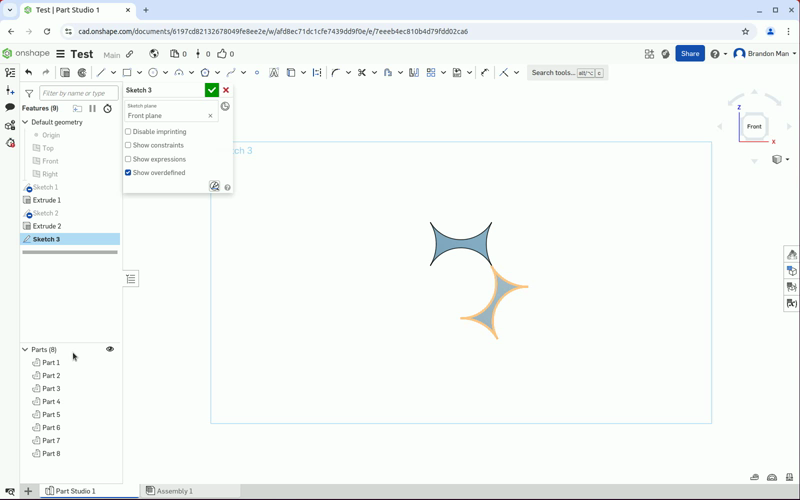
key(y)
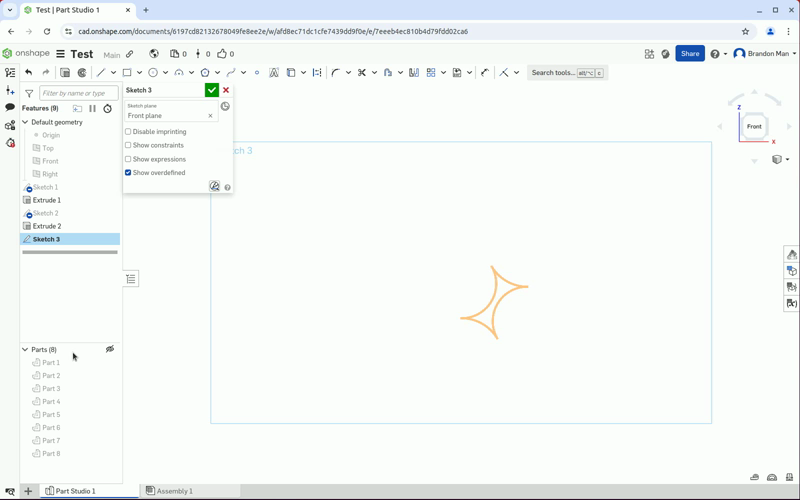
key(a)
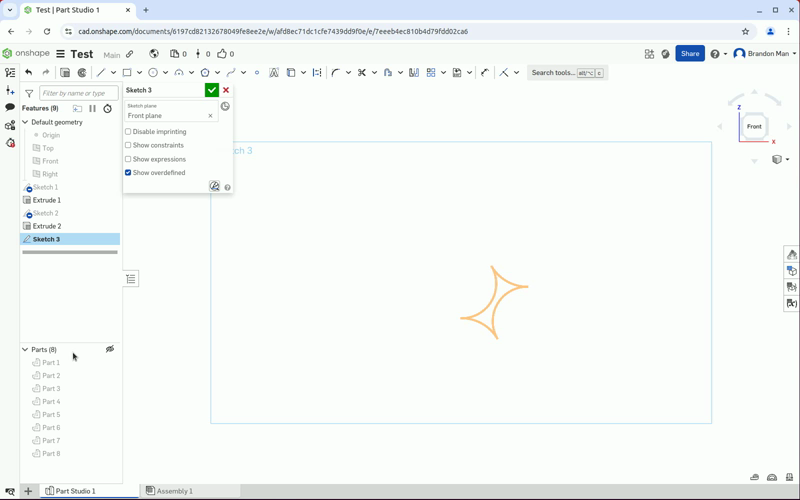
key_down(shift)
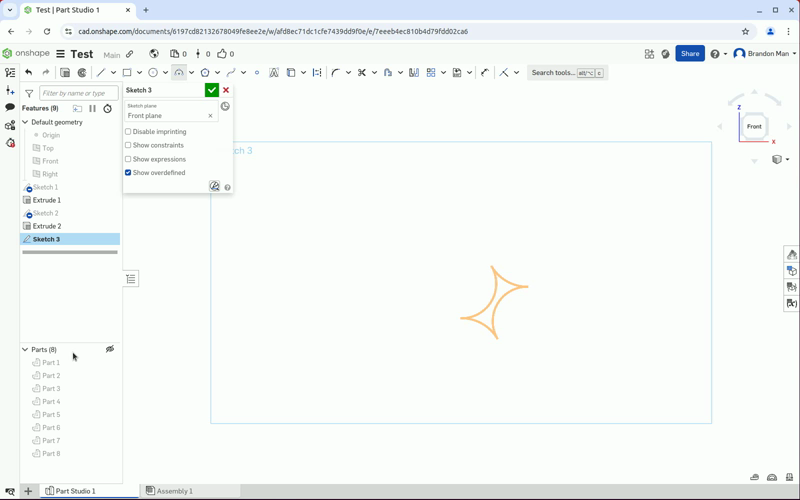
mouse_move(393, 286)
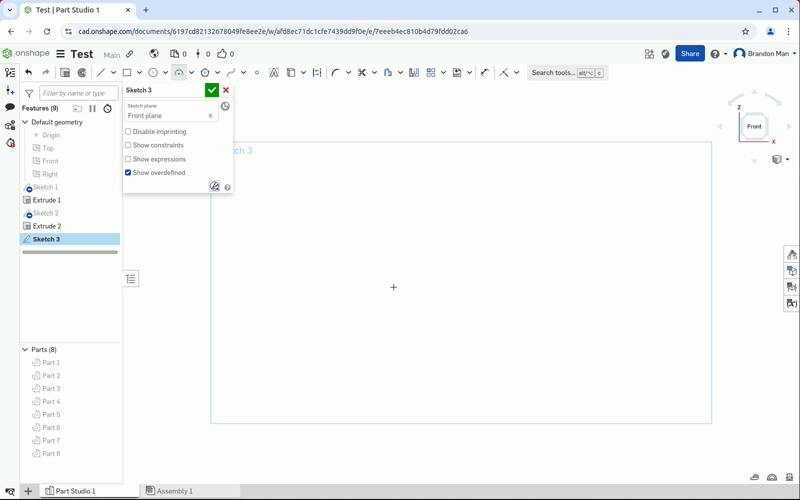
click(393, 286)
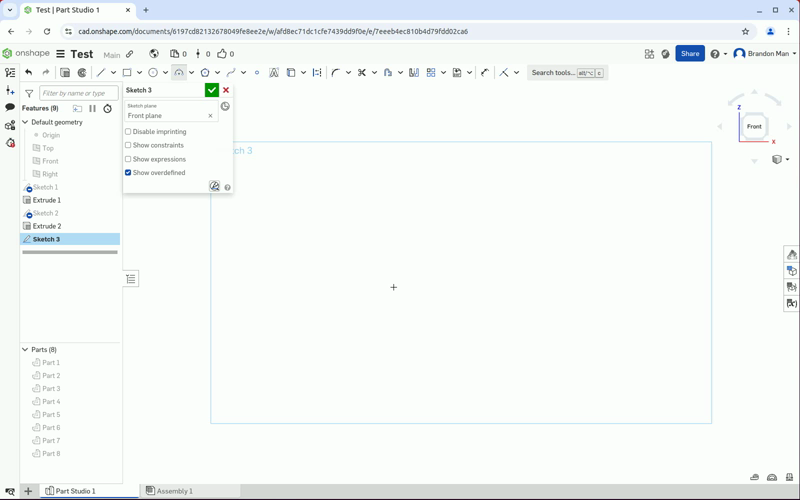
key_up(shift)
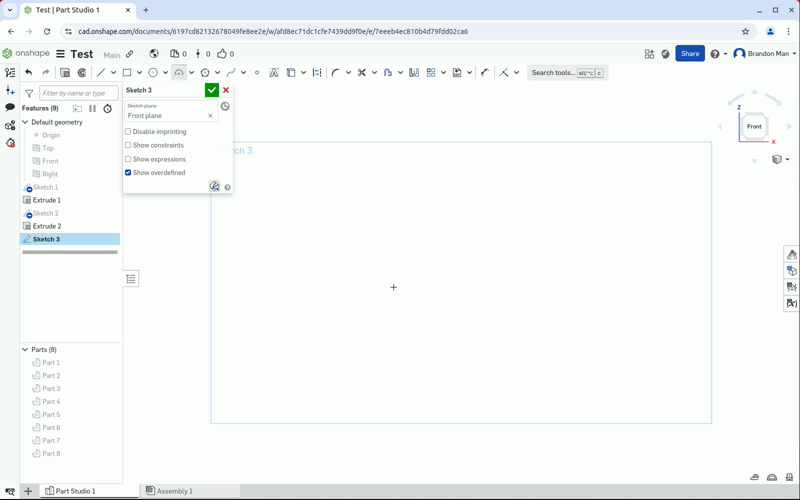
key_down(shift)
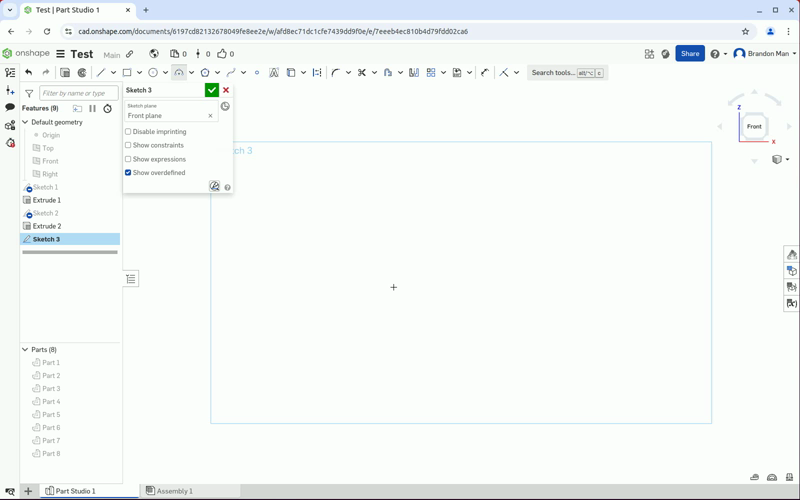
mouse_move(424, 338)
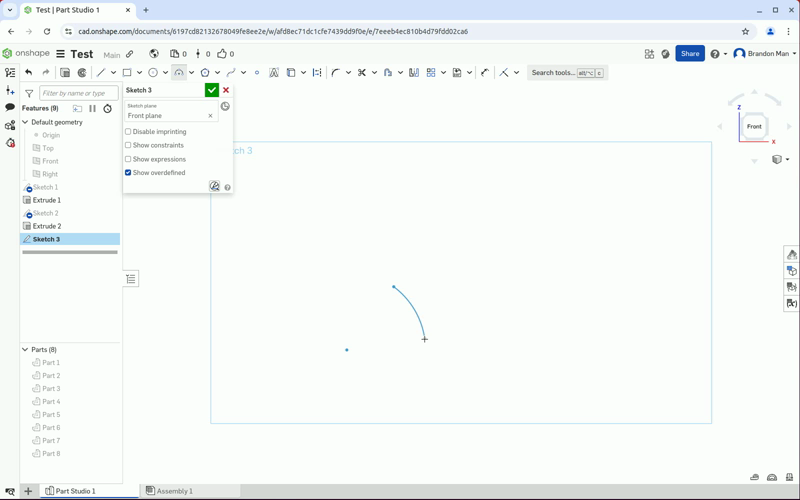
click(424, 338)
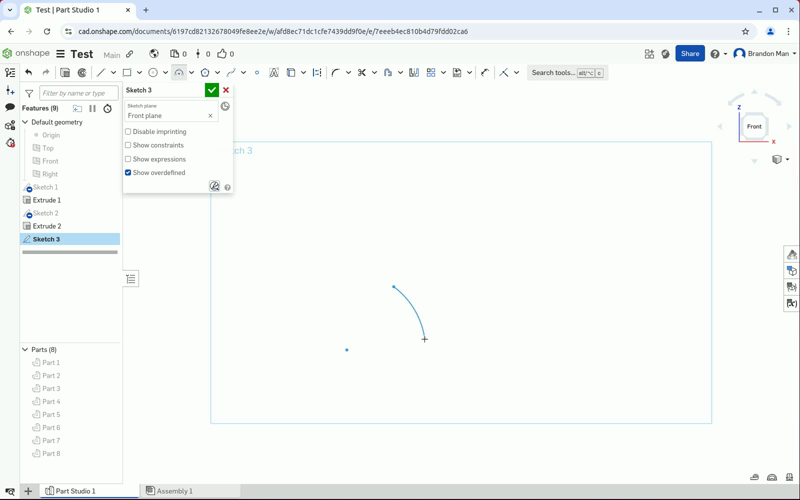
mouse_move(424, 303)
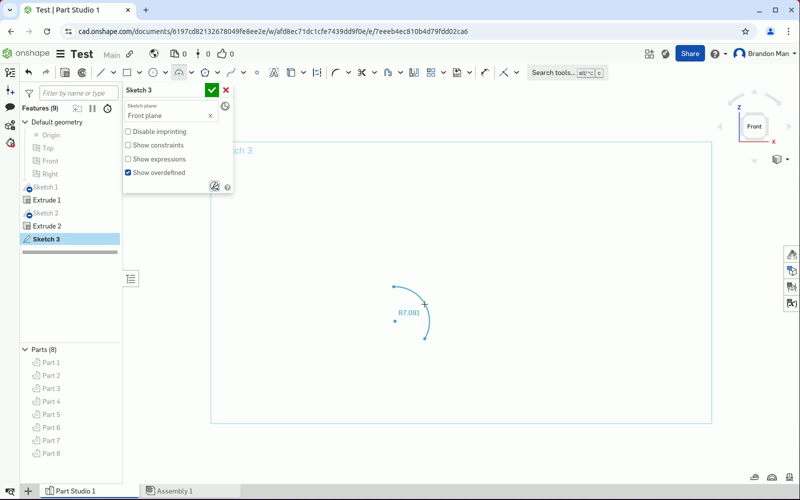
click(424, 303)
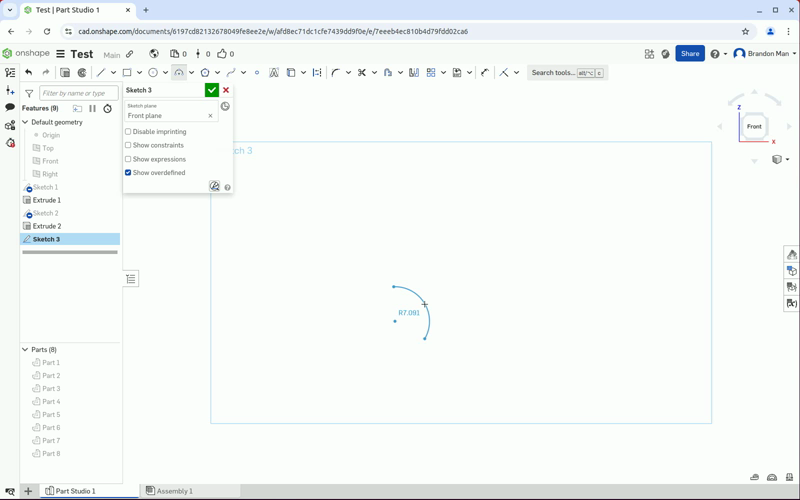
key_up(shift)
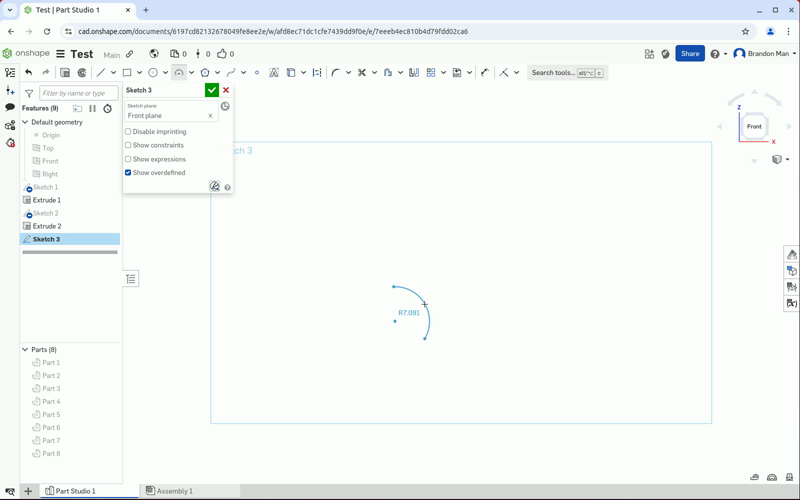
mouse_move(424, 338)
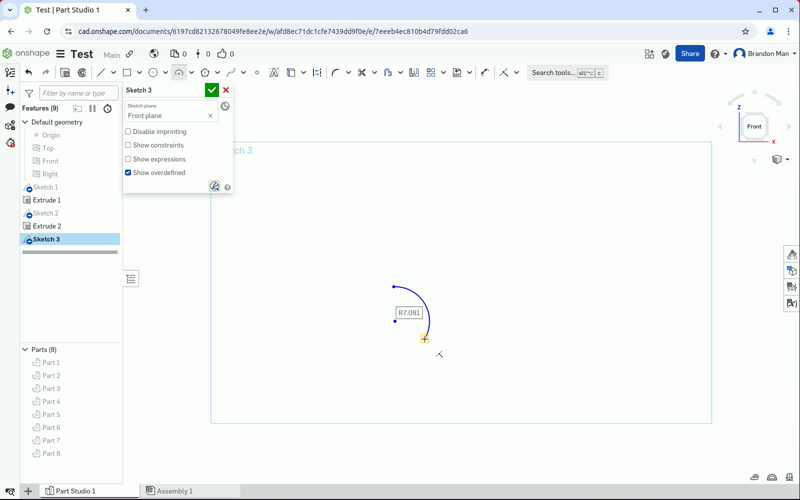
click(424, 338)
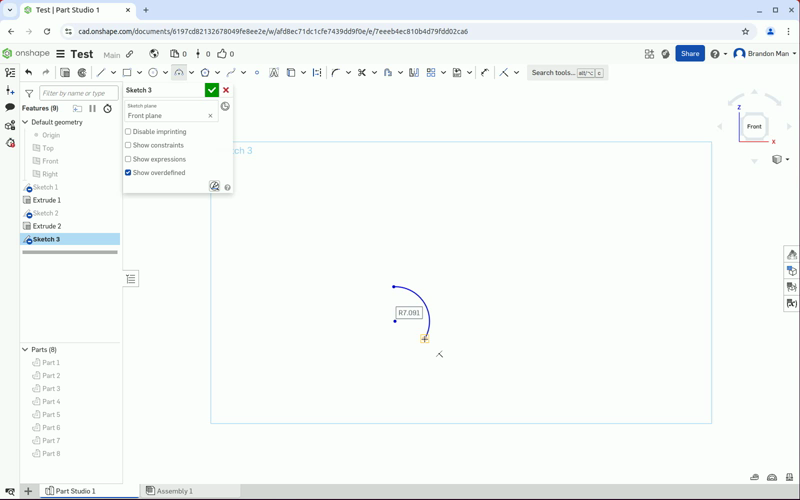
key_down(shift)
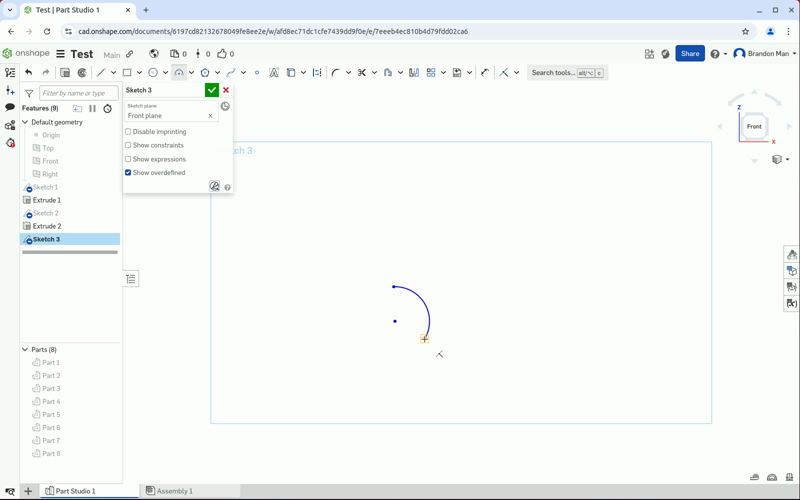
mouse_move(461, 317)
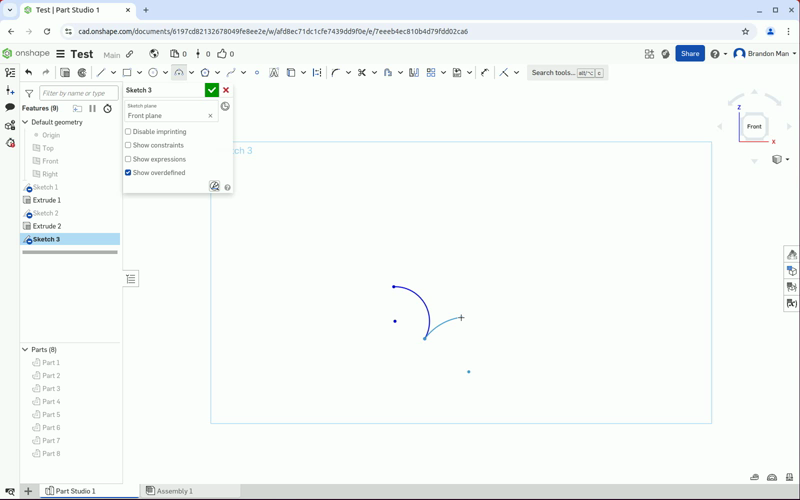
click(461, 317)
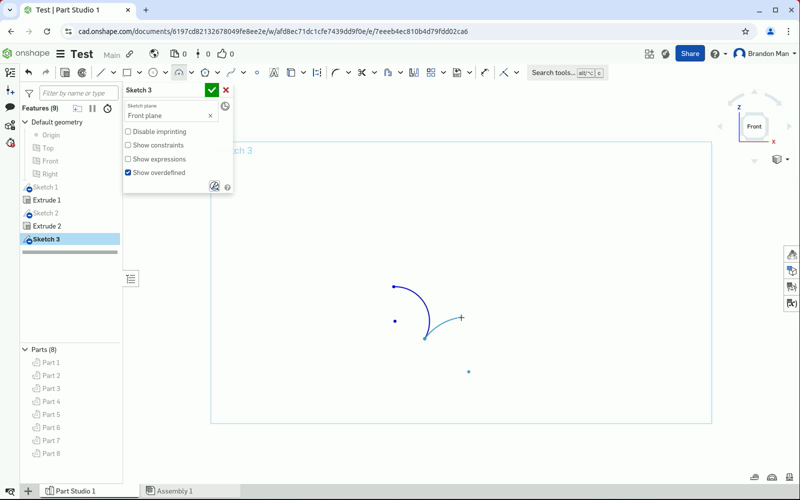
mouse_move(440, 323)
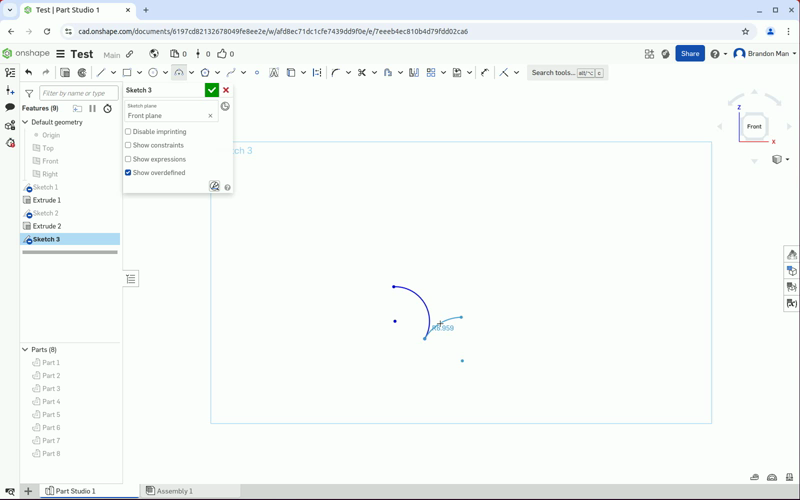
click(440, 323)
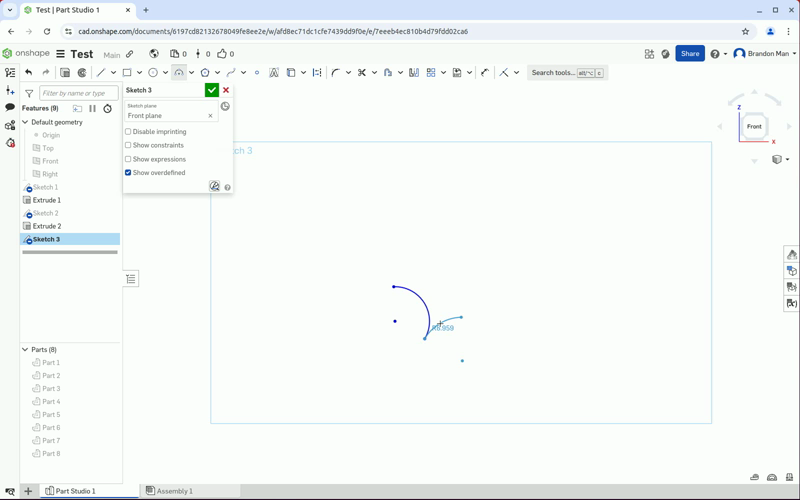
key_up(shift)
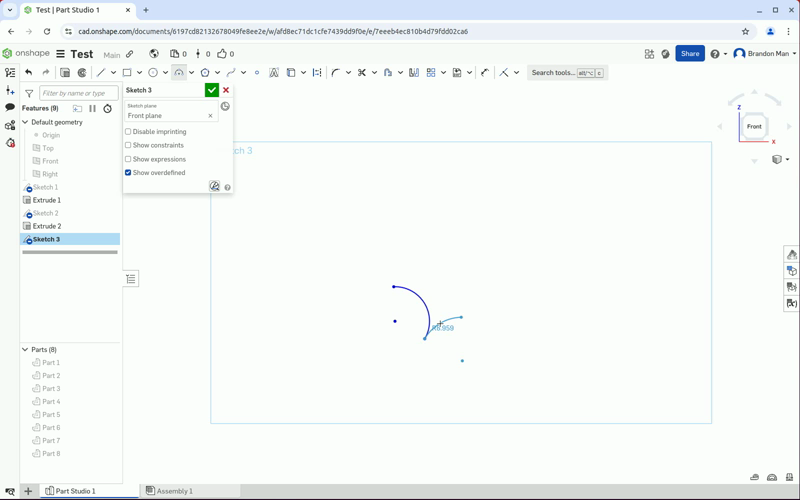
mouse_move(461, 317)
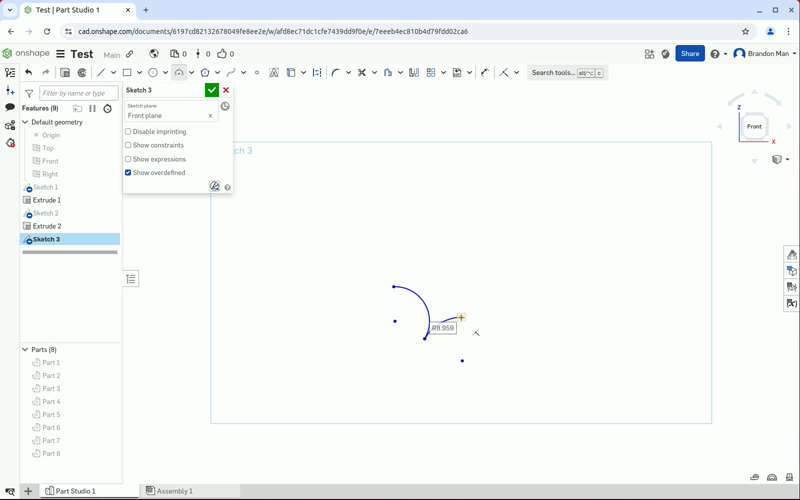
click(461, 317)
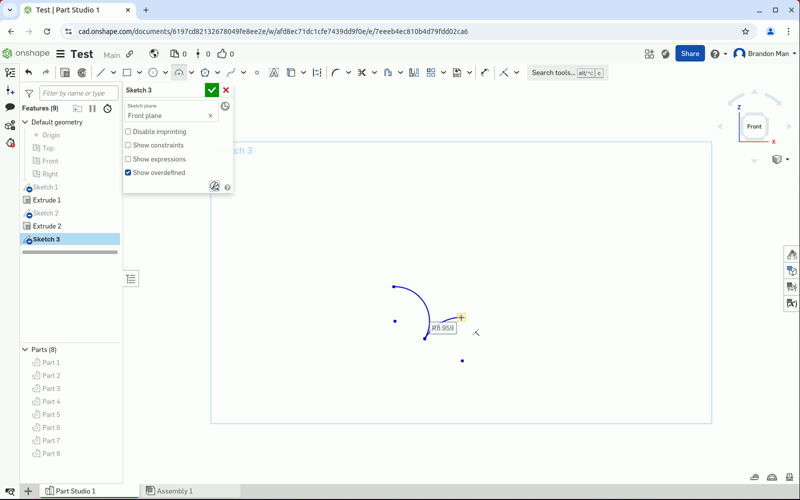
key_down(shift)
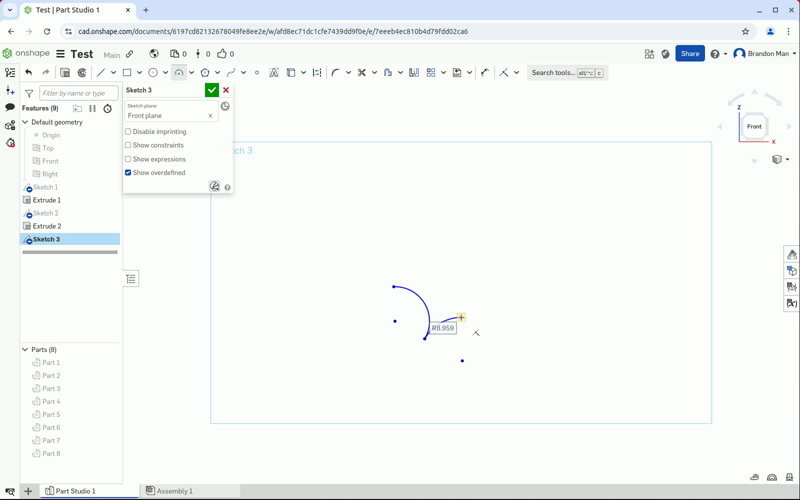
mouse_move(430, 265)
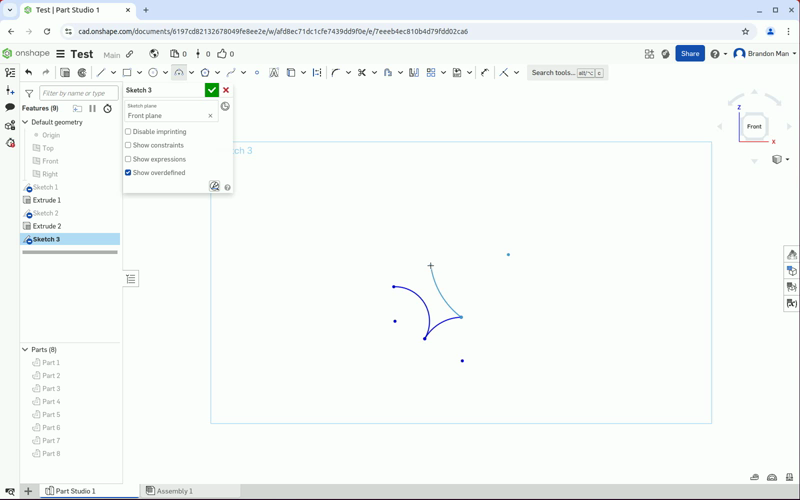
click(430, 265)
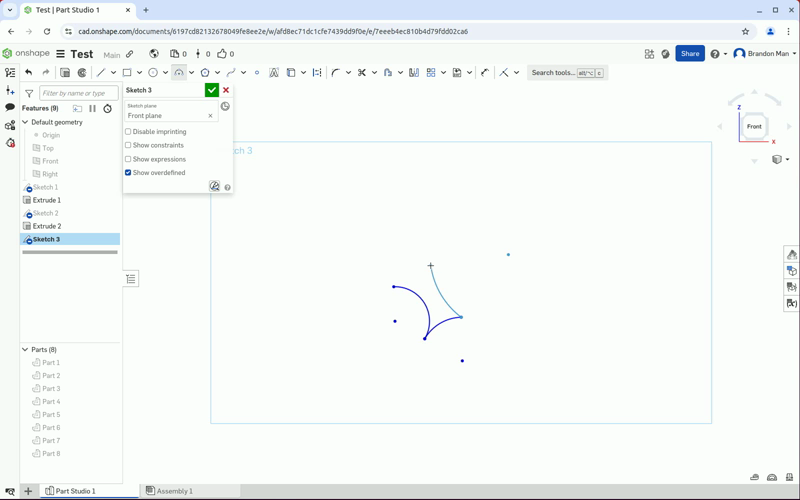
mouse_move(430, 300)
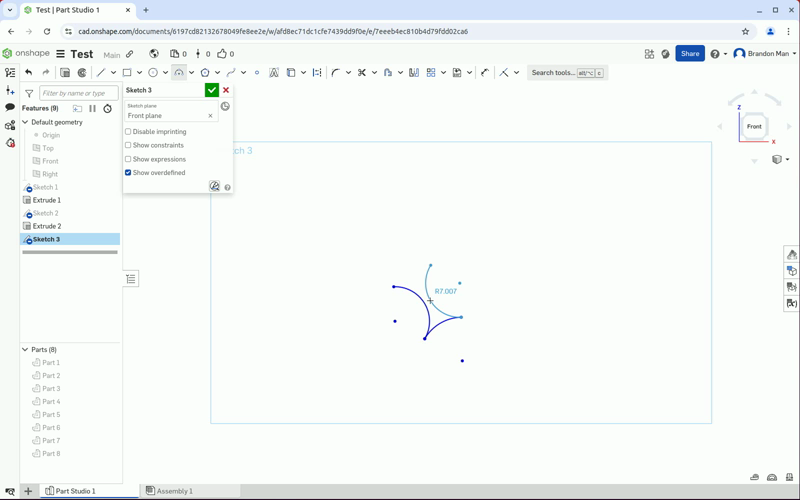
click(430, 300)
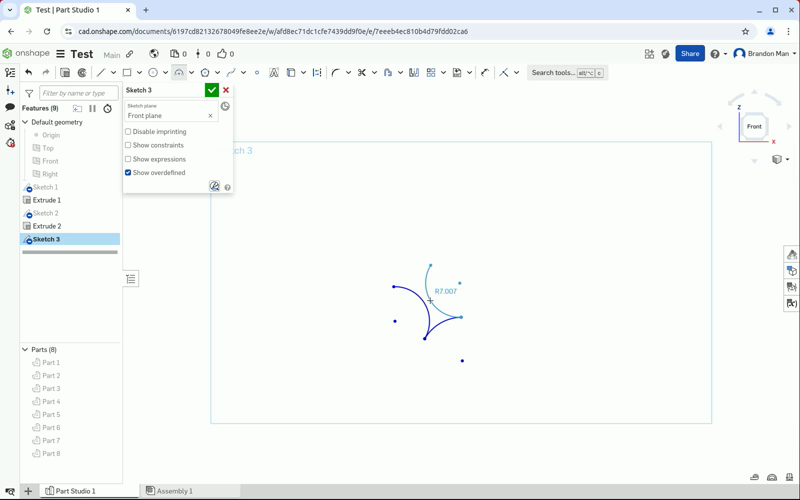
key_up(shift)
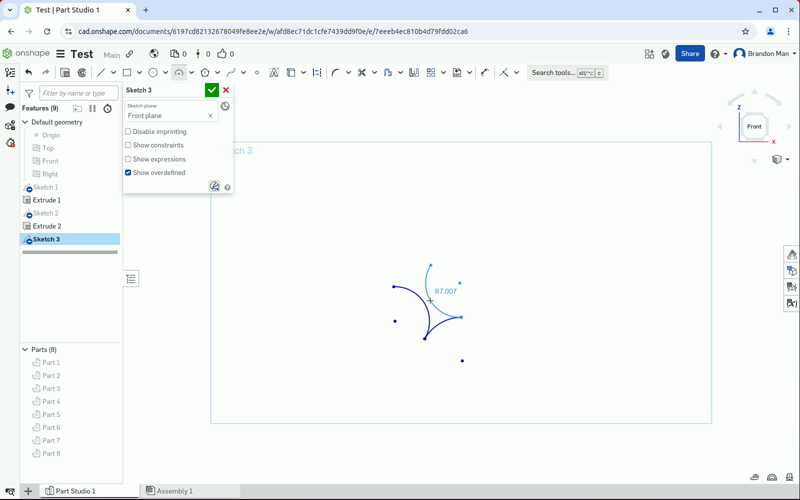
mouse_move(430, 265)
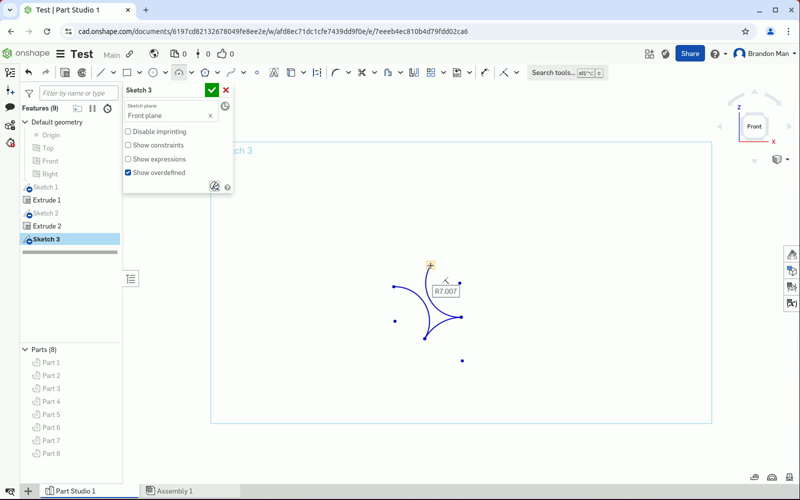
click(430, 265)
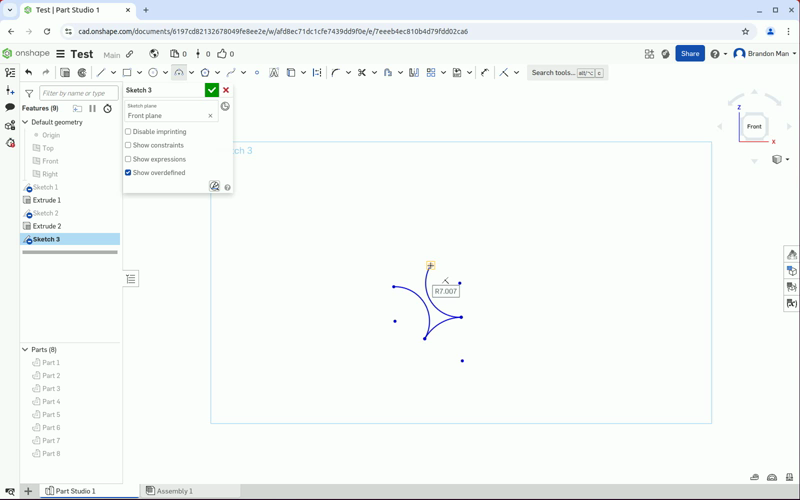
mouse_move(393, 286)
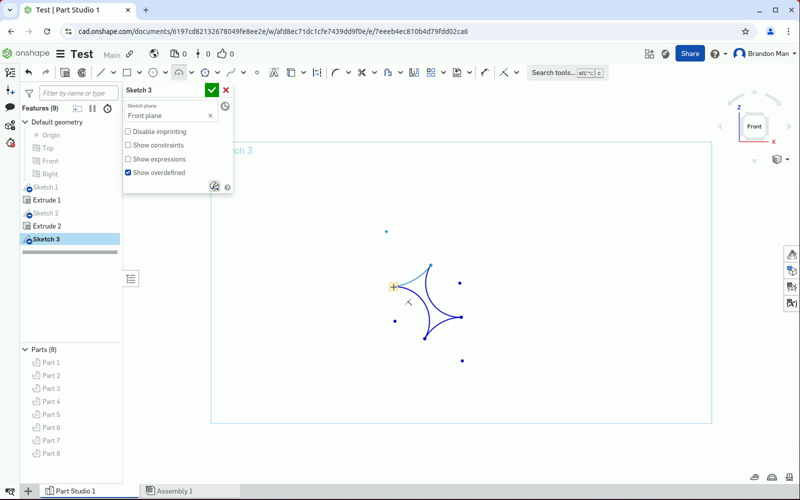
click(393, 286)
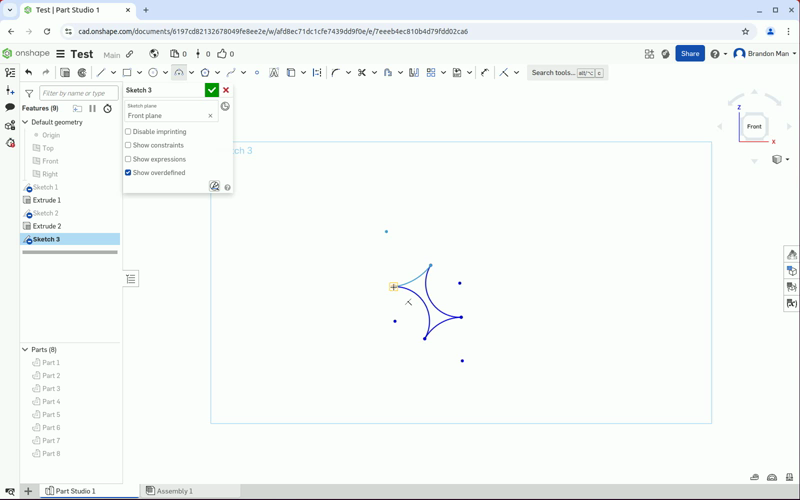
key_down(shift)
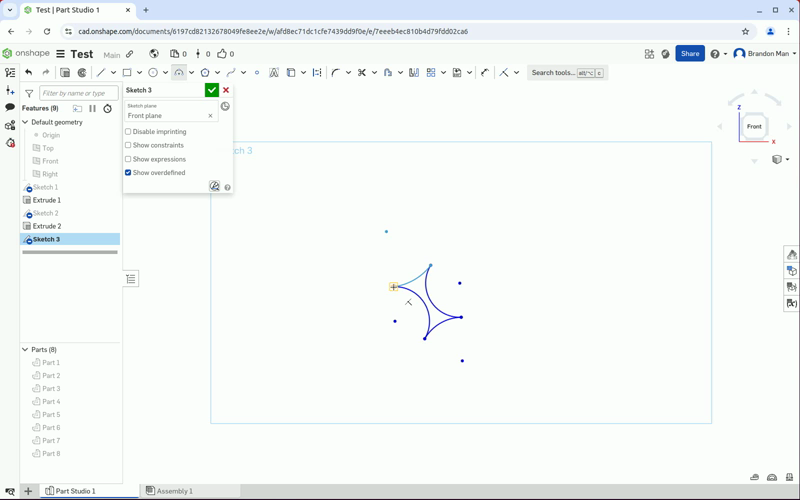
mouse_move(415, 280)
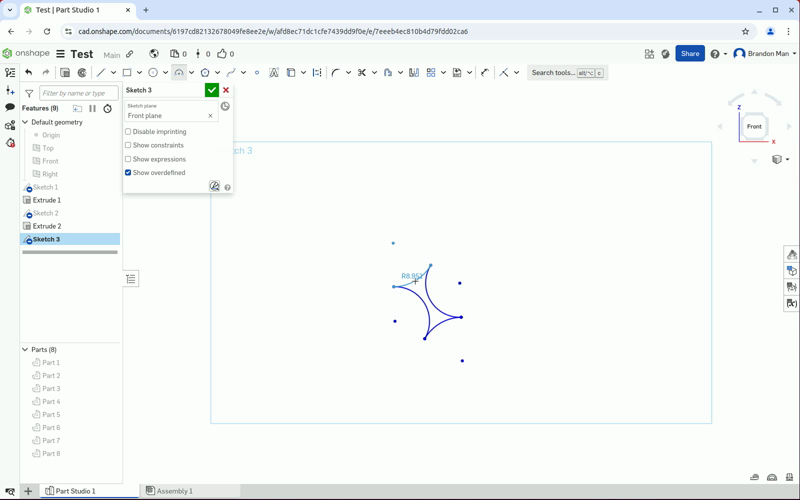
click(415, 280)
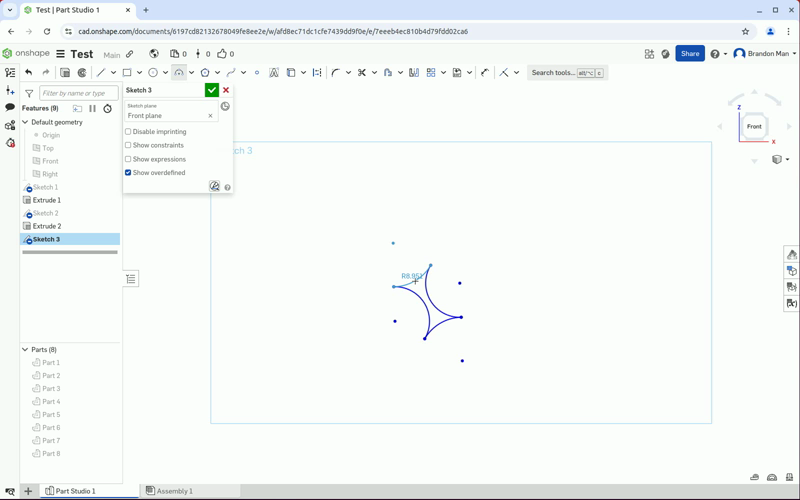
key_up(shift)
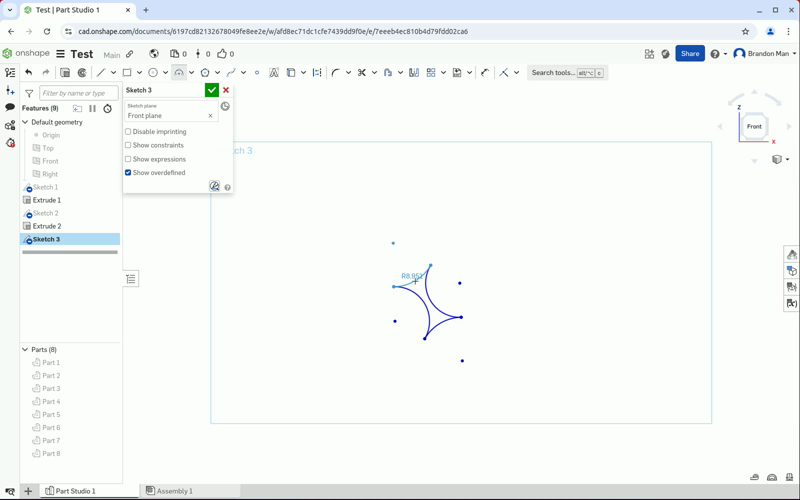
key(esc)
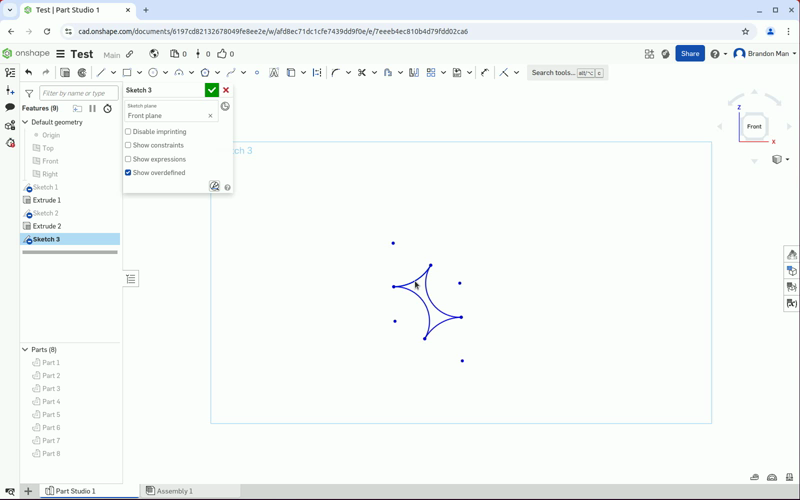
mouse_move(416, 286)
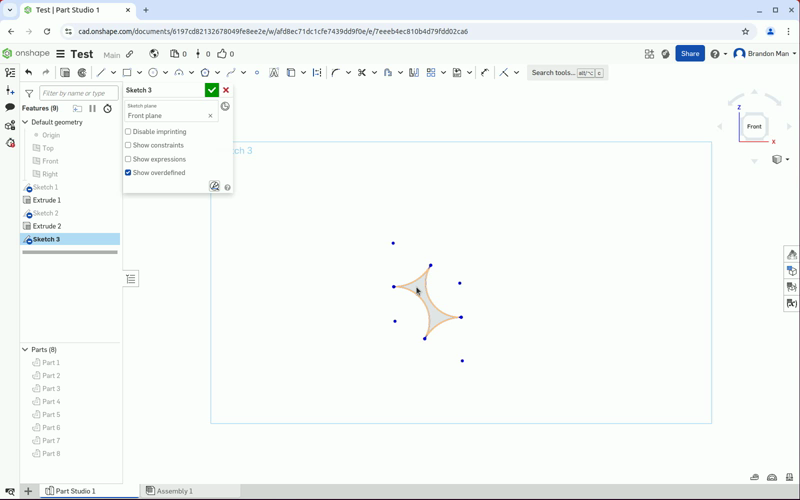
scroll(6)
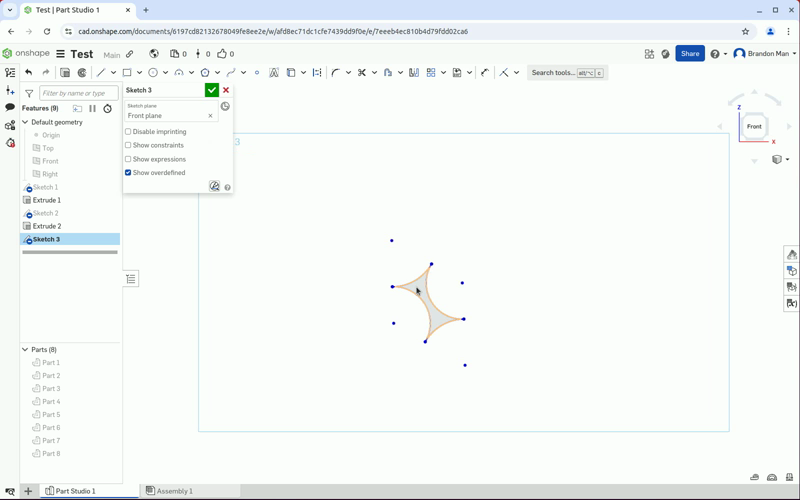
scroll(6)
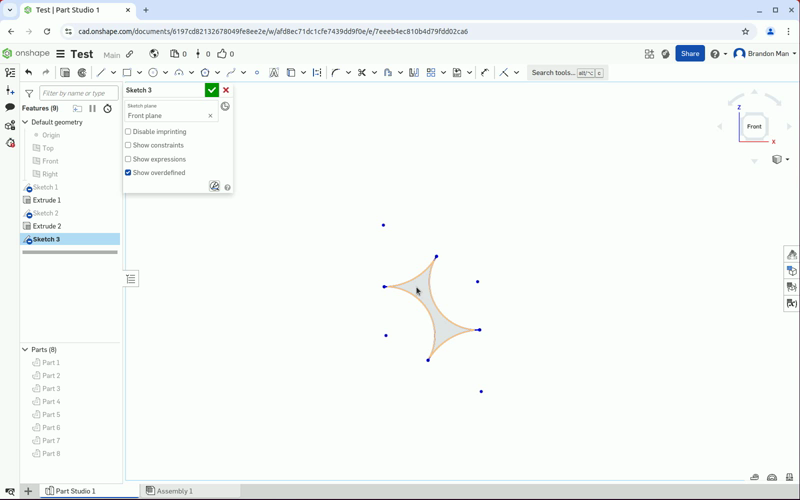
scroll(6)
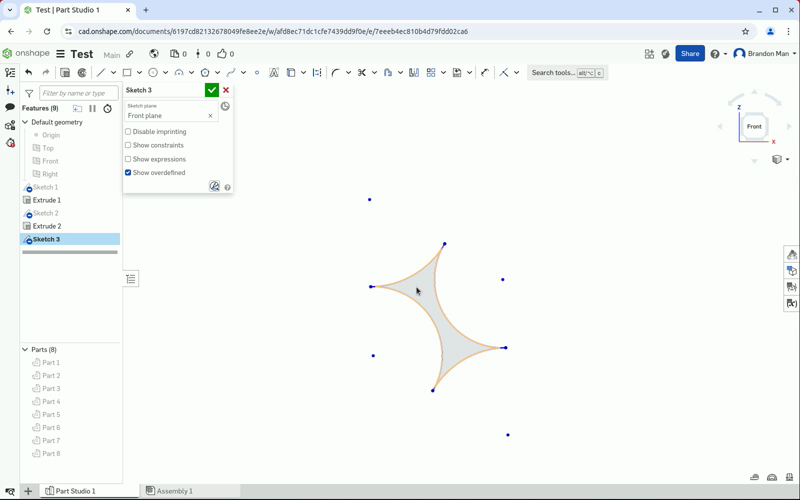
scroll(6)
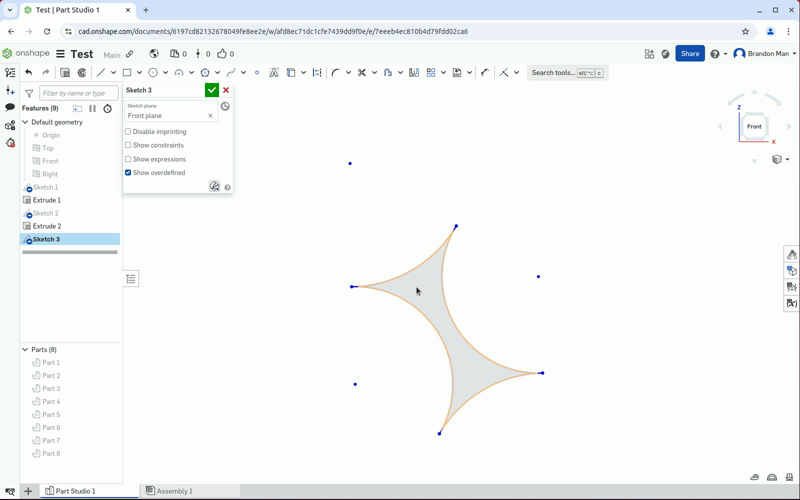
scroll(6)
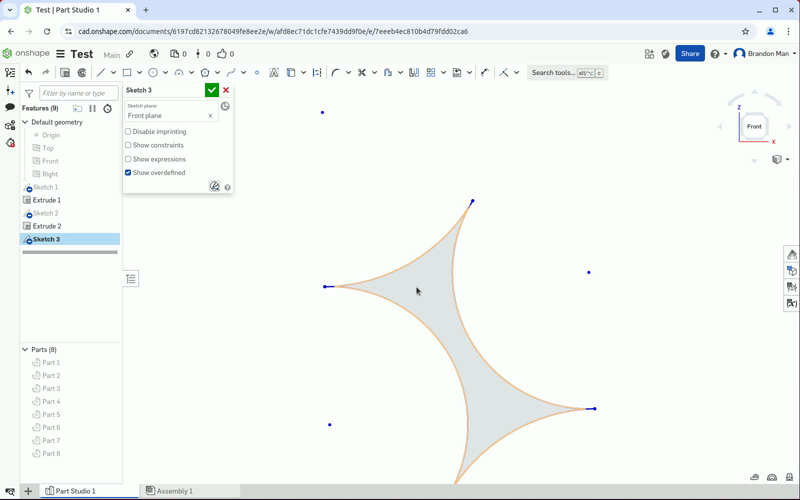
scroll(6)
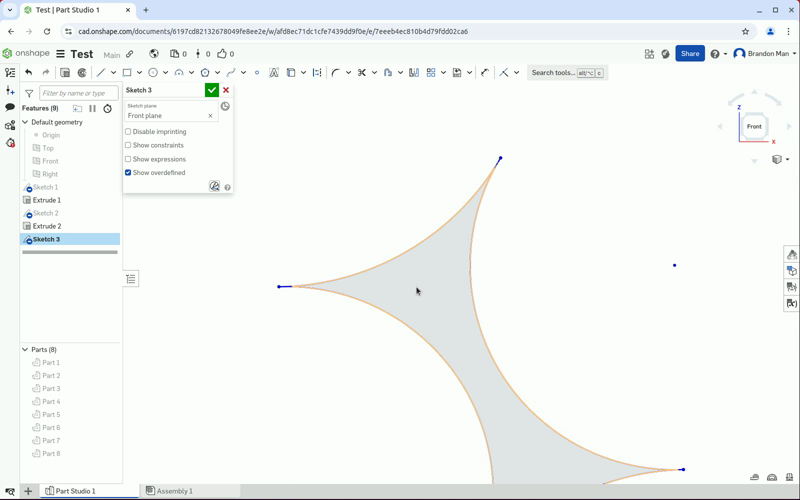
scroll(6)
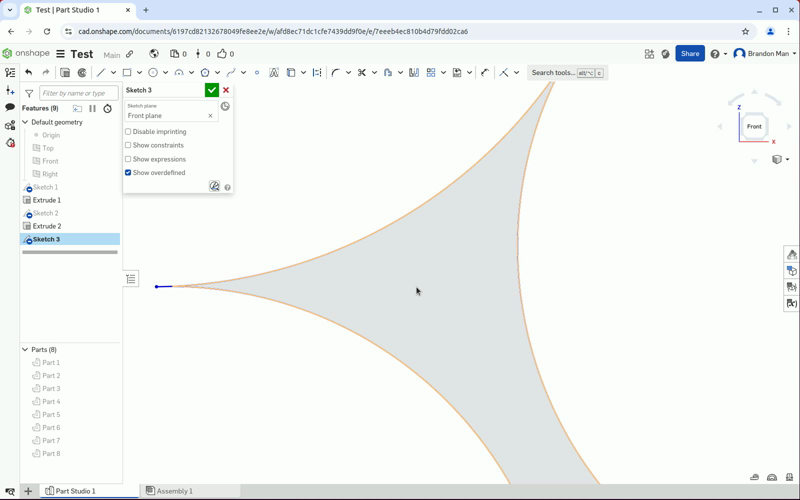
click(416, 286)
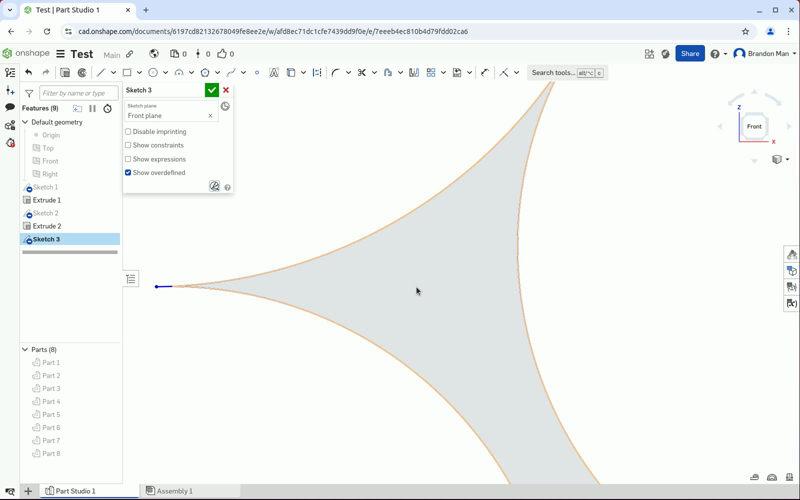
scroll(-6)
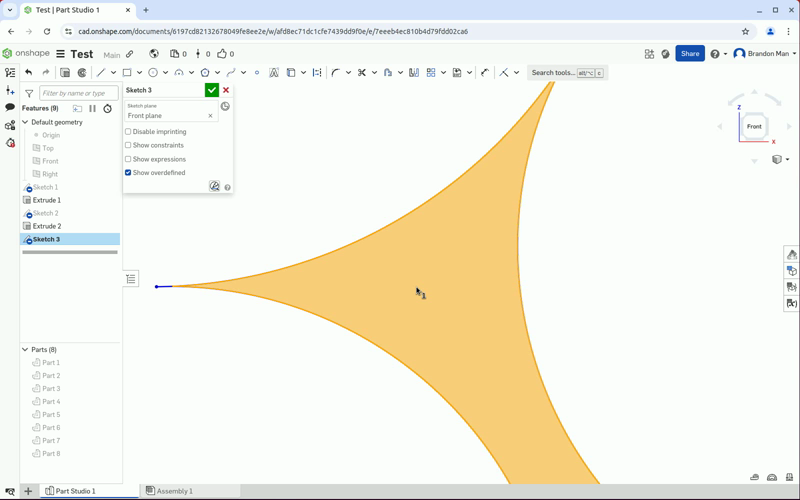
scroll(-6)
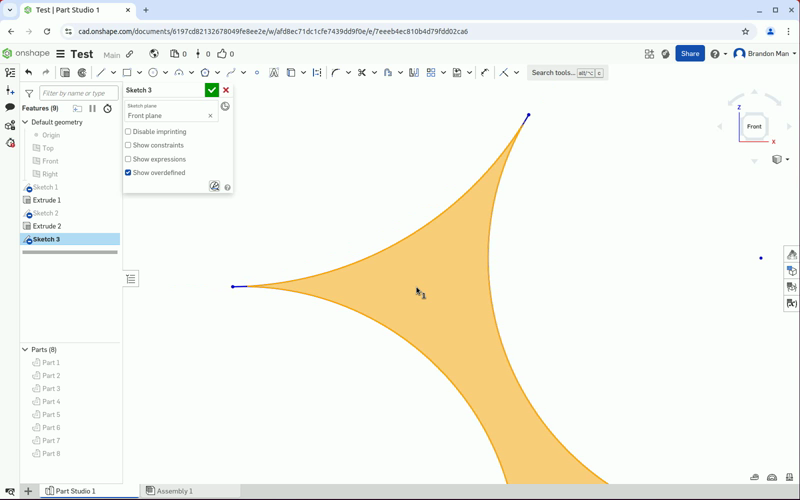
scroll(-6)
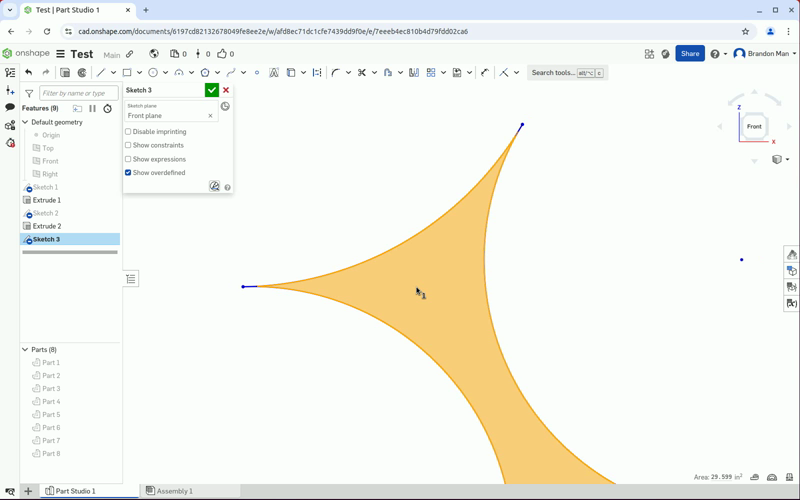
scroll(-6)
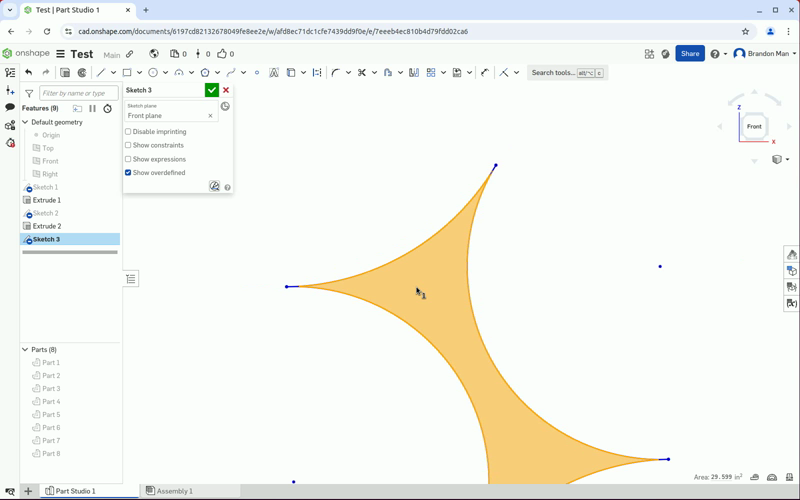
scroll(-6)
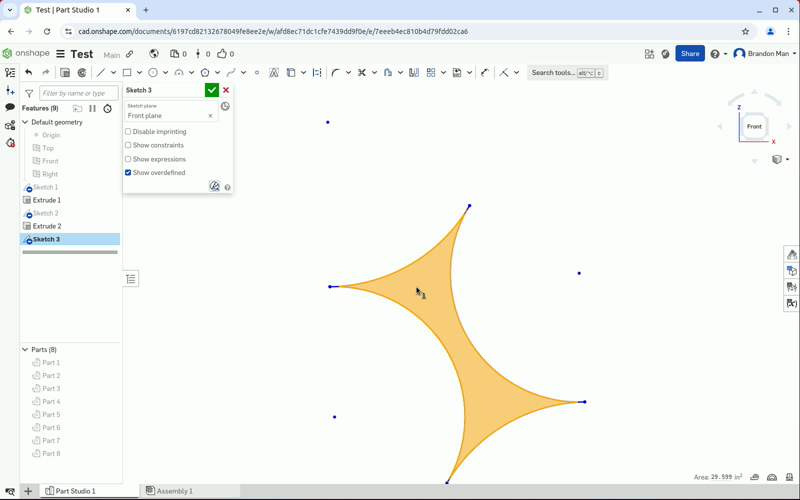
scroll(-6)
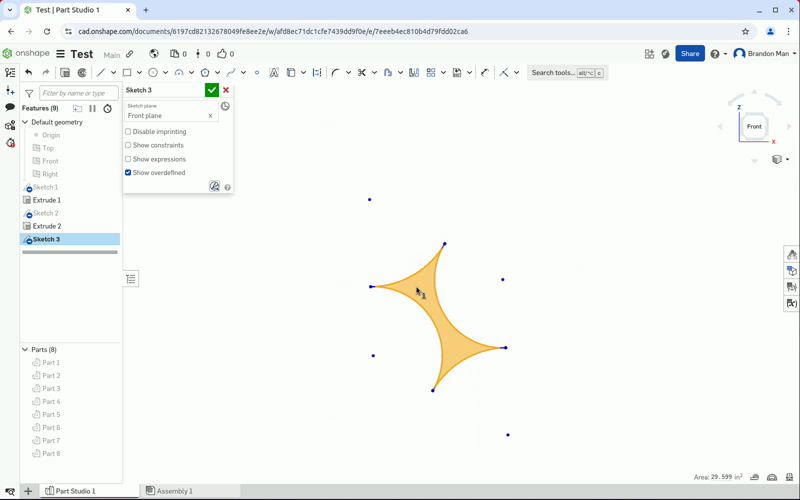
scroll(-6)
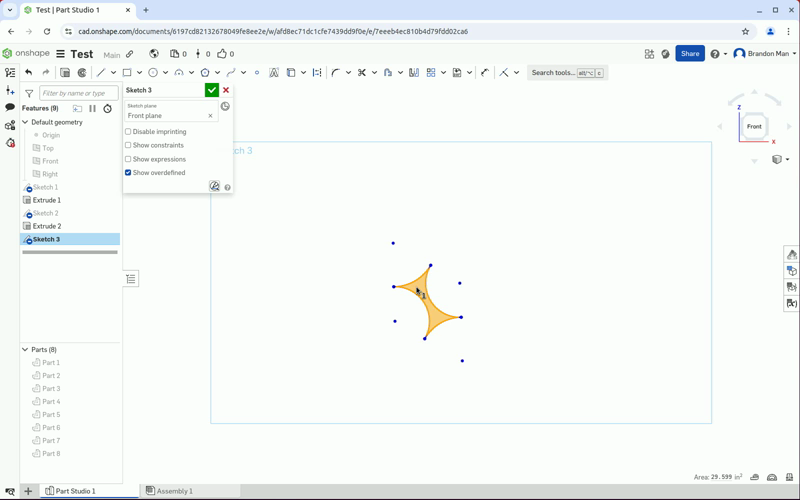
mouse_move(73, 352)
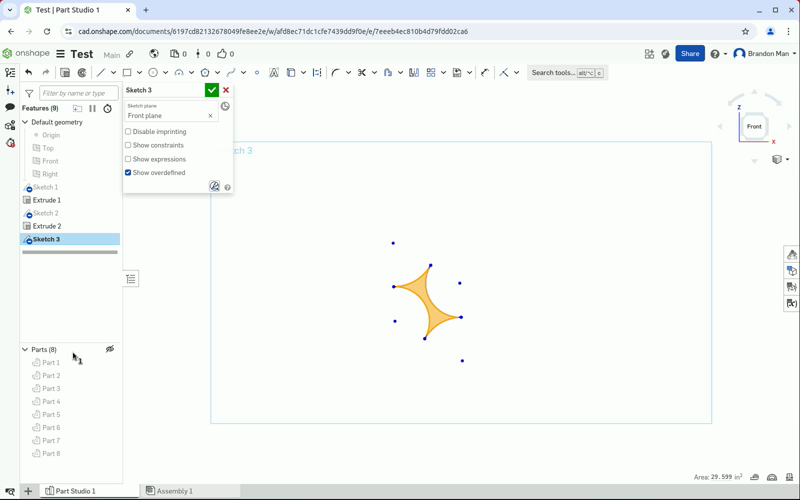
key(shift+y)
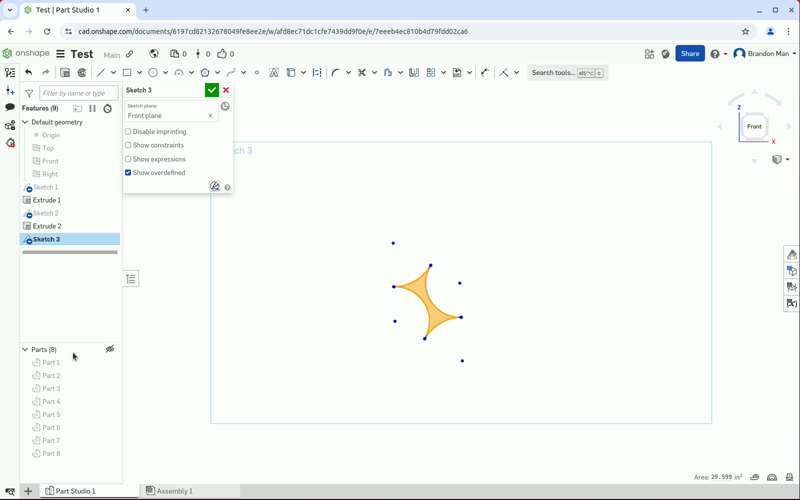
key(shift+e)
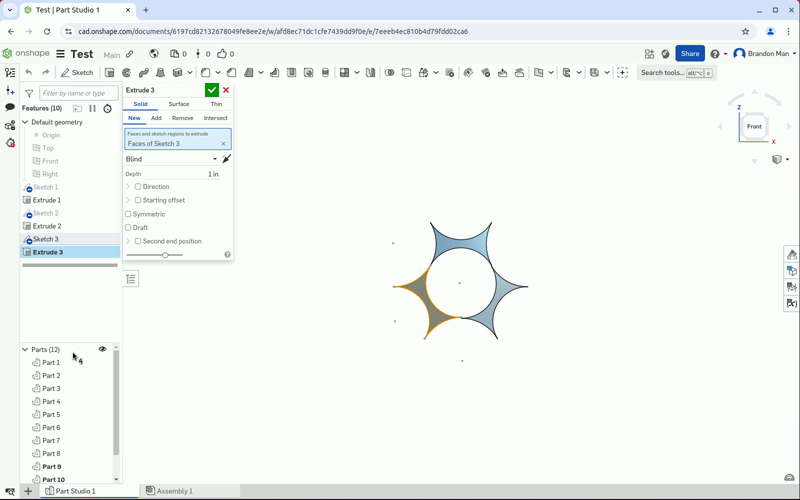
mouse_move(143, 106)
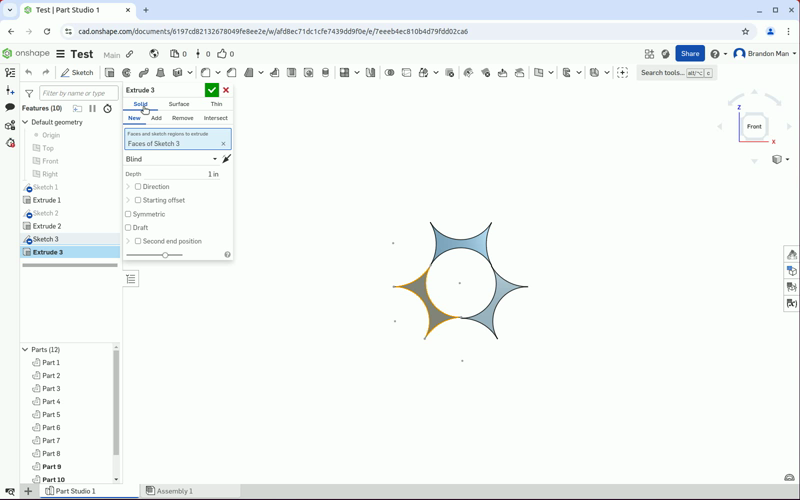
click(143, 106)
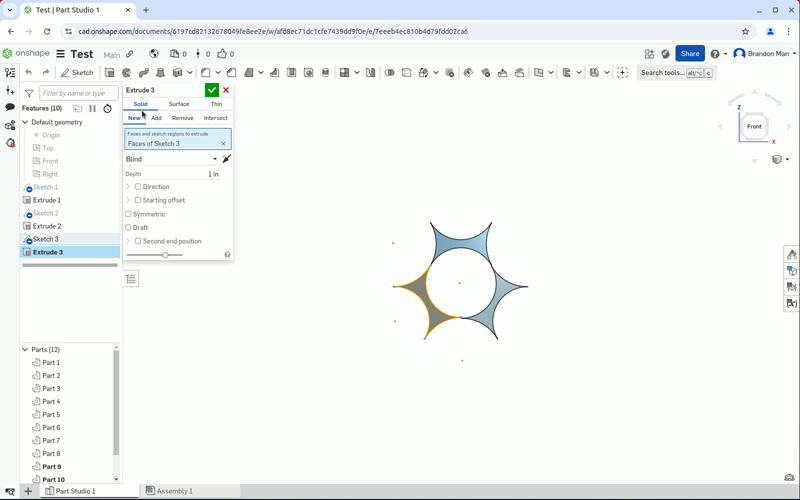
mouse_move(137, 120)
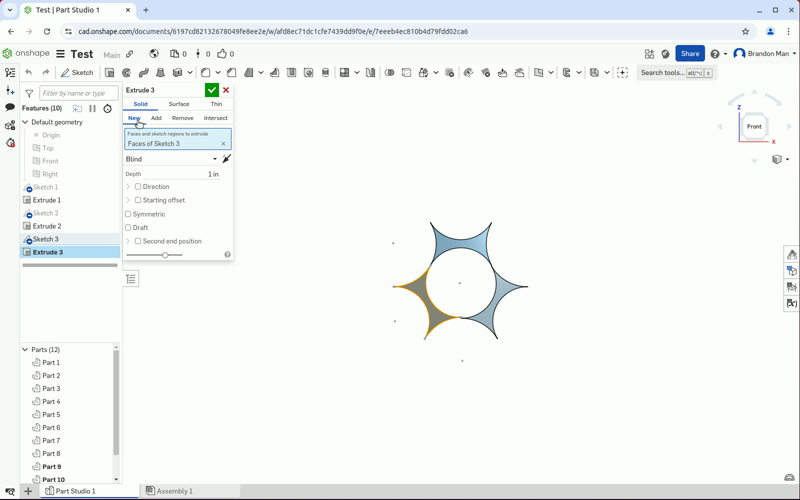
click(137, 120)
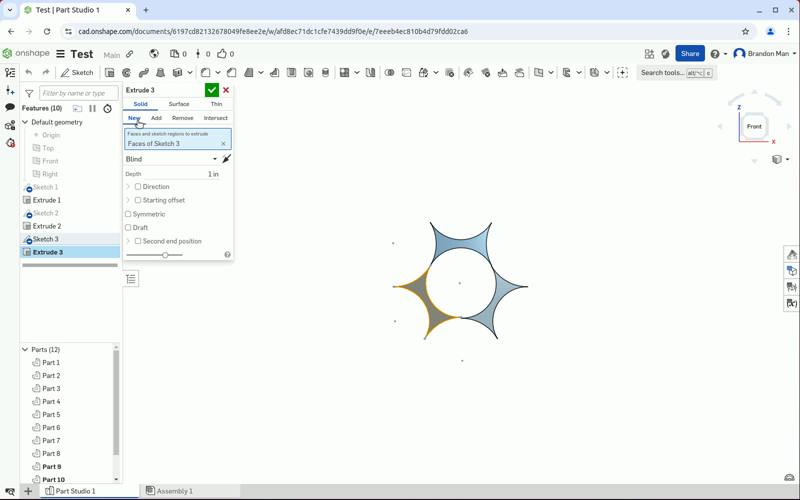
key(tab, 4)
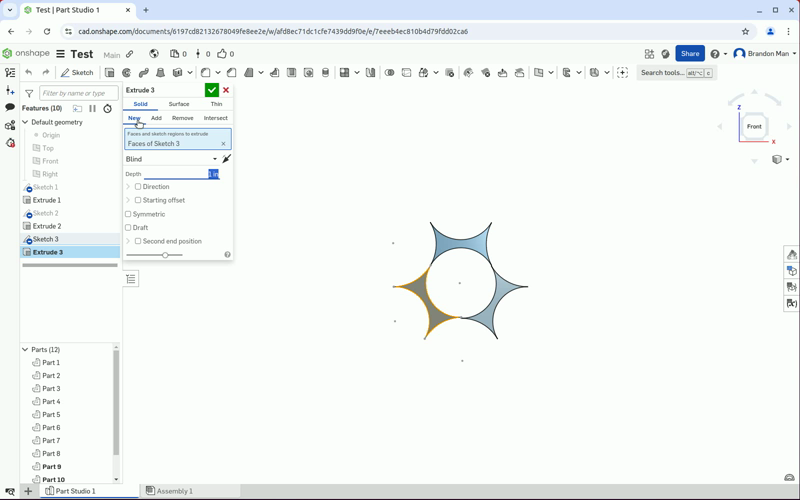
text(3.129)
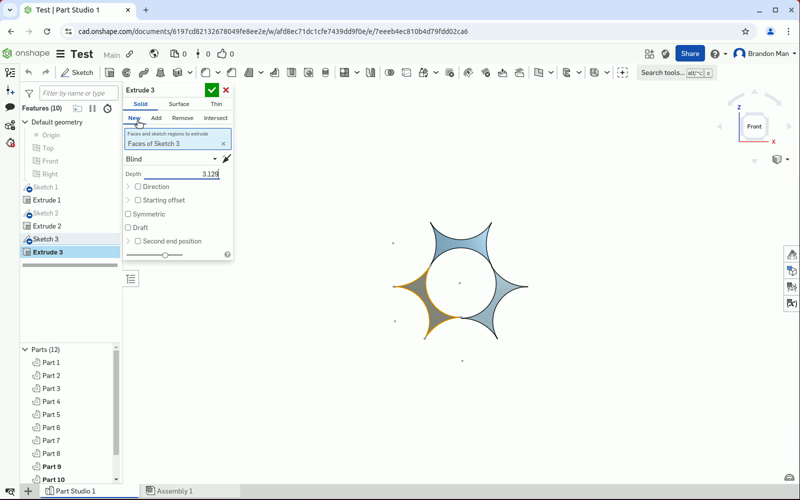
key(enter)
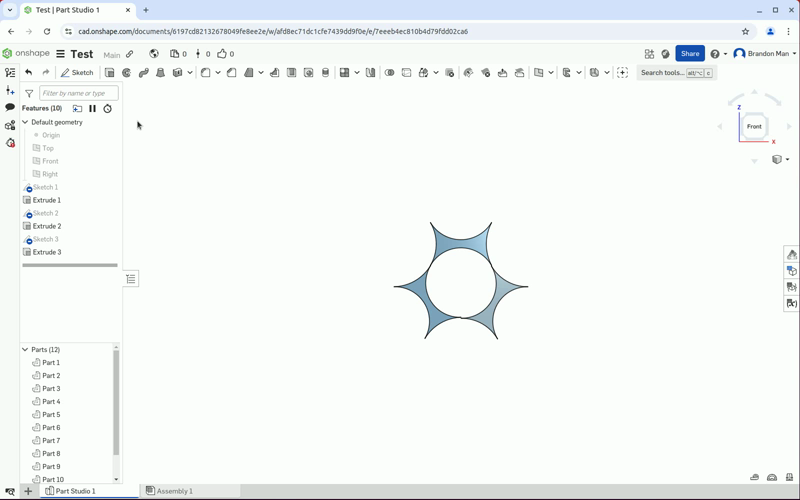
key(shift+h)
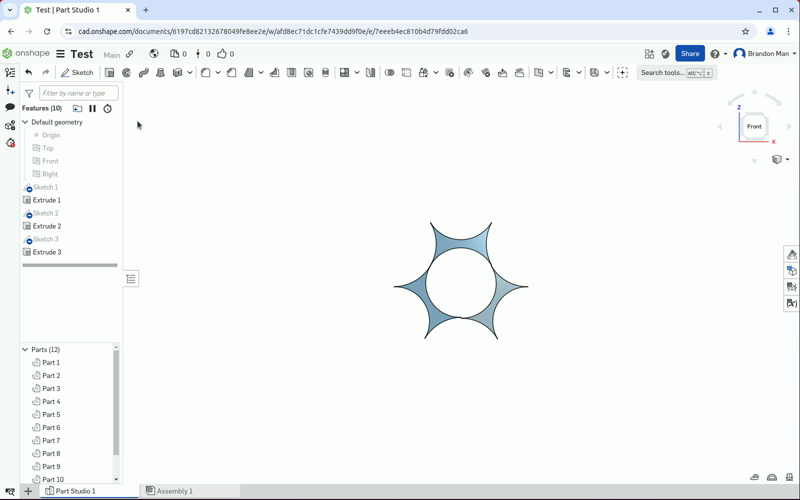
key(shift+h)
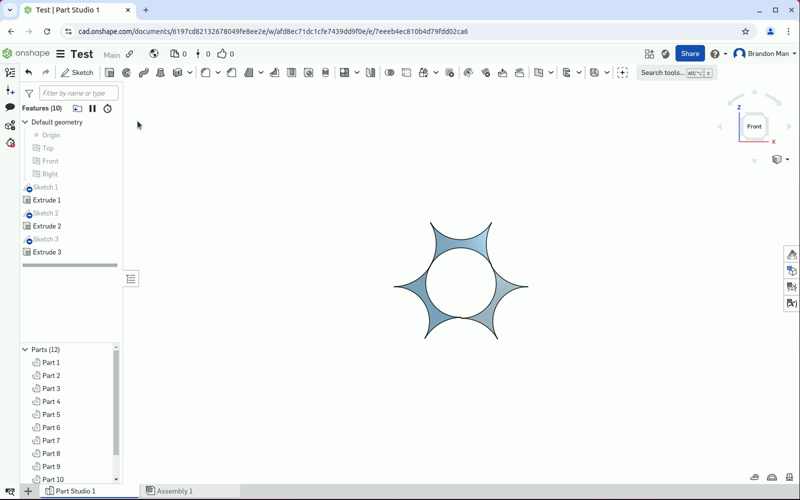
mouse_move(73, 189)
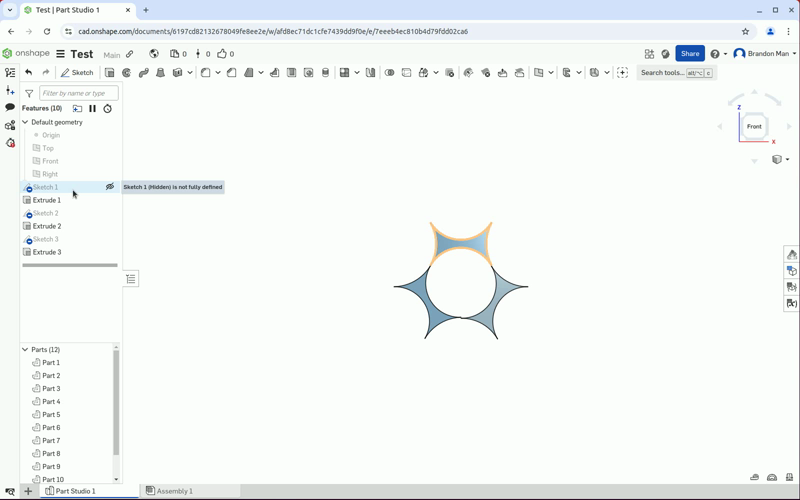
click(73, 189)
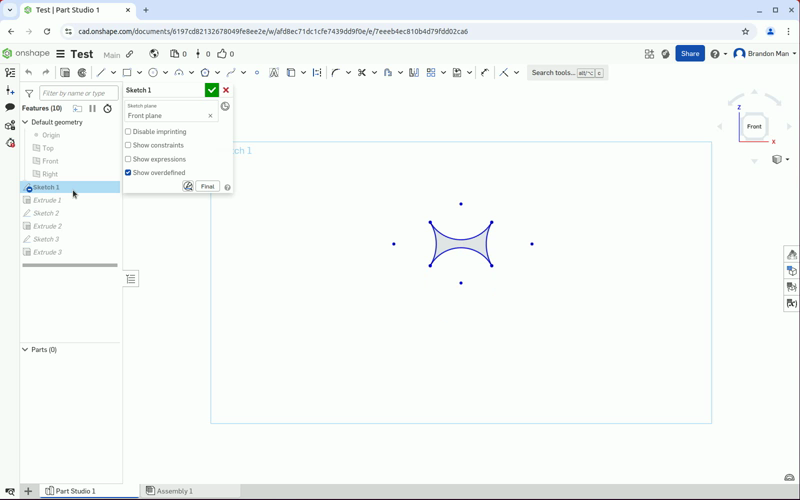
mouse_move(229, 92)
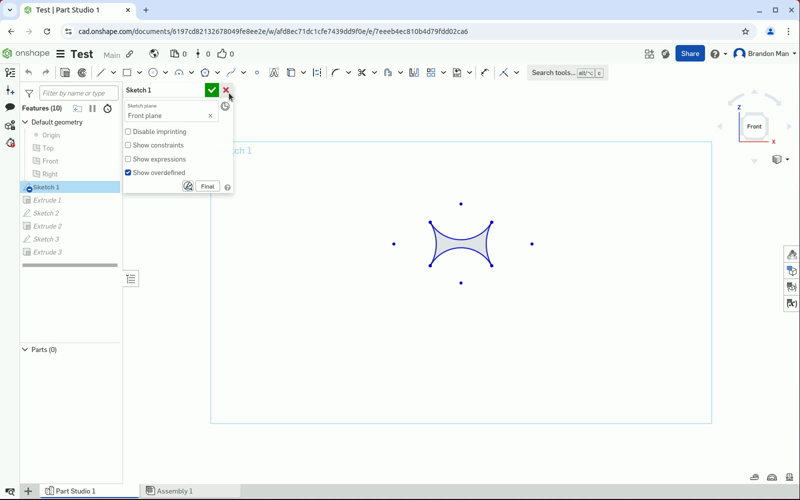
click(229, 92)
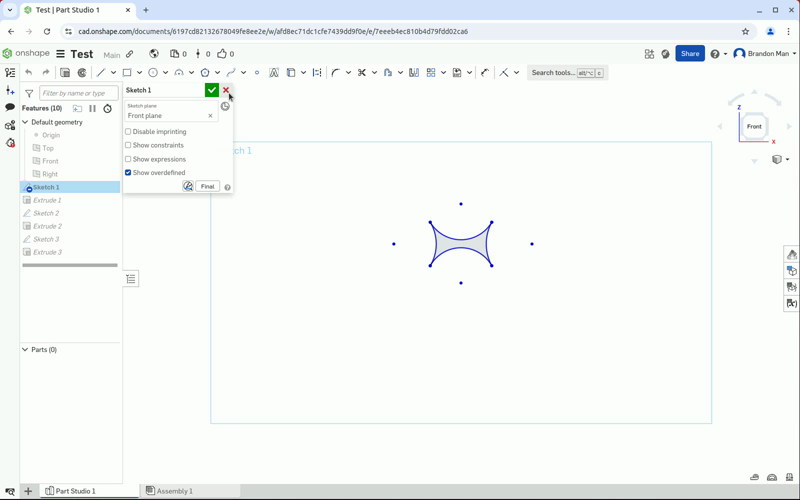
key(shift+s)
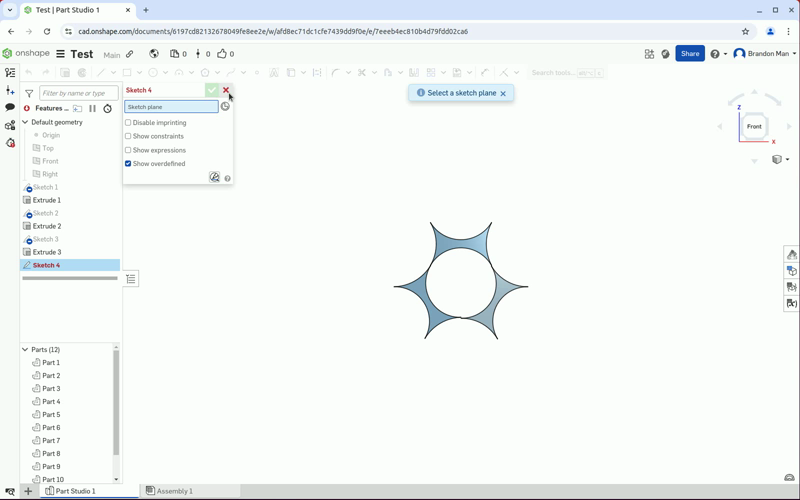
mouse_move(73, 163)
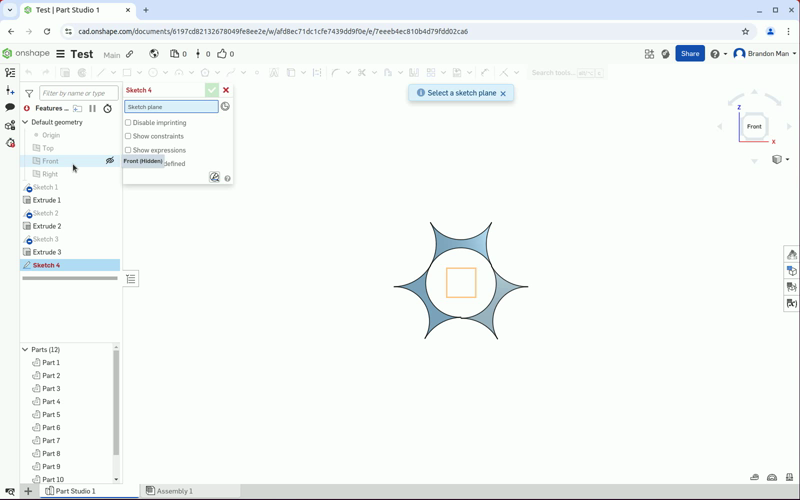
click(73, 163)
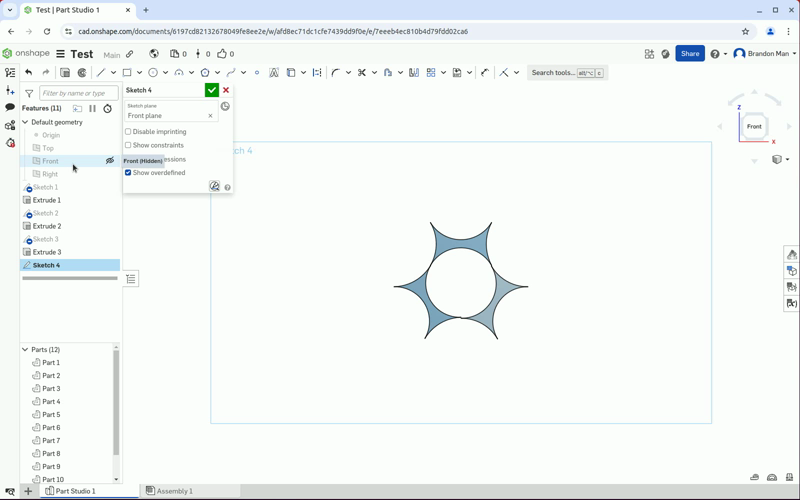
mouse_move(69, 352)
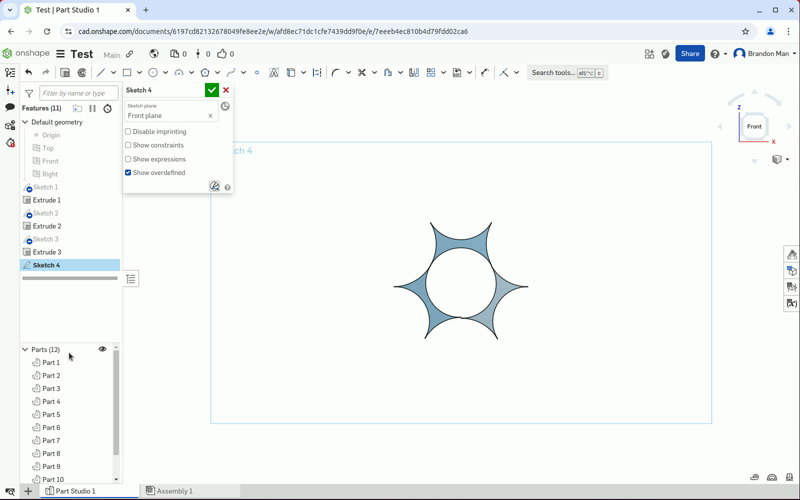
key(y)
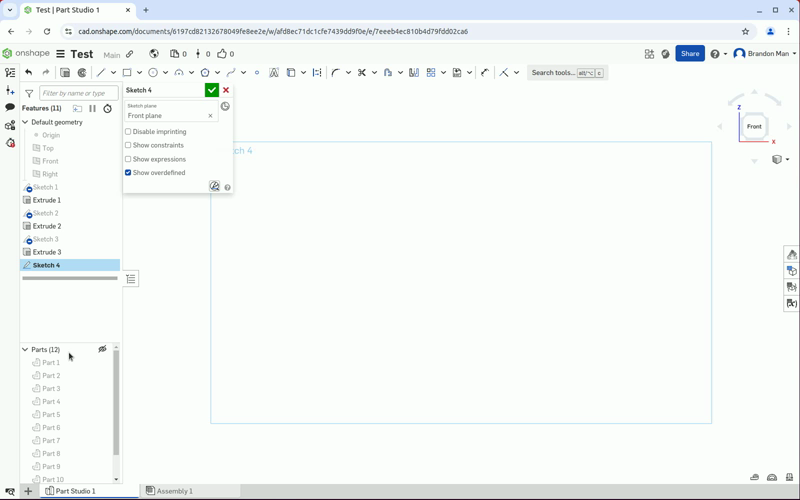
key(c)
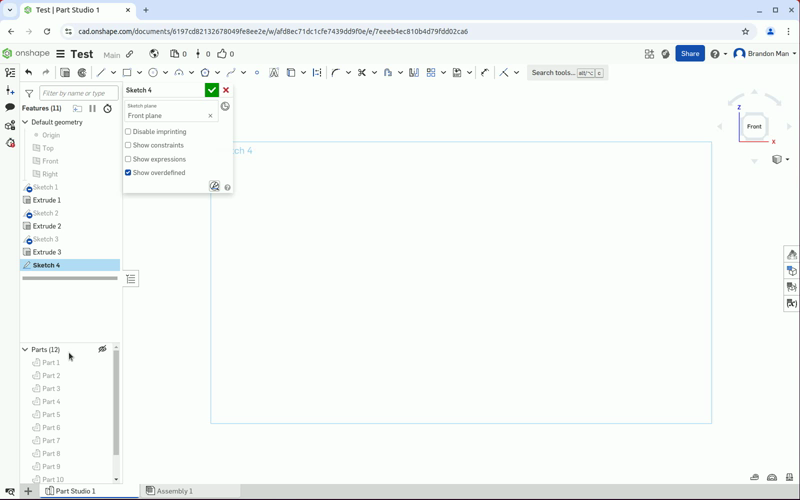
key_down(shift)
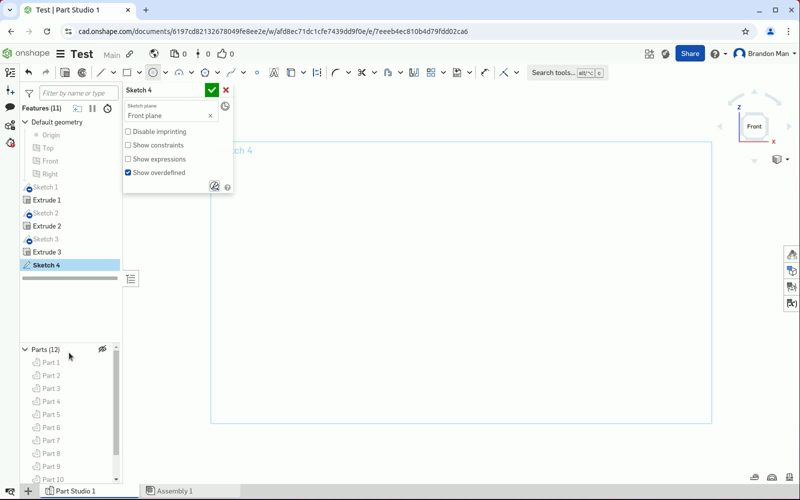
mouse_move(461, 282)
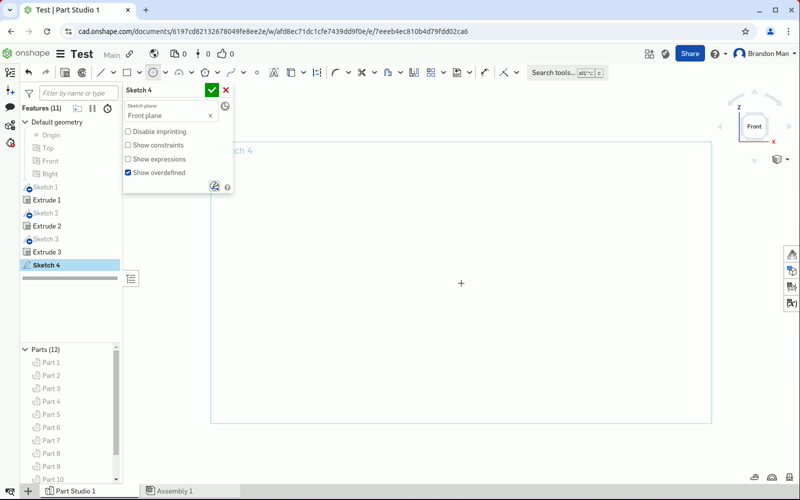
click(461, 282)
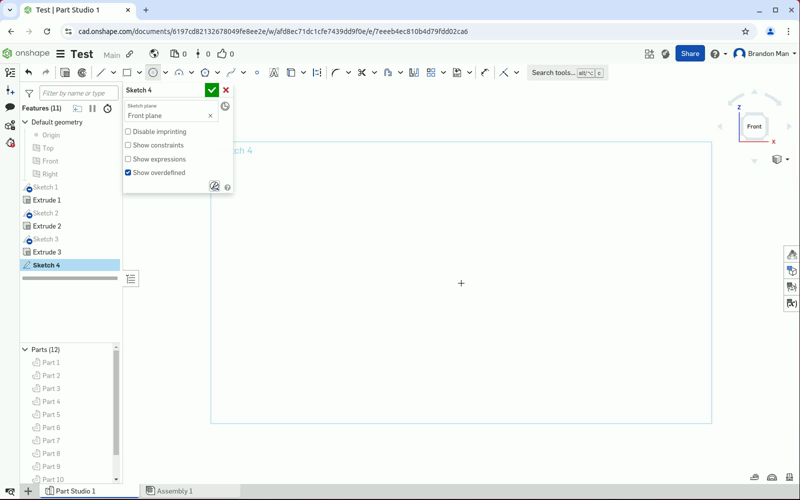
key_up(shift)
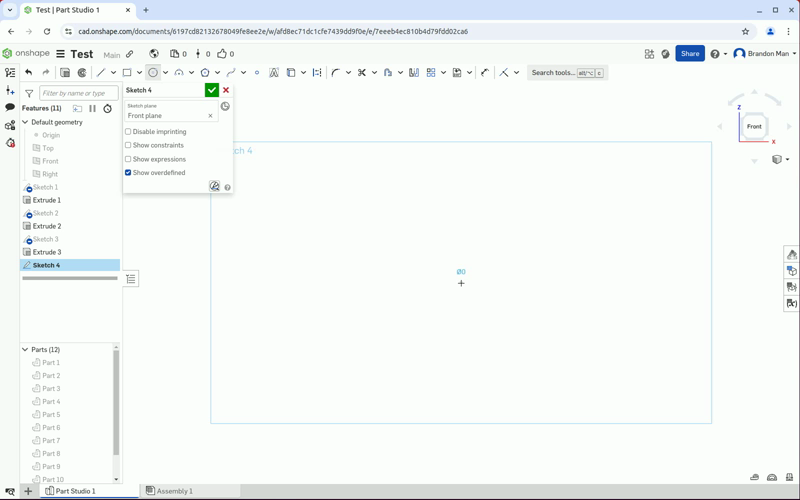
mouse_move(497, 282)
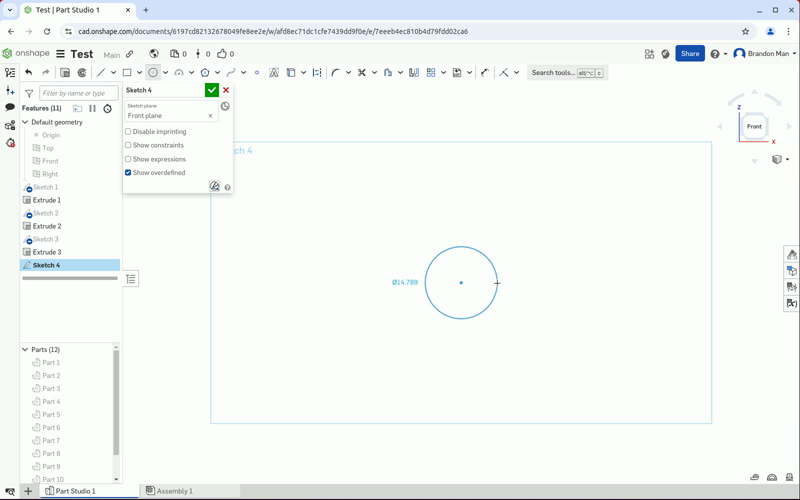
click(497, 282)
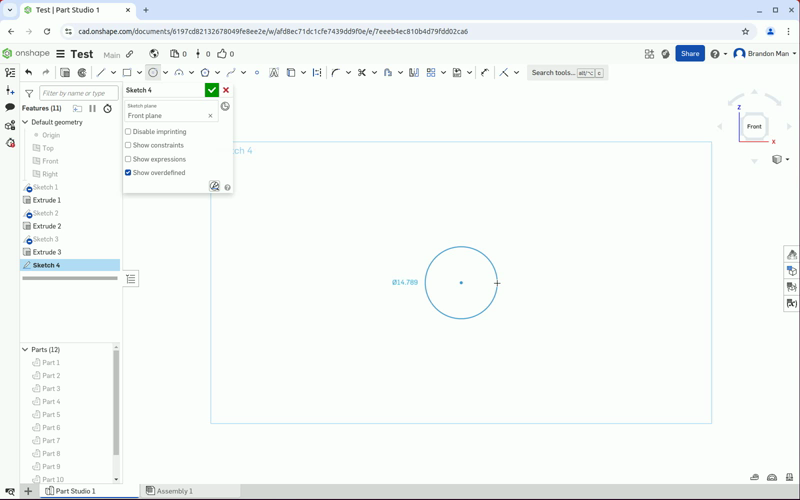
key(esc)
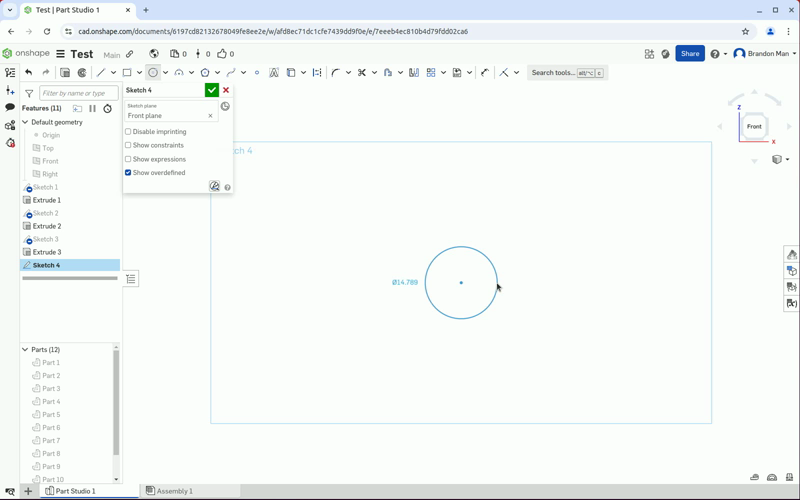
key(c)
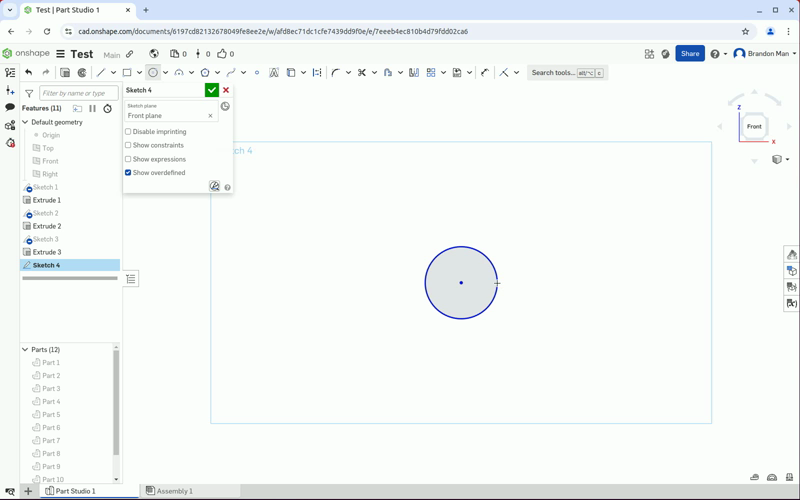
key_down(shift)
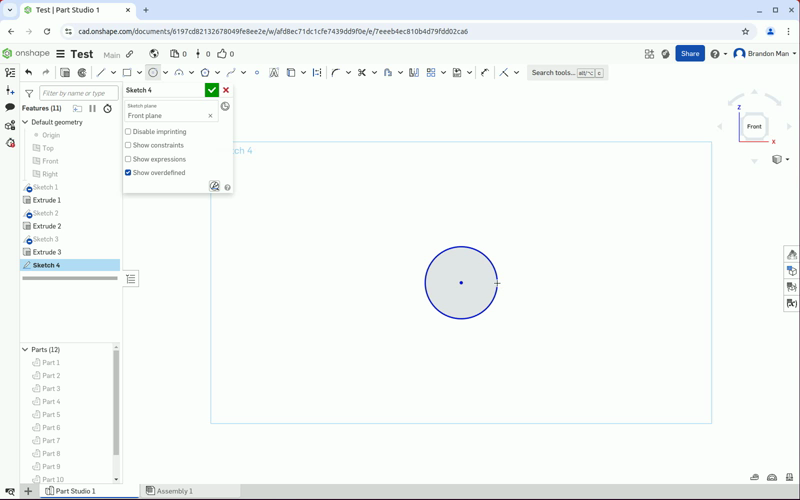
mouse_move(461, 282)
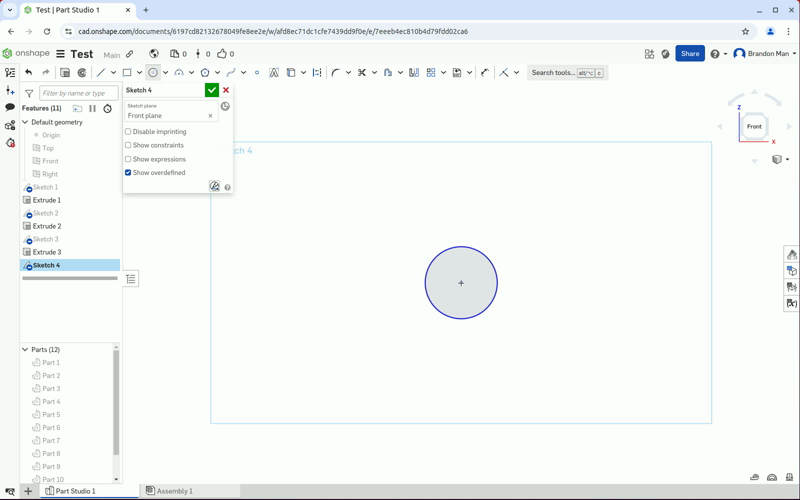
click(461, 282)
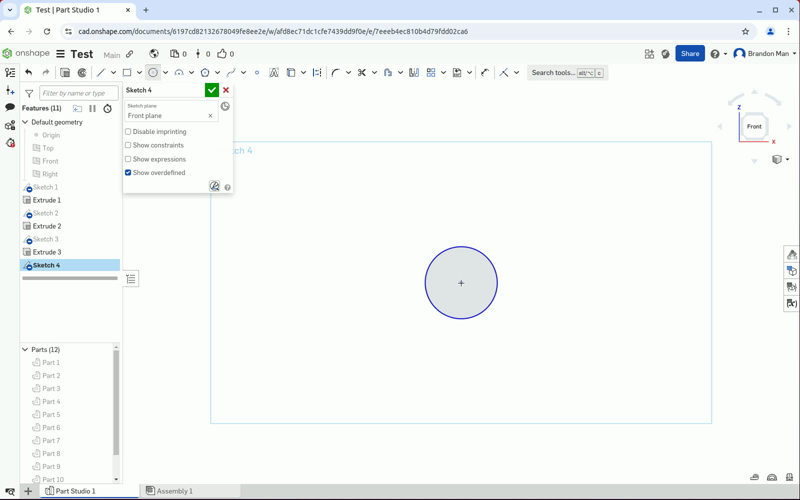
key_up(shift)
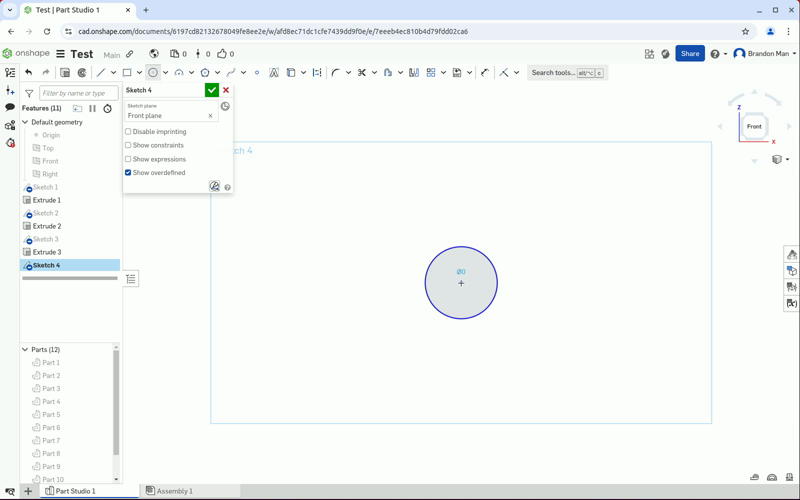
mouse_move(489, 282)
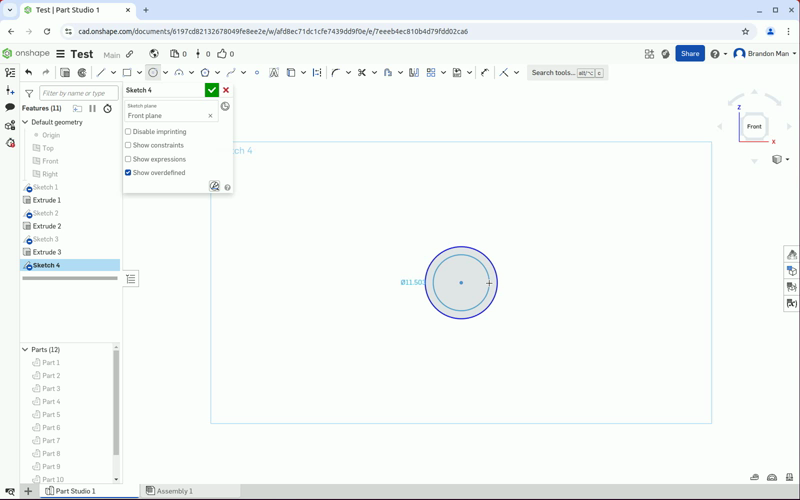
click(489, 282)
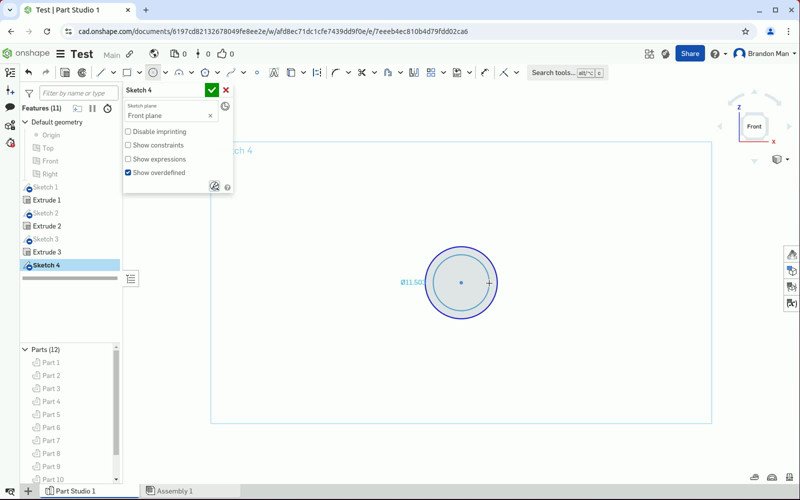
key(esc)
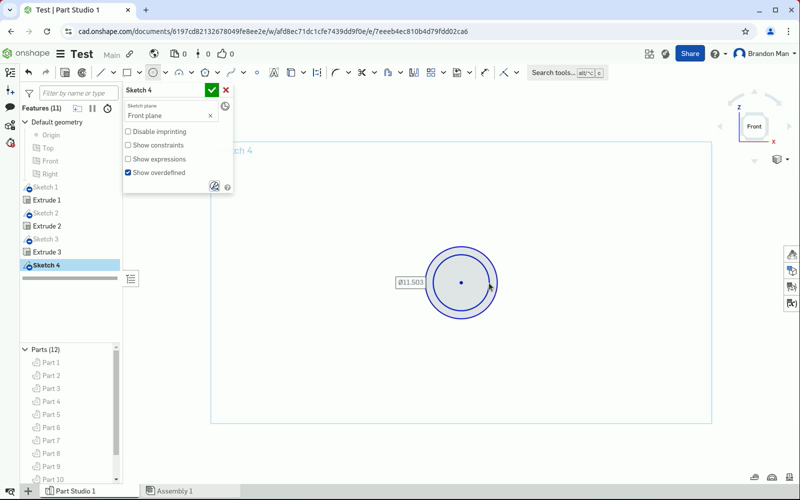
mouse_move(450, 250)
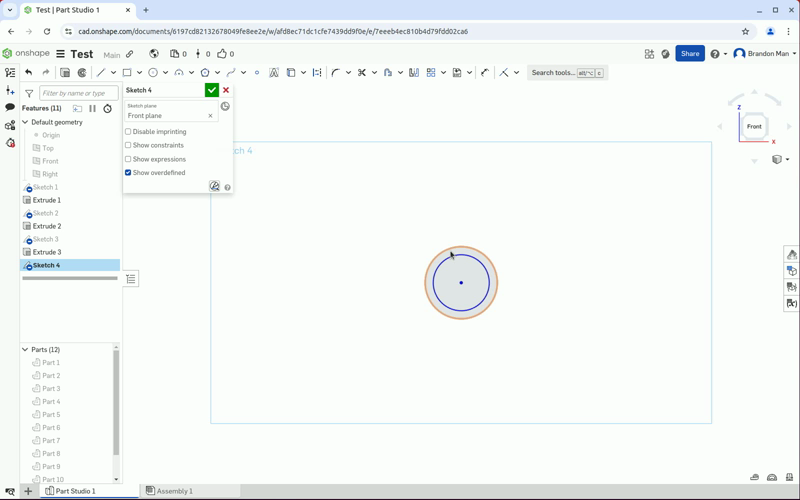
scroll(6)
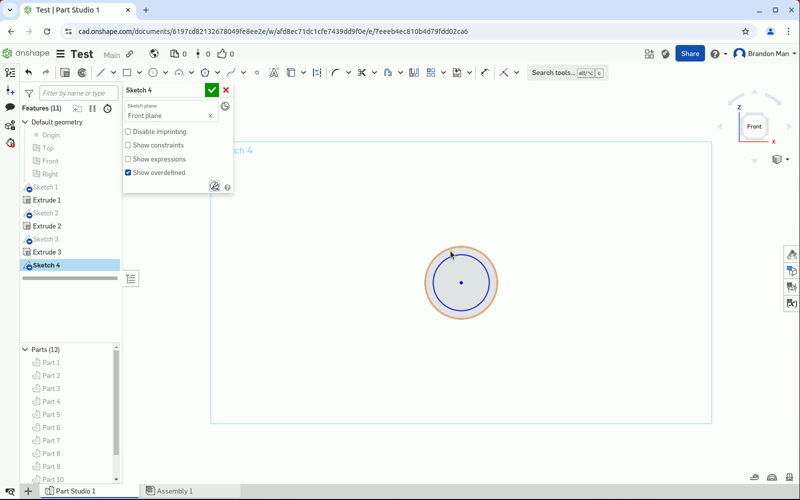
scroll(6)
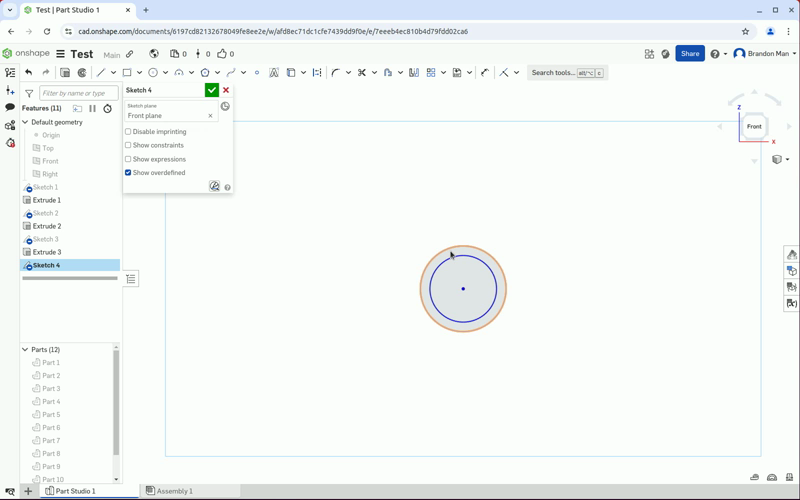
scroll(6)
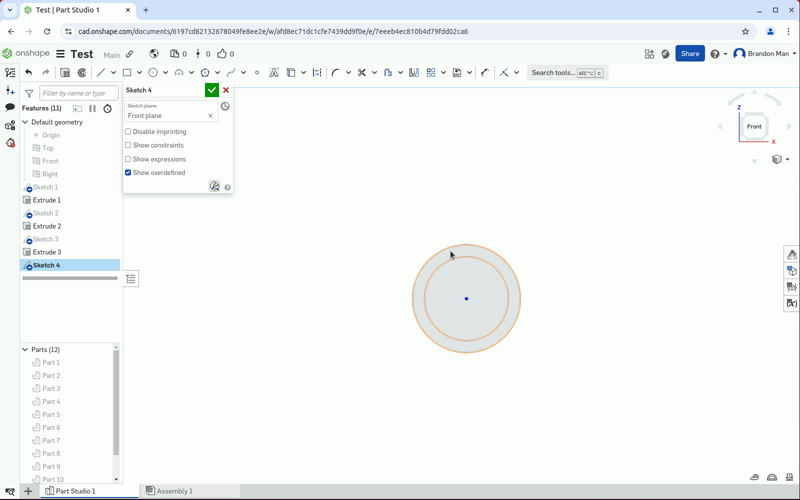
scroll(6)
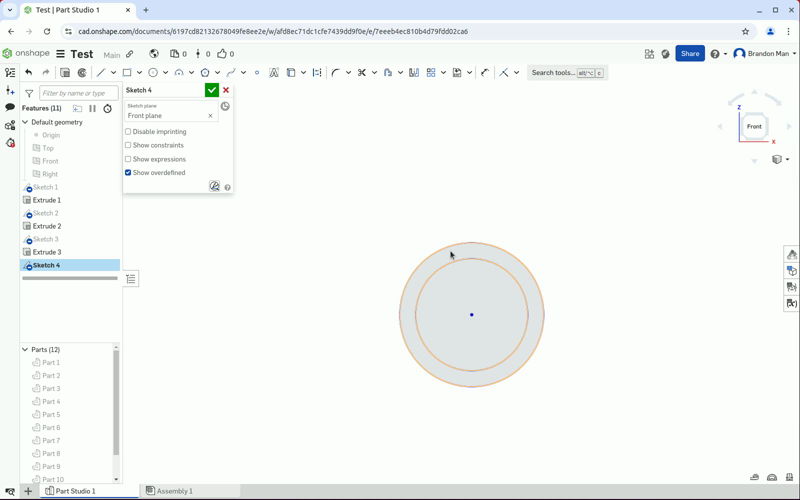
scroll(6)
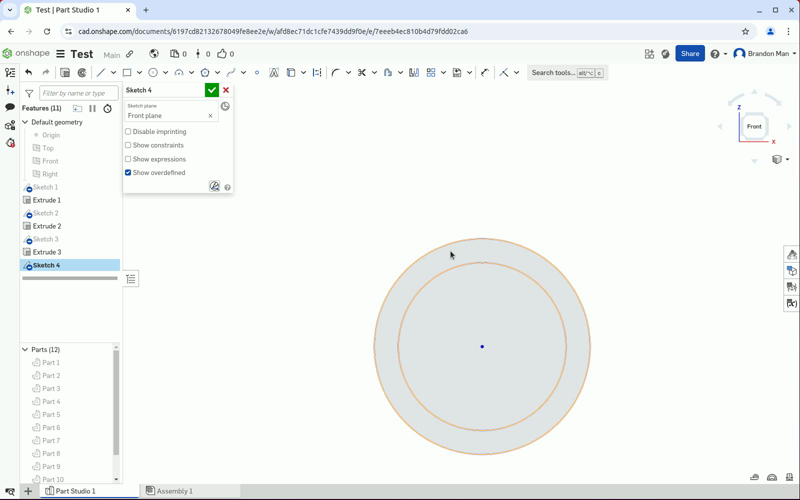
scroll(6)
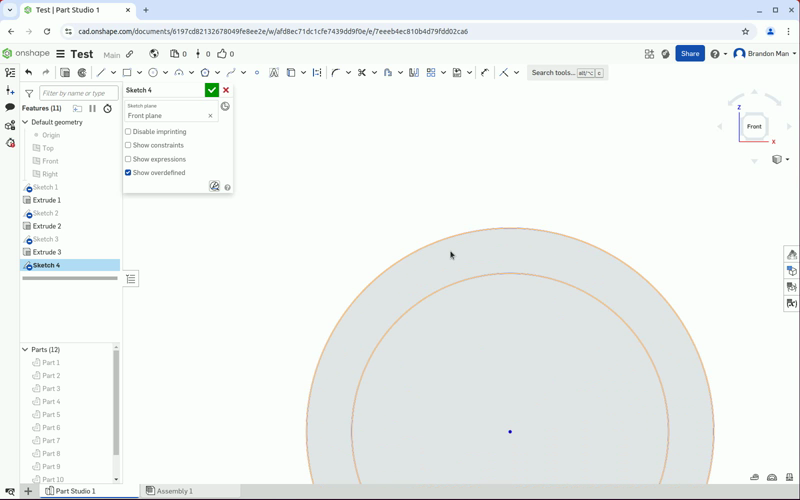
scroll(6)
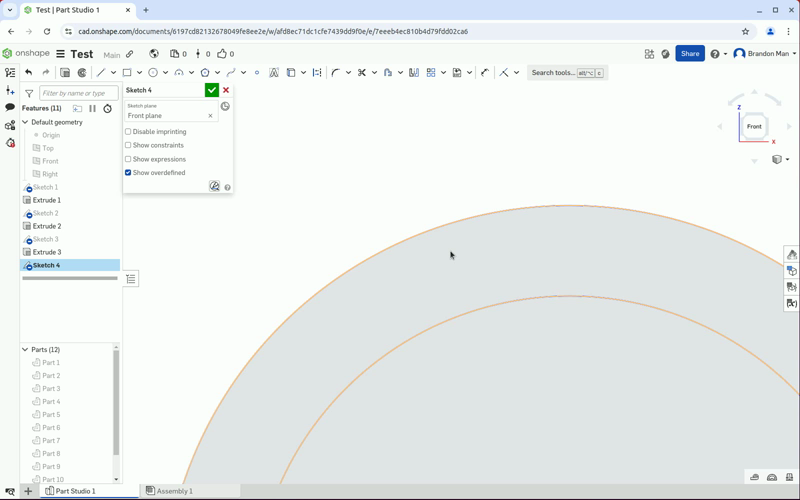
click(450, 250)
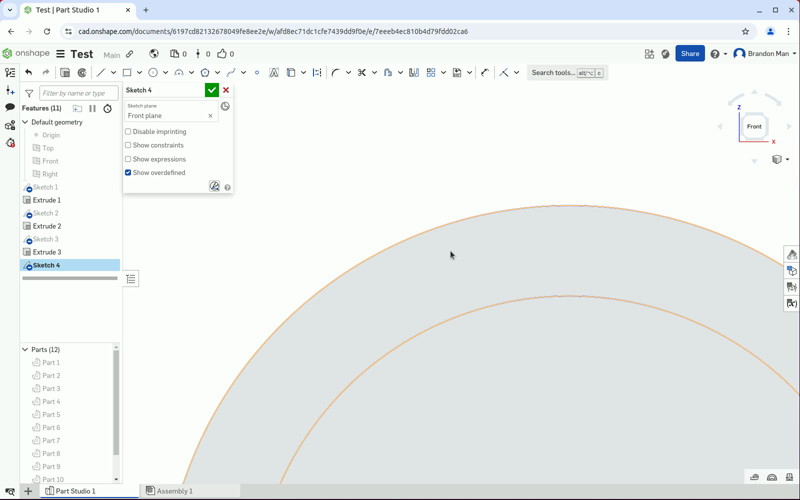
scroll(-6)
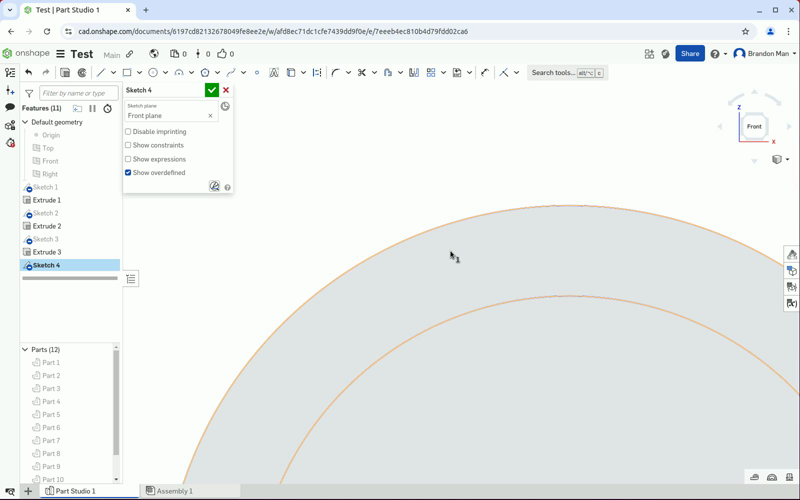
scroll(-6)
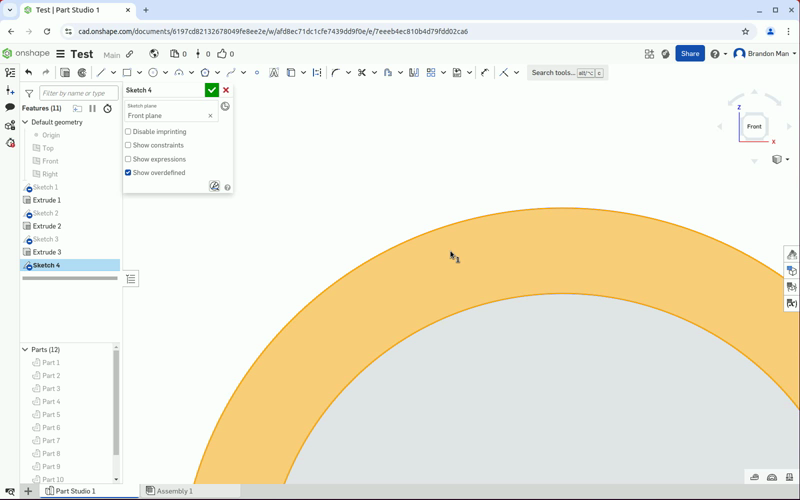
scroll(-6)
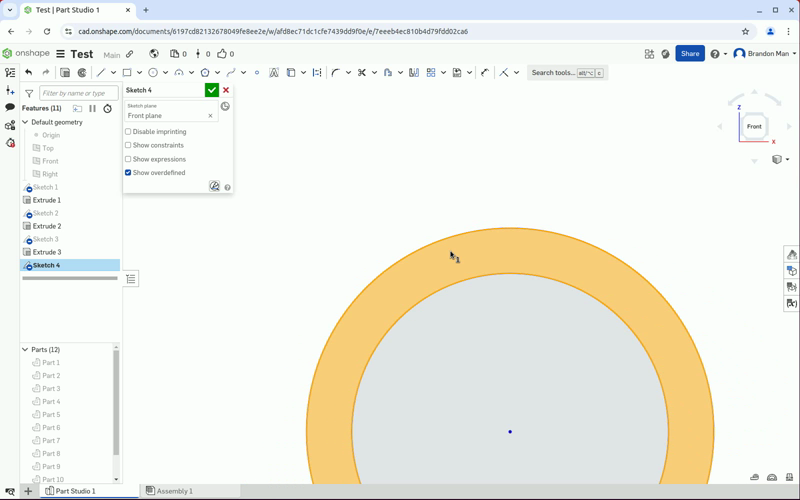
scroll(-6)
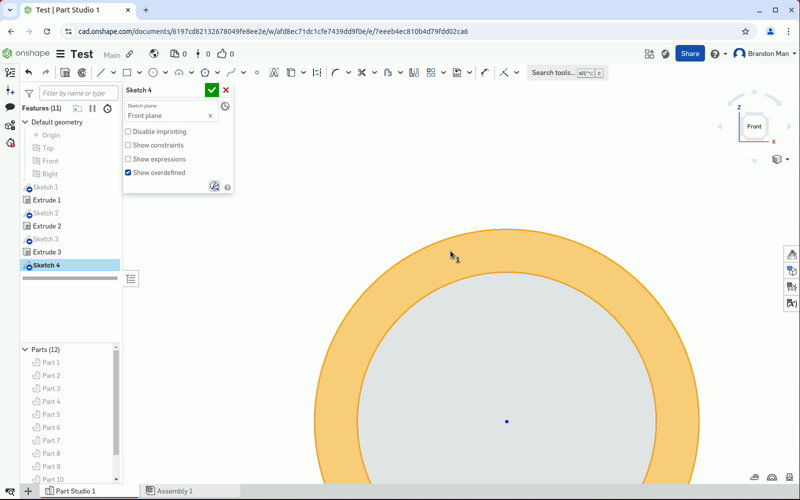
scroll(-6)
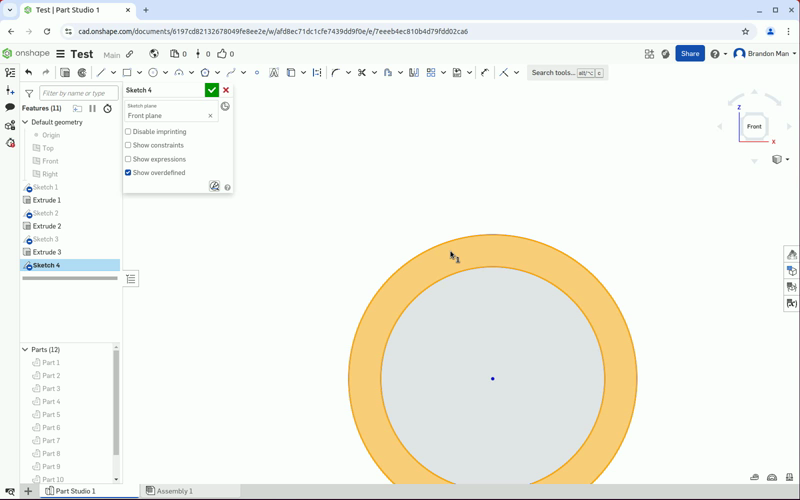
scroll(-6)
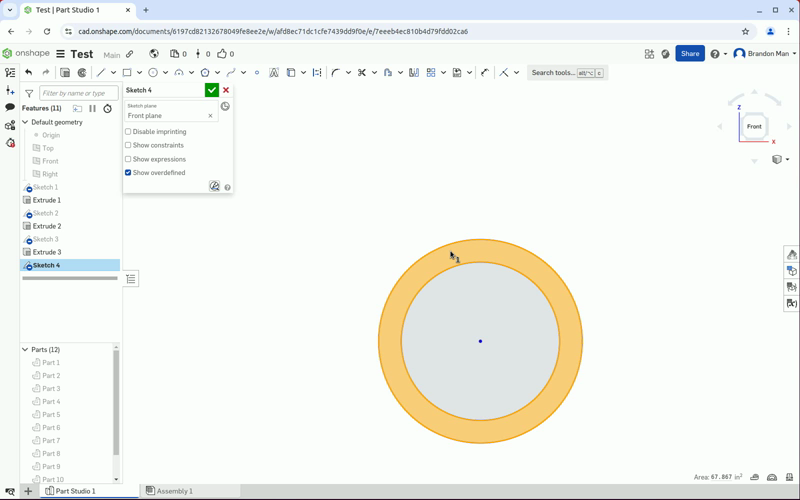
scroll(-6)
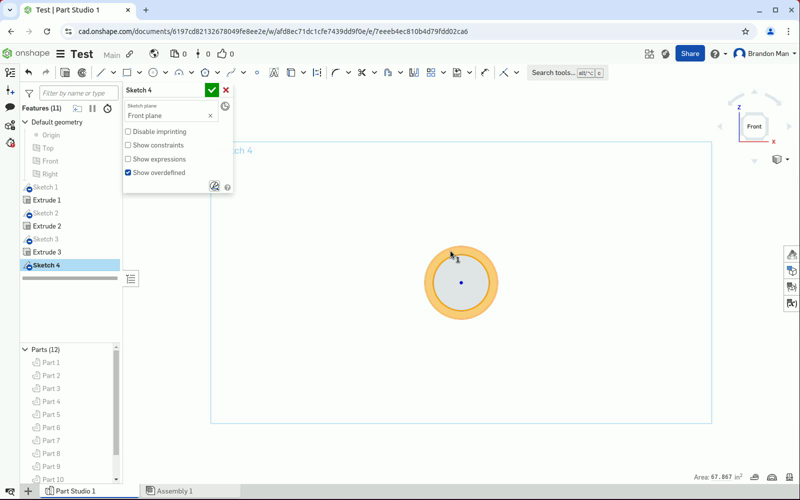
mouse_move(69, 352)
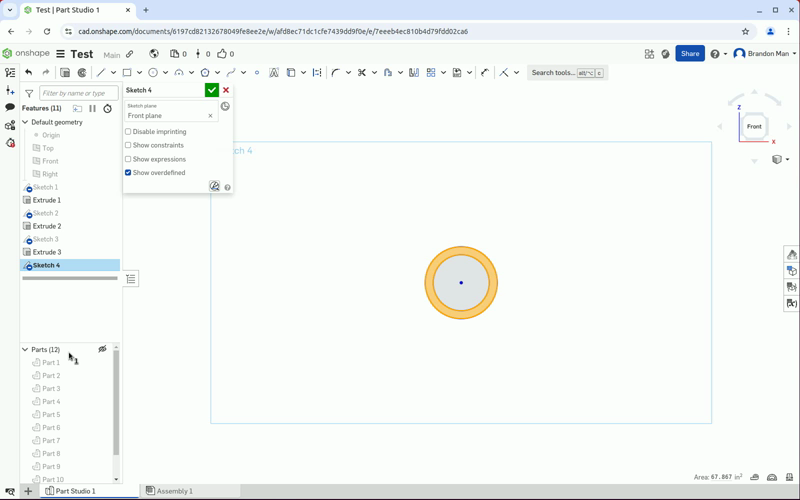
key(shift+y)
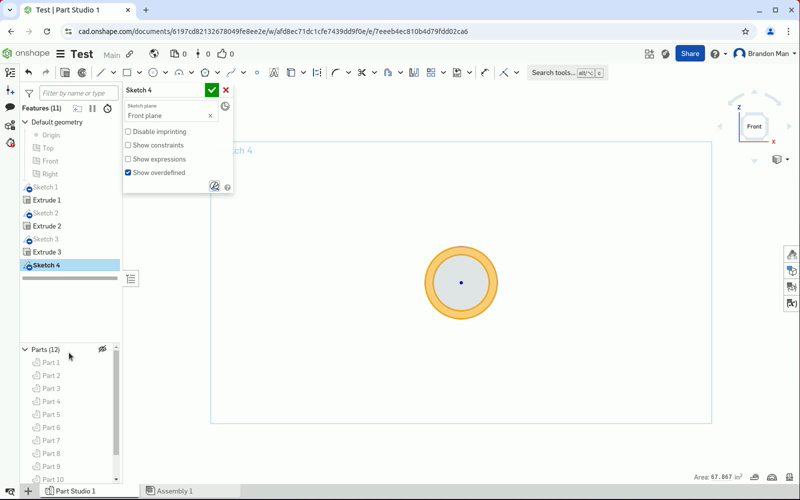
key(shift+e)
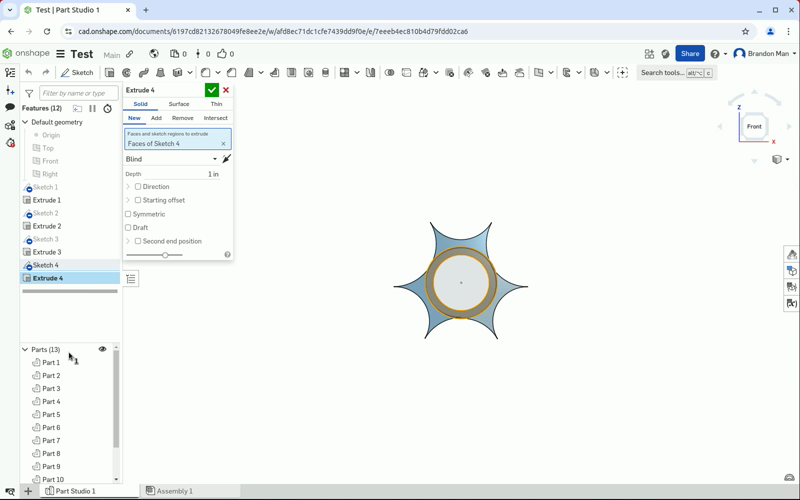
mouse_move(143, 106)
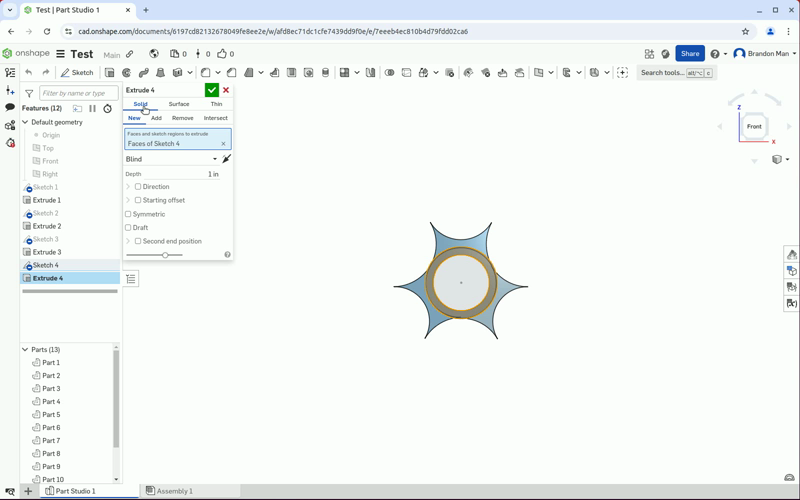
click(143, 106)
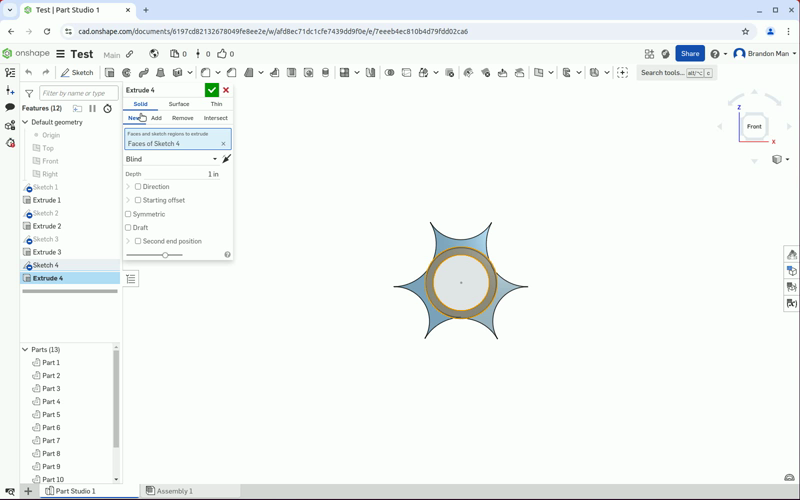
mouse_move(137, 120)
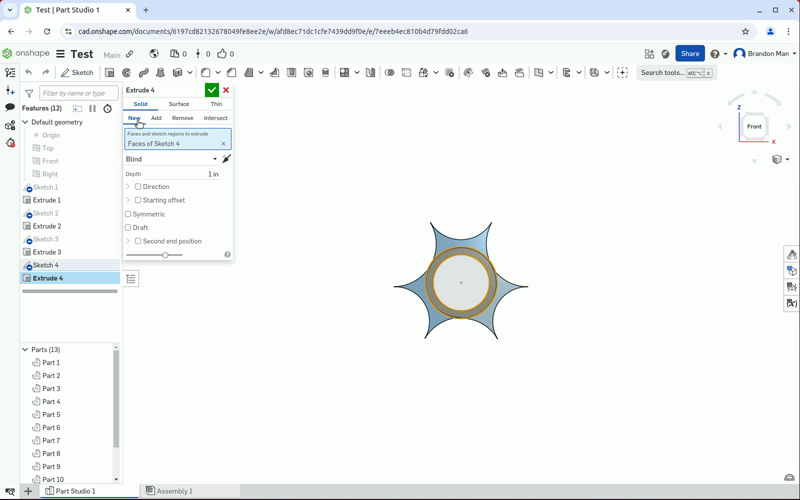
click(137, 120)
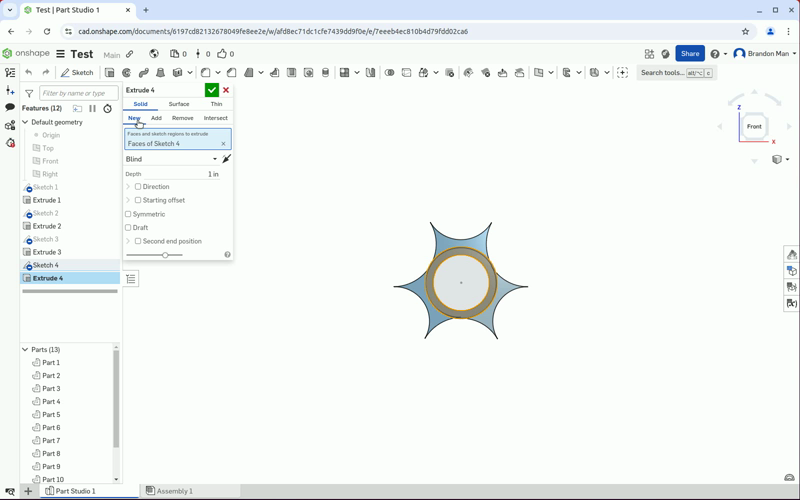
key(tab, 4)
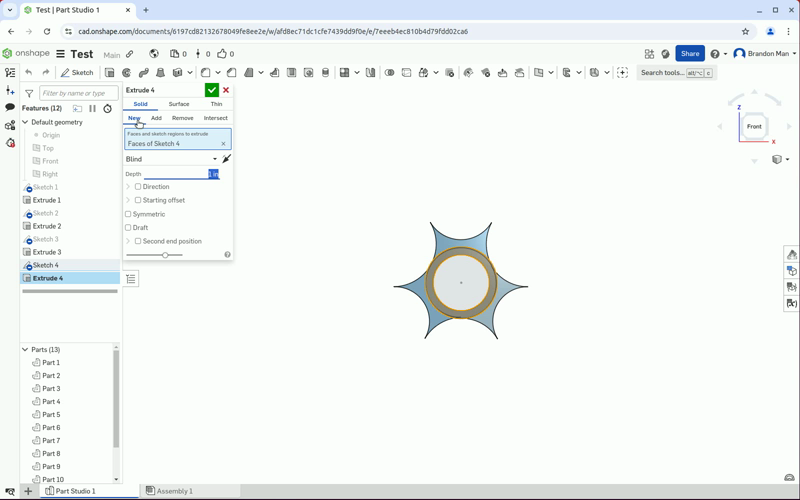
text(3.129)
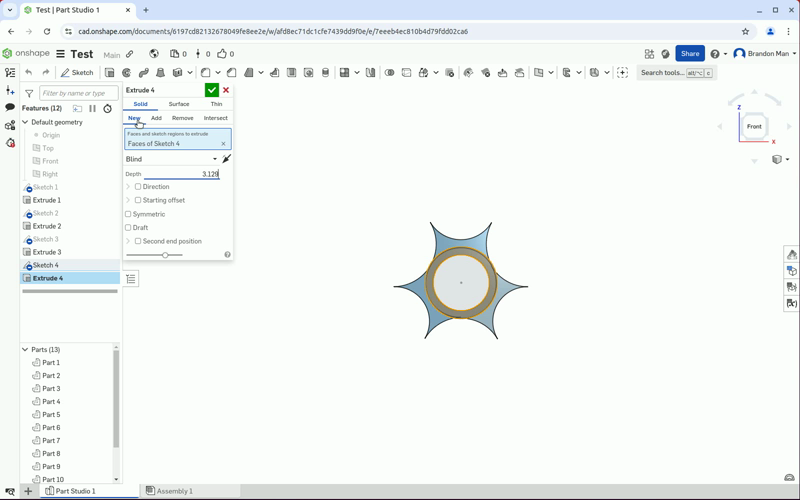
key(enter)
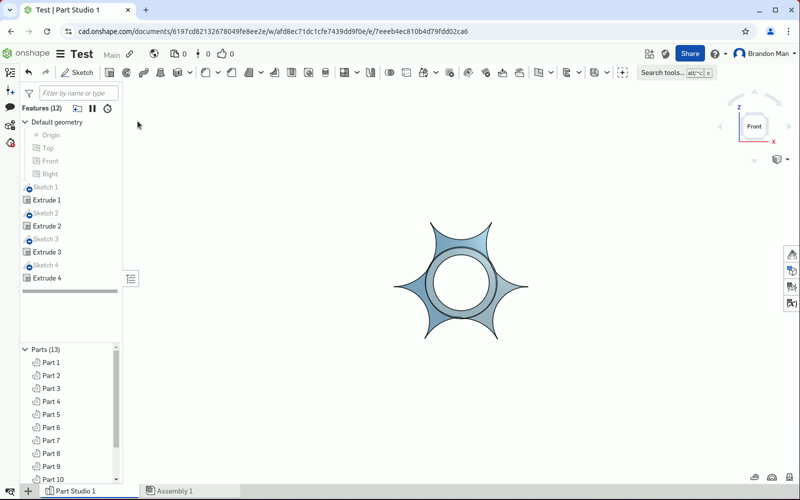
key(shift+h)
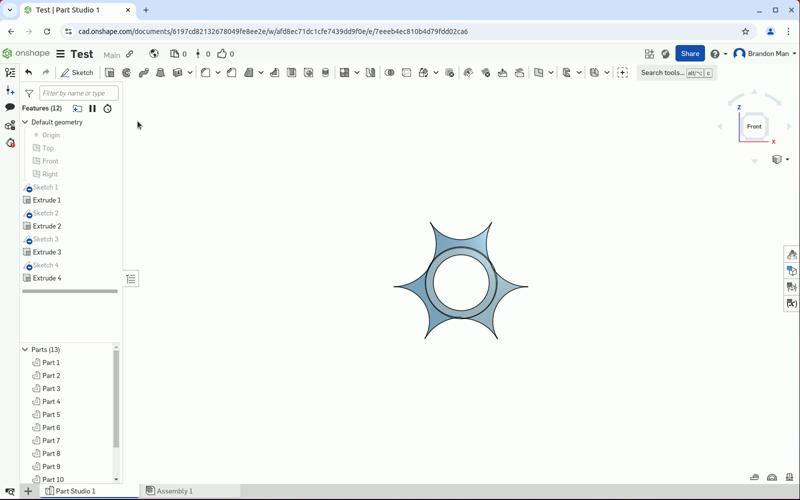
key(shift+h)
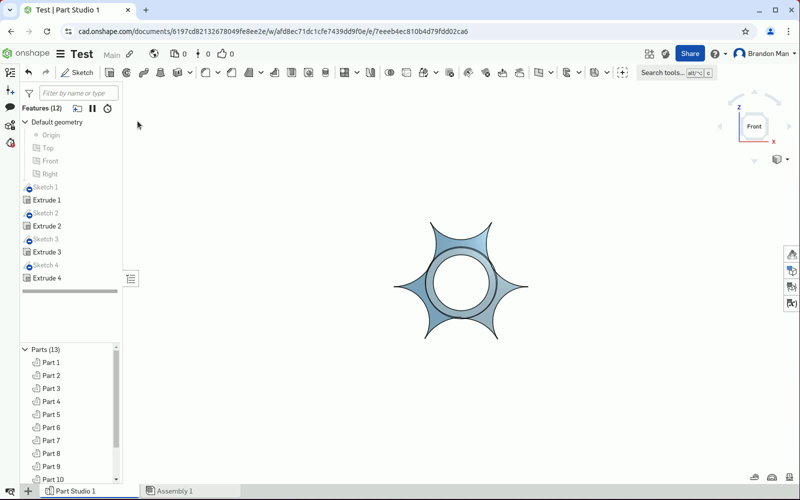
mouse_move(73, 189)
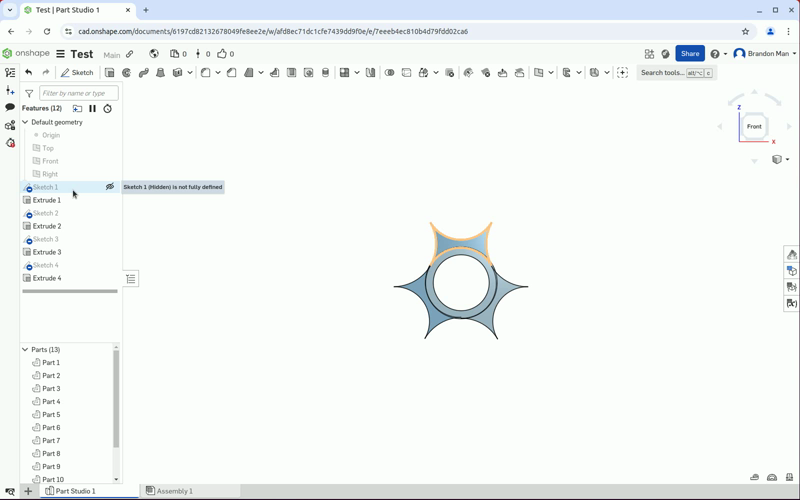
click(73, 189)
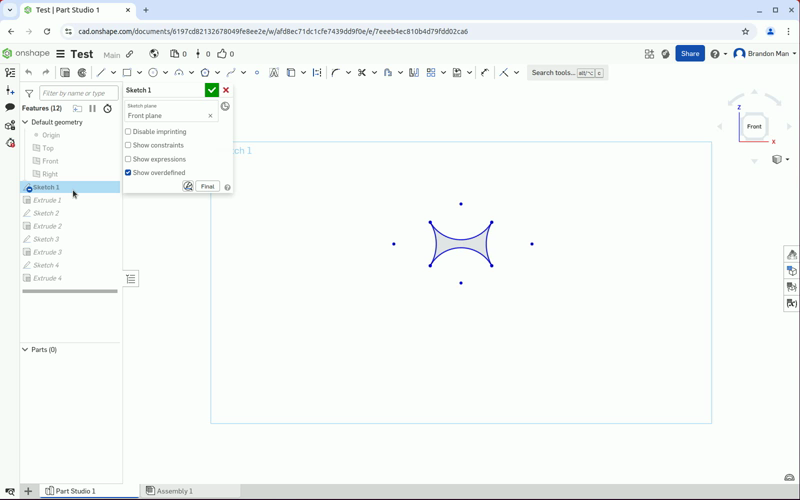
mouse_move(229, 92)
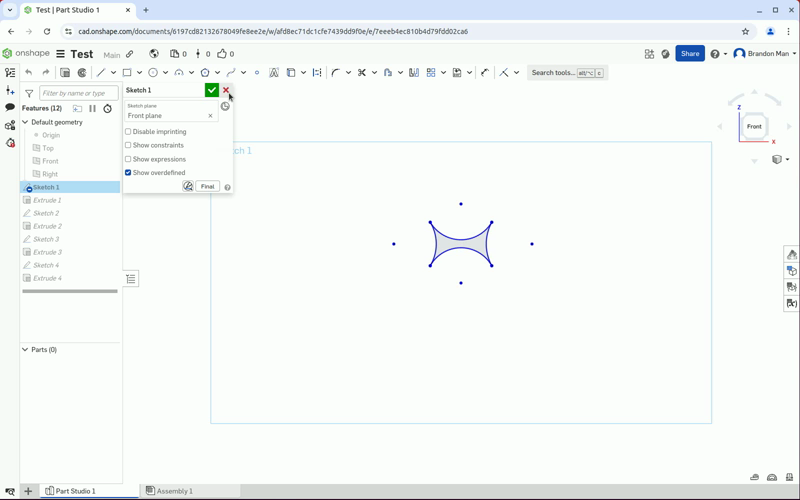
click(229, 92)
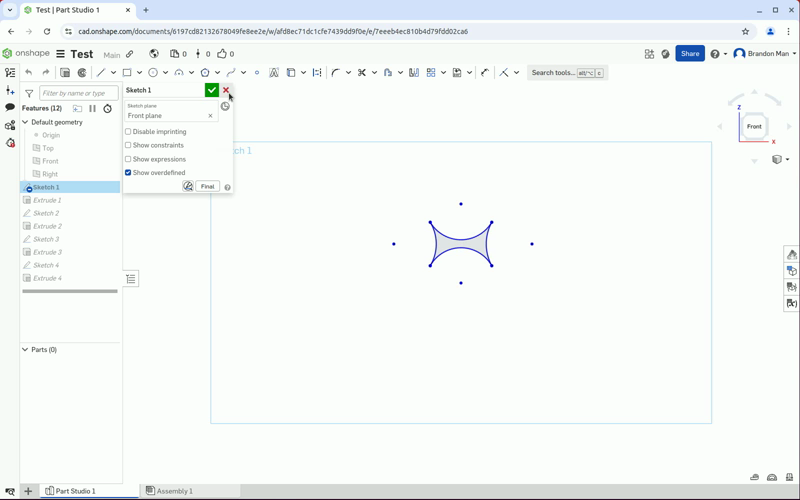
key(shift+s)
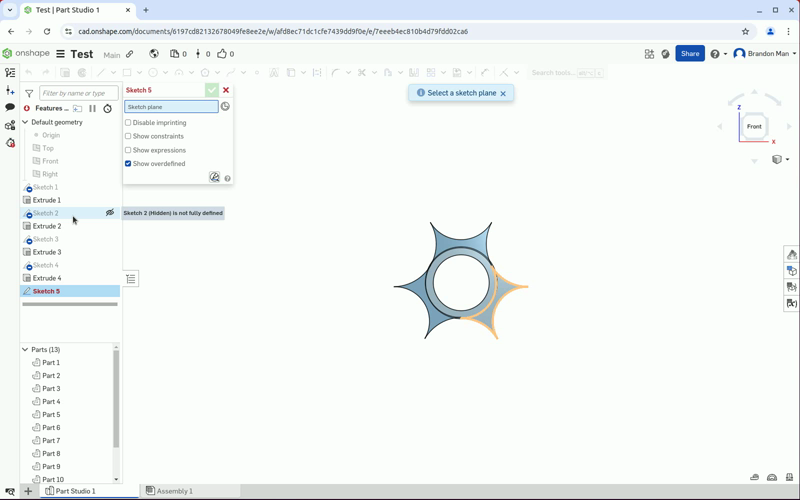
scroll(3)
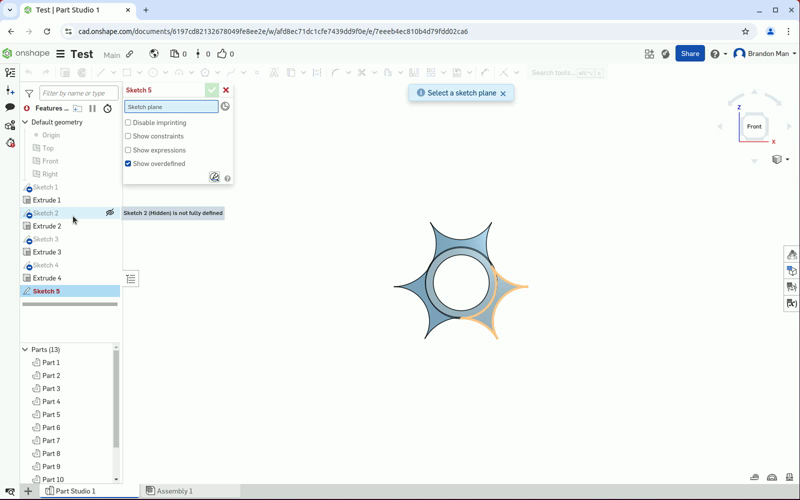
mouse_move(73, 163)
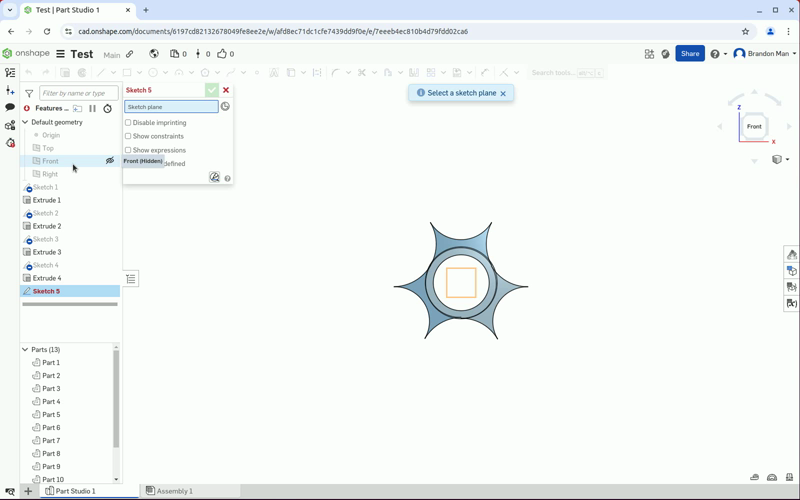
click(73, 163)
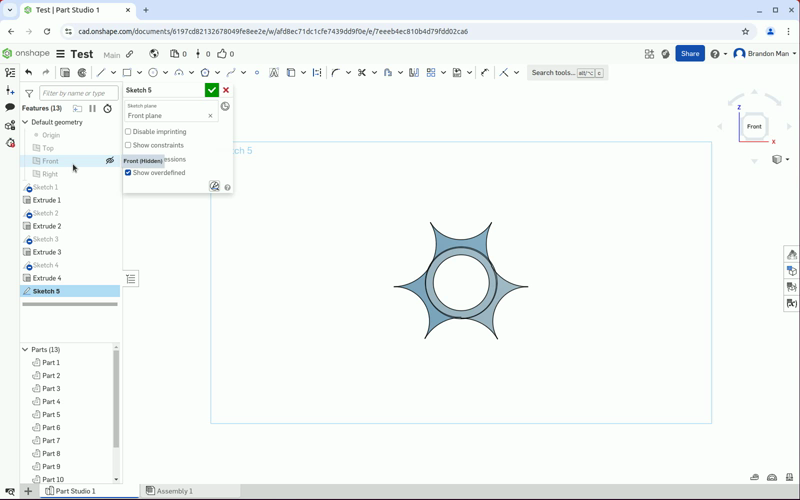
mouse_move(69, 352)
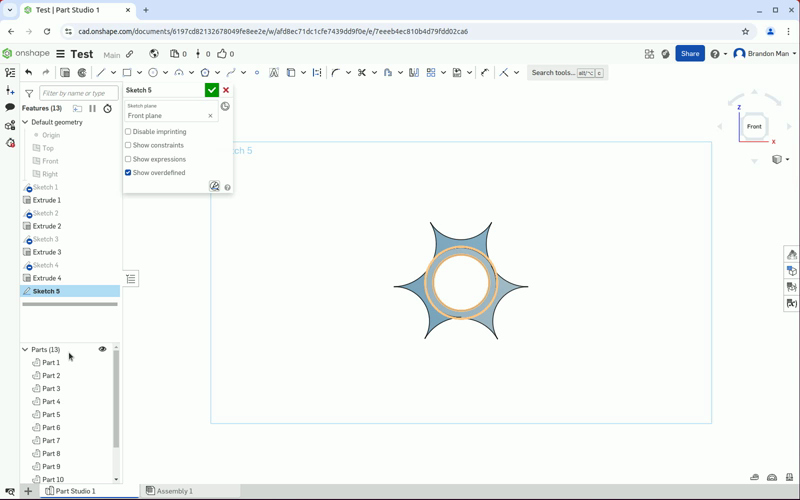
key(y)
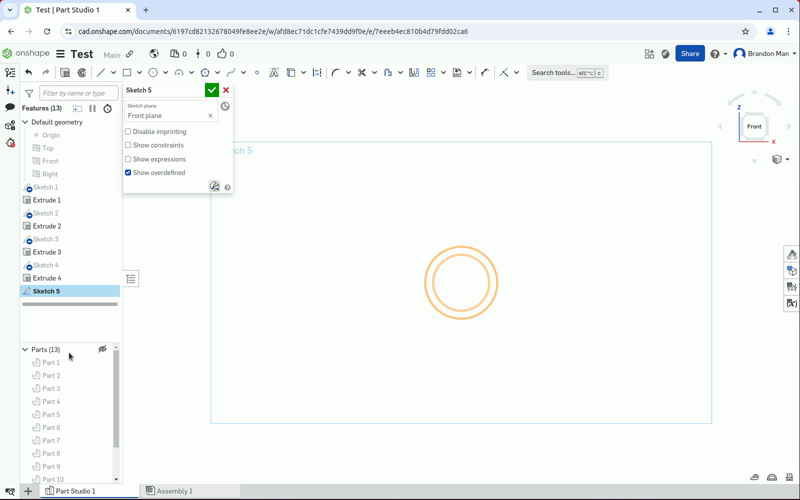
key(c)
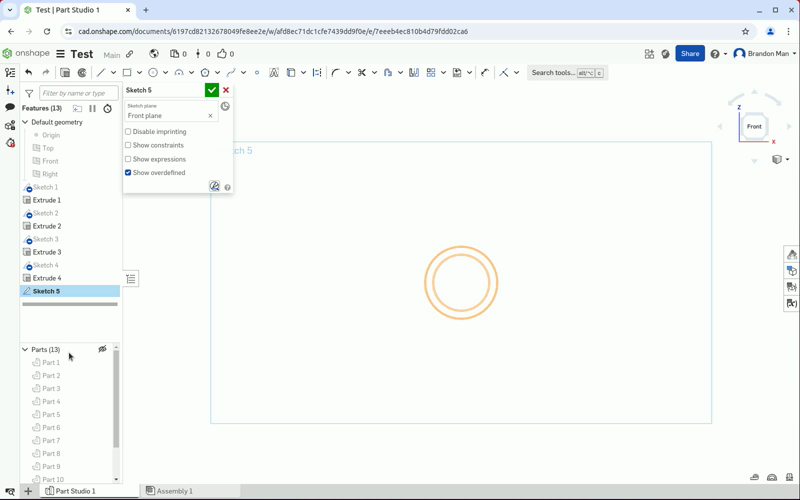
key_down(shift)
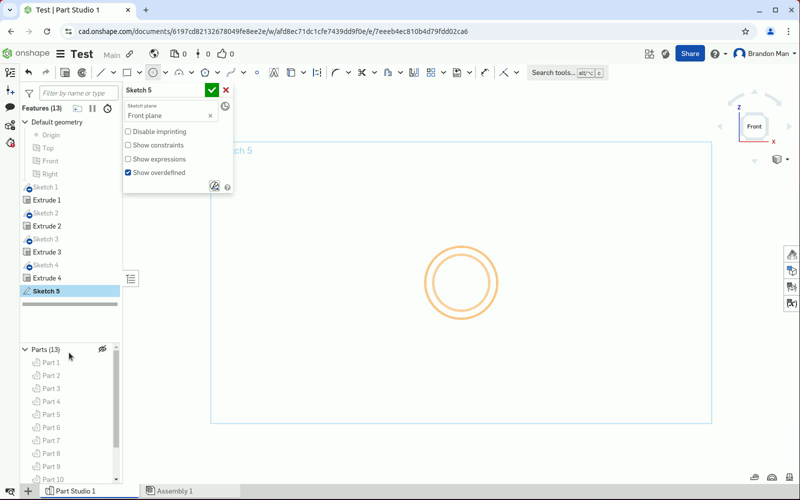
mouse_move(461, 205)
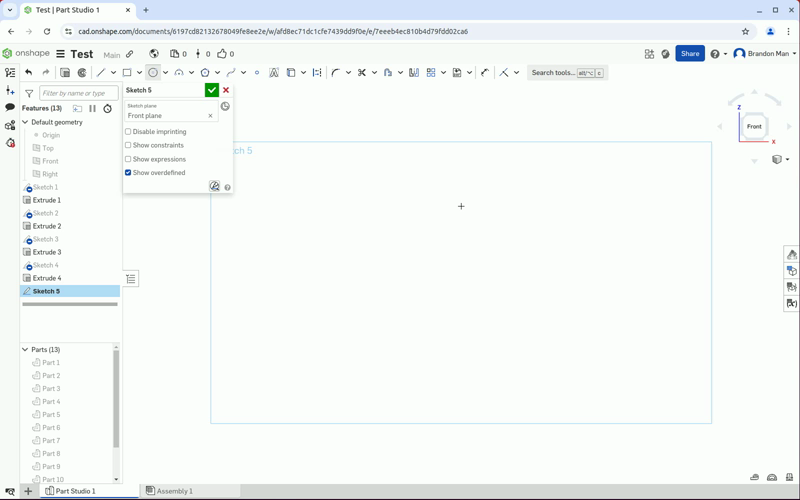
click(461, 205)
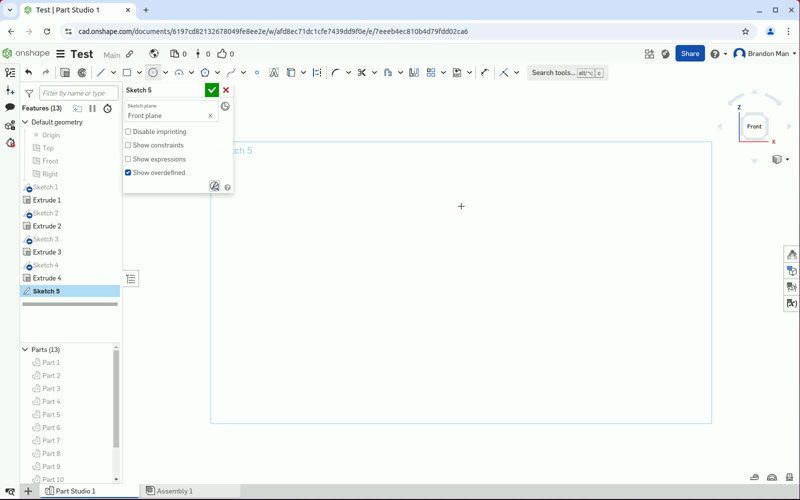
key_up(shift)
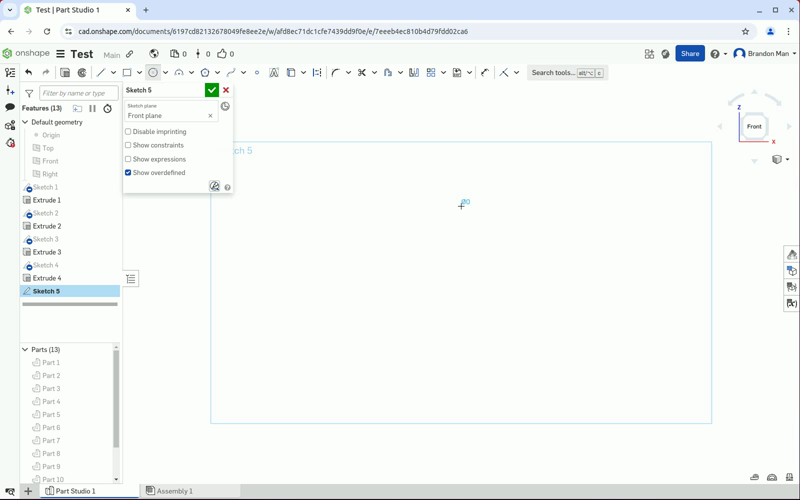
mouse_move(497, 205)
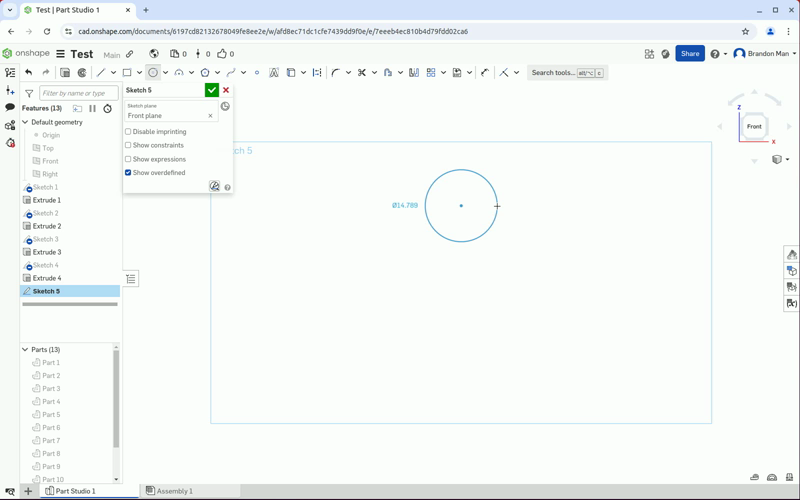
click(497, 205)
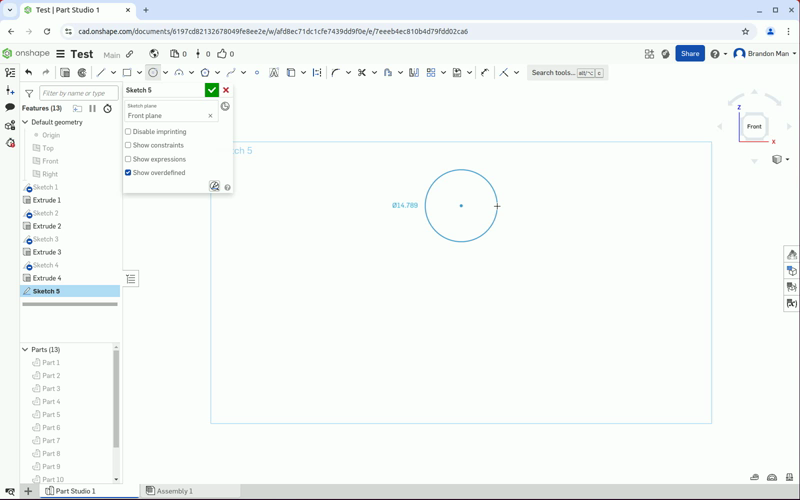
key(esc)
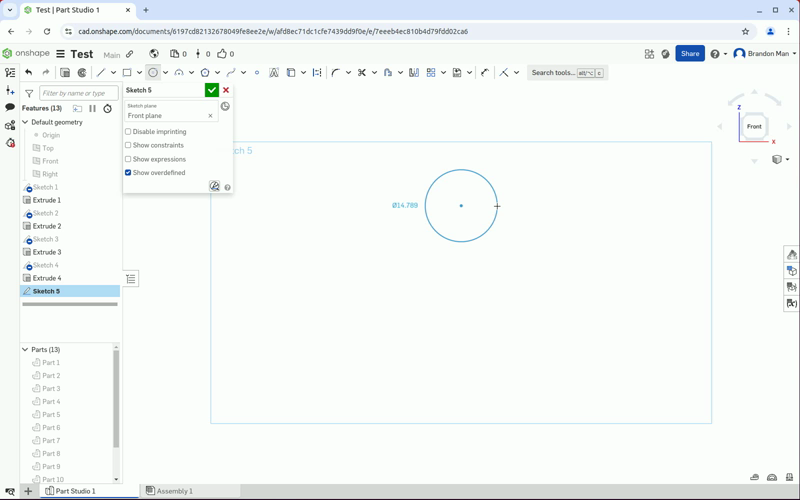
key(c)
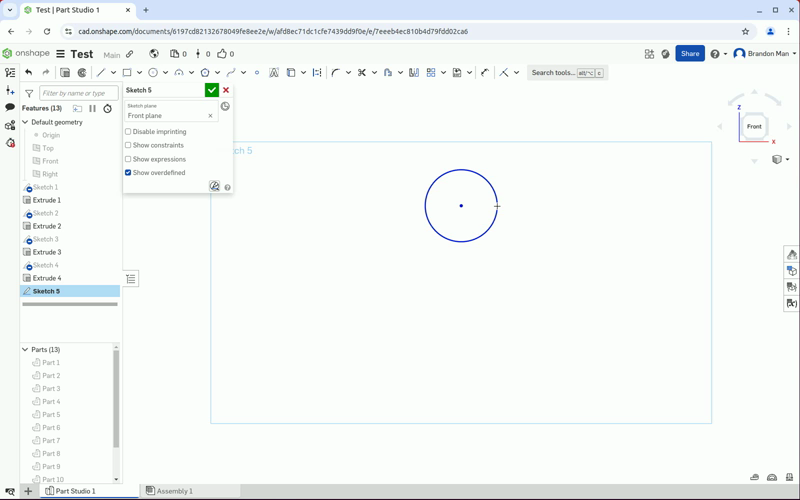
key_down(shift)
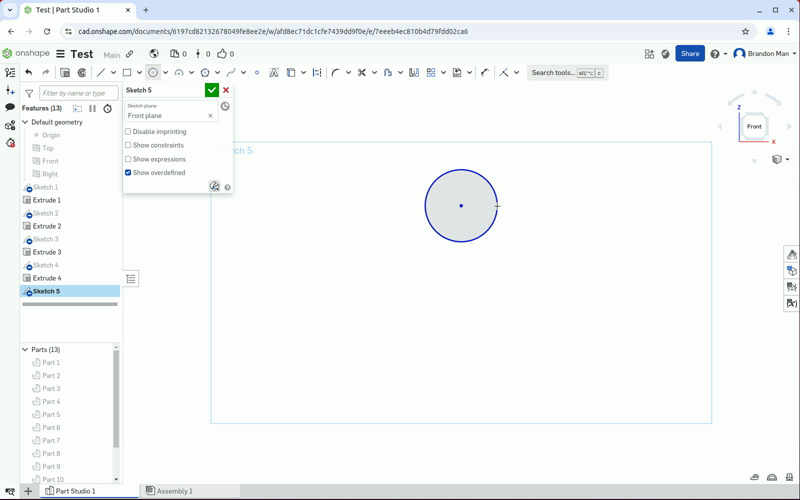
mouse_move(461, 205)
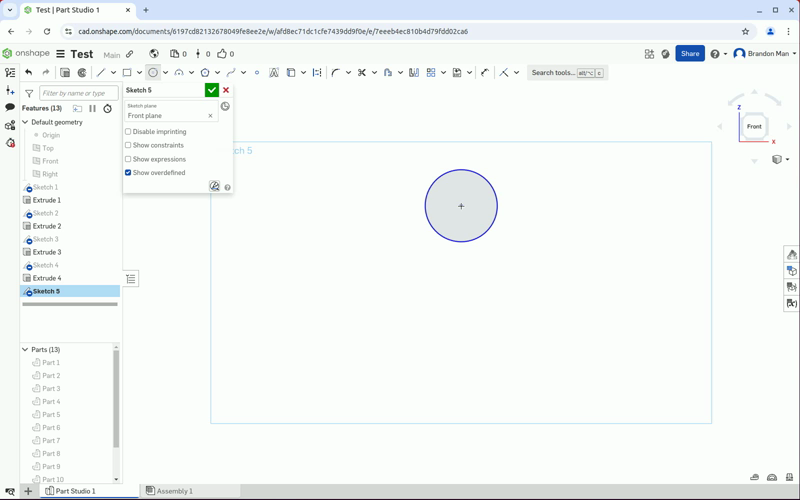
click(461, 205)
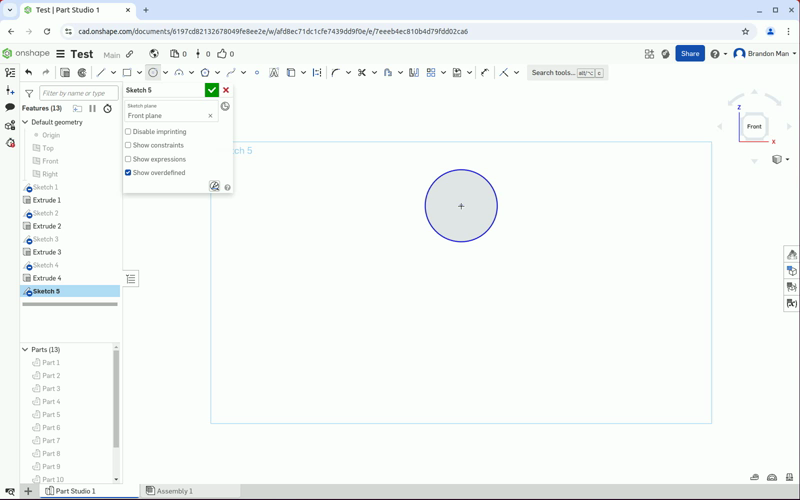
key_up(shift)
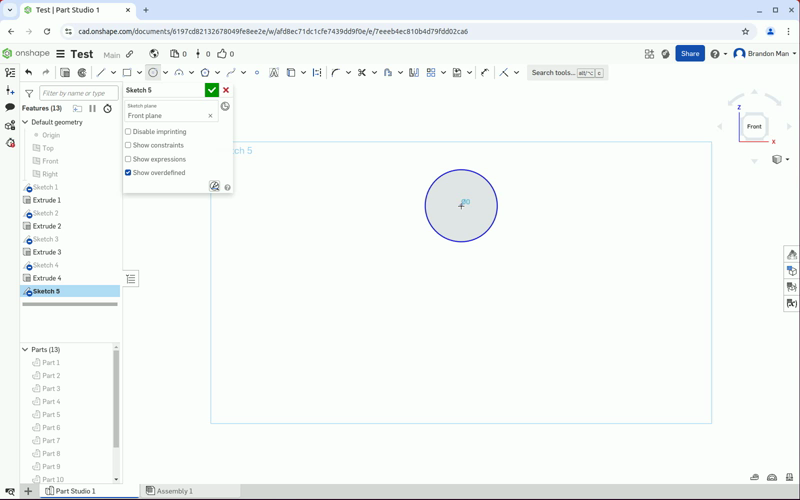
mouse_move(489, 205)
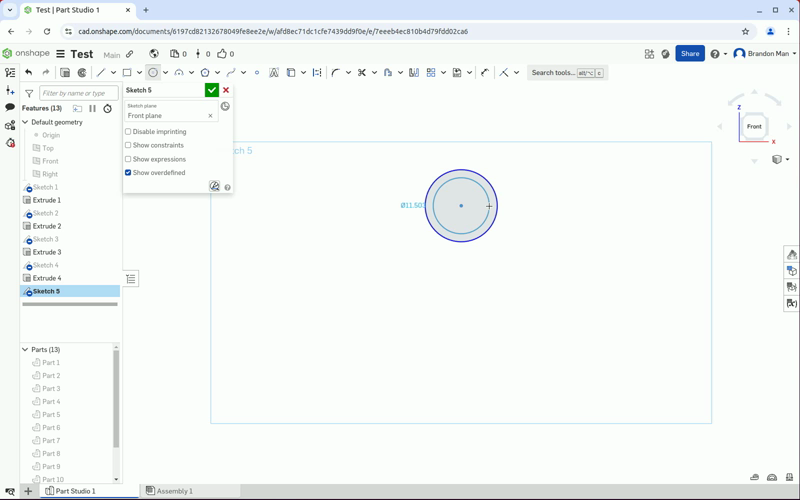
click(489, 205)
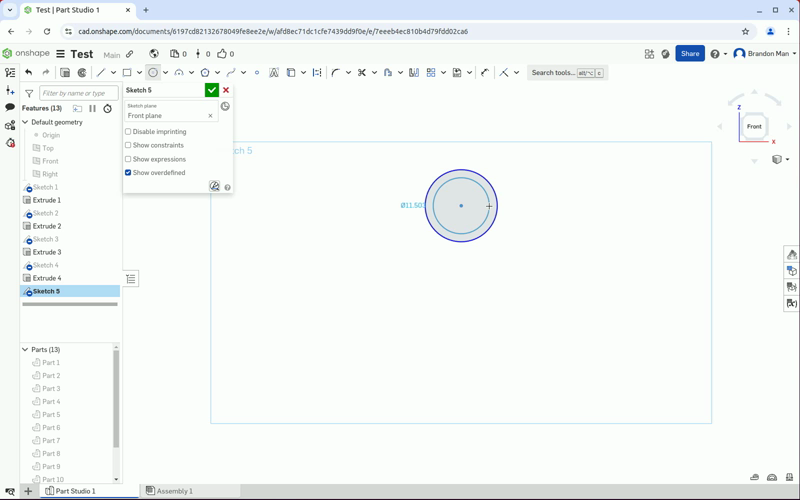
key(esc)
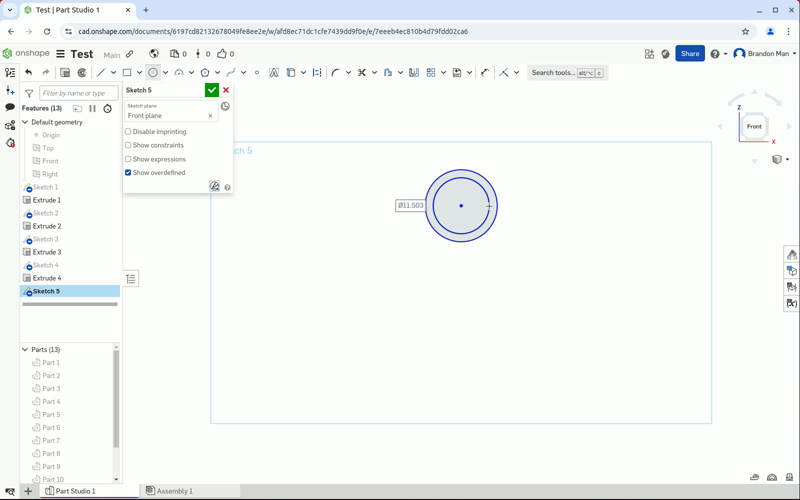
mouse_move(448, 235)
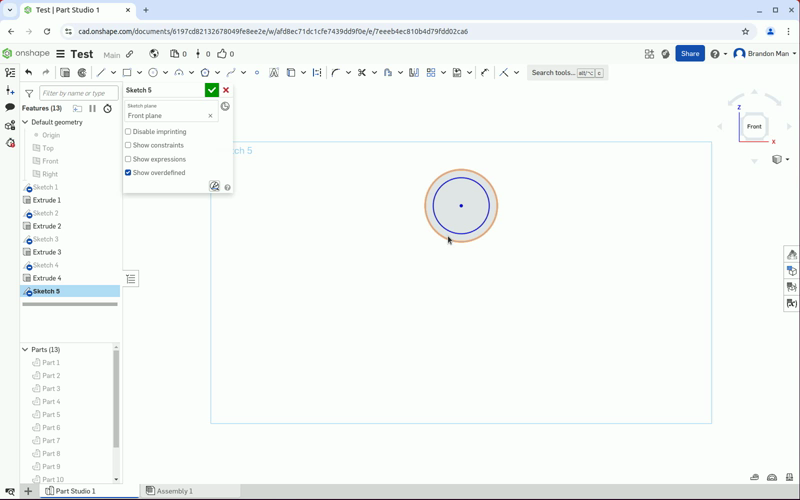
scroll(6)
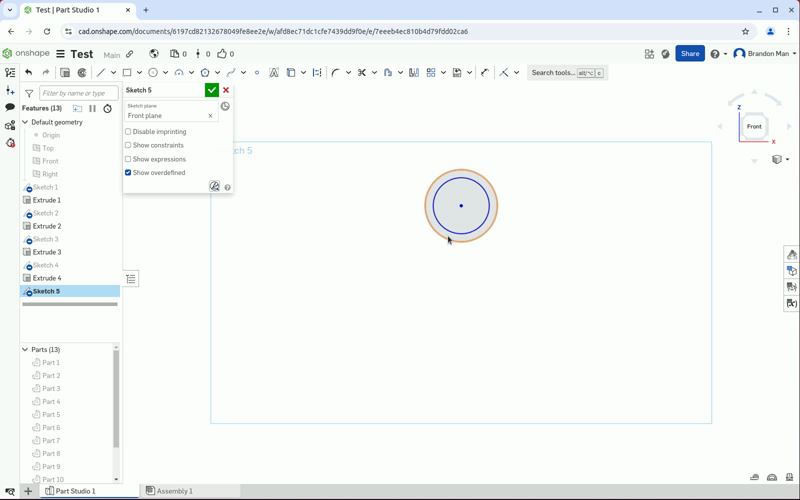
scroll(6)
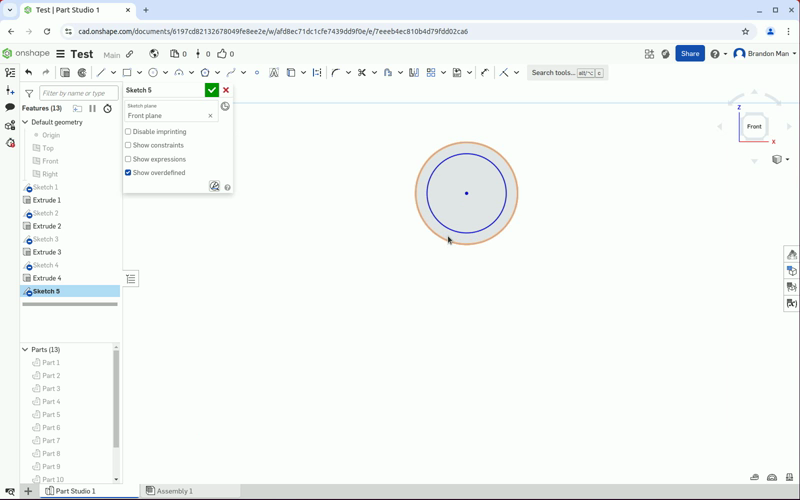
scroll(6)
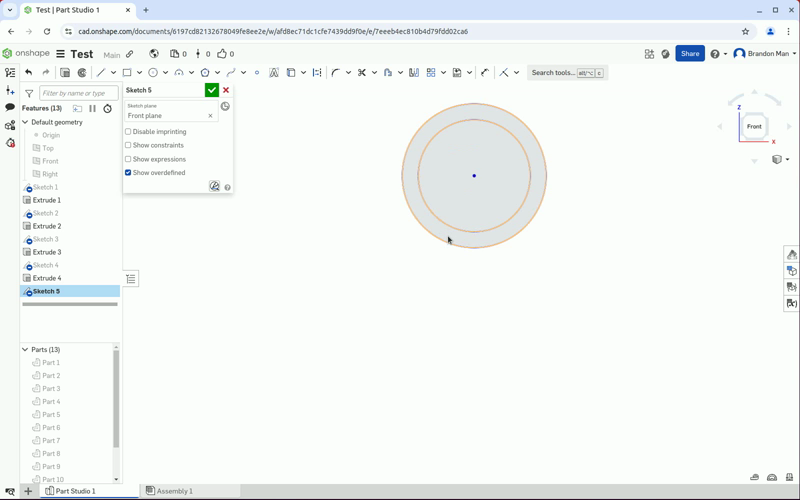
scroll(6)
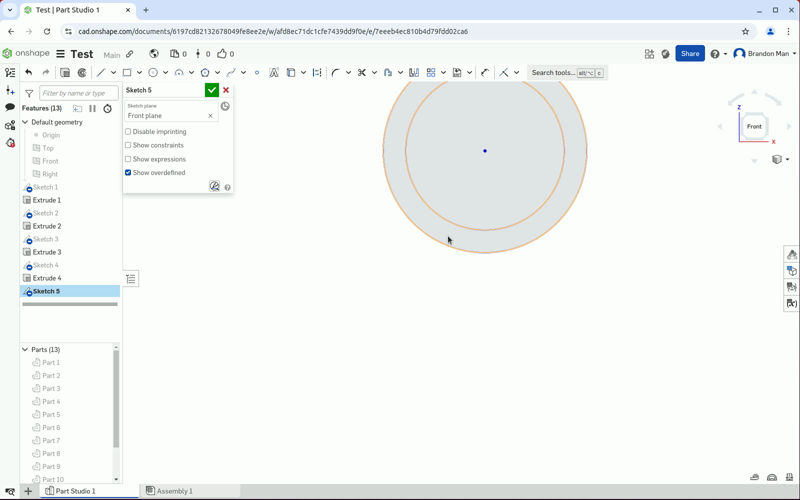
scroll(6)
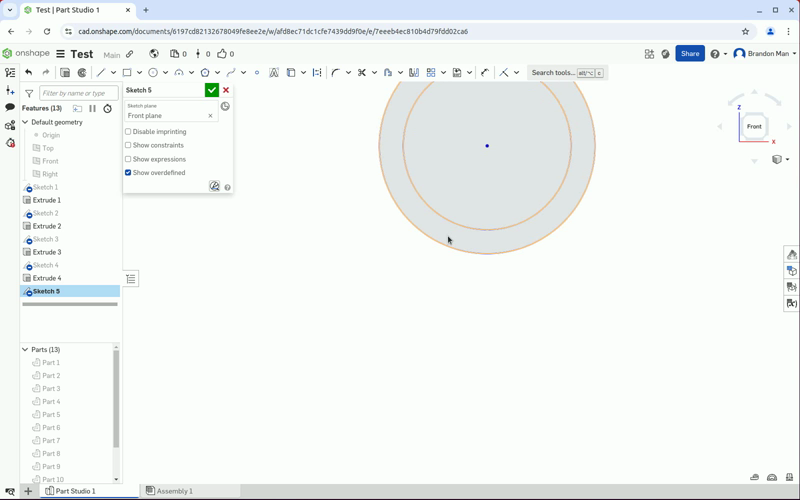
scroll(6)
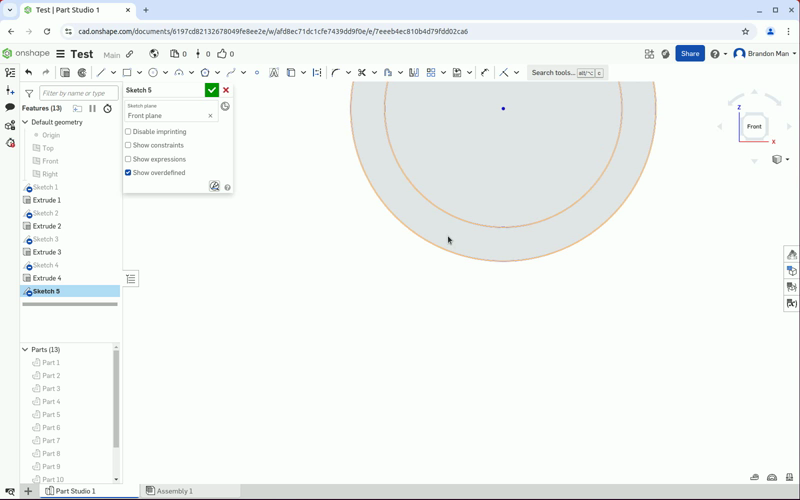
scroll(6)
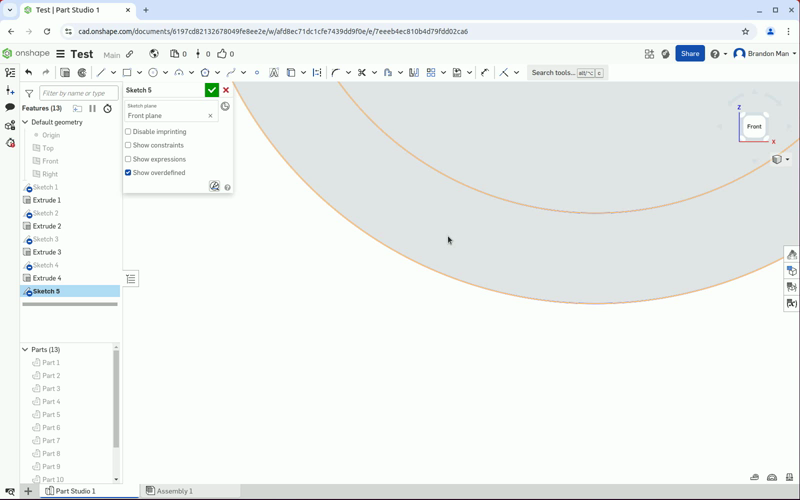
click(448, 235)
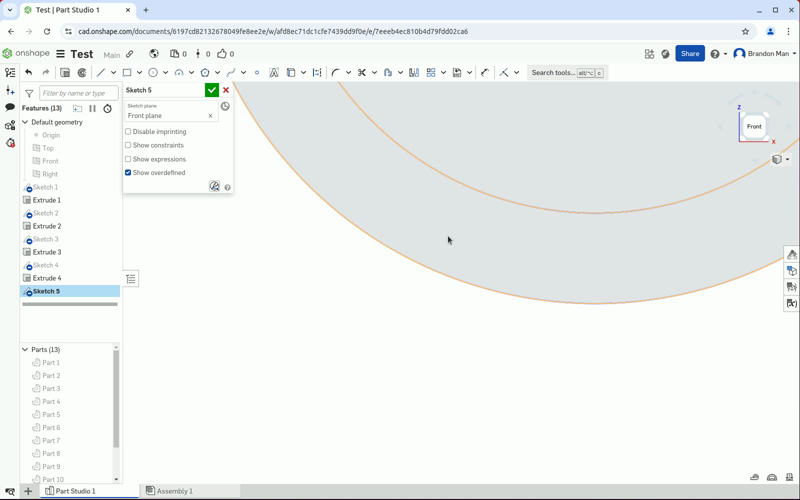
scroll(-6)
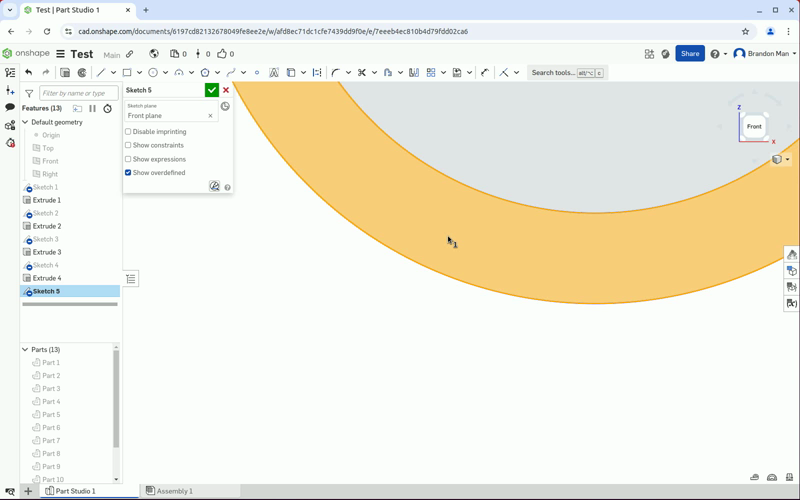
scroll(-6)
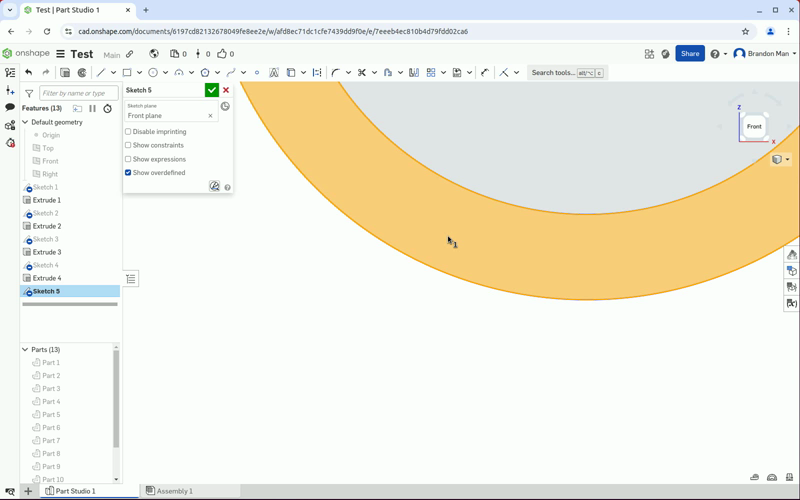
scroll(-6)
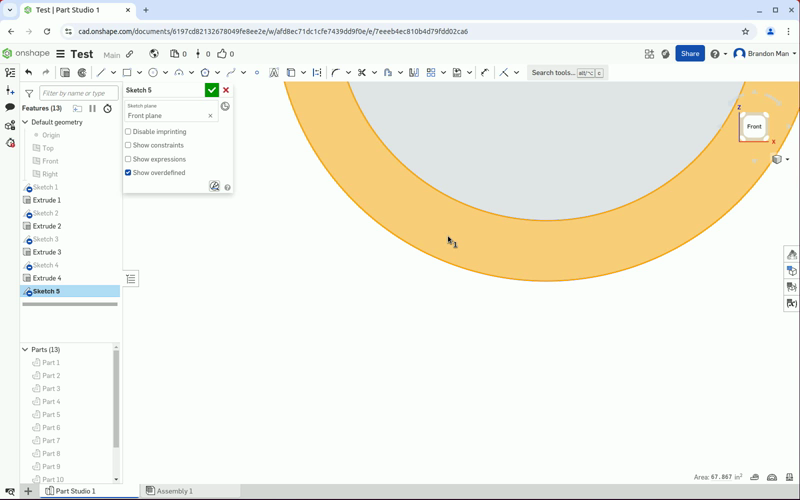
scroll(-6)
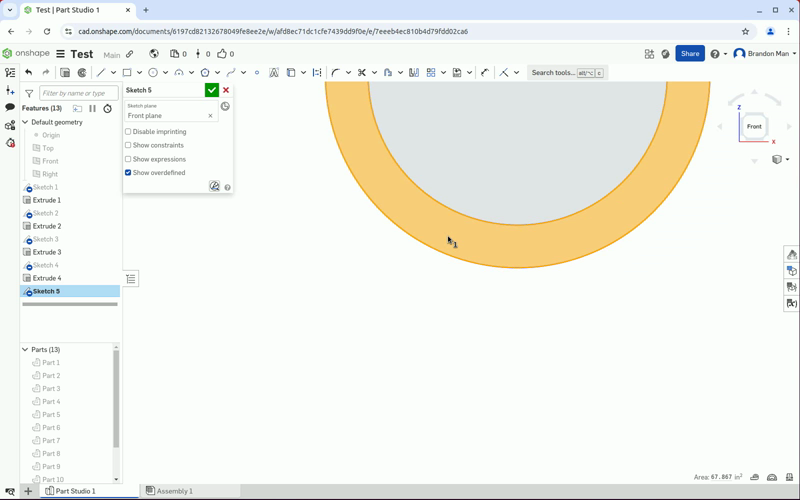
scroll(-6)
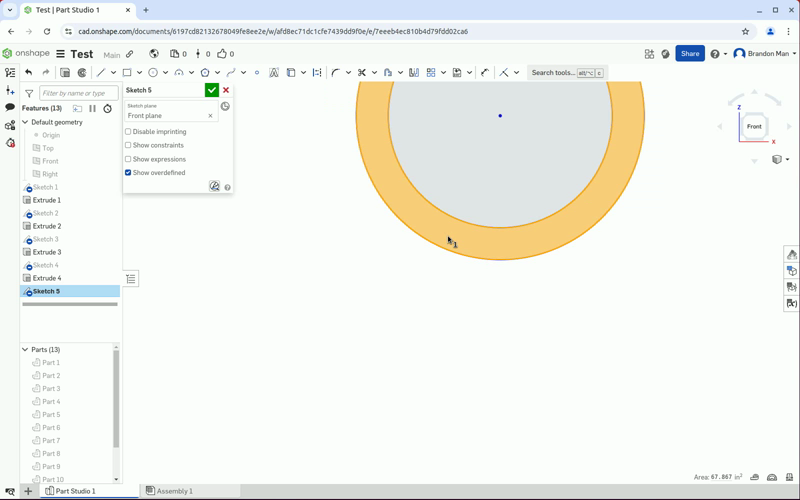
scroll(-6)
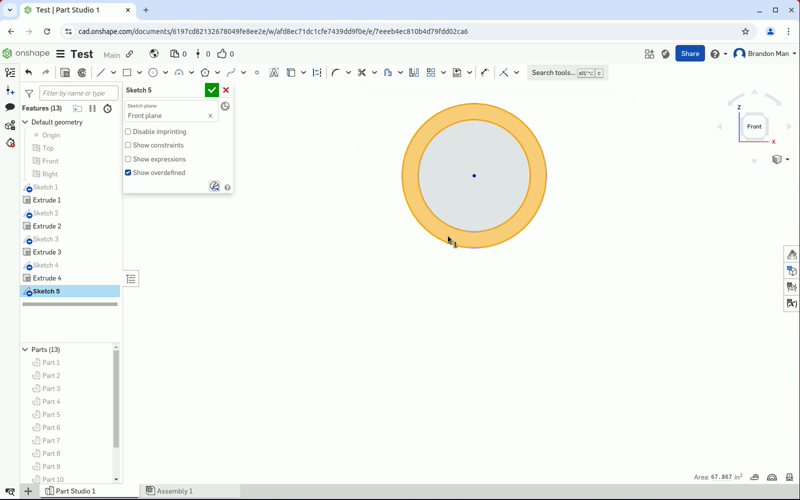
scroll(-6)
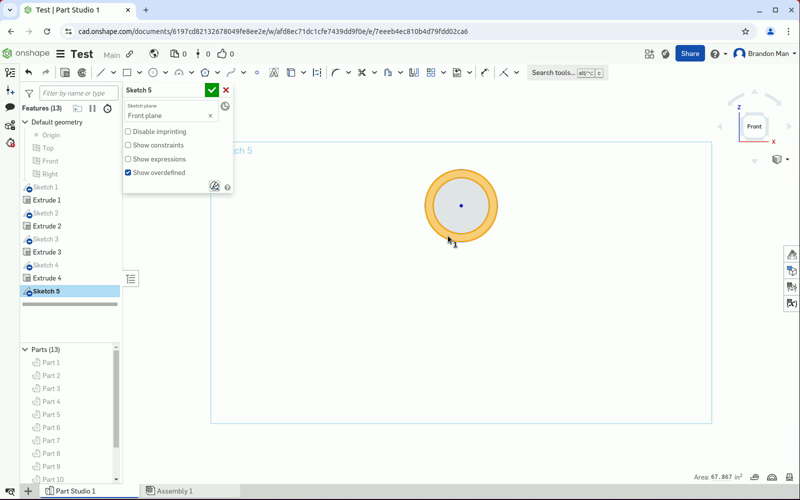
mouse_move(69, 352)
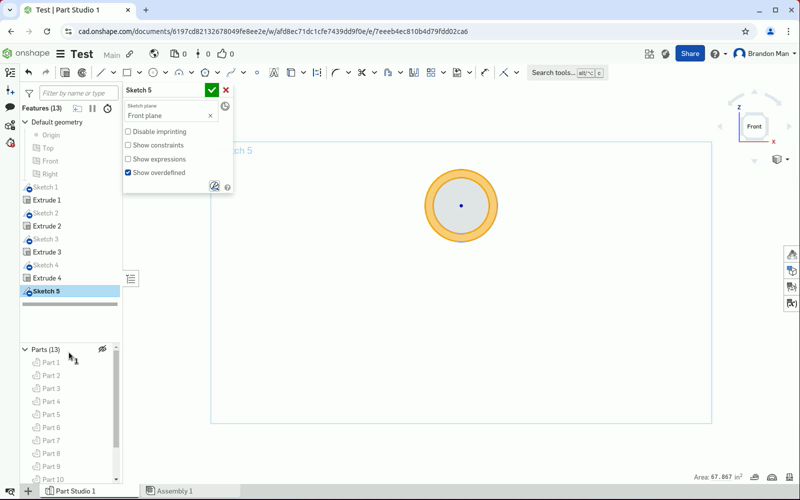
key(shift+y)
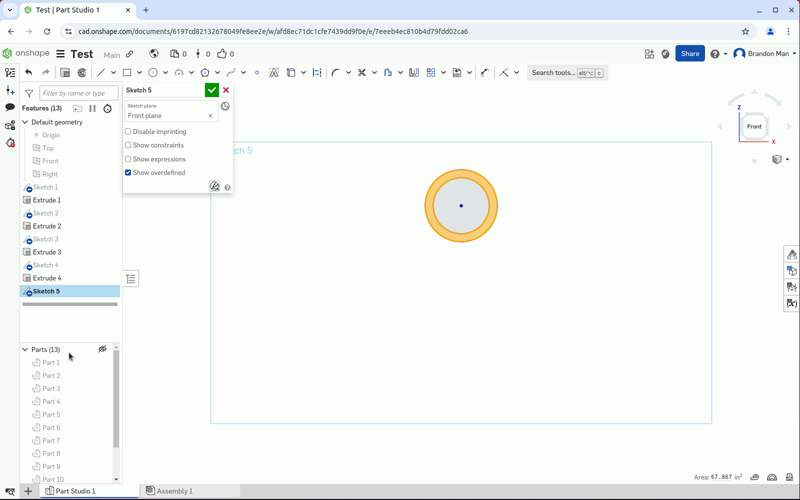
key(shift+e)
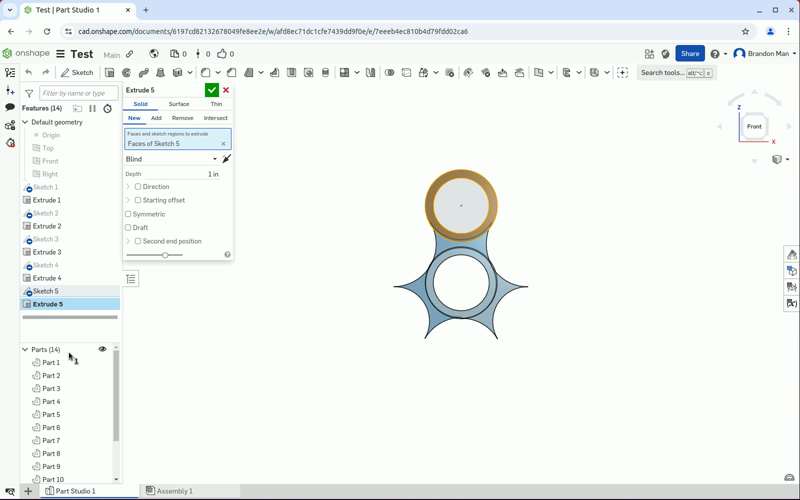
mouse_move(143, 106)
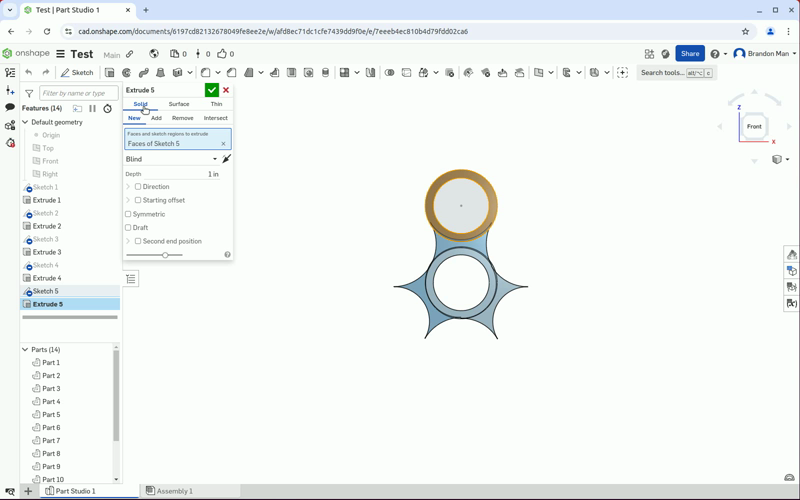
click(143, 106)
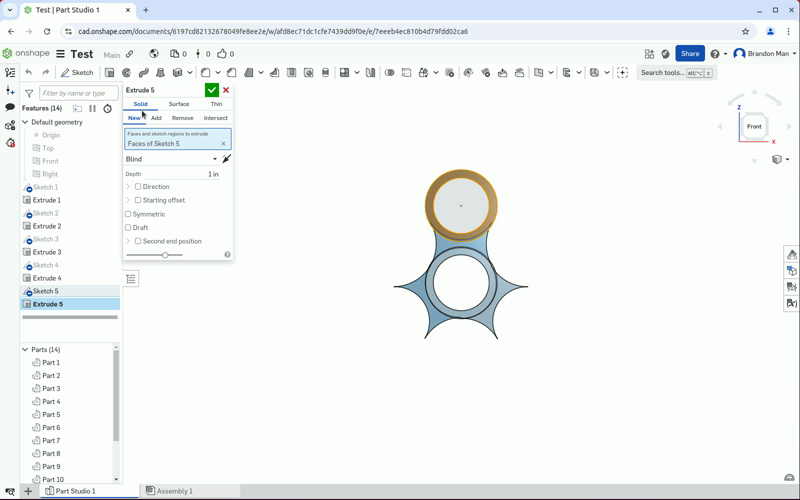
mouse_move(137, 120)
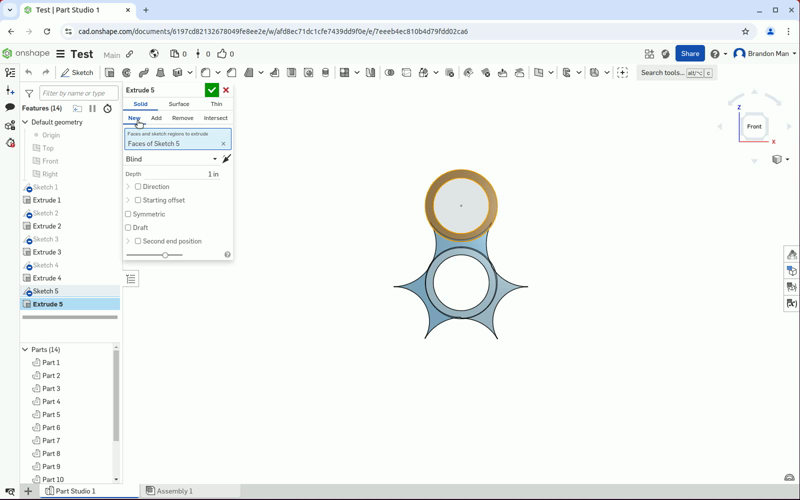
click(137, 120)
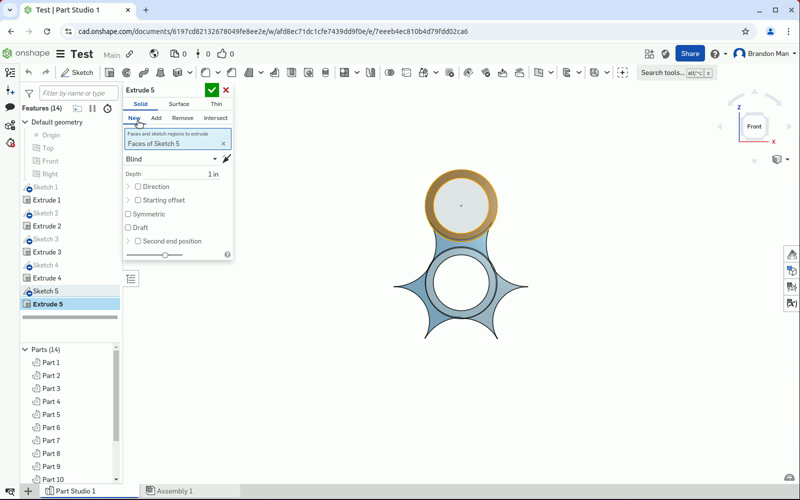
key(tab, 4)
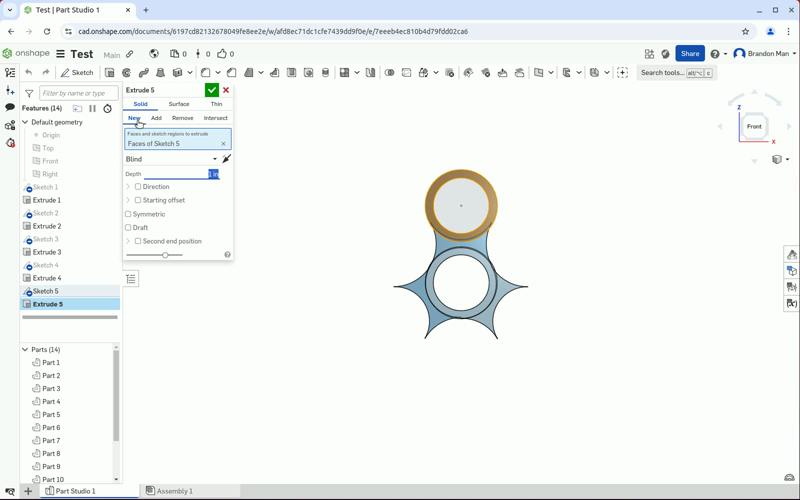
text(3.129)
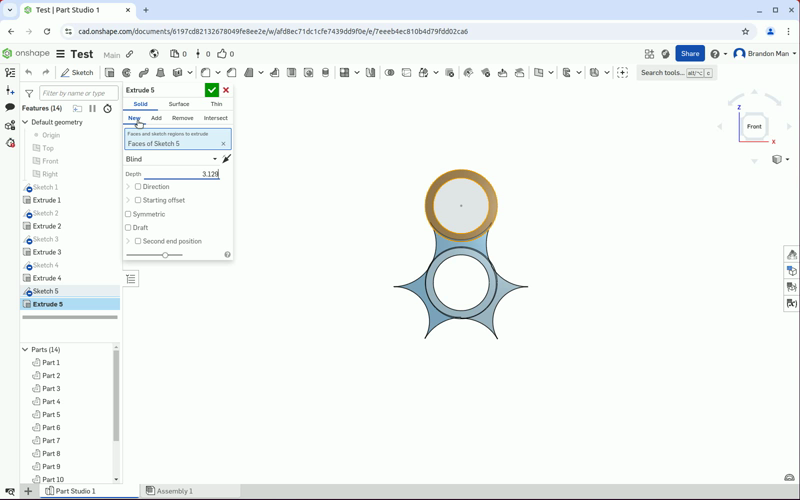
key(enter)
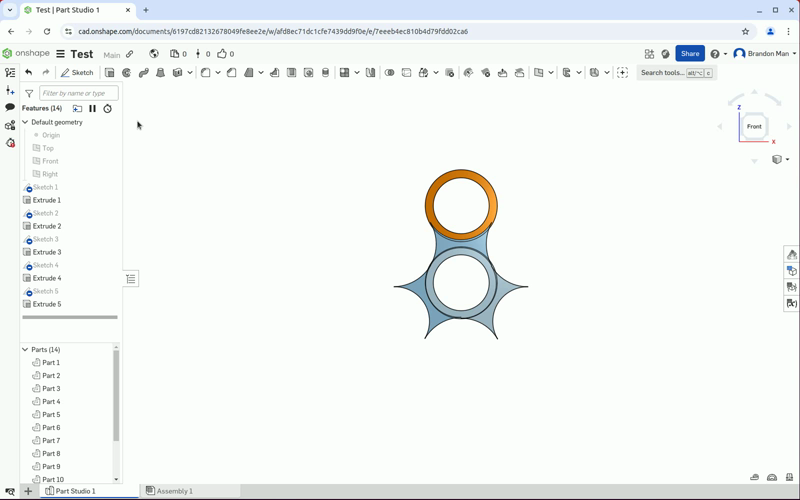
key(shift+h)
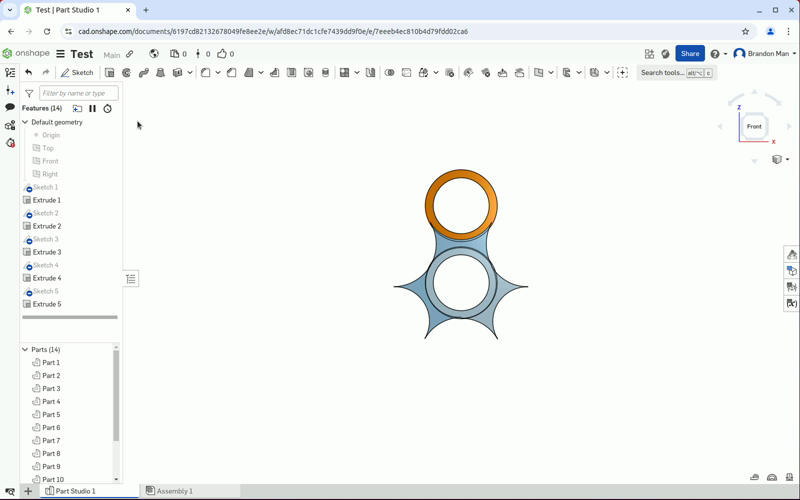
key(shift+h)
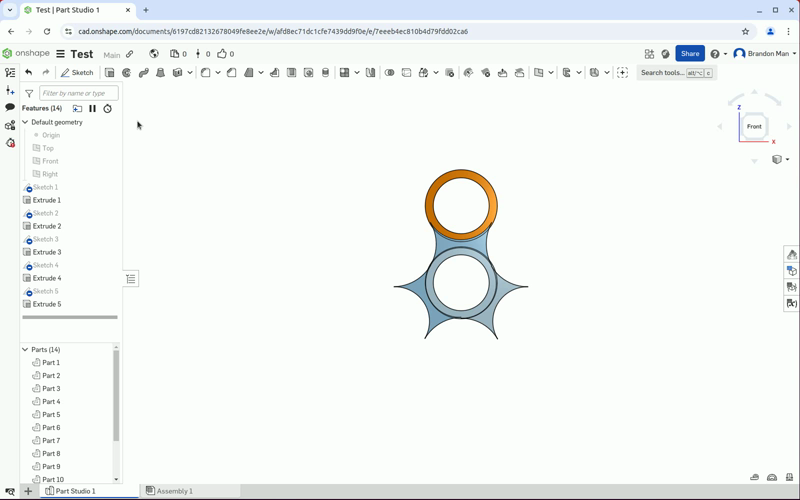
mouse_move(73, 189)
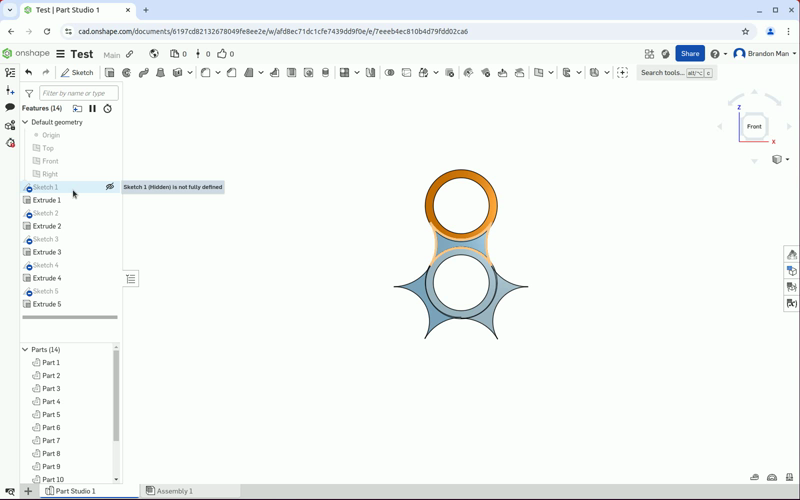
click(73, 189)
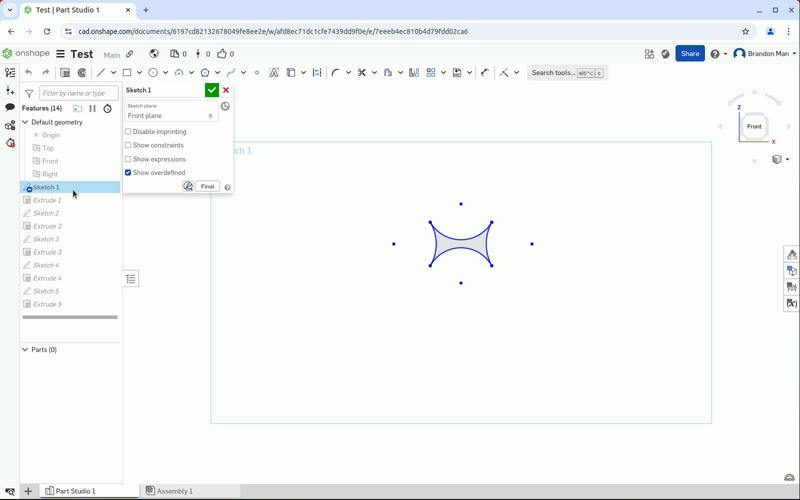
mouse_move(229, 92)
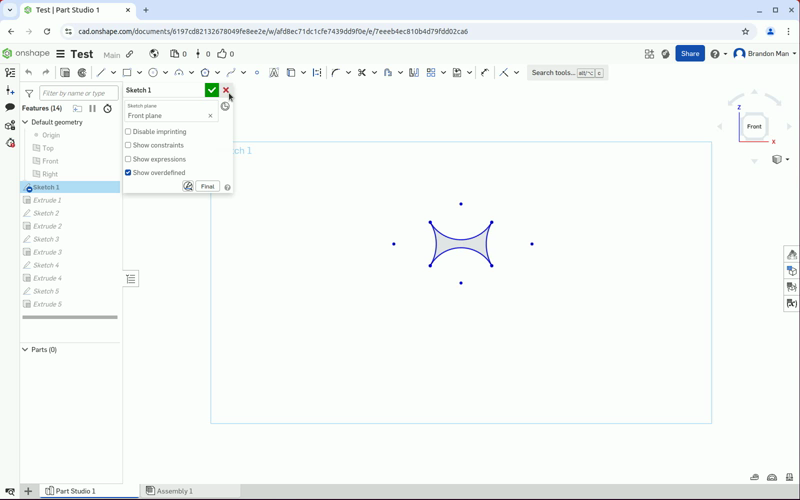
click(229, 92)
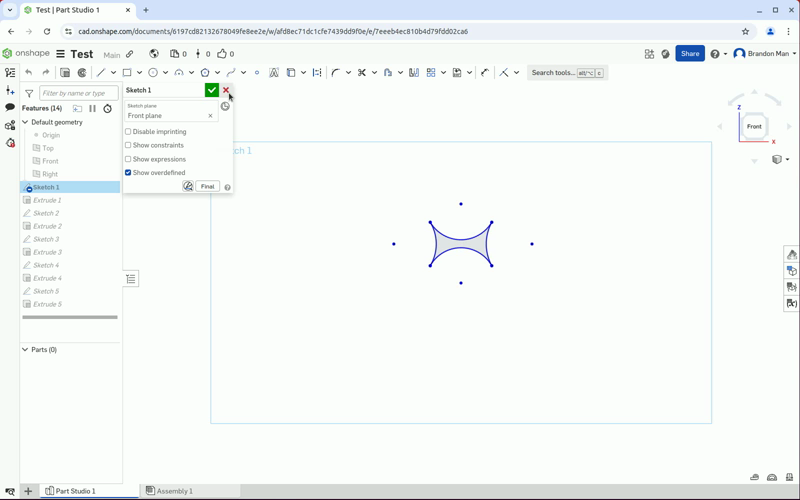
key(shift+s)
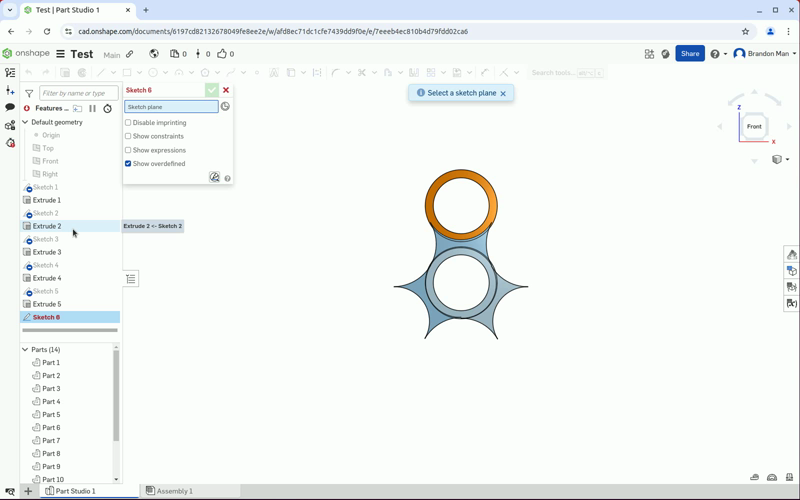
scroll(3)
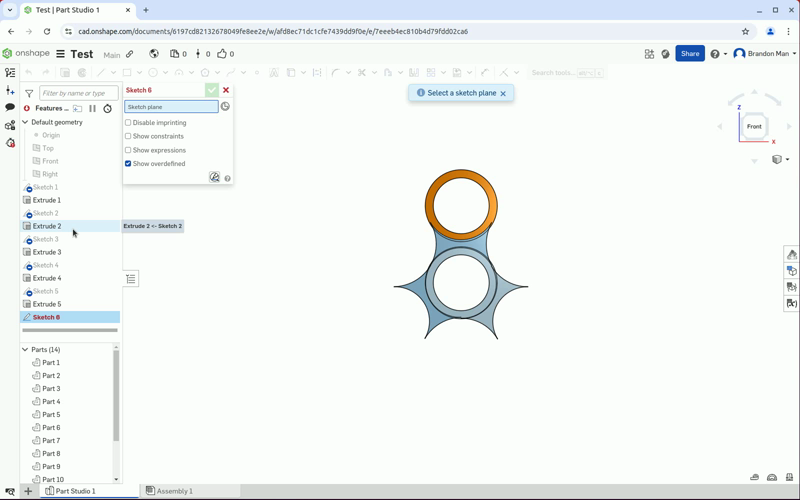
mouse_move(73, 163)
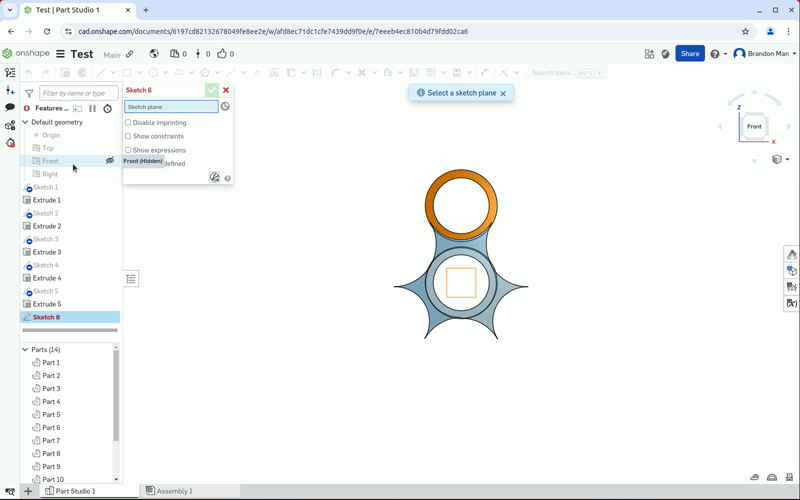
click(73, 163)
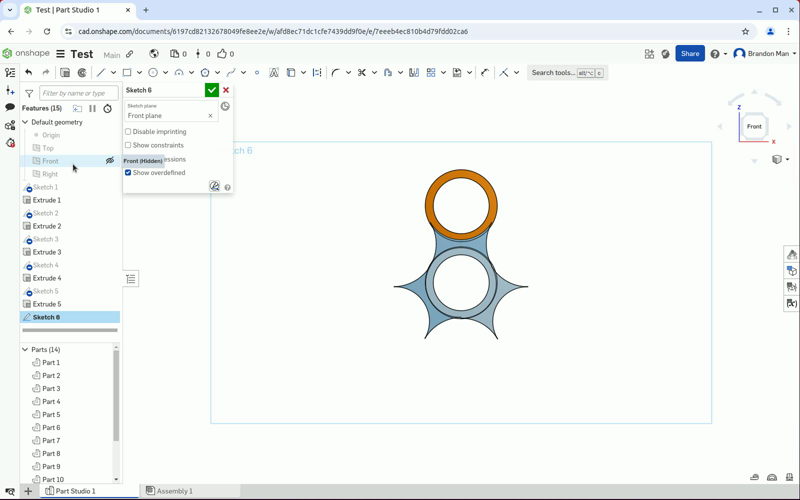
mouse_move(69, 352)
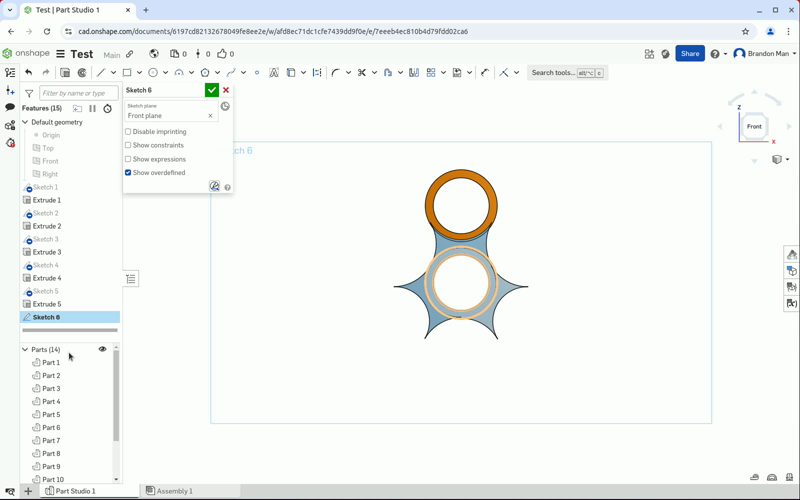
key(y)
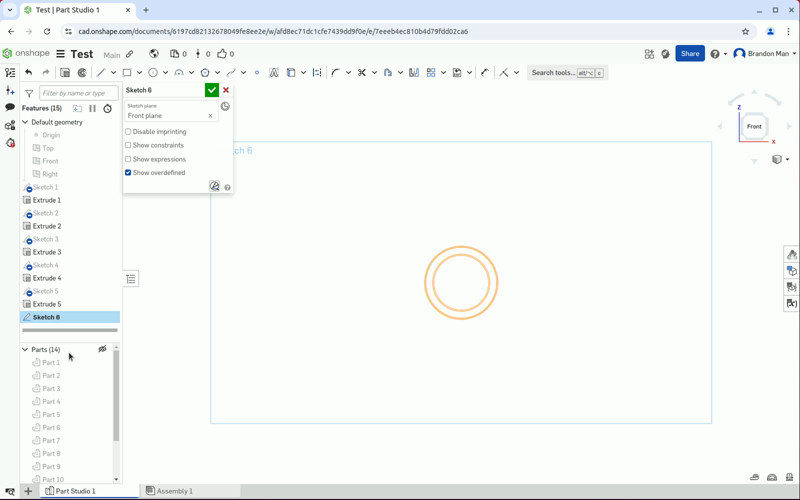
key(c)
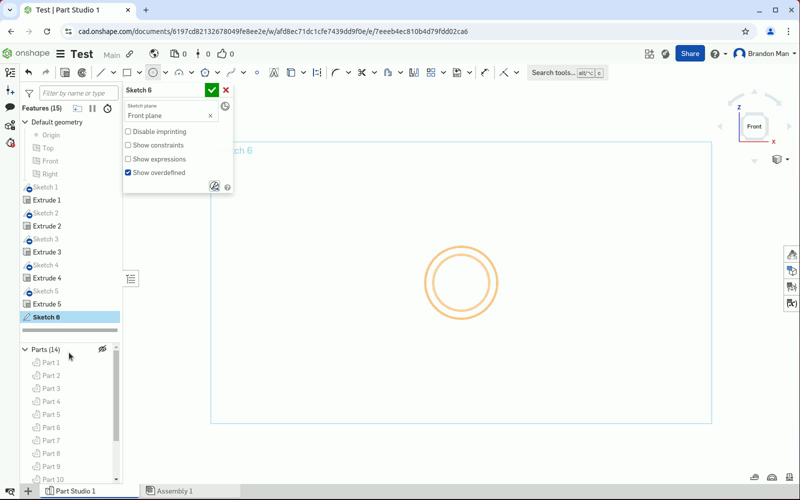
key_down(shift)
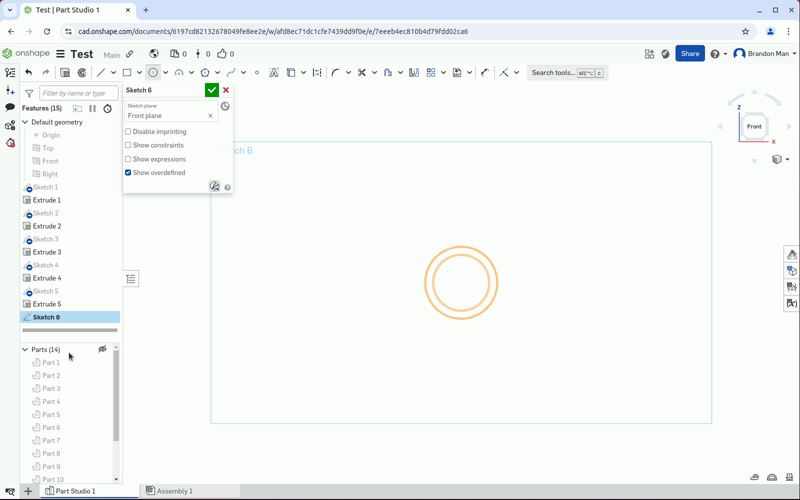
mouse_move(394, 321)
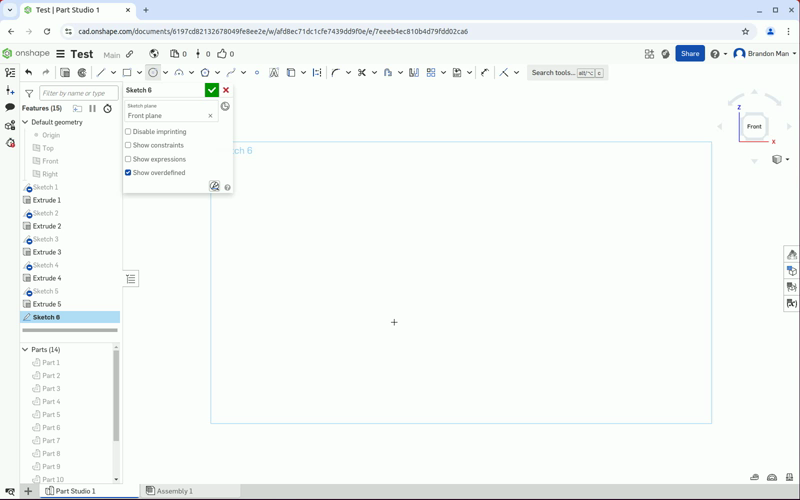
click(394, 321)
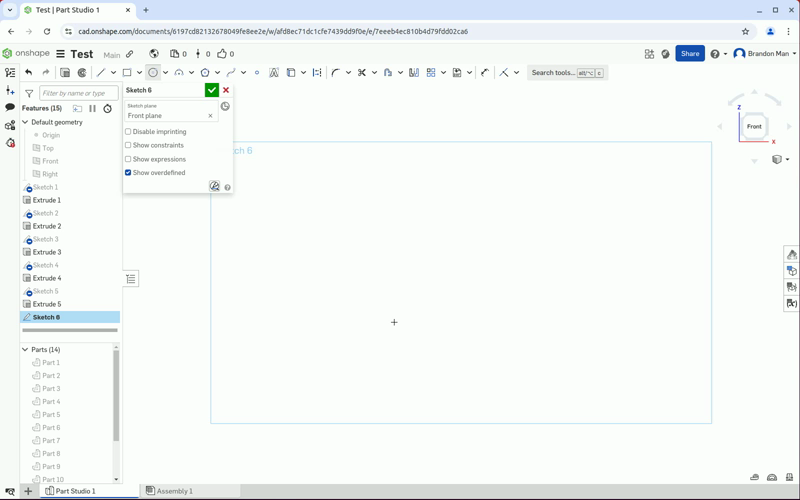
key_up(shift)
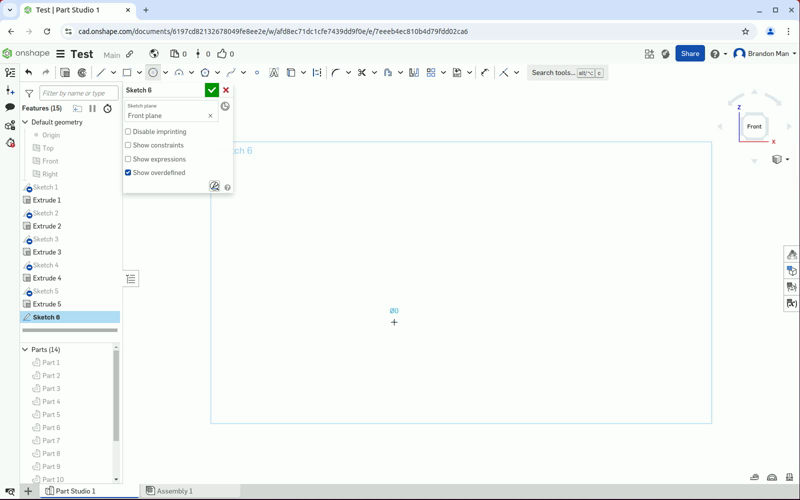
mouse_move(430, 321)
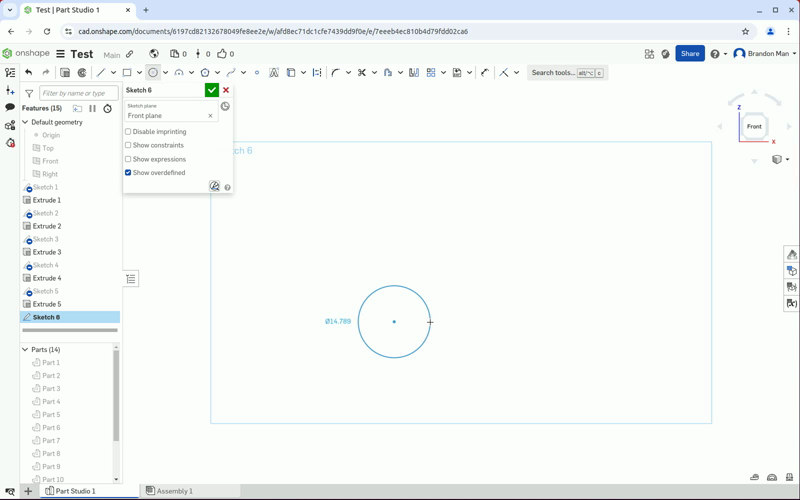
click(430, 321)
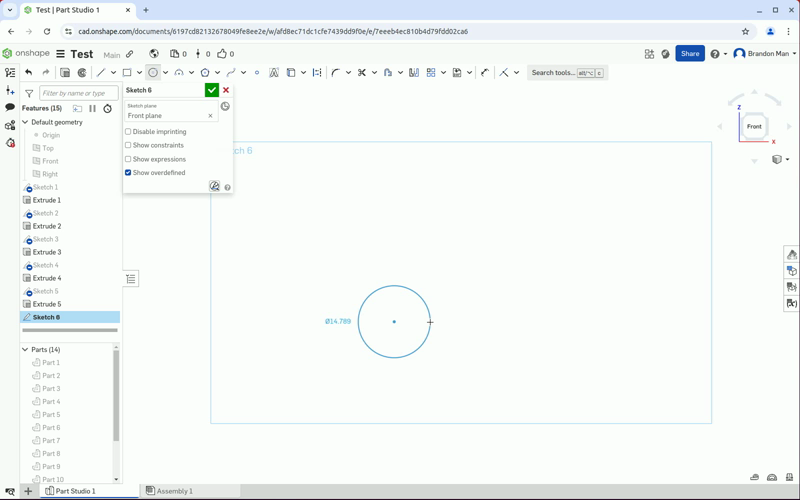
key(esc)
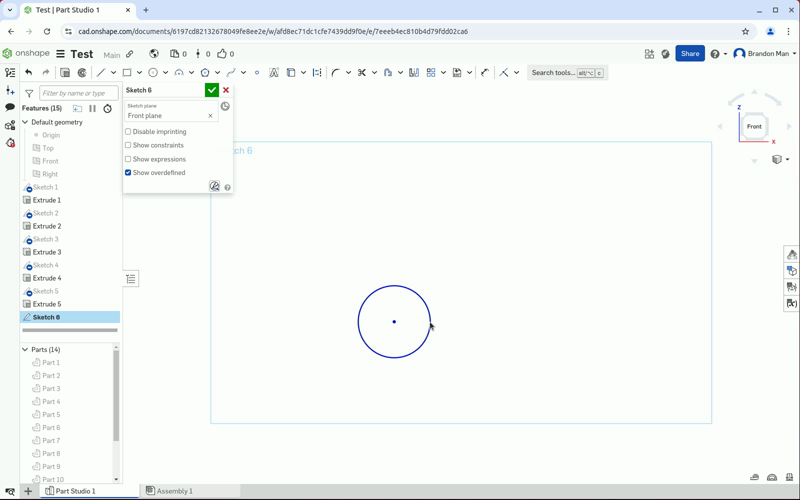
key(c)
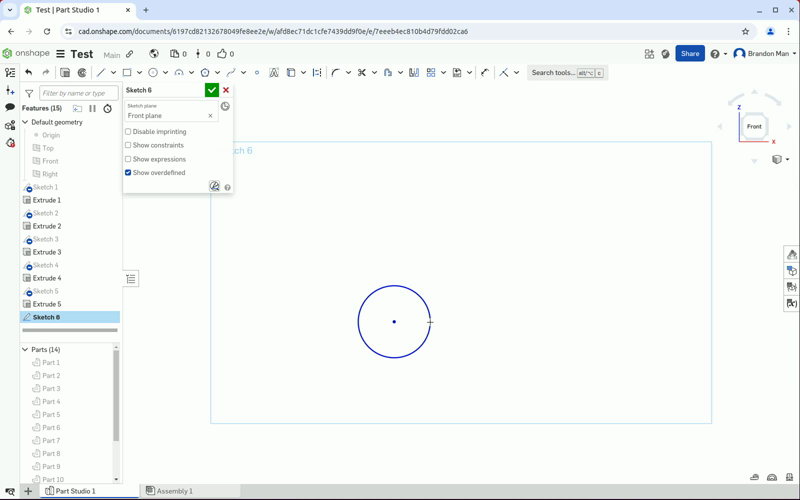
key_down(shift)
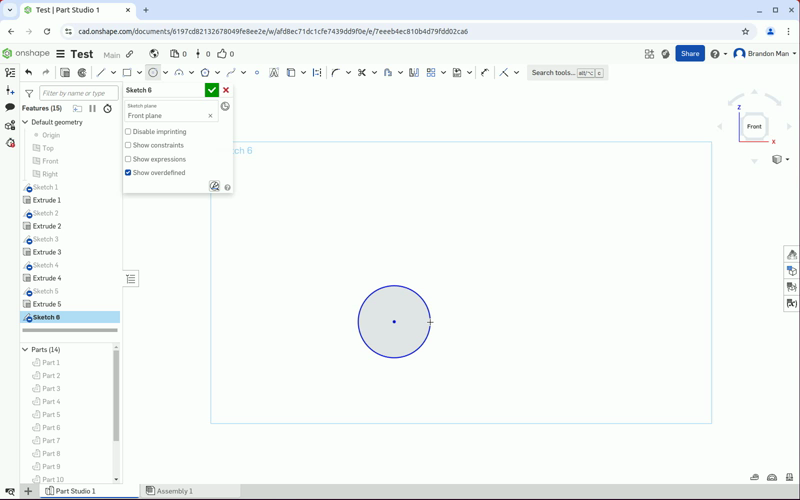
mouse_move(394, 321)
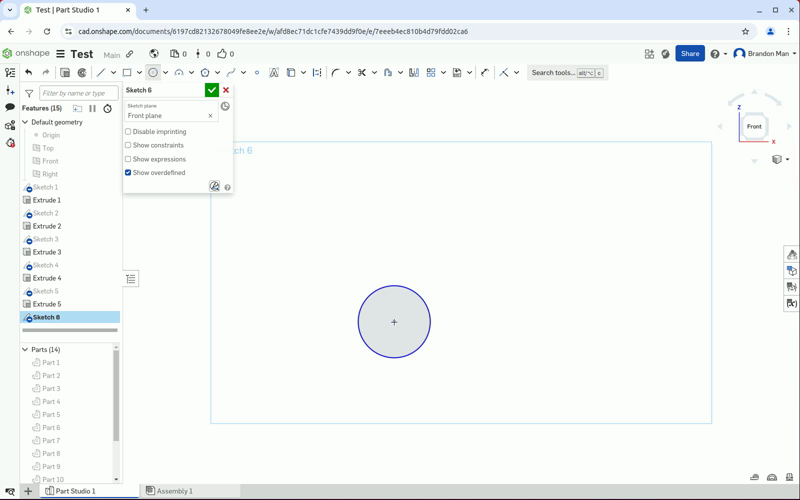
click(394, 321)
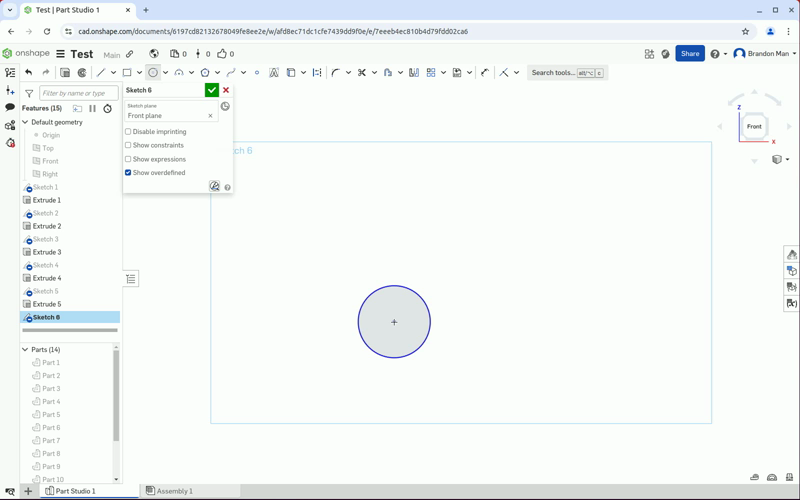
key_up(shift)
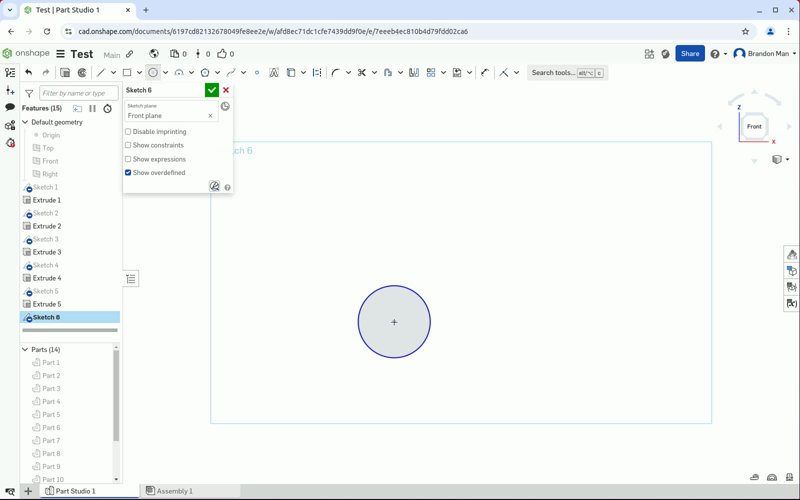
mouse_move(422, 321)
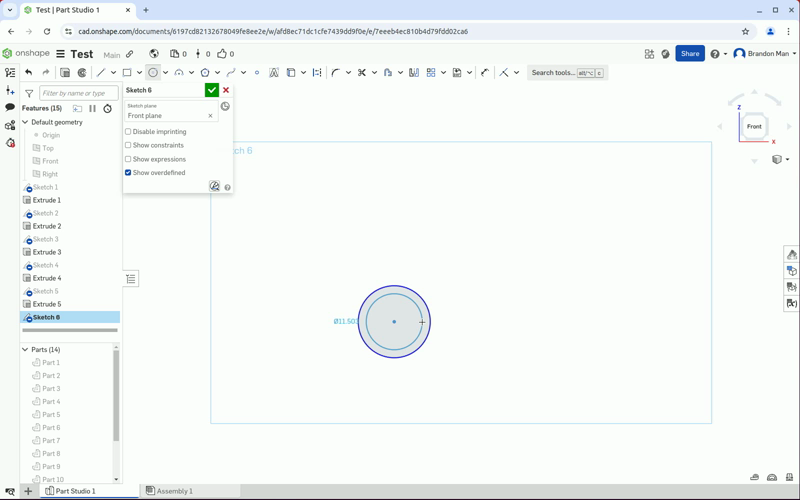
click(422, 321)
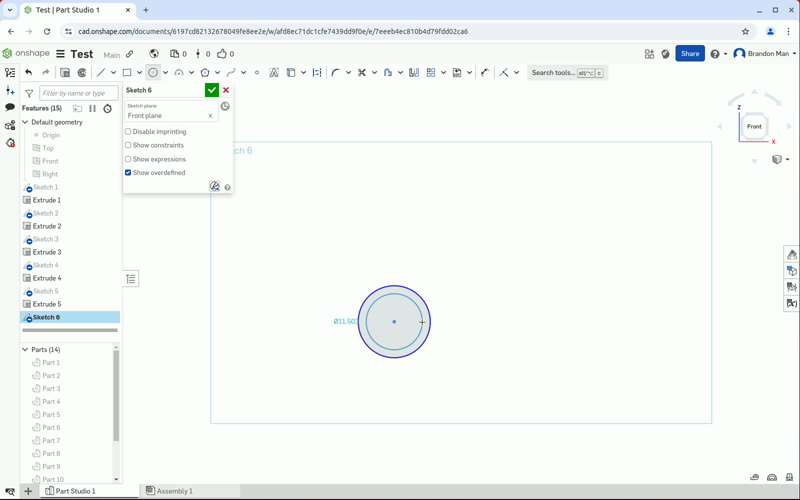
key(esc)
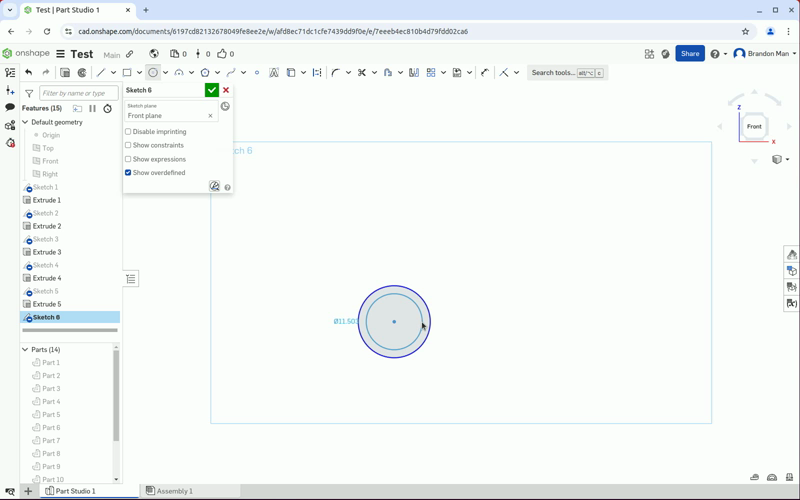
mouse_move(370, 305)
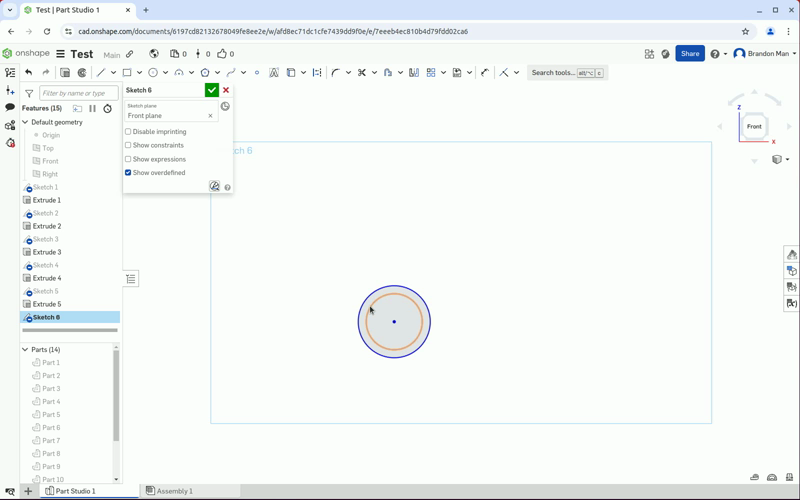
scroll(6)
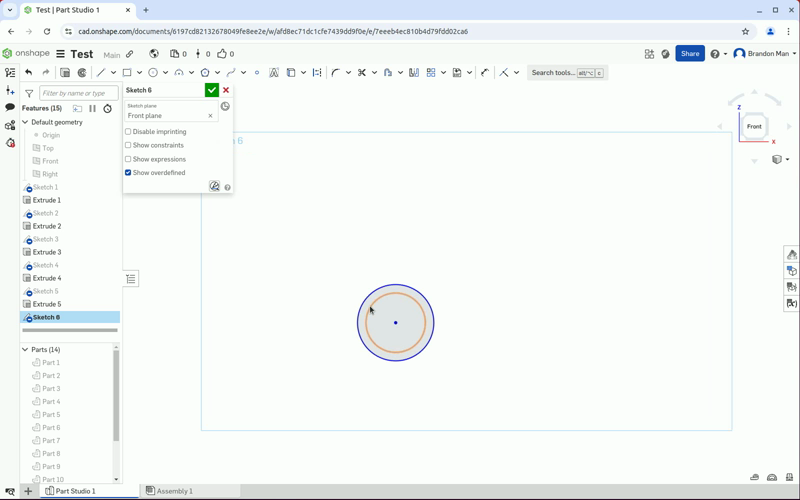
scroll(6)
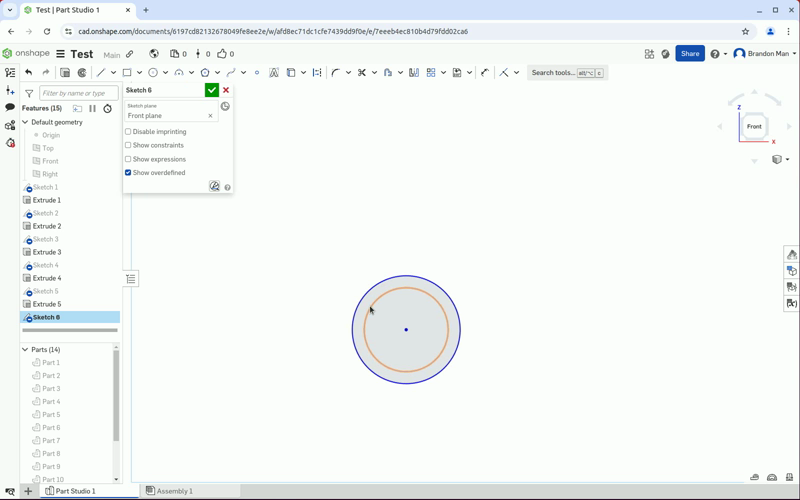
scroll(6)
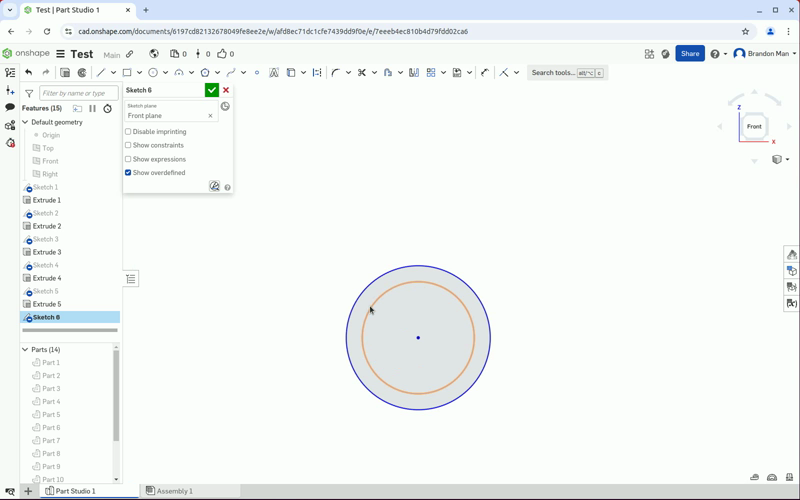
scroll(6)
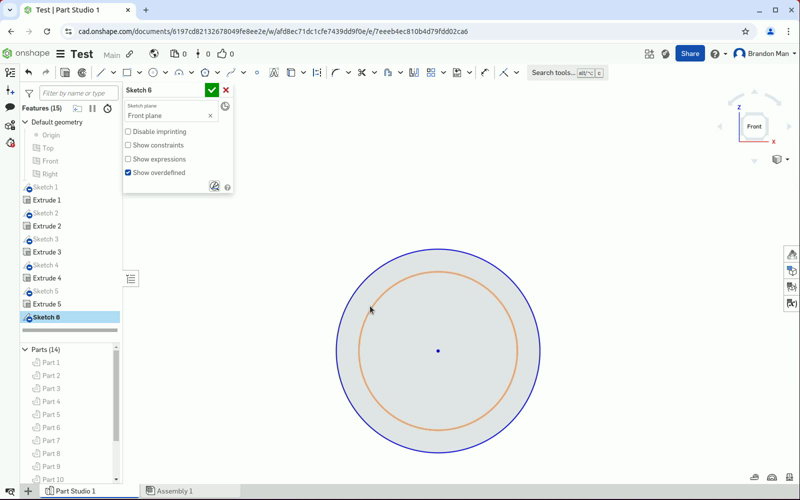
scroll(6)
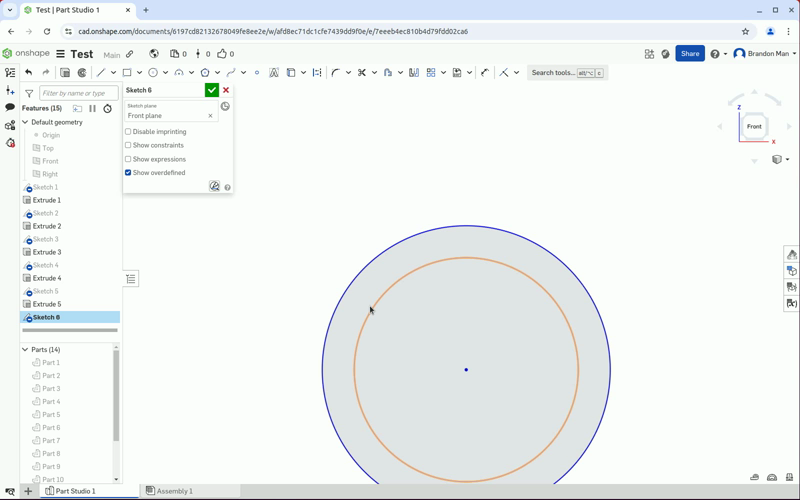
scroll(6)
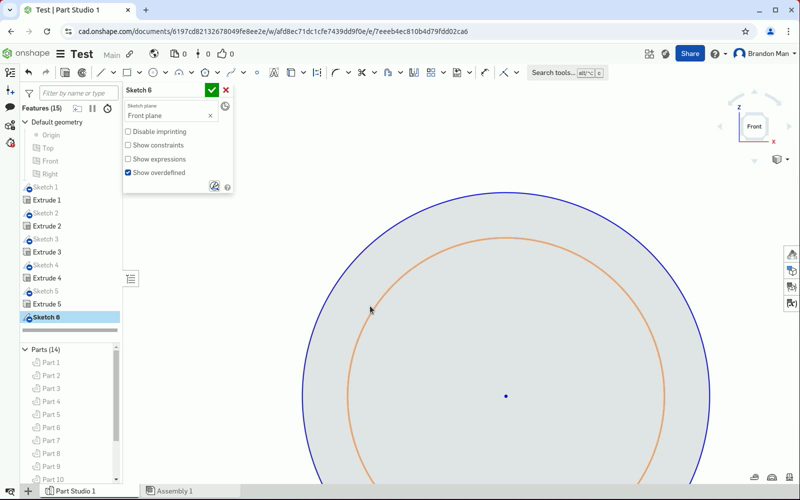
scroll(6)
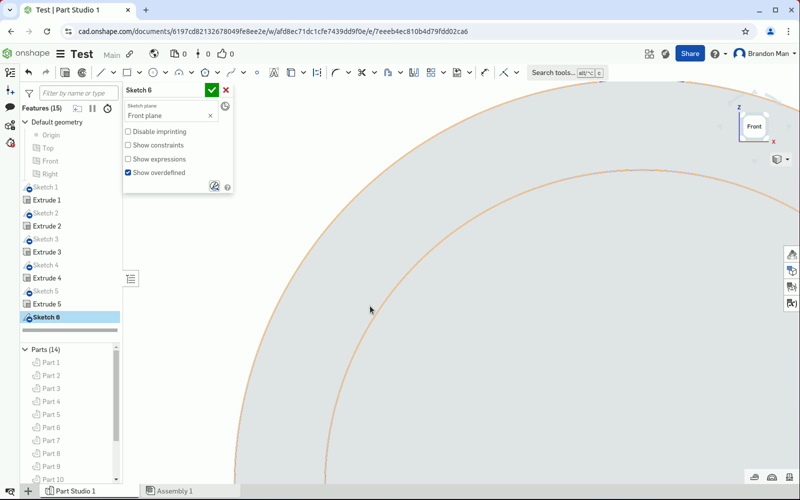
click(370, 305)
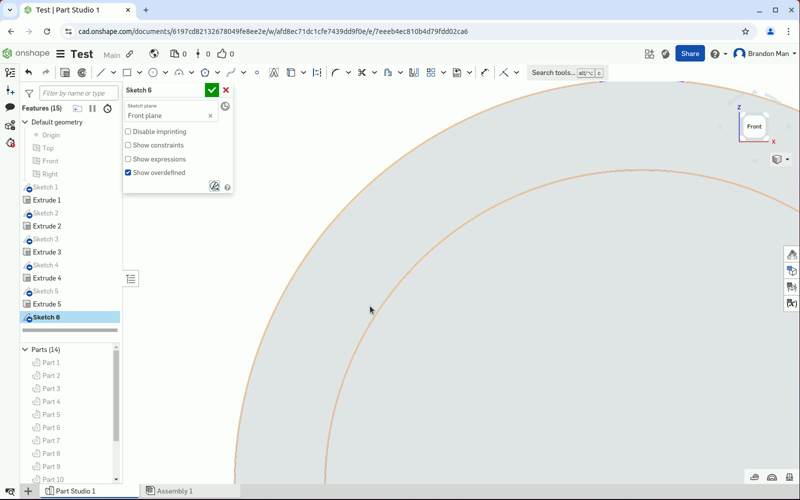
scroll(-6)
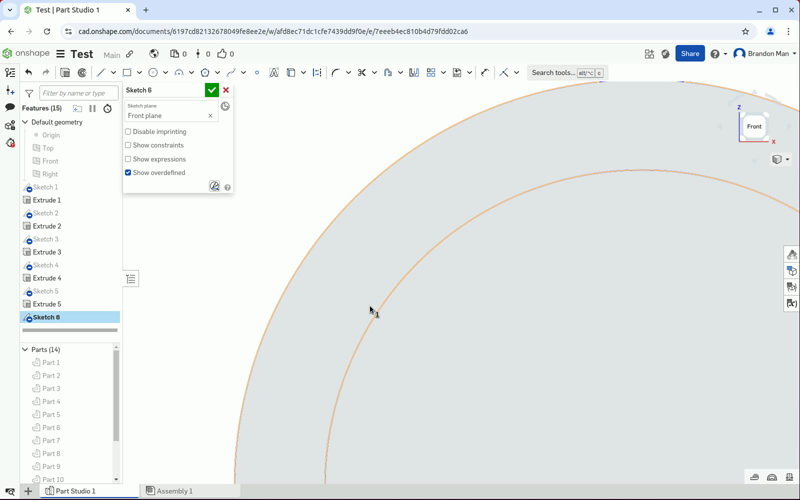
scroll(-6)
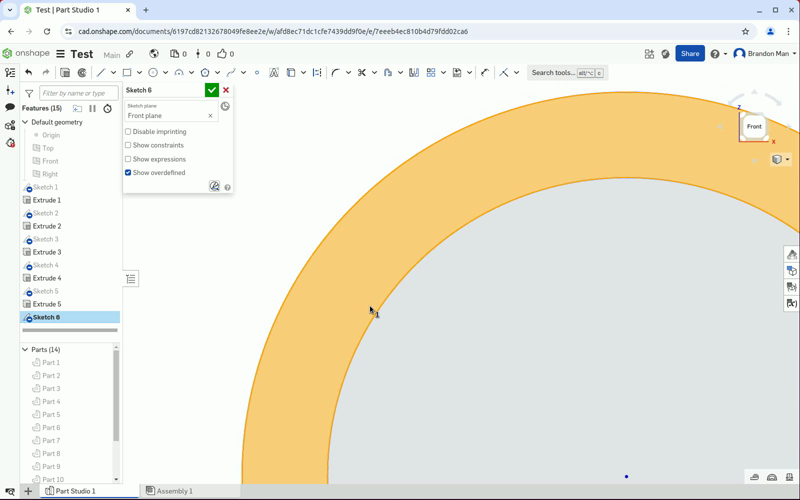
scroll(-6)
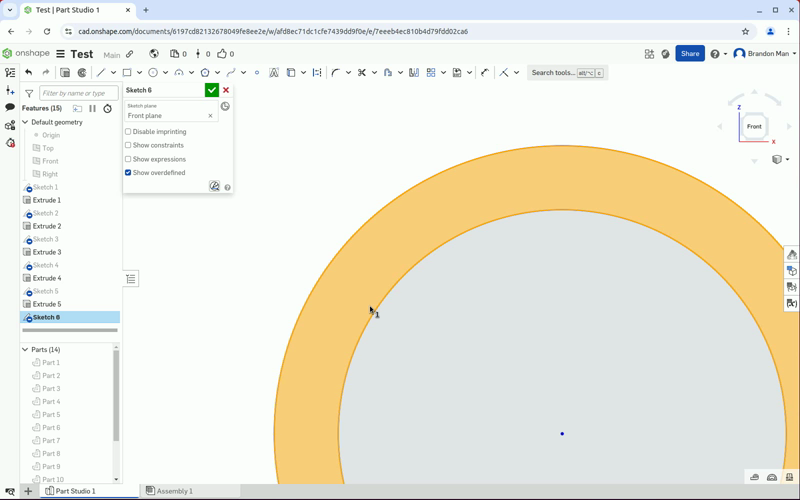
scroll(-6)
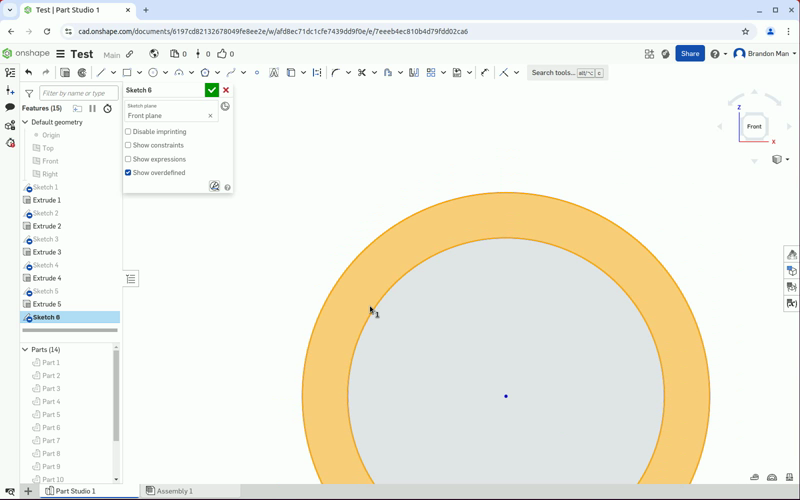
scroll(-6)
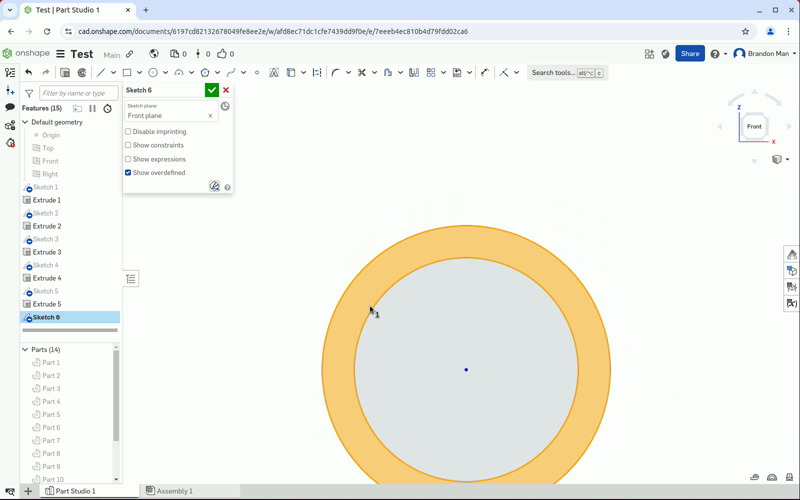
scroll(-6)
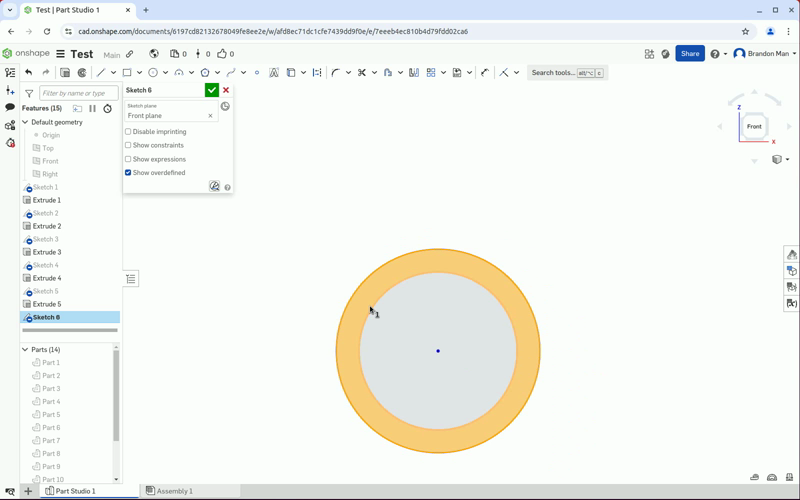
scroll(-6)
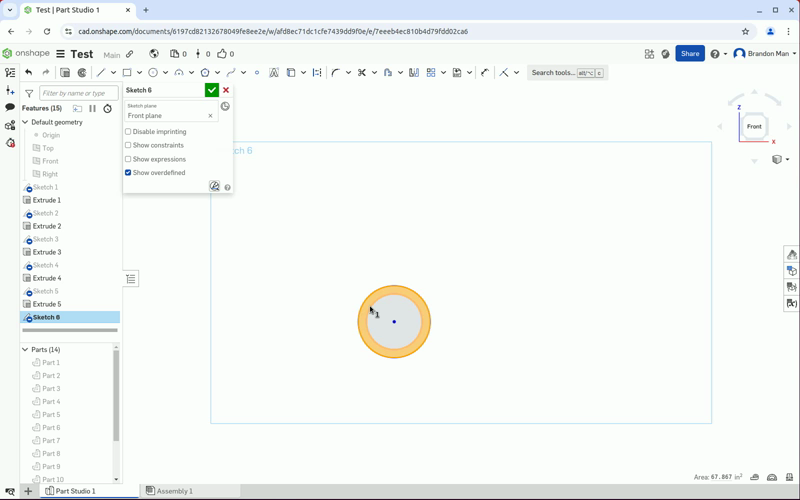
mouse_move(69, 352)
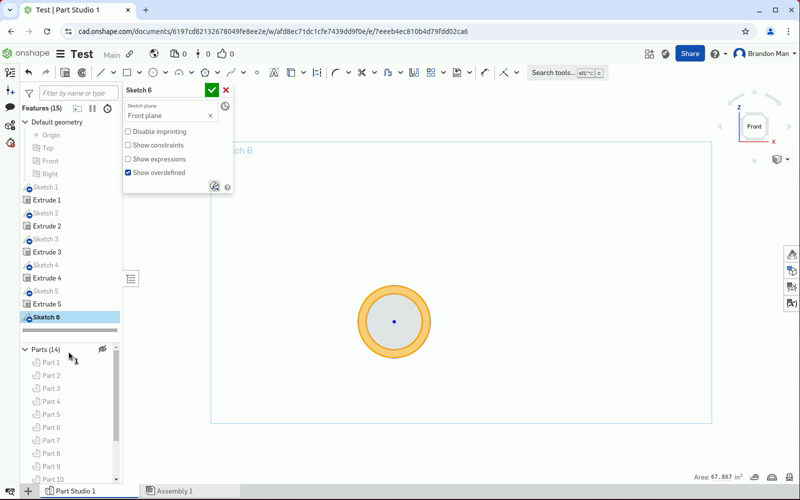
key(shift+y)
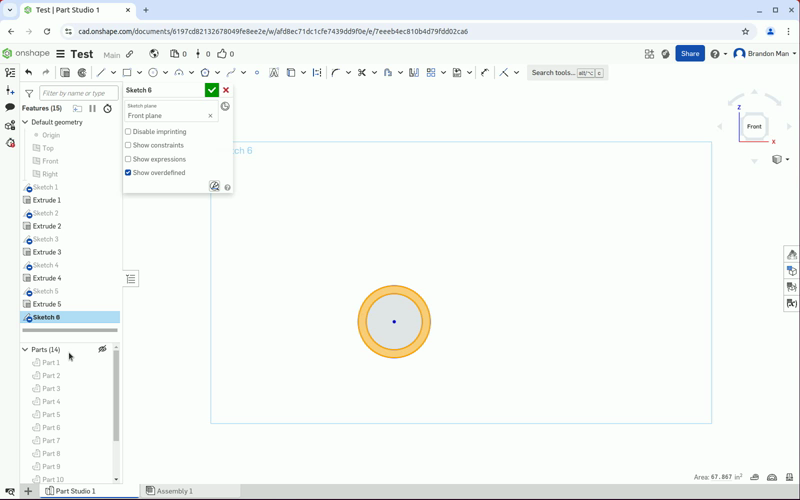
key(shift+e)
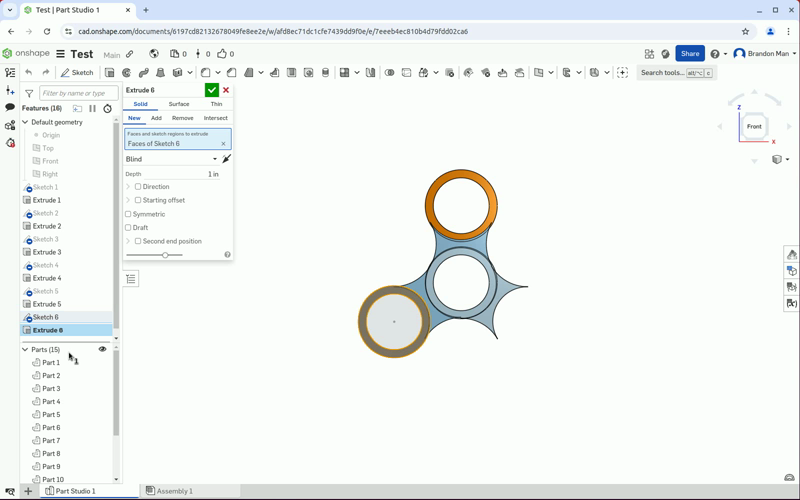
mouse_move(143, 106)
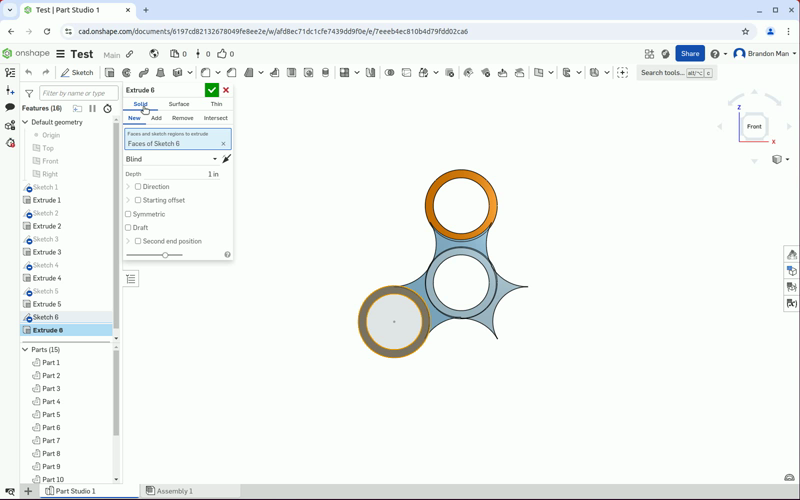
click(143, 106)
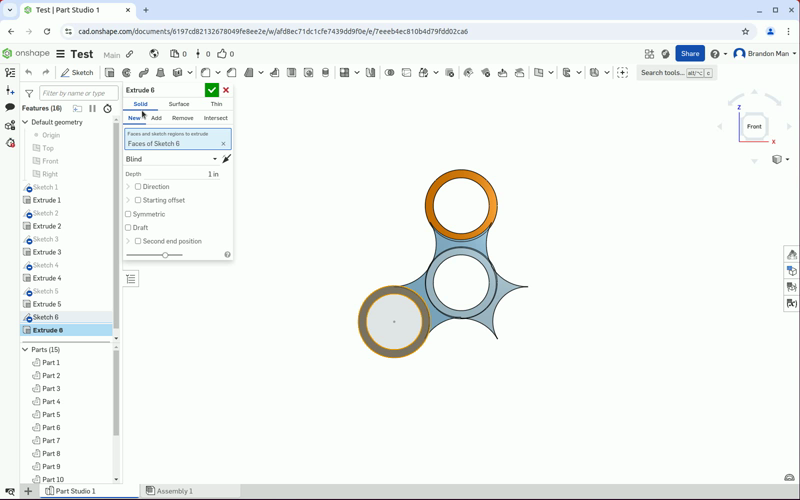
mouse_move(137, 120)
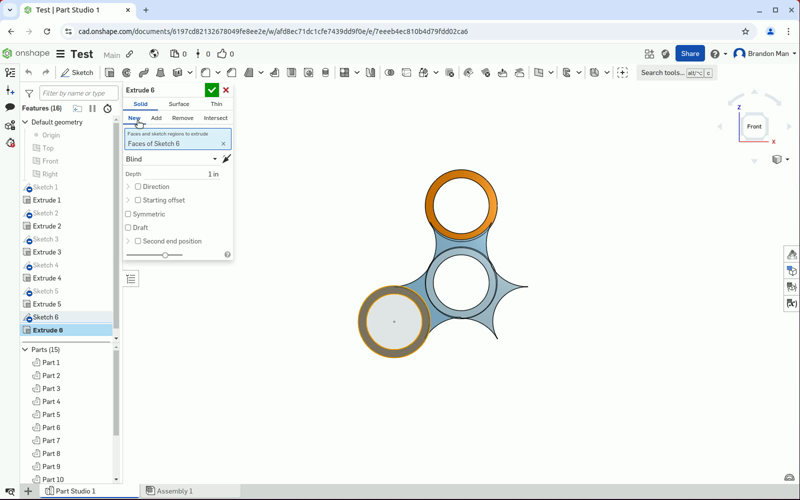
click(137, 120)
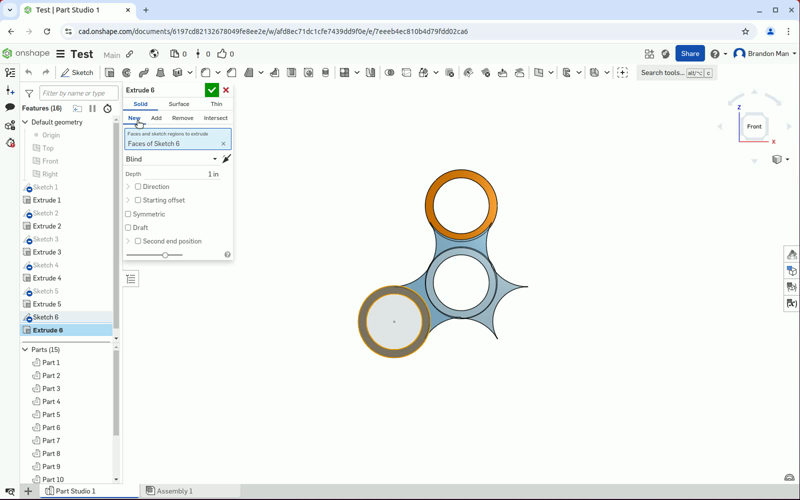
key(tab, 4)
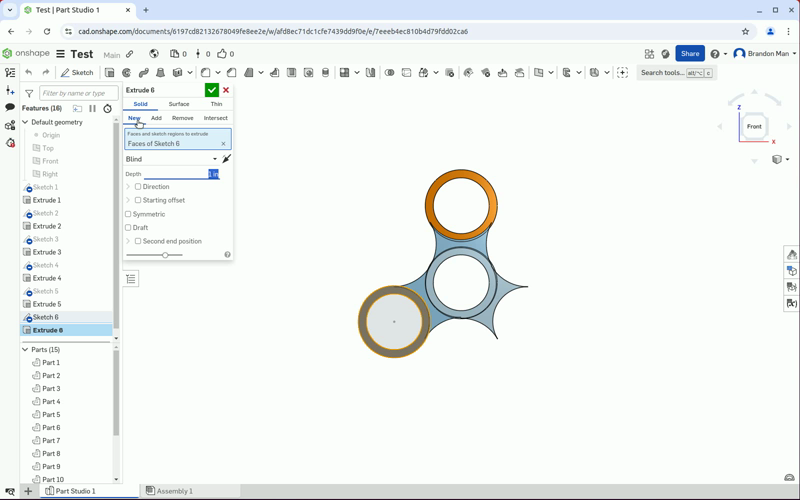
text(3.129)
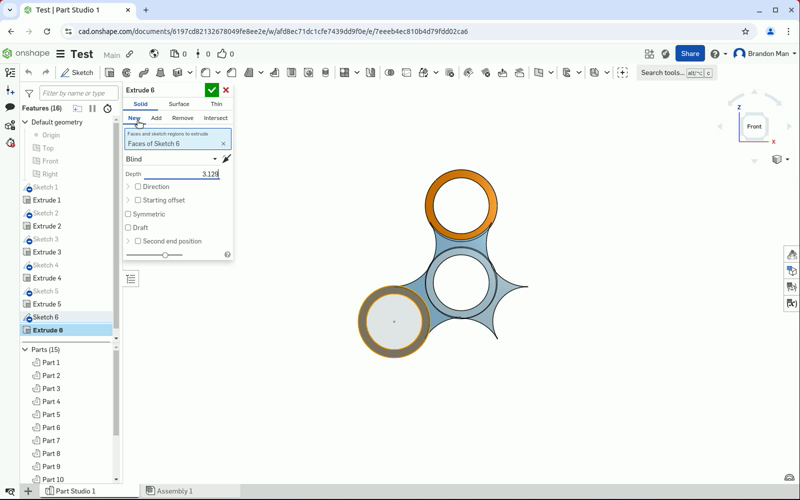
key(enter)
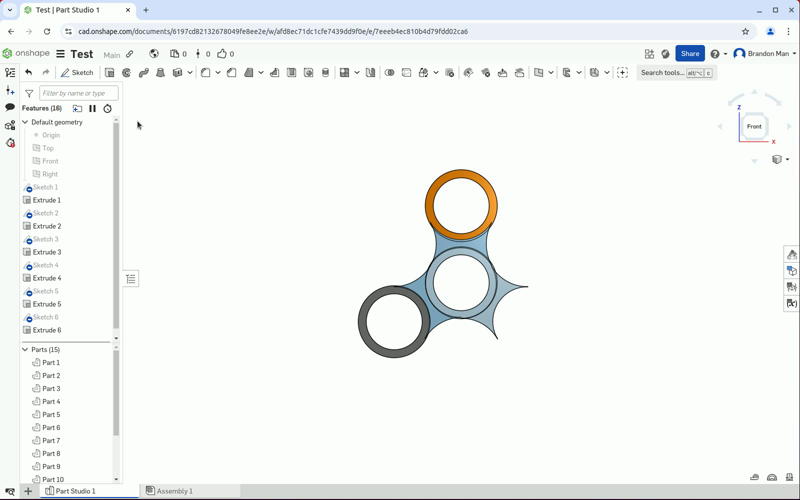
key(shift+h)
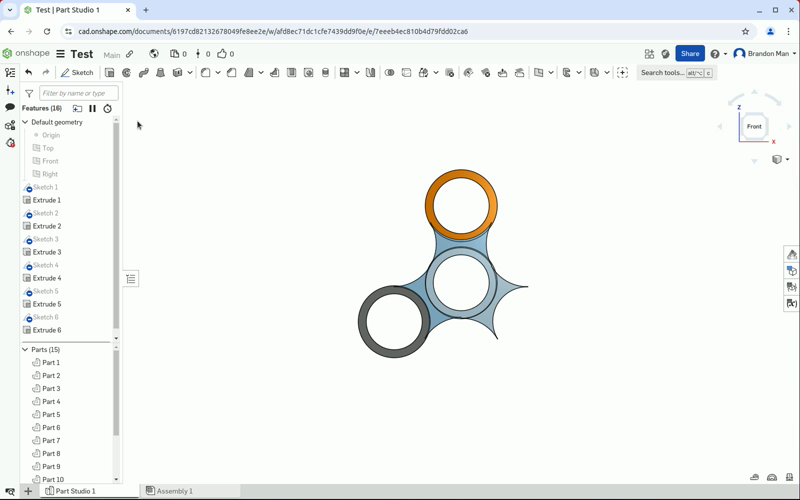
key(shift+h)
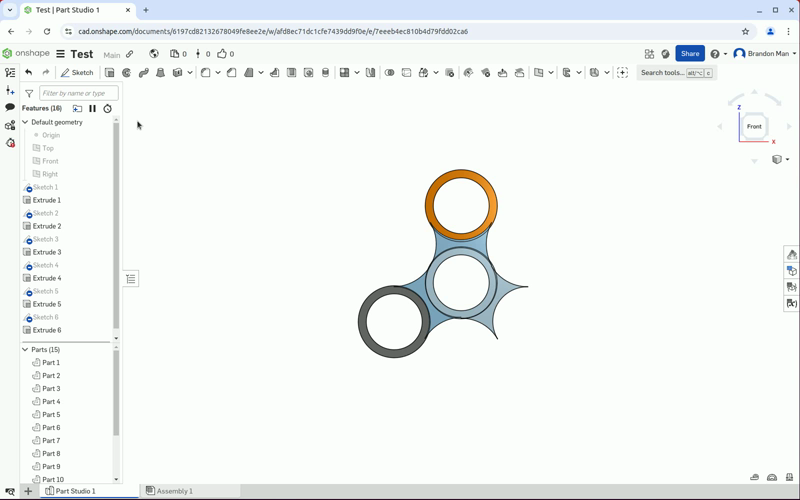
mouse_move(69, 189)
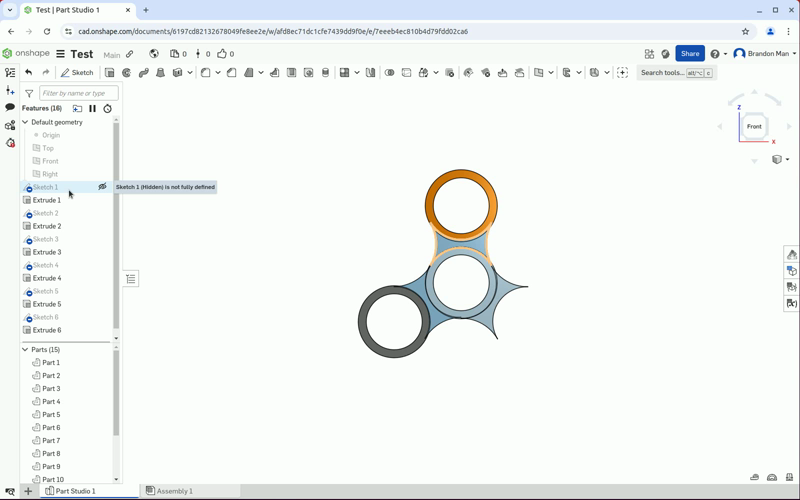
click(69, 189)
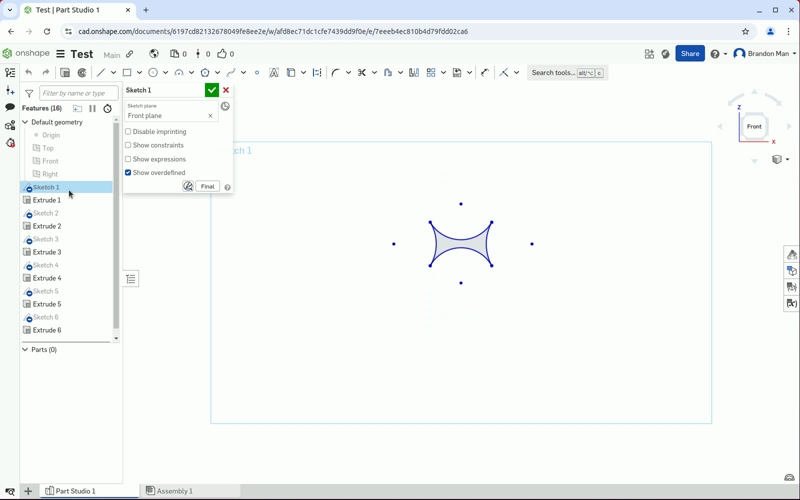
mouse_move(229, 92)
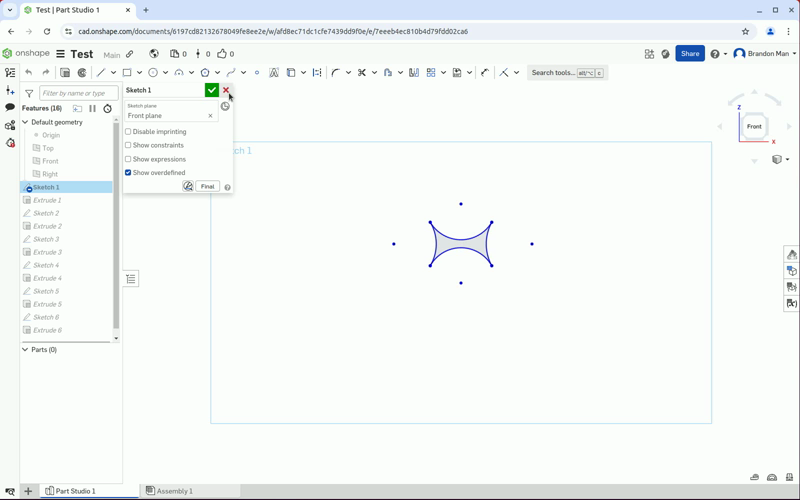
click(229, 92)
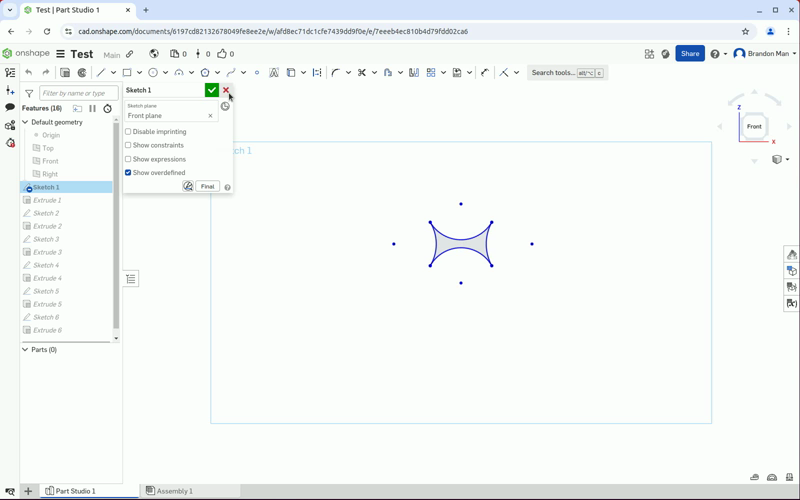
key(shift+s)
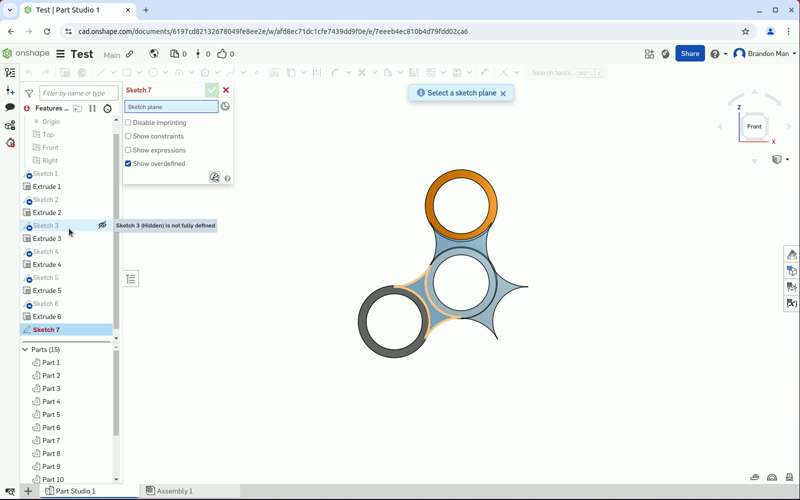
scroll(3)
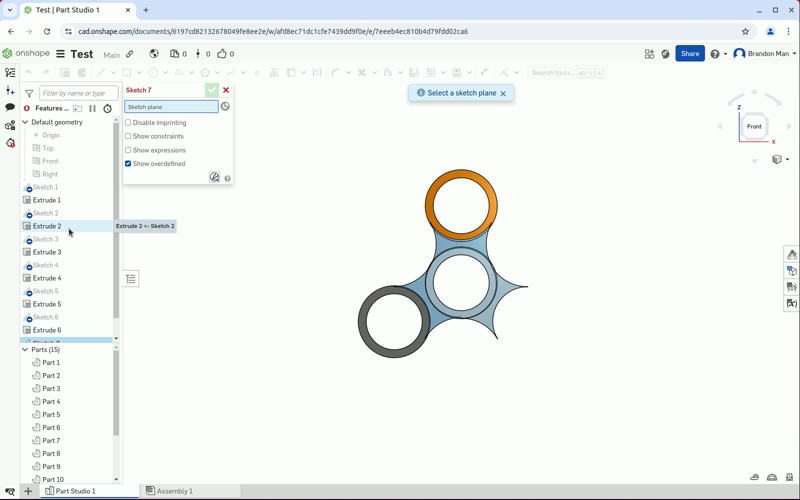
mouse_move(69, 163)
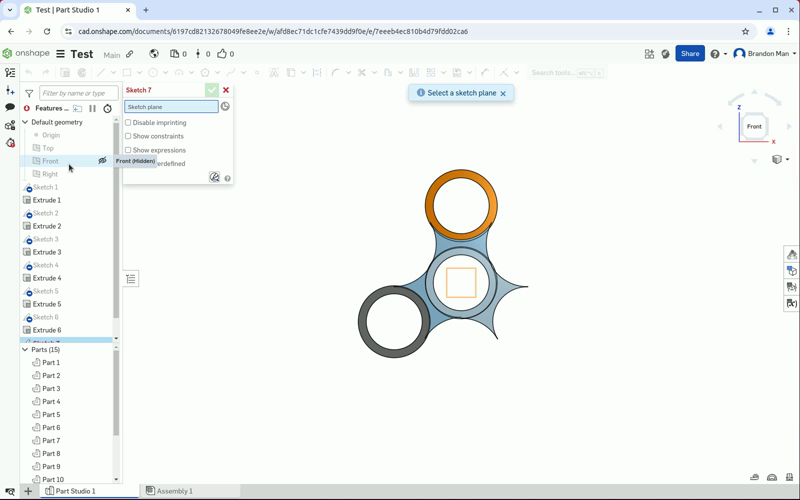
click(69, 163)
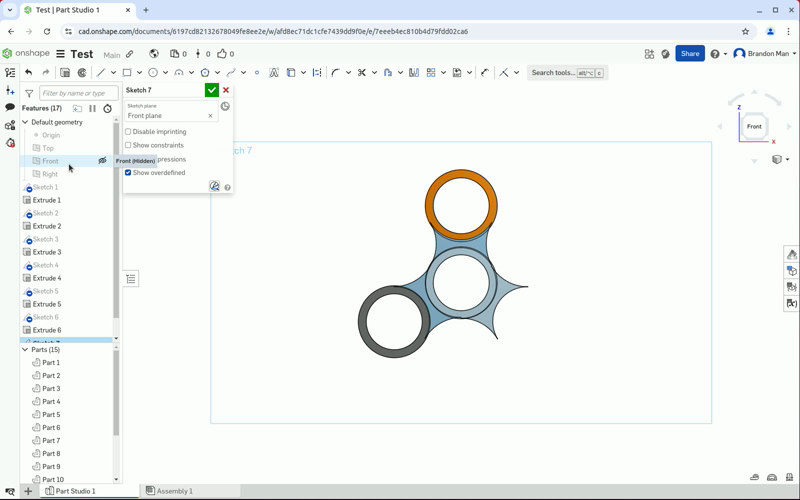
mouse_move(69, 352)
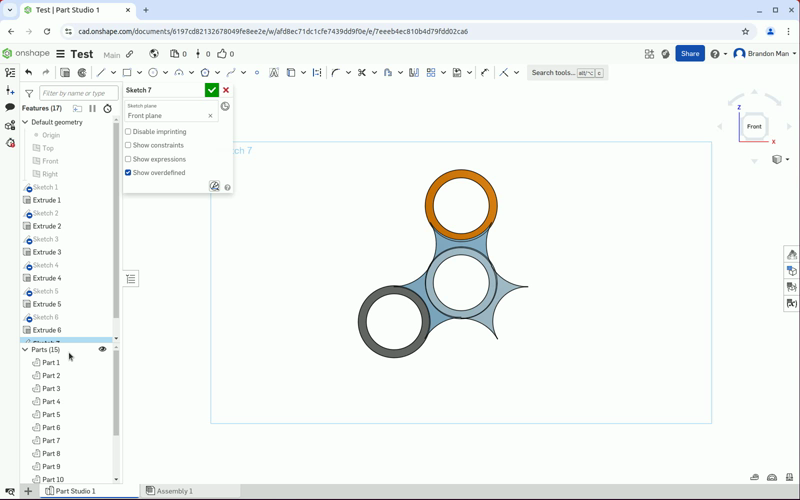
key(y)
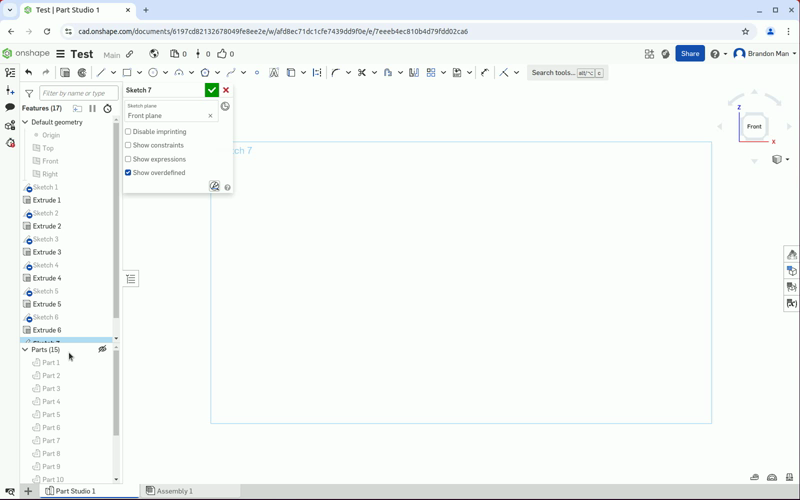
key(c)
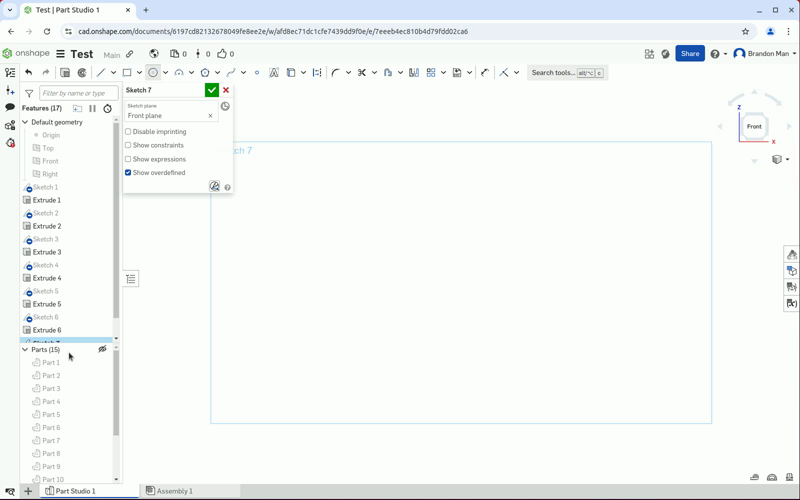
key_down(shift)
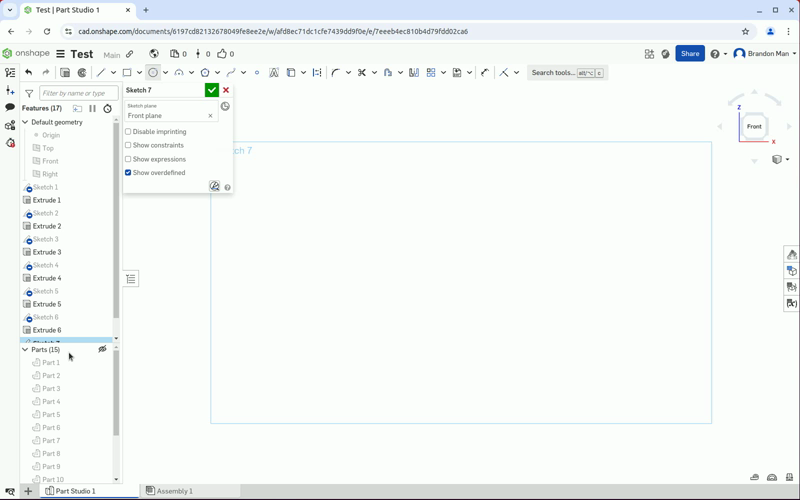
mouse_move(529, 321)
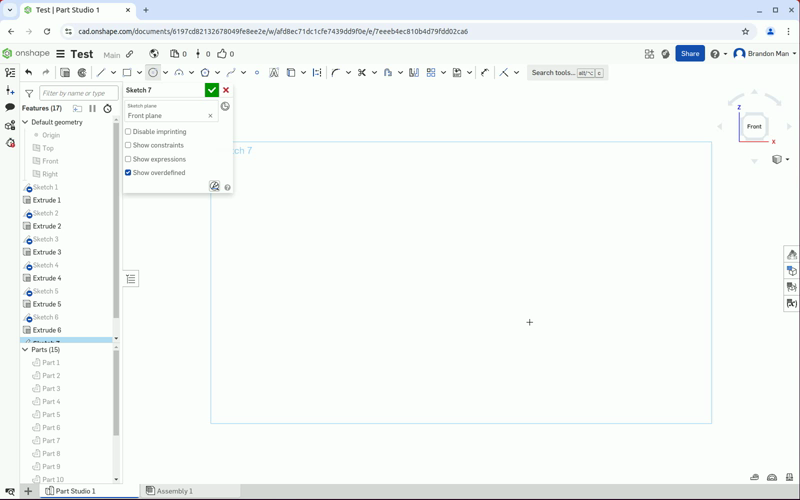
click(529, 321)
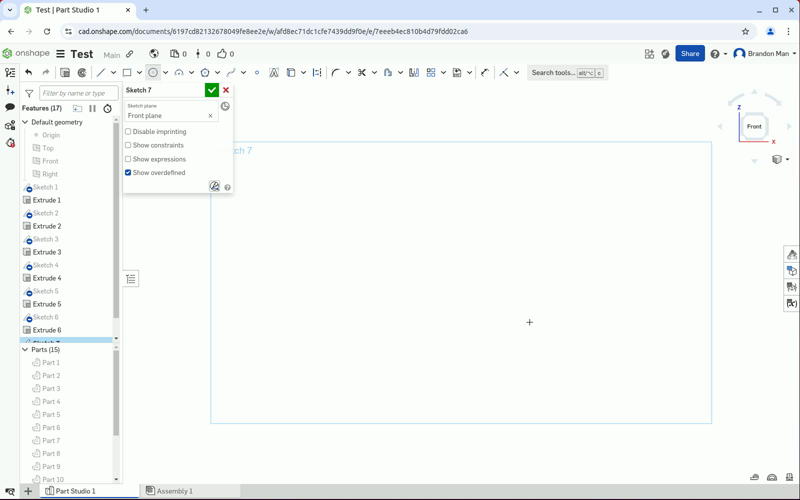
key_up(shift)
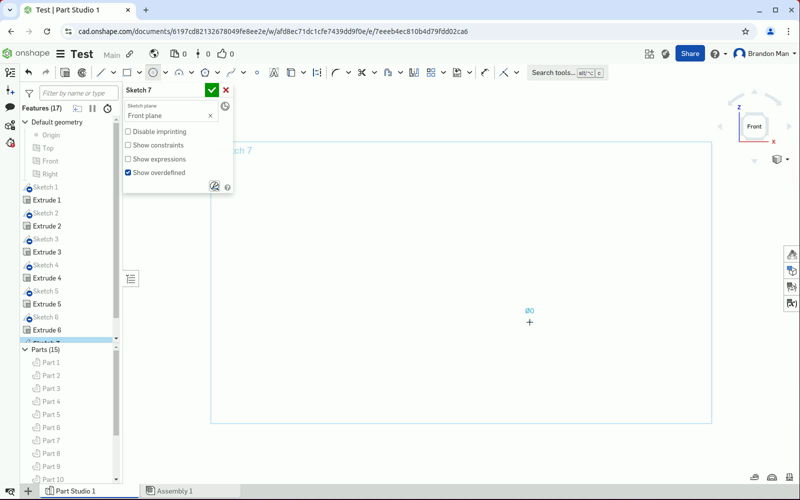
mouse_move(565, 321)
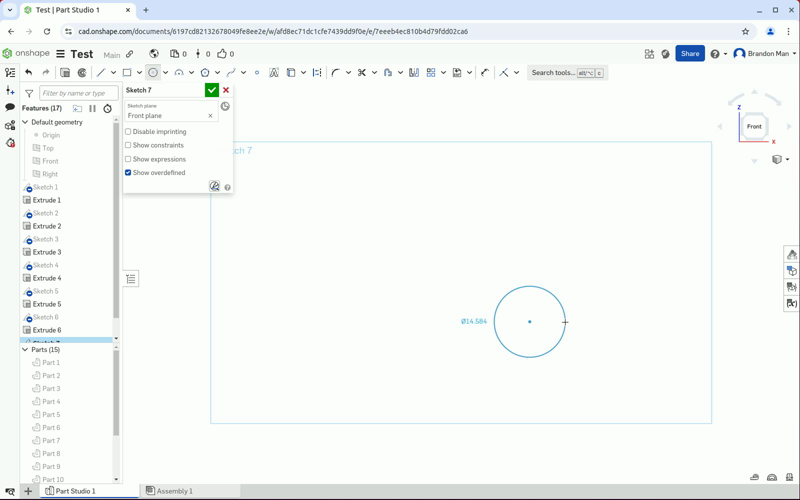
click(565, 321)
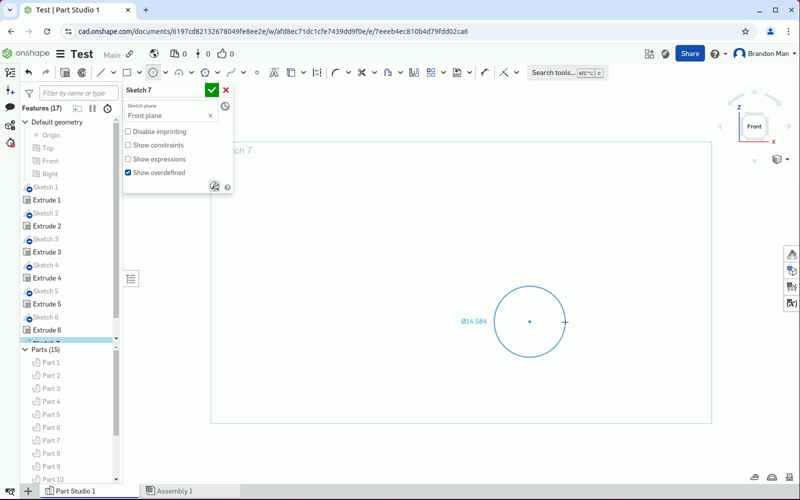
key(esc)
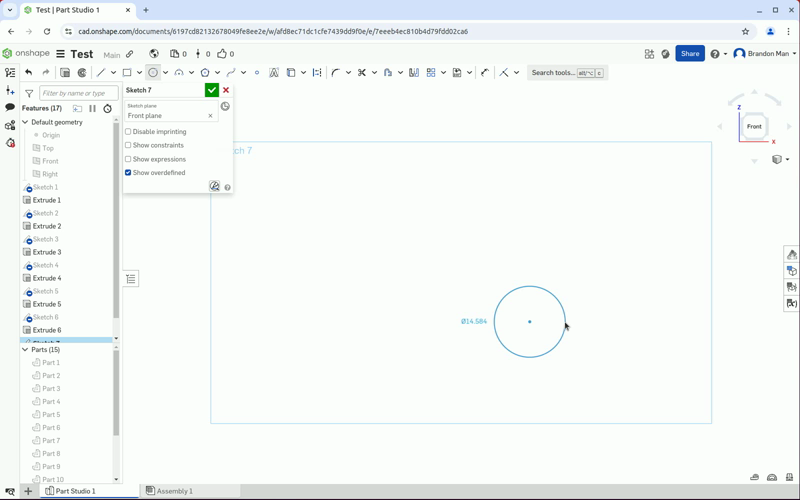
key(c)
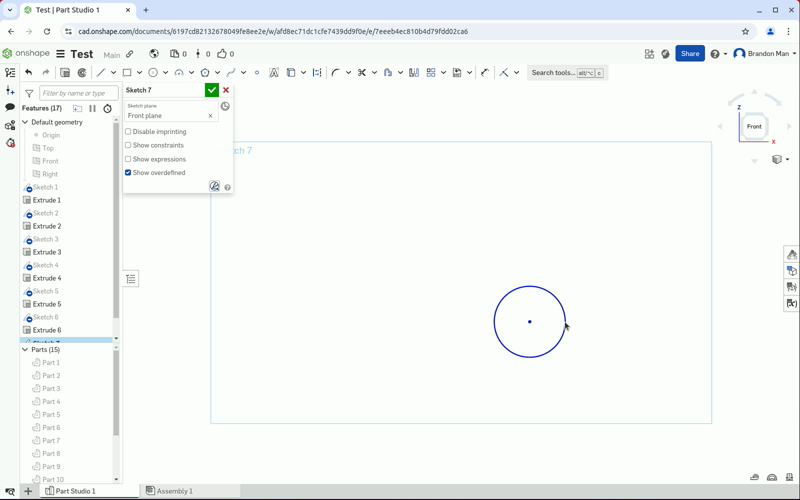
key_down(shift)
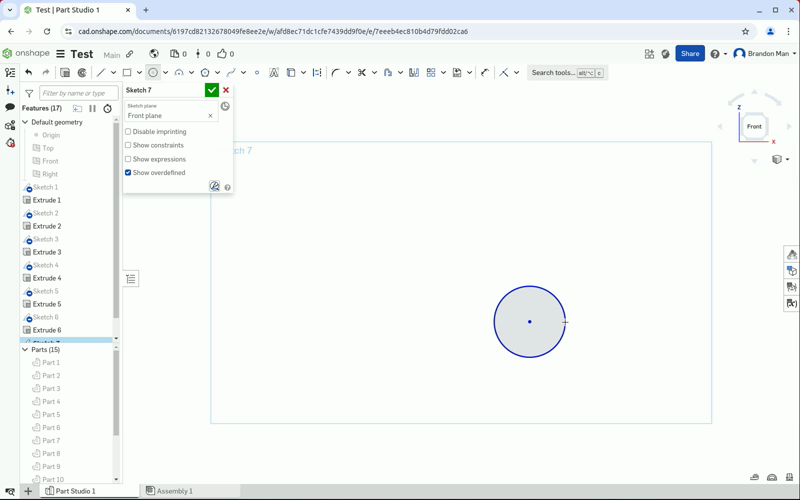
mouse_move(529, 321)
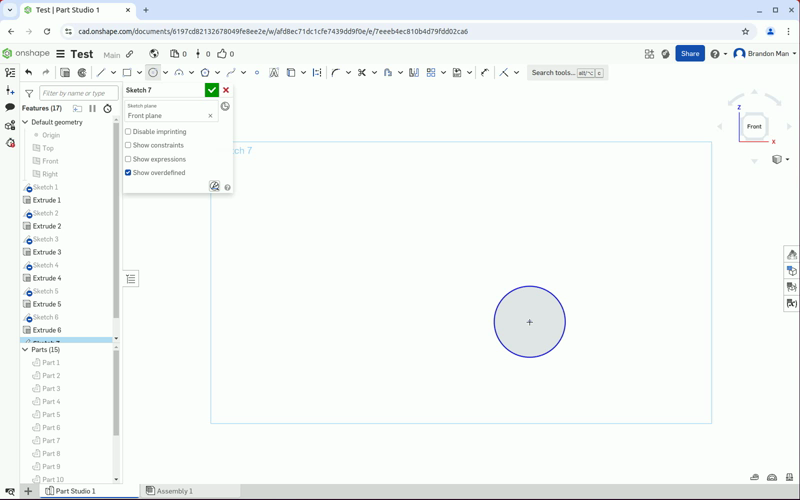
click(529, 321)
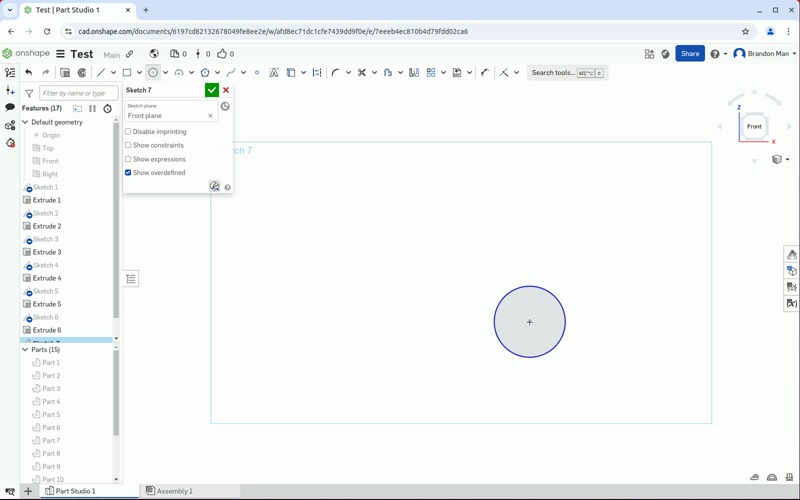
key_up(shift)
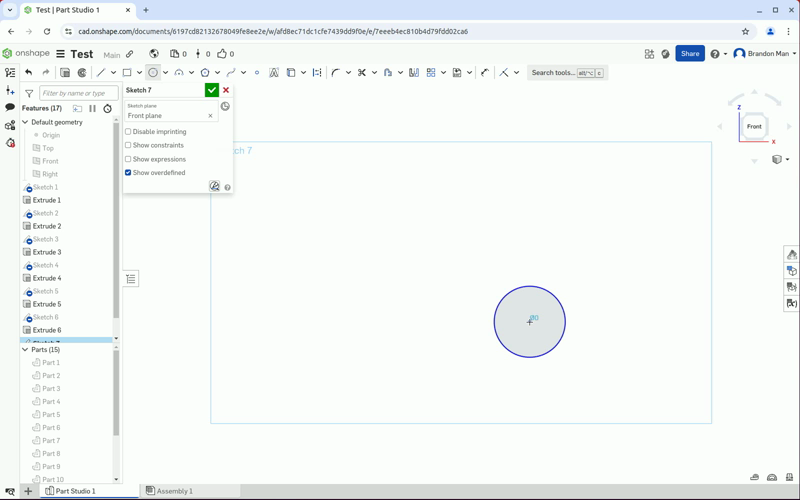
mouse_move(557, 321)
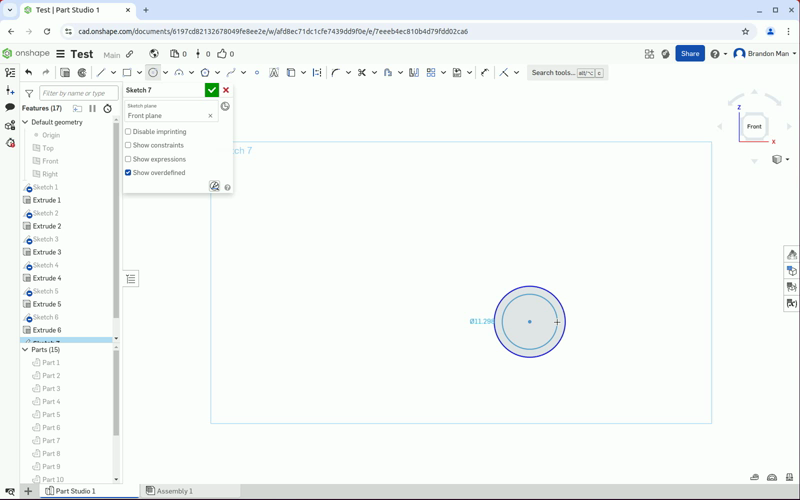
click(557, 321)
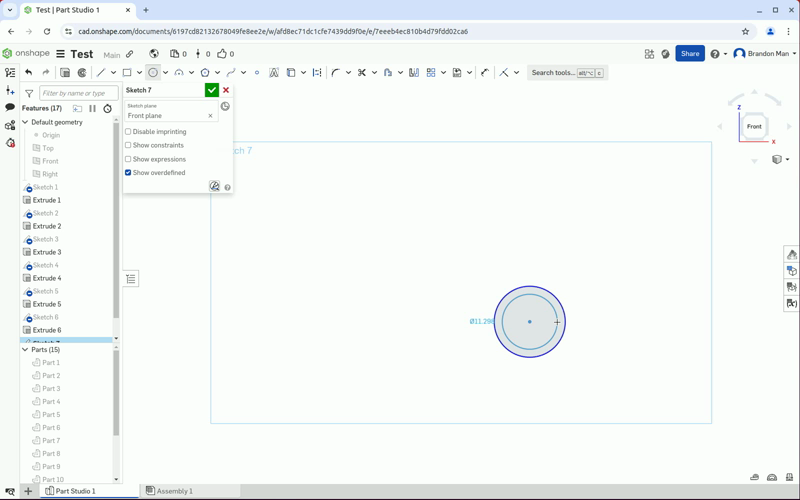
key(esc)
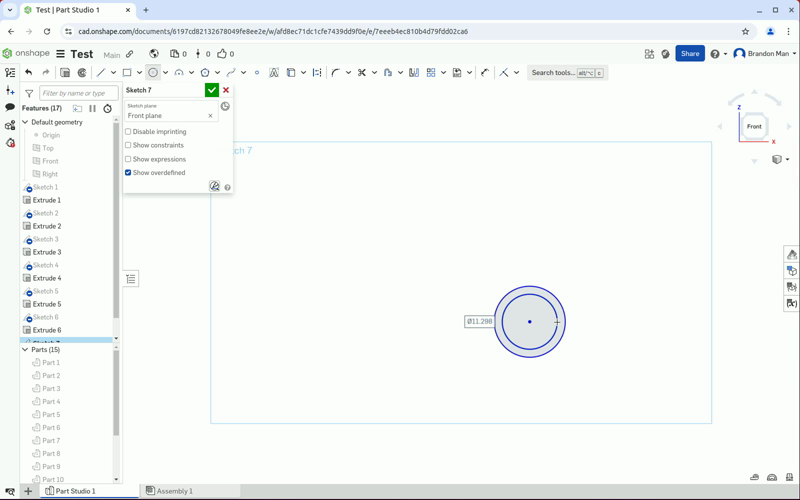
mouse_move(496, 324)
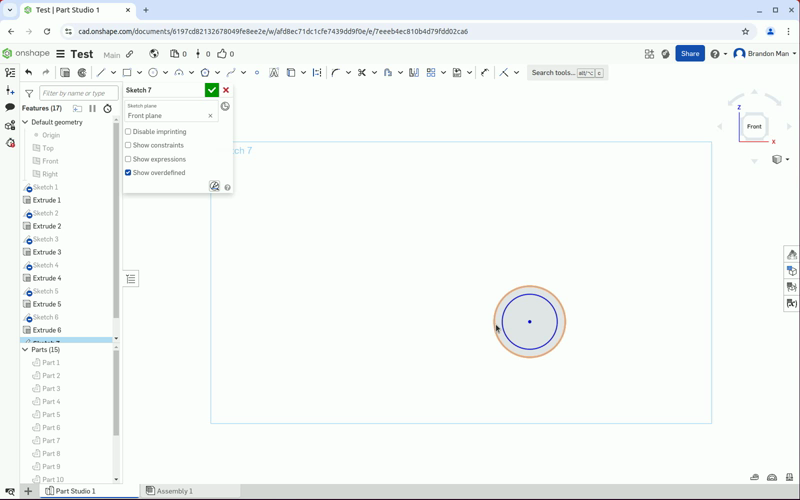
scroll(6)
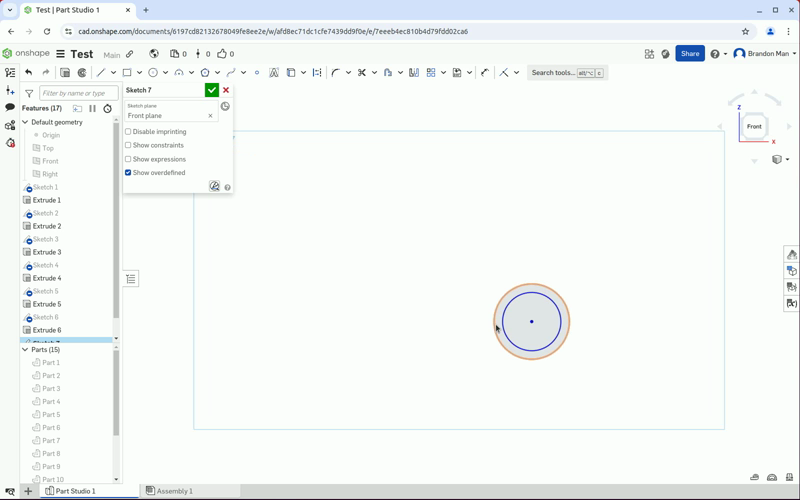
scroll(6)
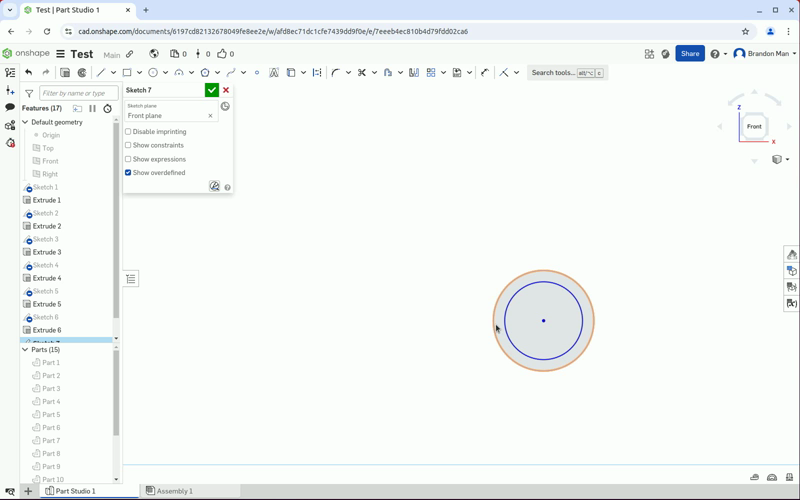
scroll(6)
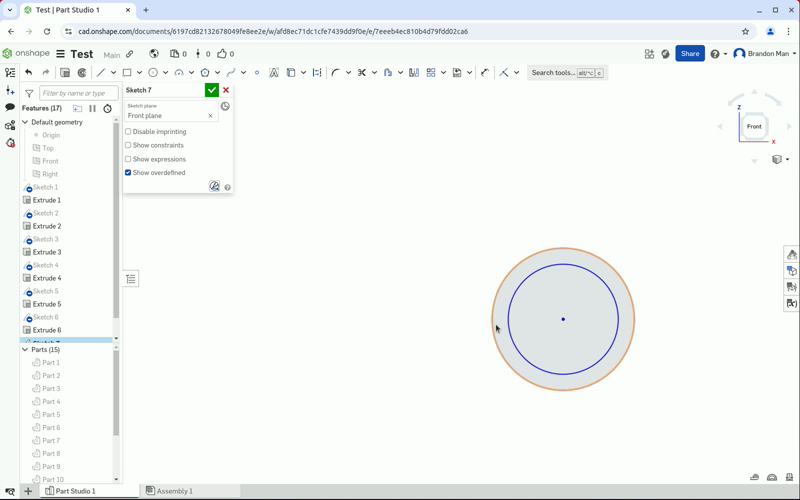
scroll(6)
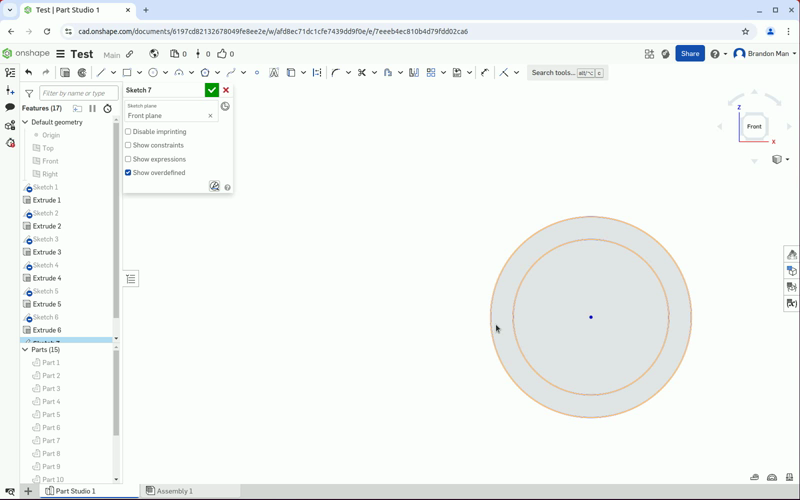
scroll(6)
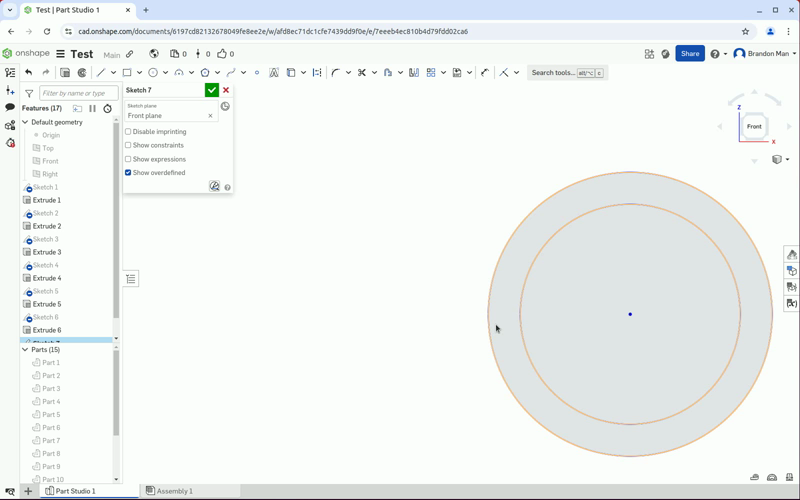
scroll(6)
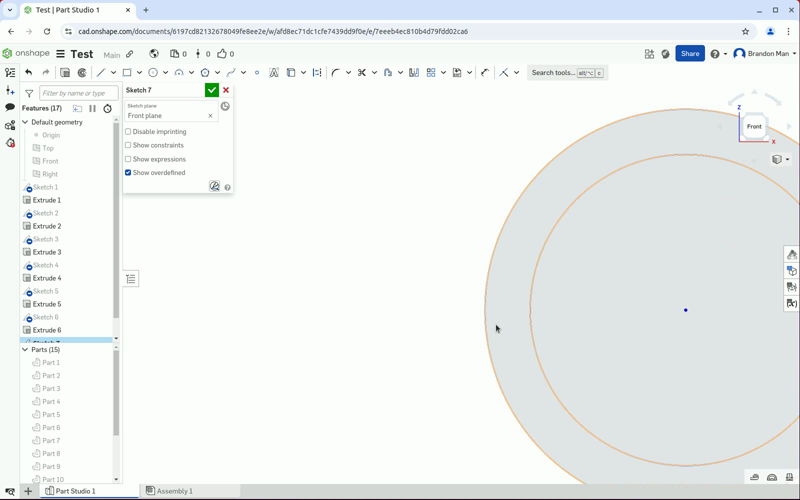
scroll(6)
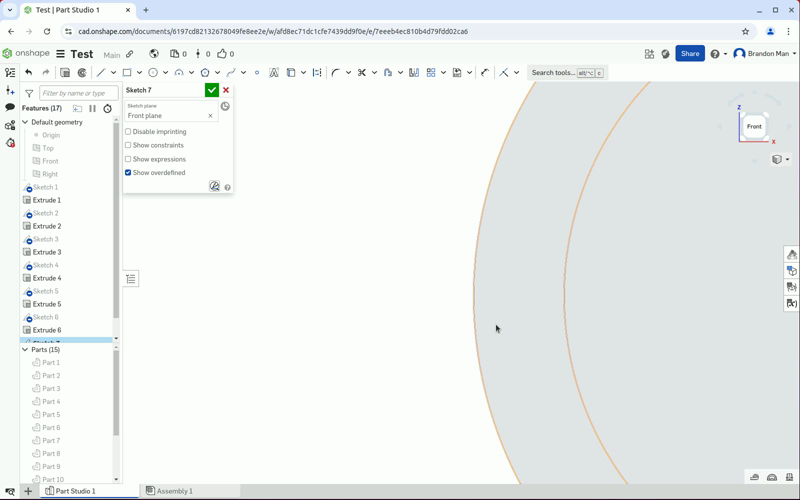
click(496, 324)
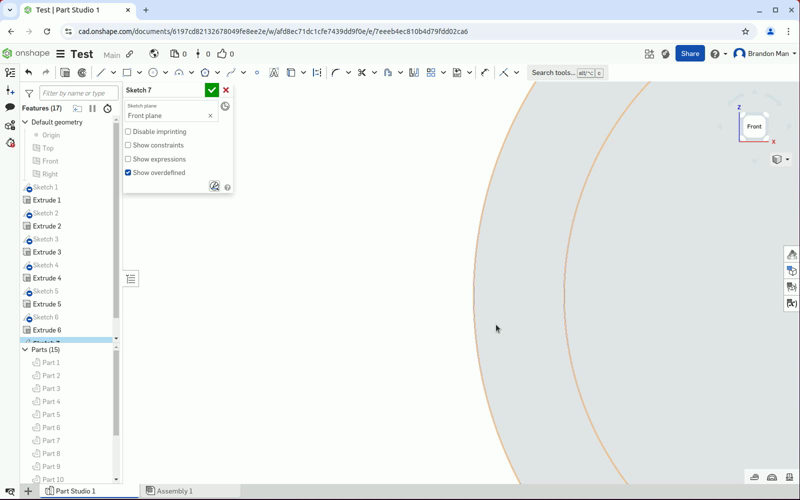
scroll(-6)
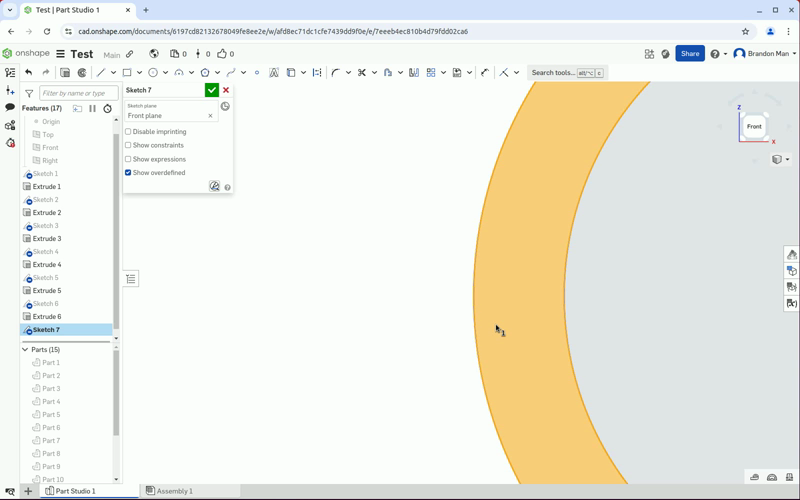
scroll(-6)
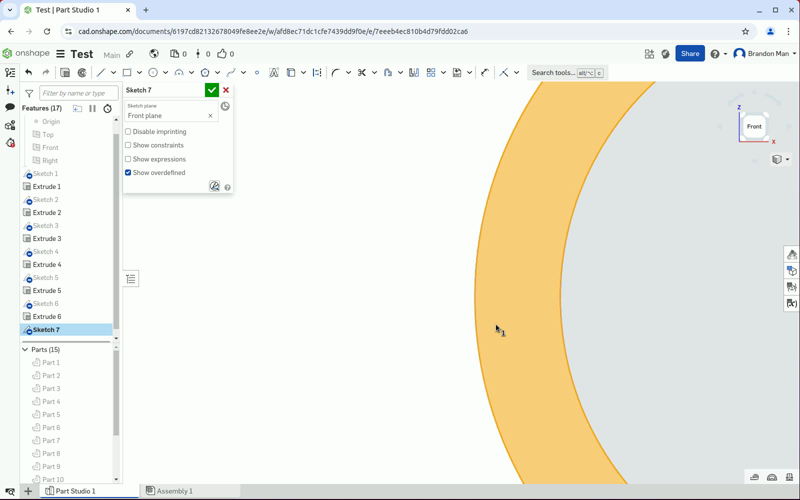
scroll(-6)
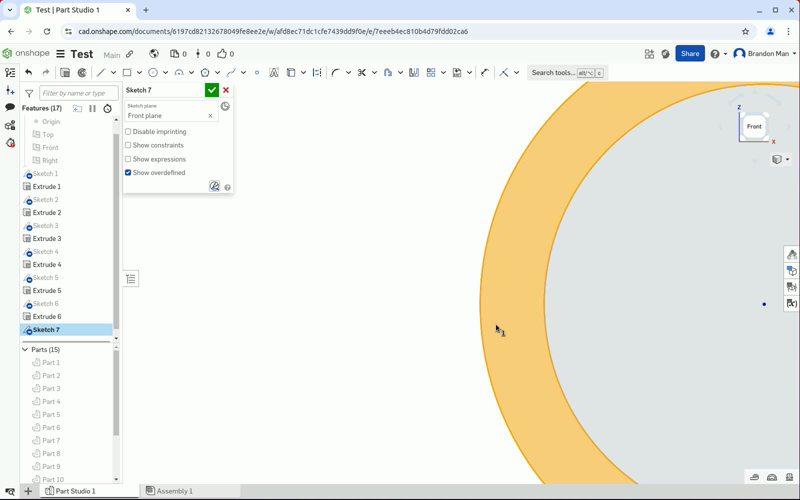
scroll(-6)
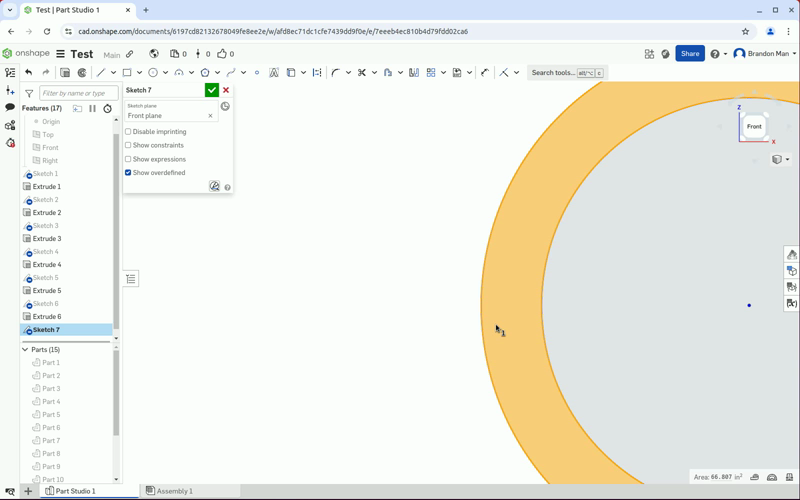
scroll(-6)
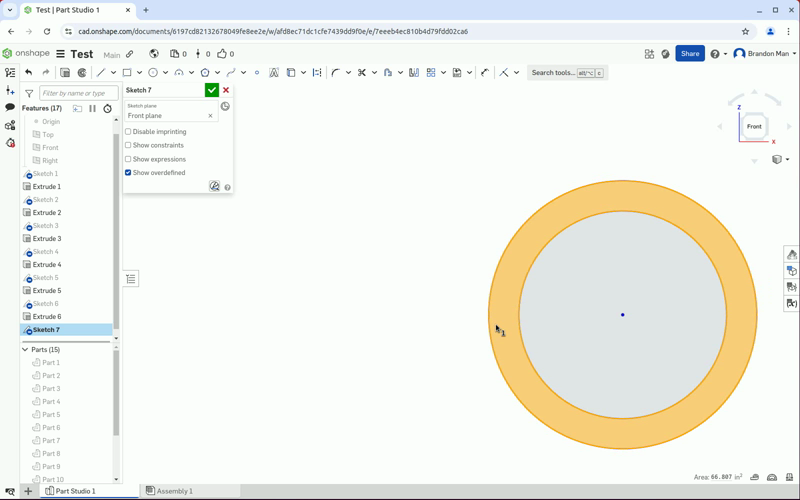
scroll(-6)
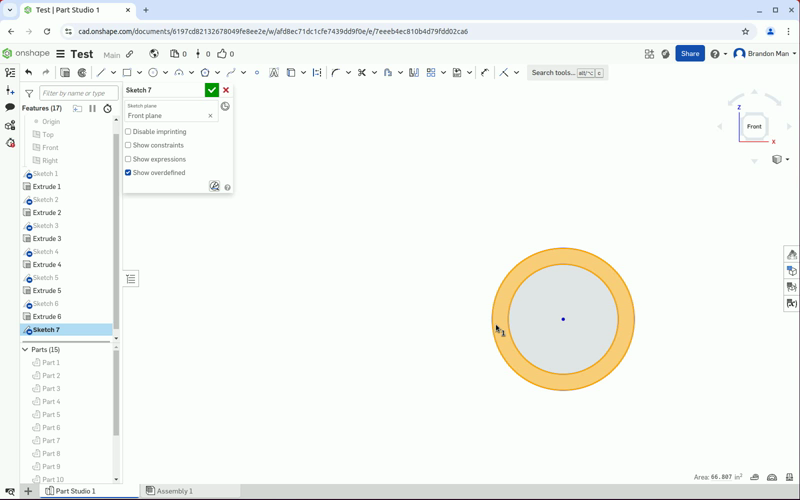
scroll(-6)
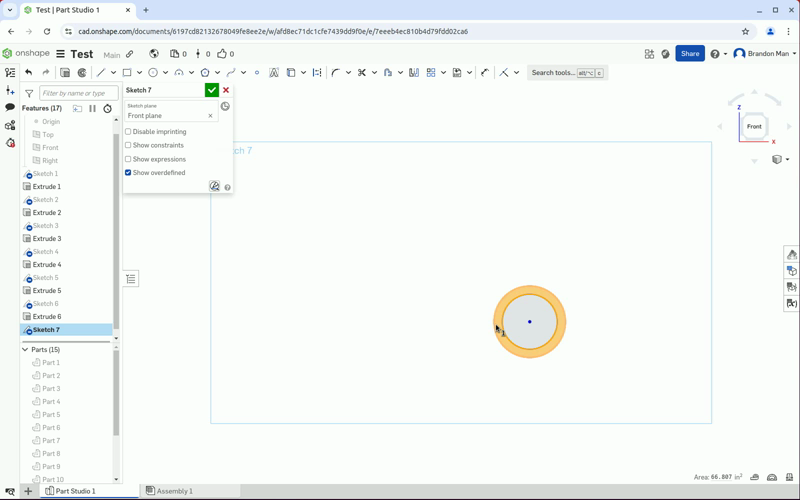
mouse_move(69, 352)
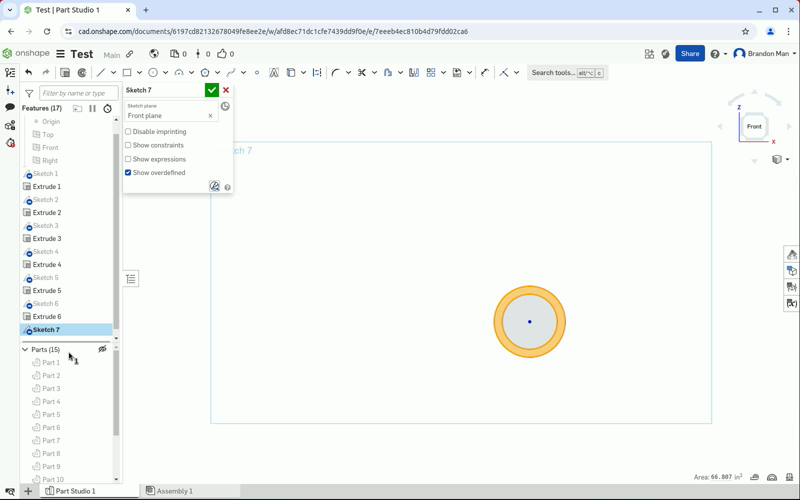
key(shift+y)
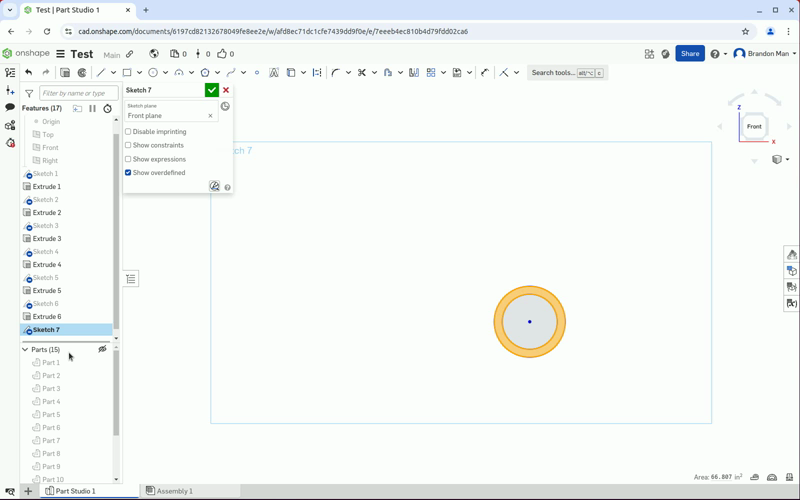
key(shift+e)
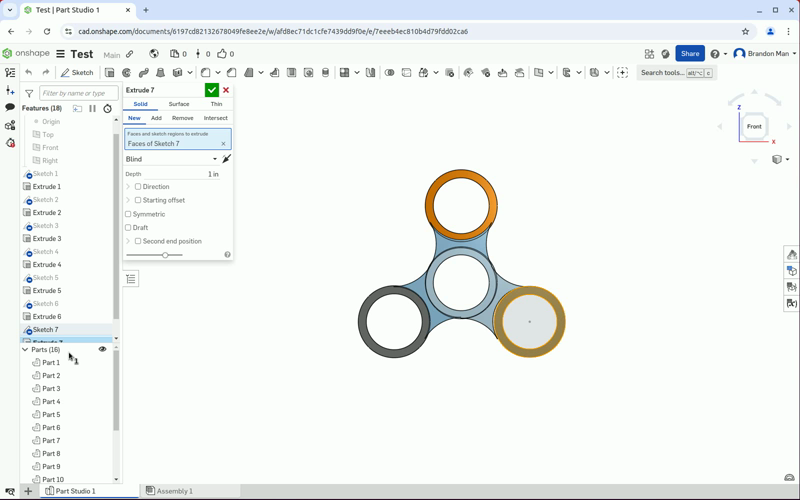
mouse_move(143, 106)
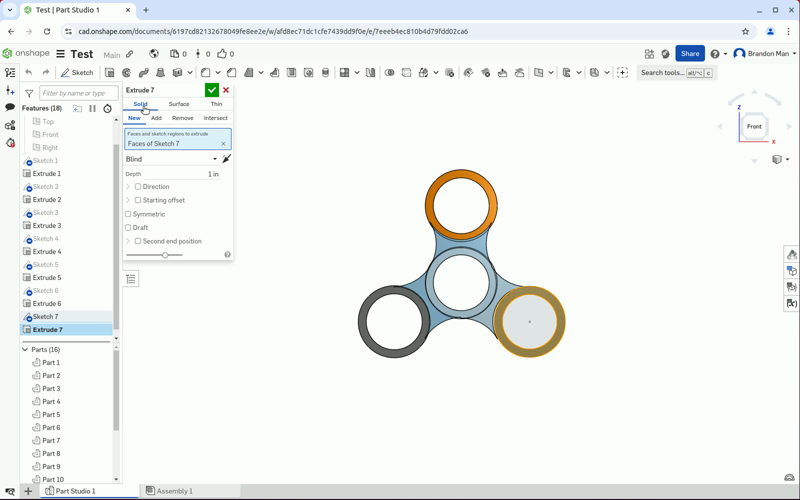
click(143, 106)
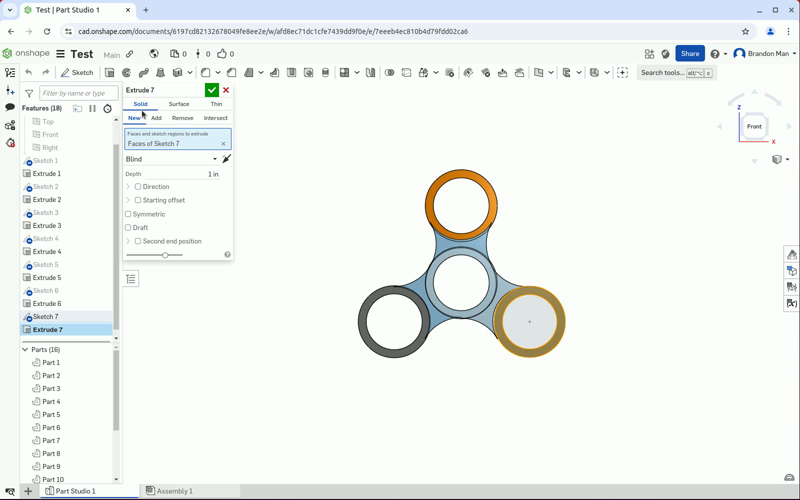
mouse_move(137, 120)
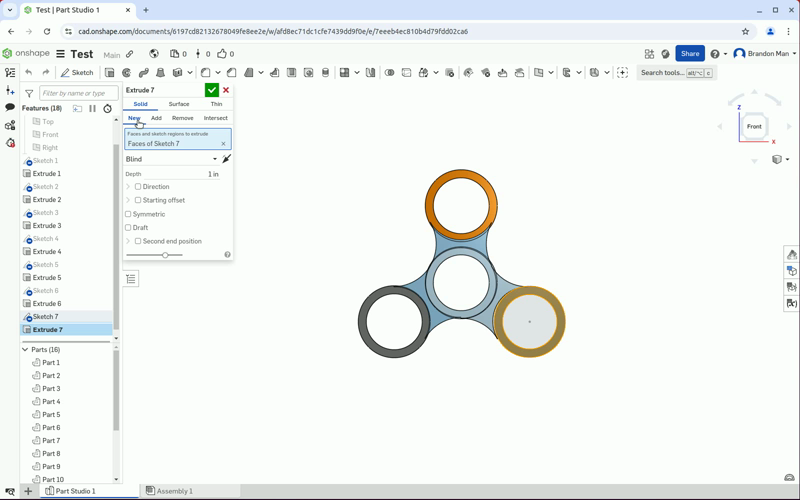
click(137, 120)
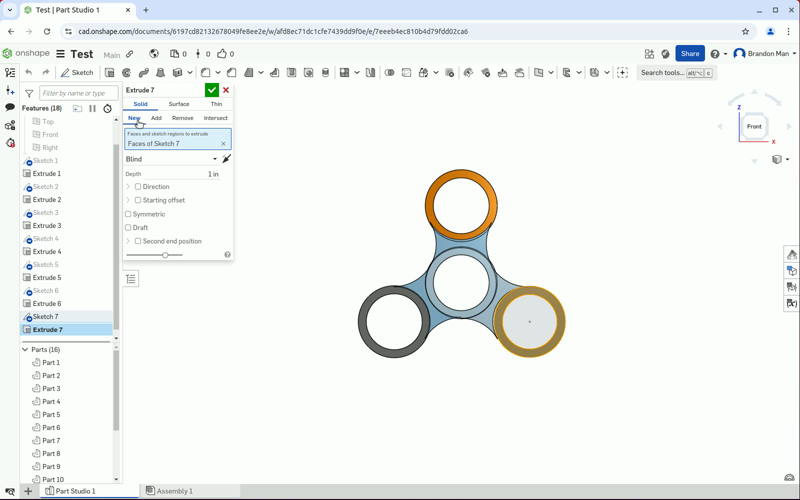
key(tab, 4)
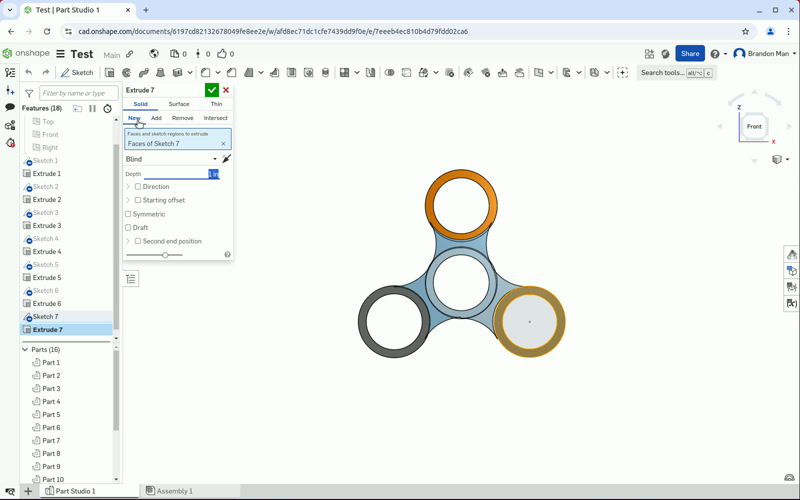
text(3.129)
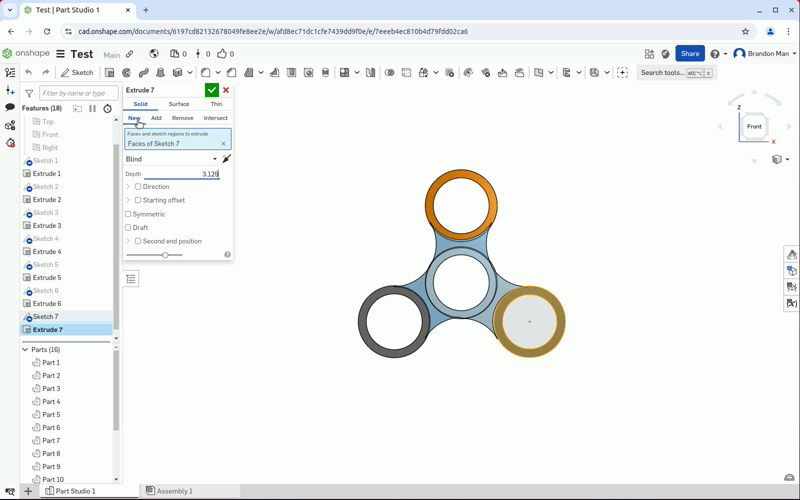
key(enter)
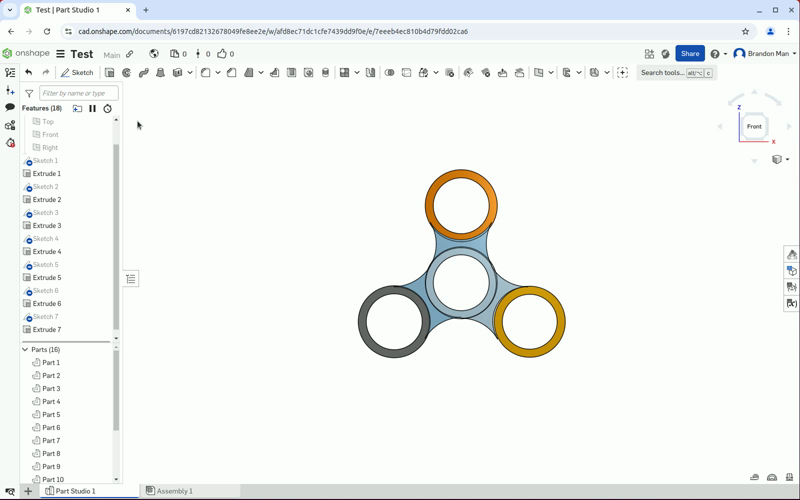
key(shift+h)
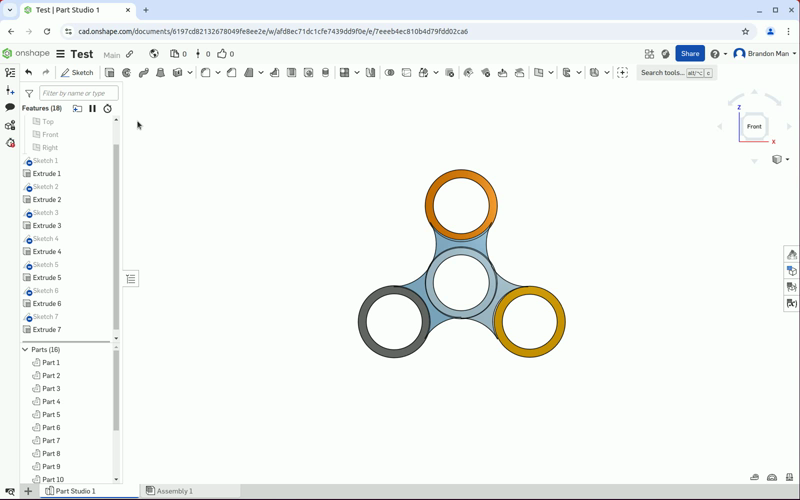
key(shift+h)
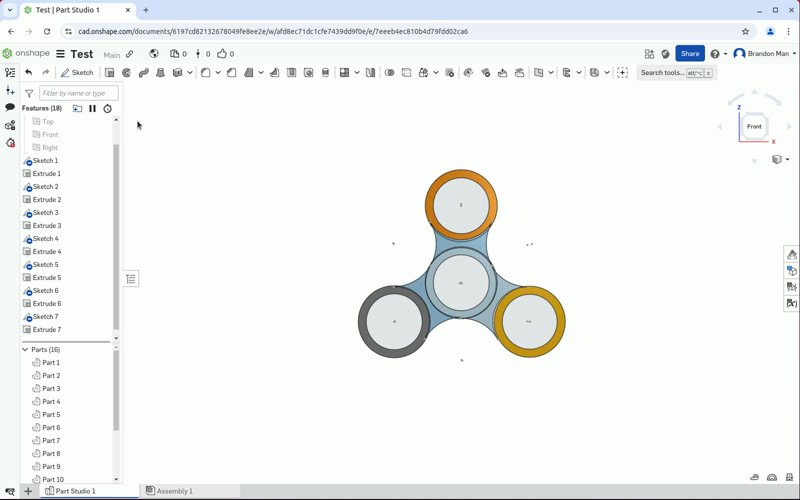
key(shift+7)
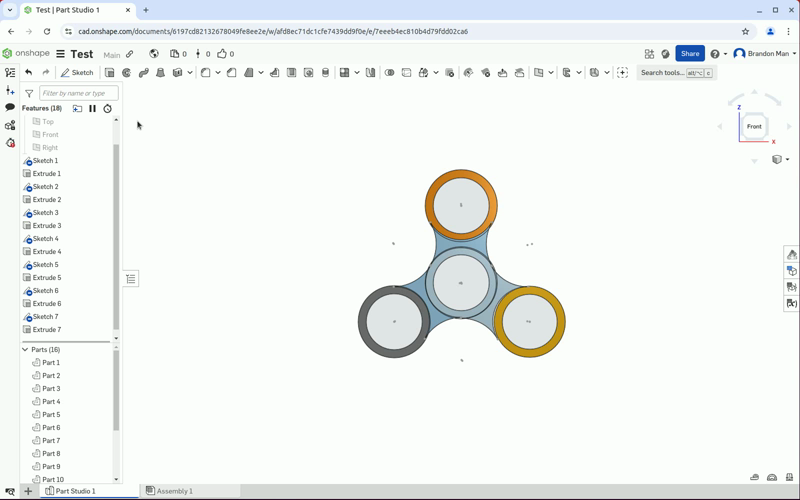
key(left, 2)
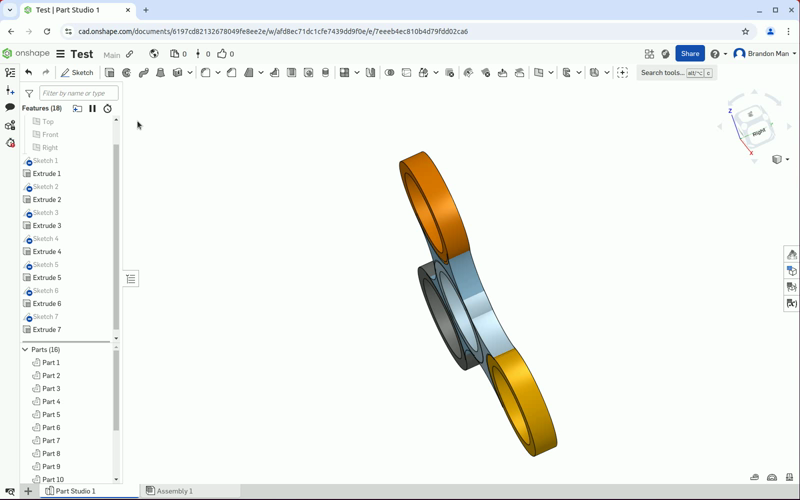
key(down, 2)
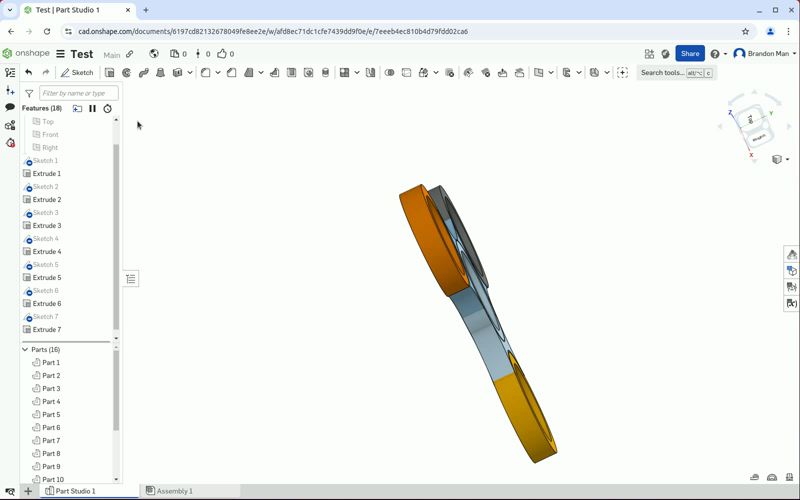
key(up, 2)
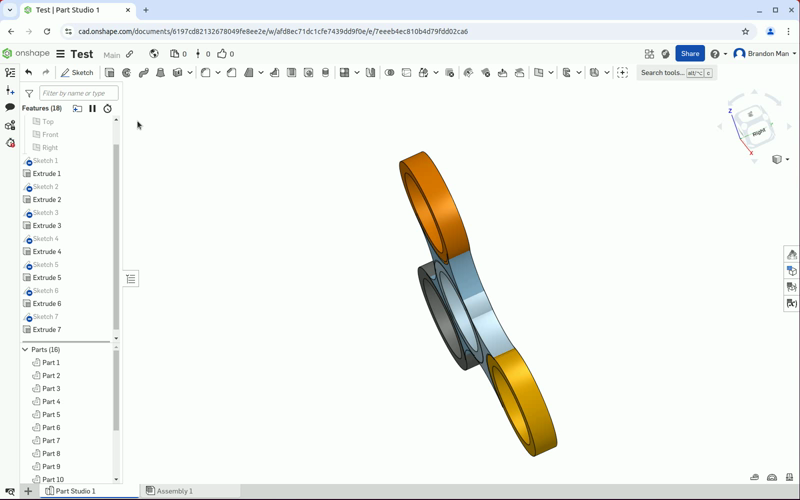
key(right, 2)
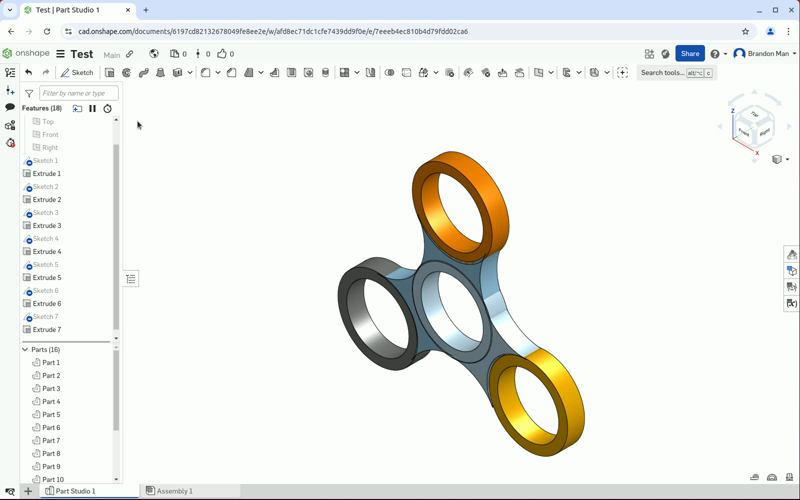
mouse_move(69, 163)
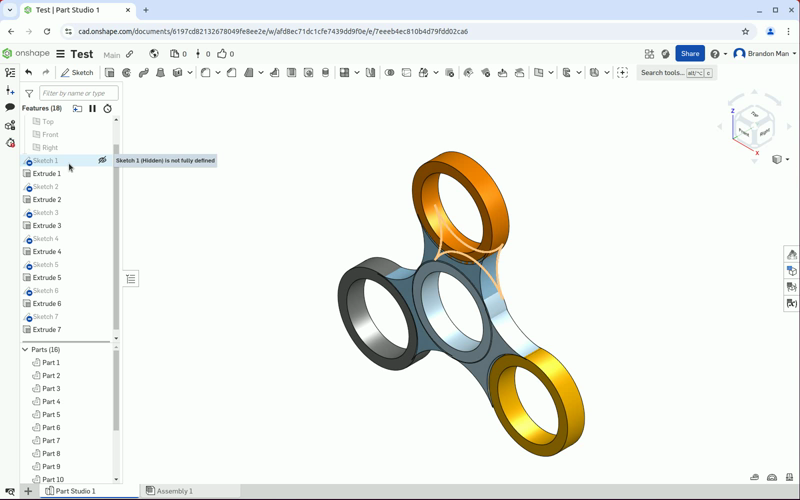
click(69, 163)